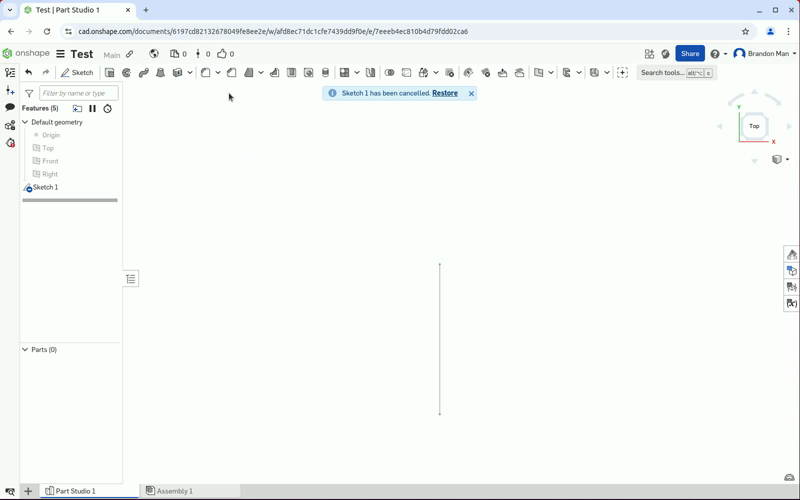
key(shift+h)
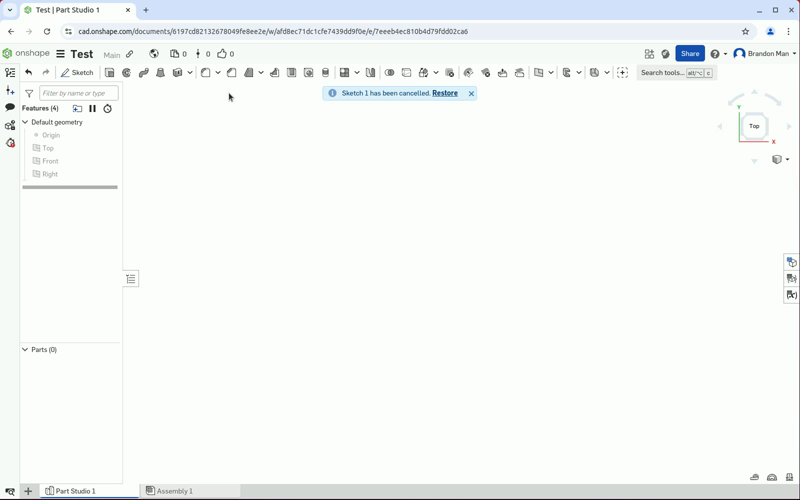
mouse_move(73, 352)
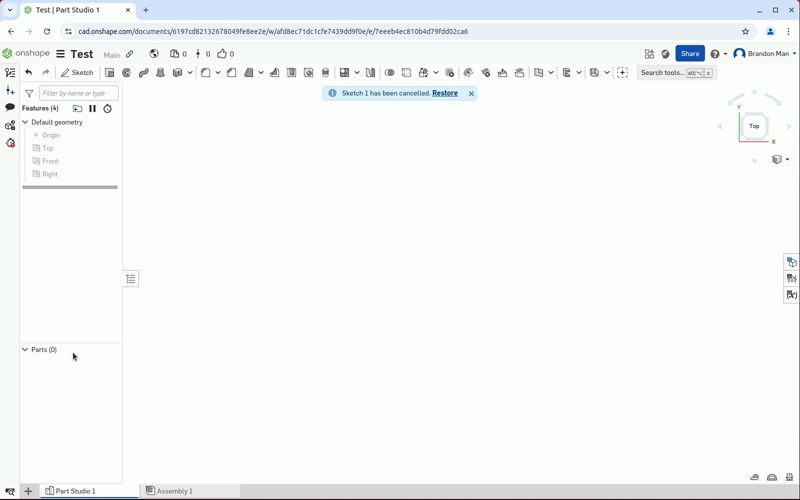
key(y)
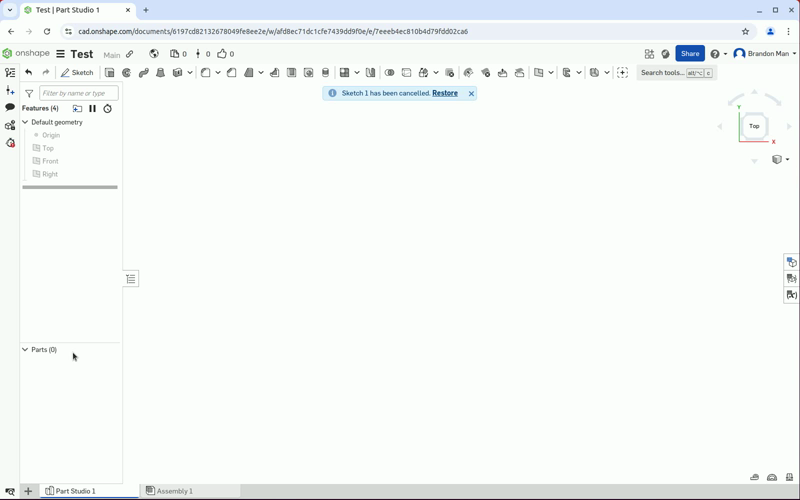
key(shift+p)
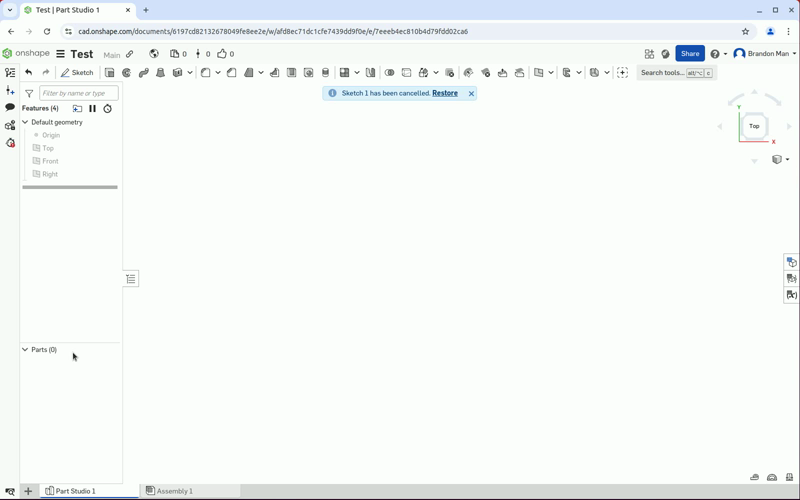
key(space)
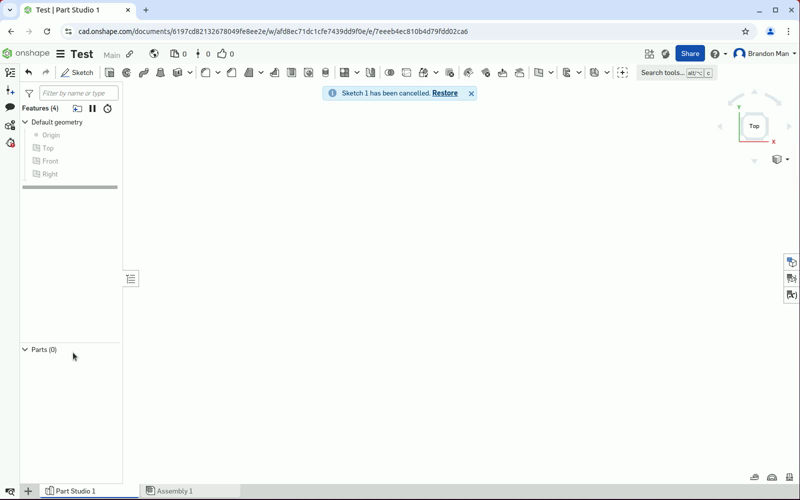
key_down(shift)
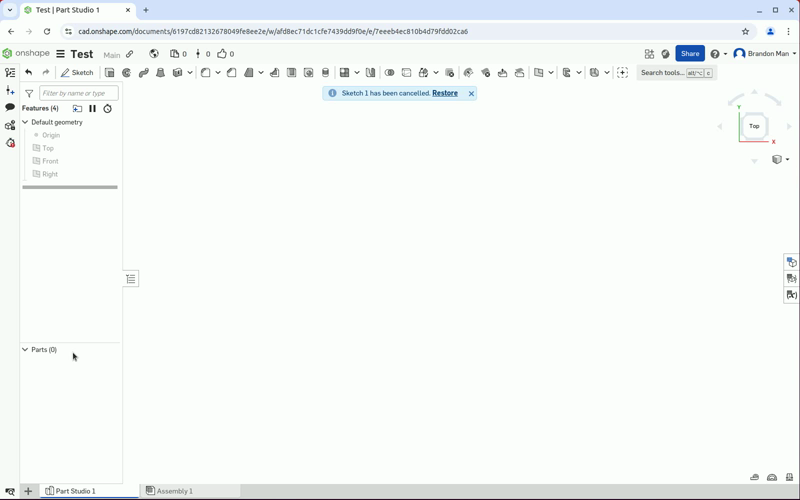
key(up)
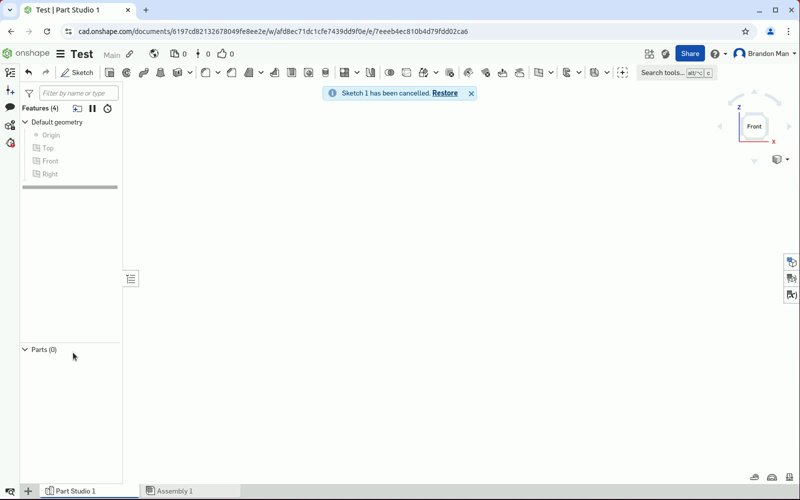
key_up(shift)
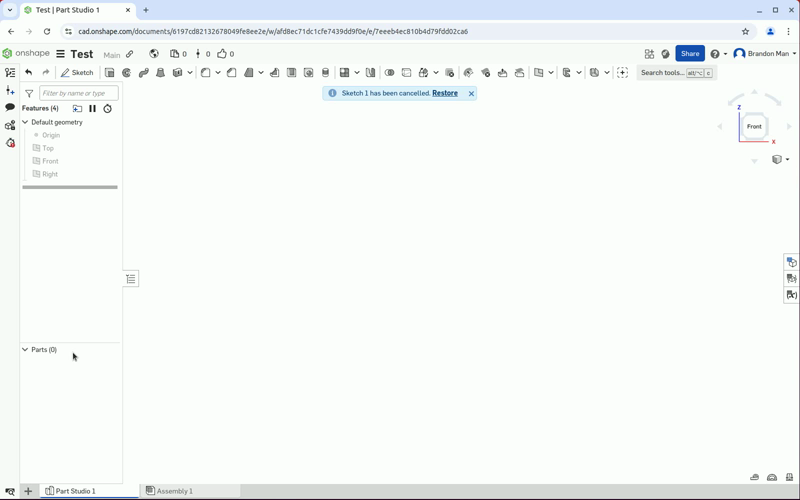
mouse_move(73, 352)
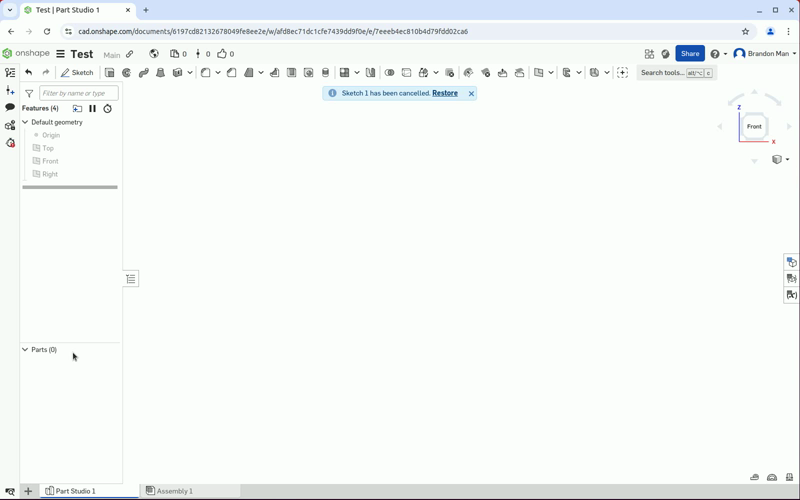
key(shift+y)
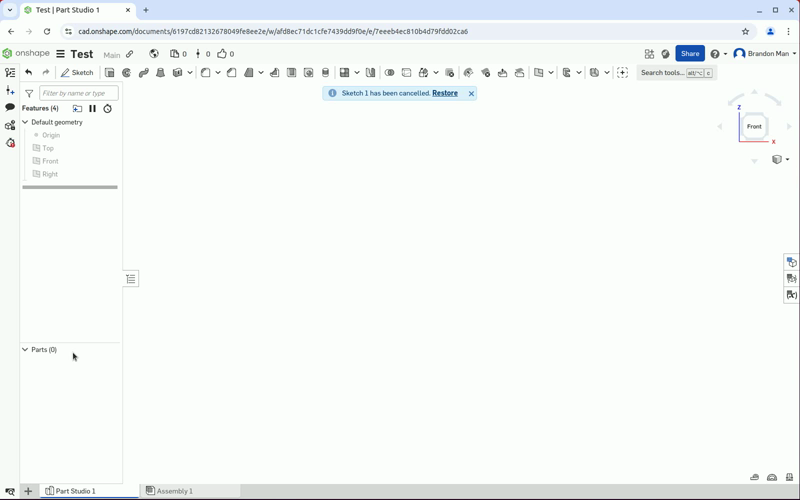
key(shift+s)
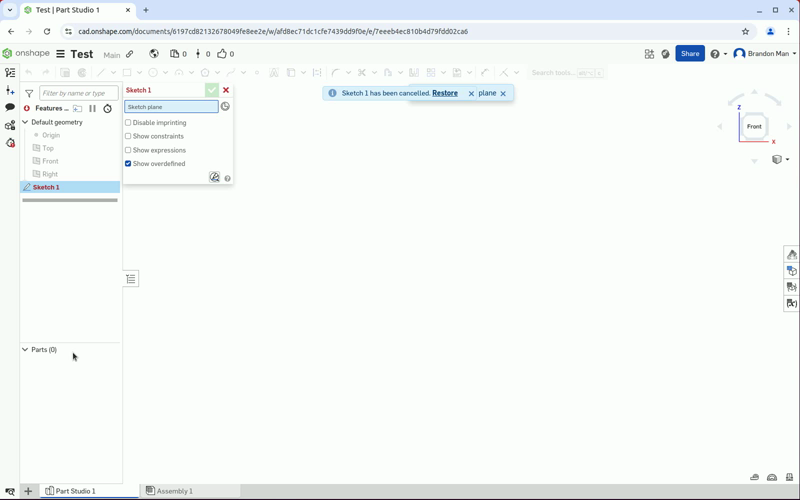
mouse_move(73, 163)
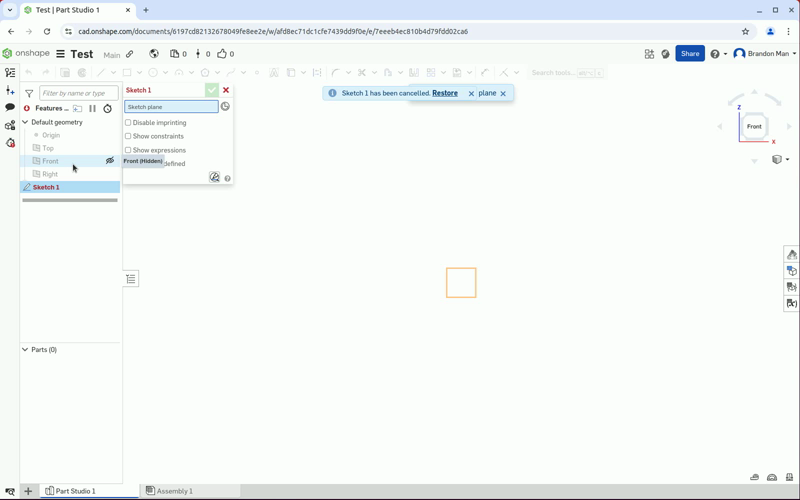
click(73, 163)
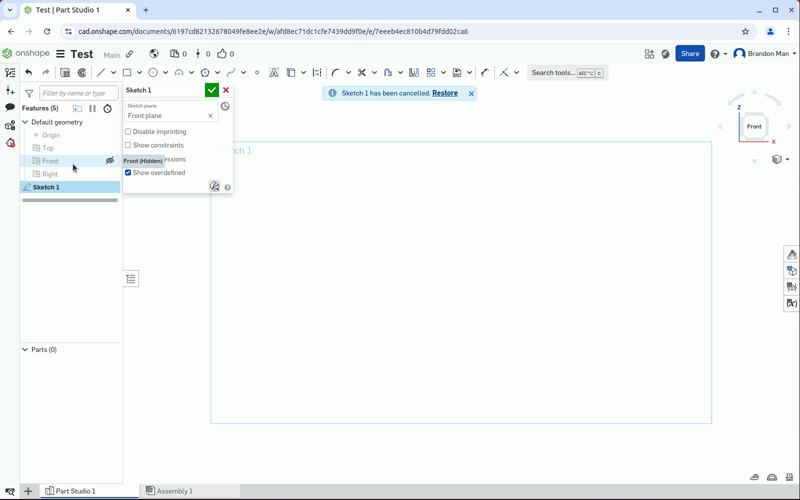
mouse_move(73, 352)
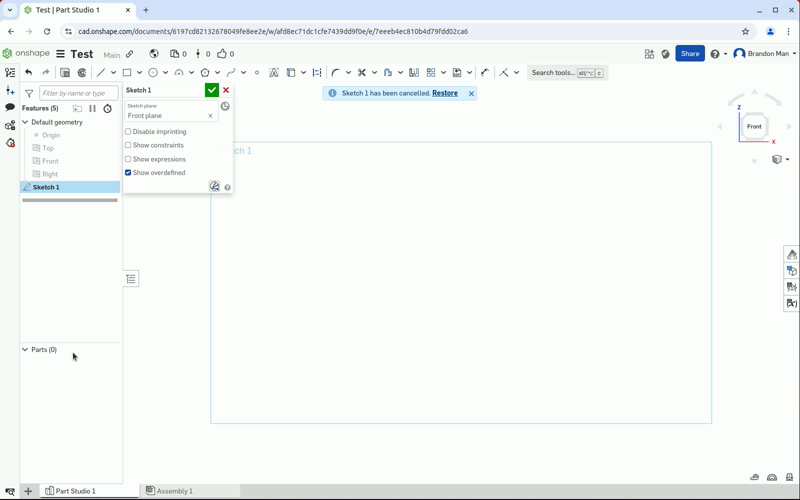
key(y)
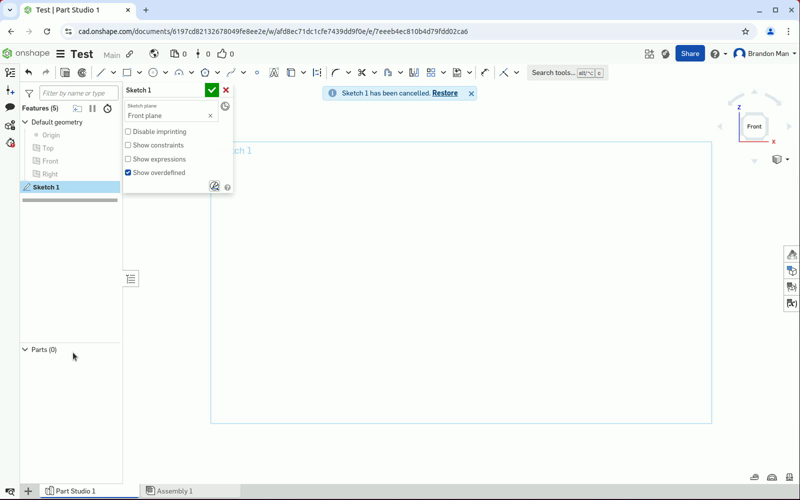
key(a)
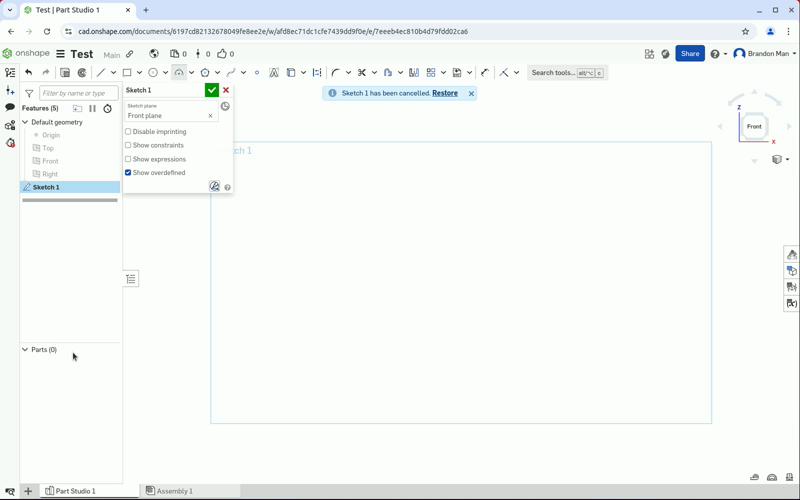
key_down(shift)
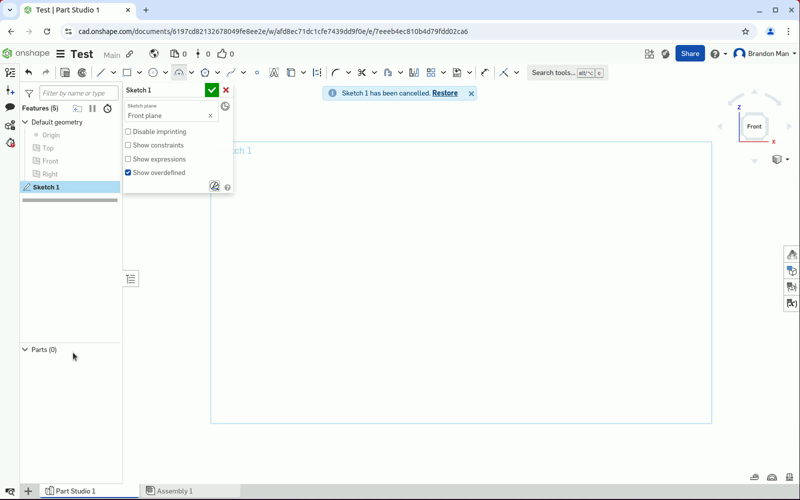
mouse_move(468, 304)
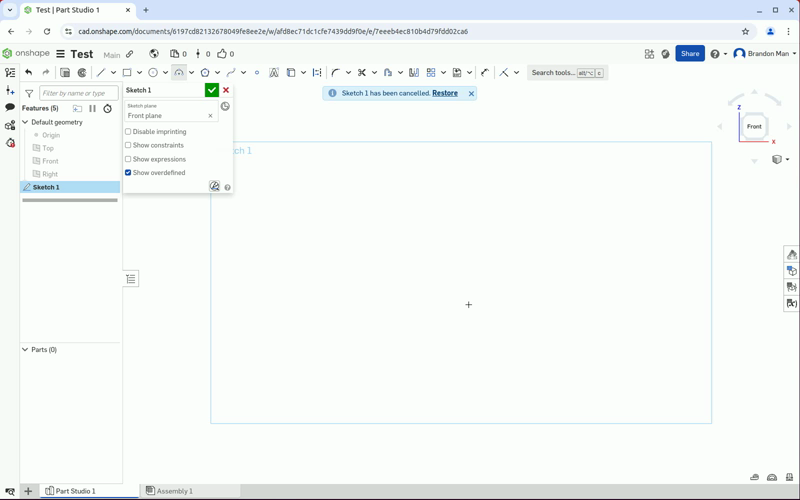
click(468, 304)
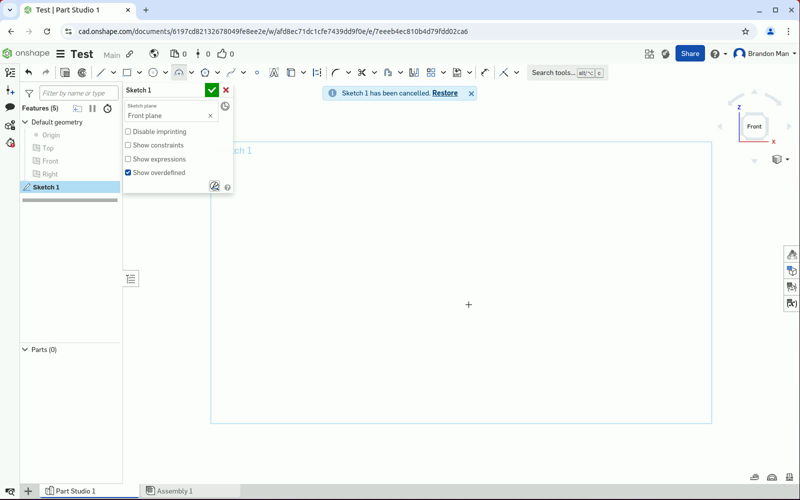
key_up(shift)
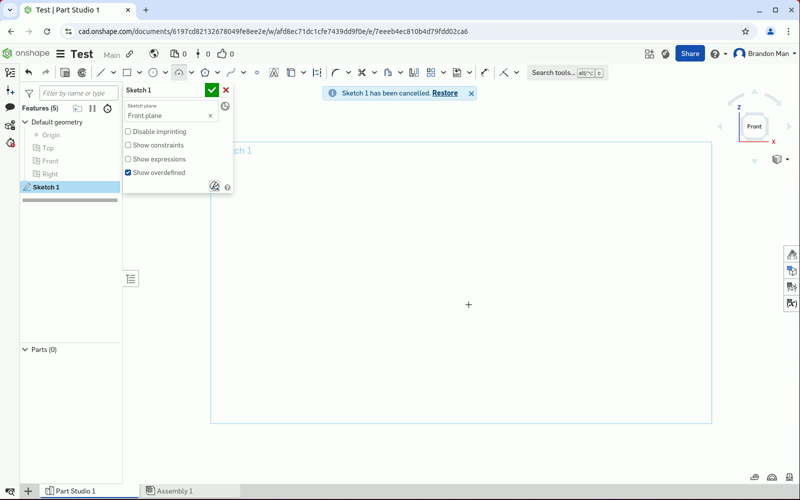
key_down(shift)
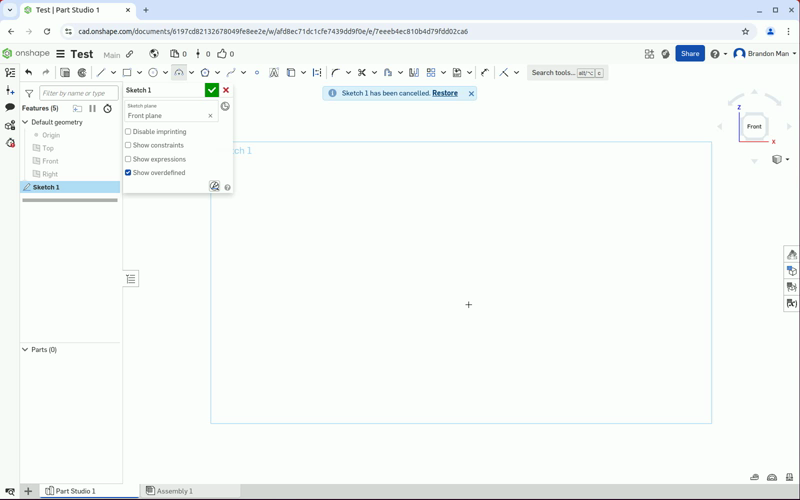
mouse_move(483, 290)
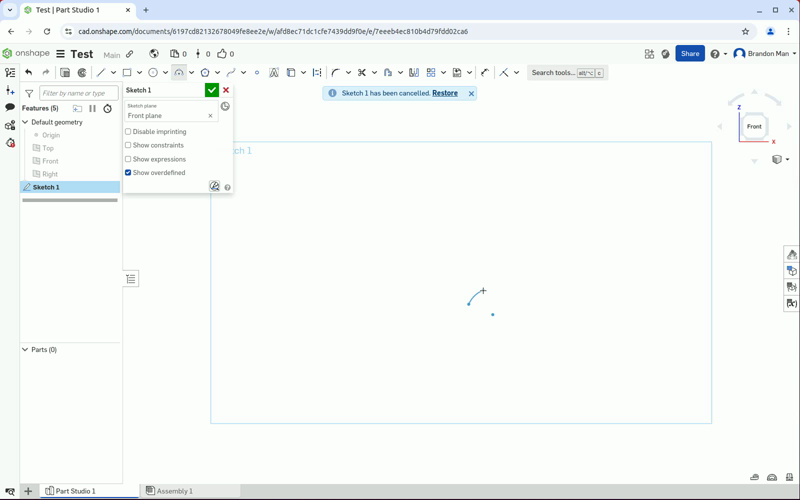
click(483, 290)
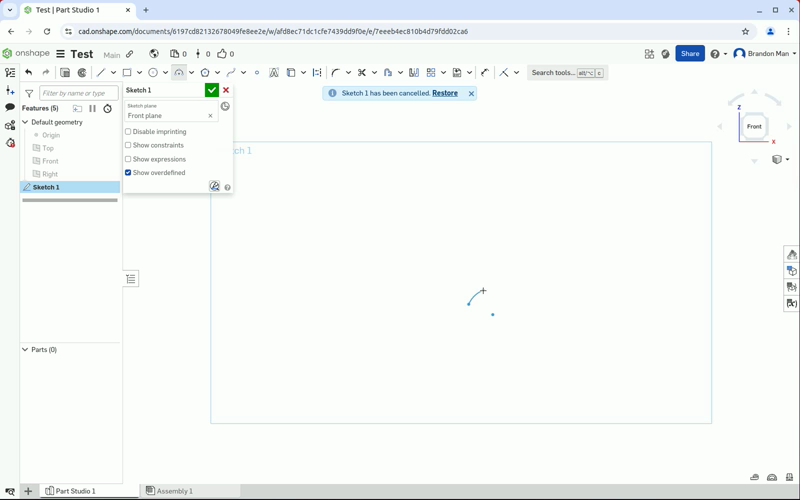
mouse_move(477, 298)
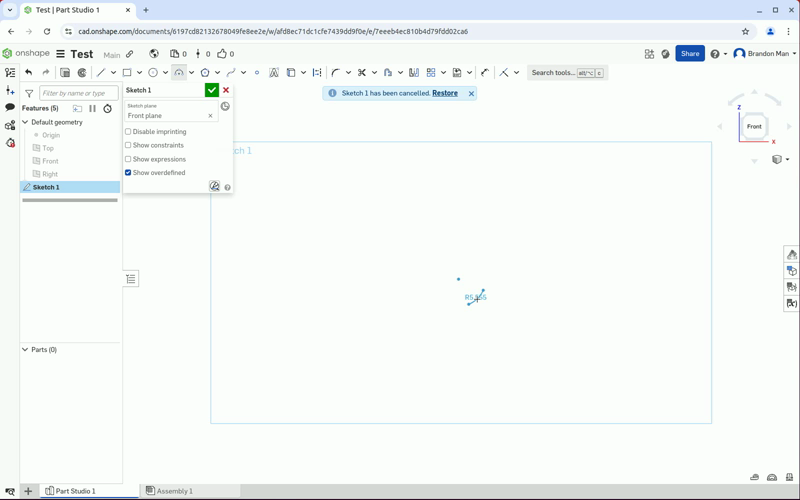
click(477, 298)
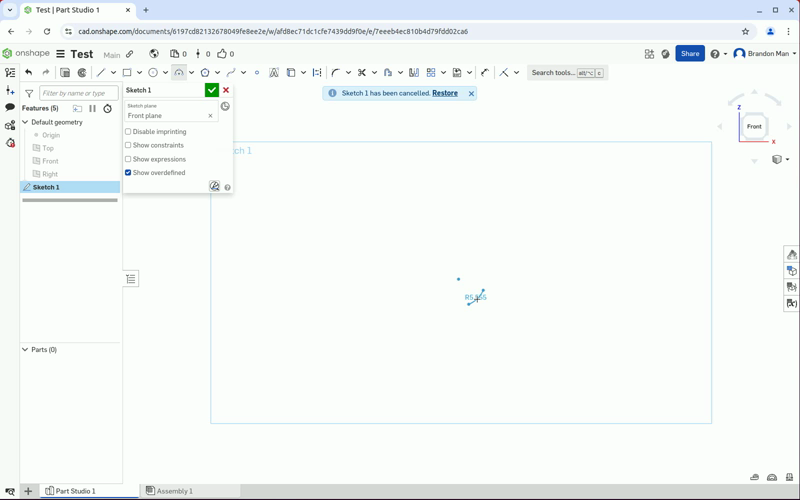
key_up(shift)
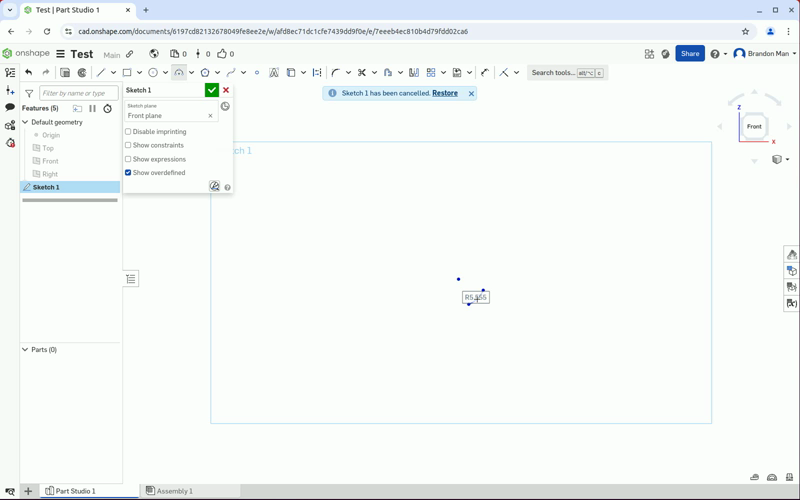
key(esc)
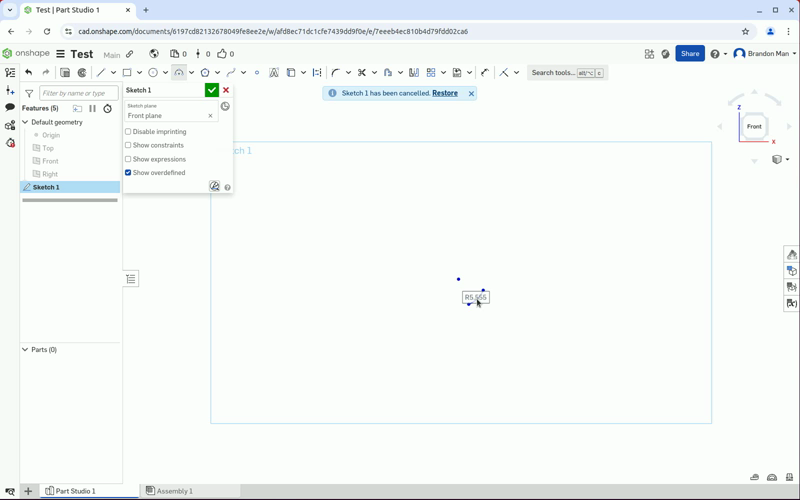
key(l)
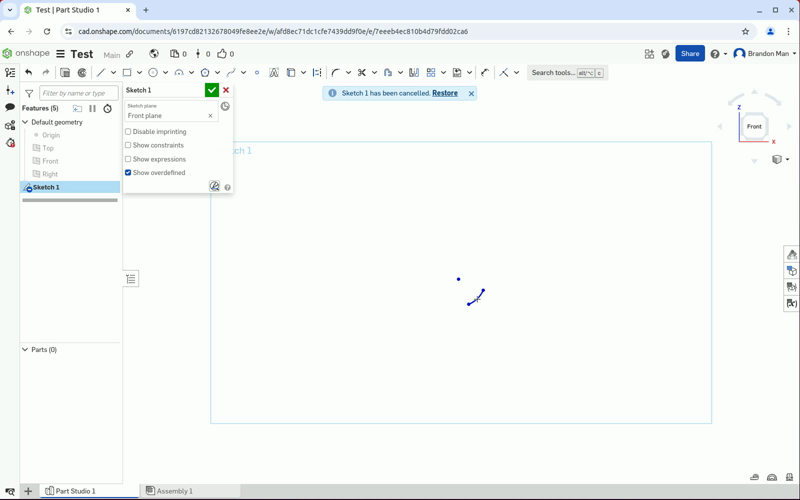
mouse_move(483, 290)
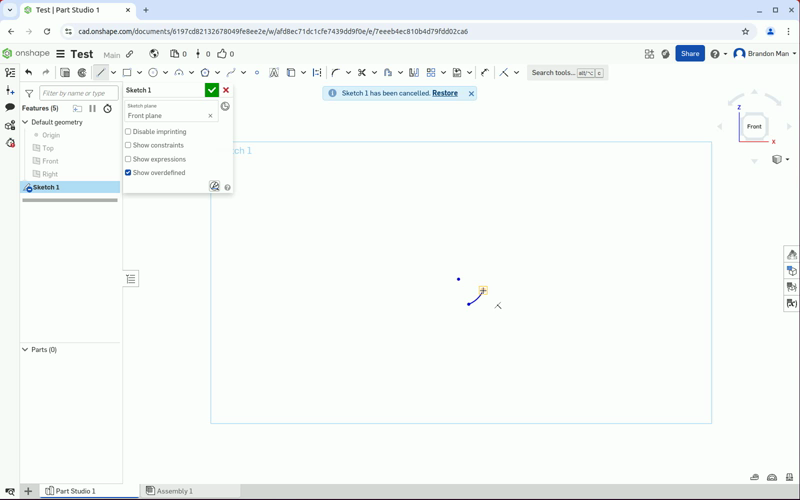
click(483, 290)
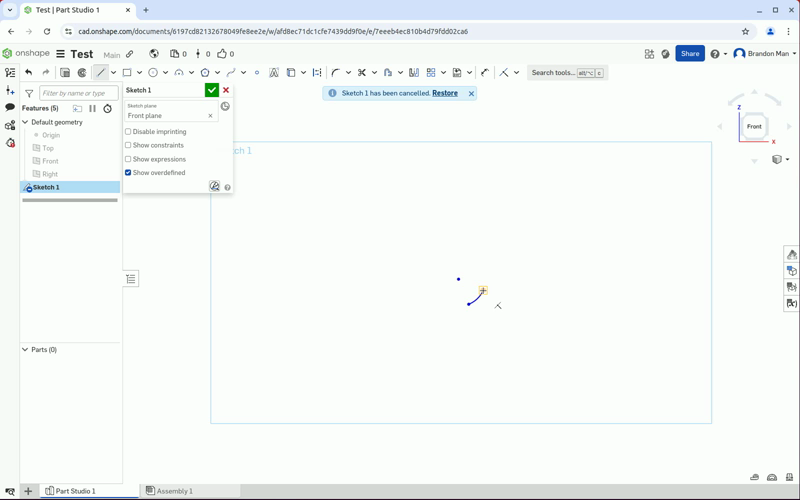
key_down(shift)
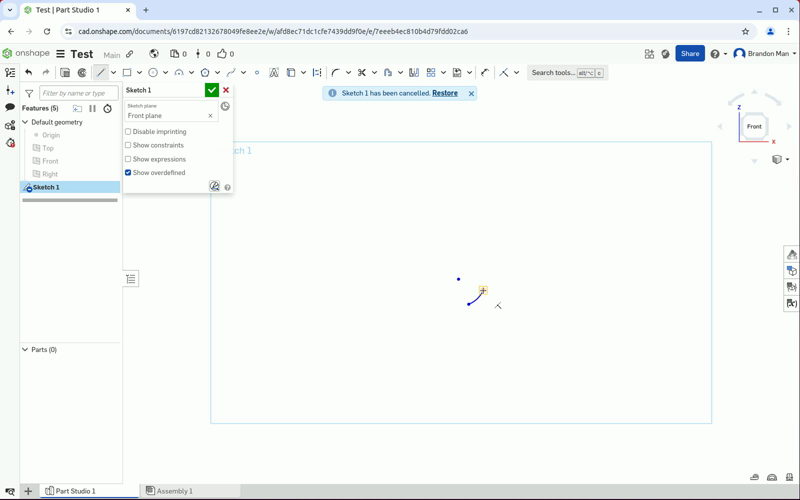
mouse_move(513, 290)
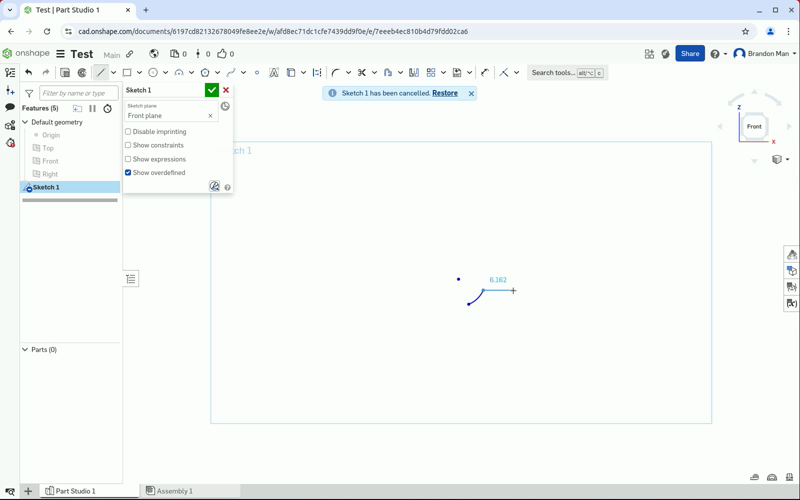
mouse_move(468, 290)
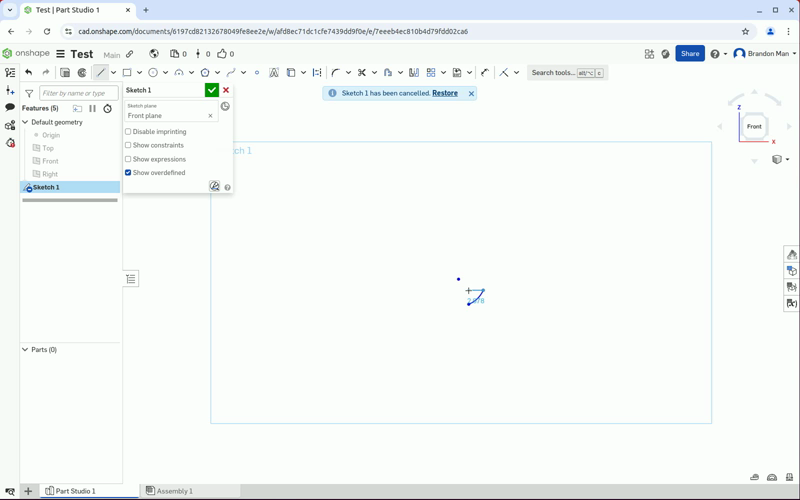
click(468, 290)
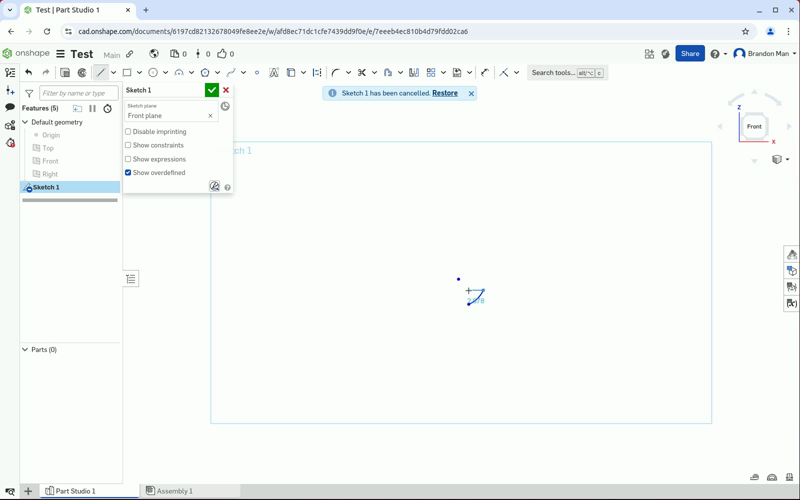
key_up(shift)
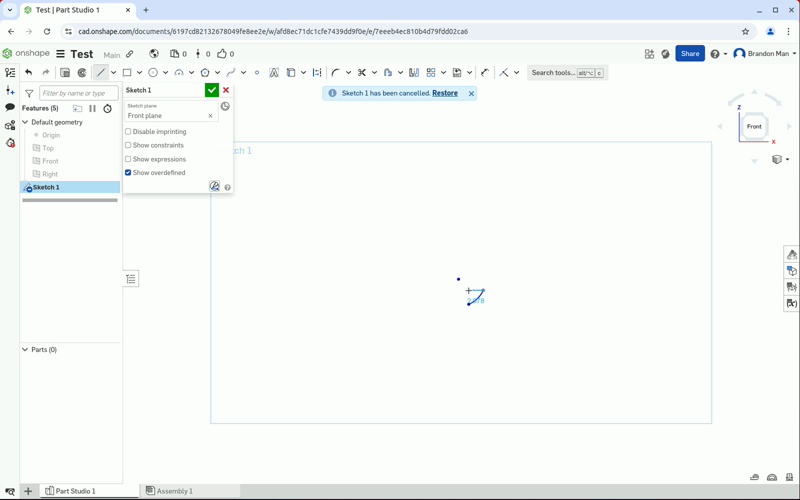
mouse_move(498, 290)
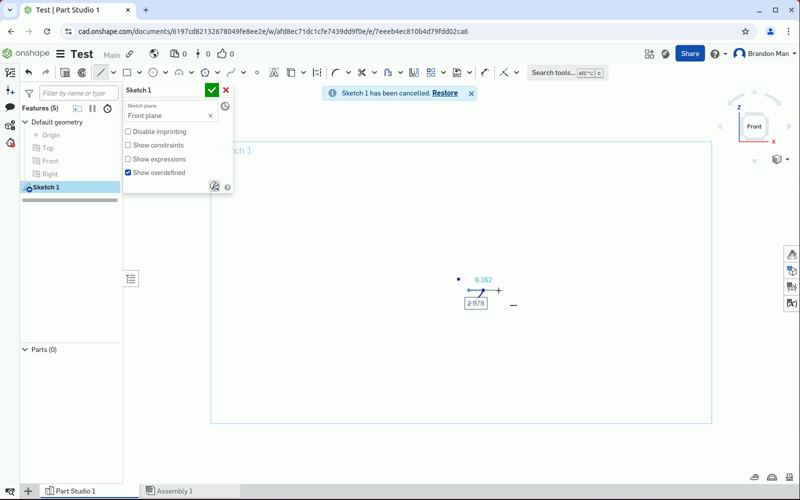
key_down(shift)
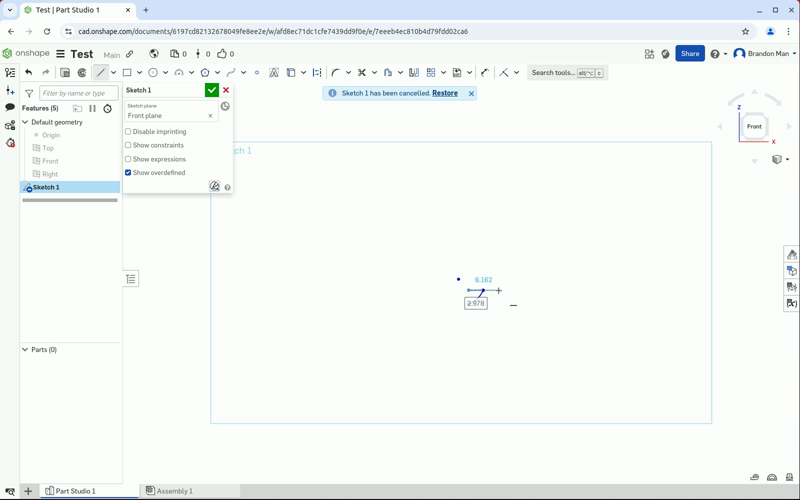
mouse_move(468, 304)
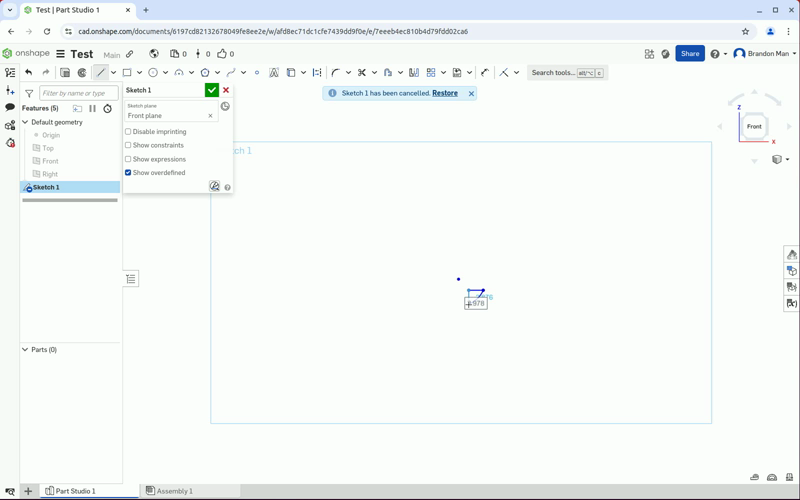
key_up(shift)
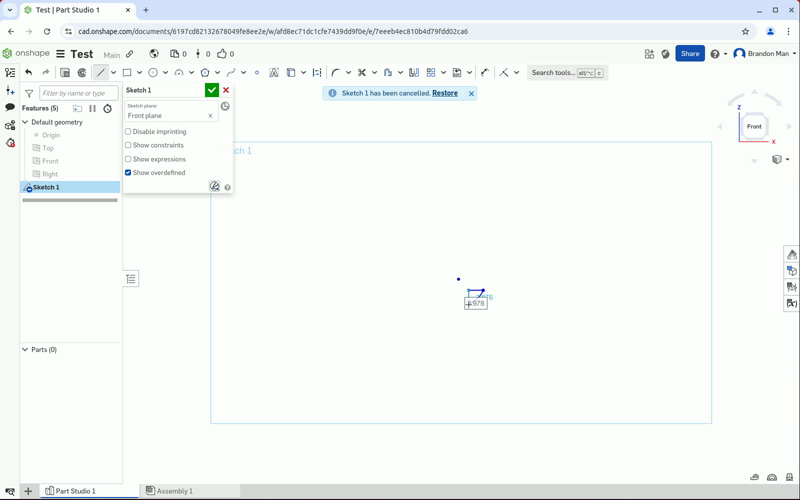
click(468, 304)
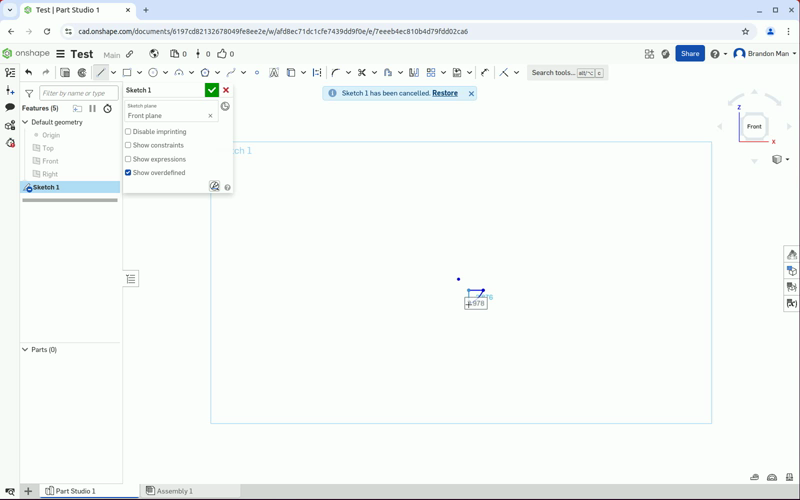
key(esc)
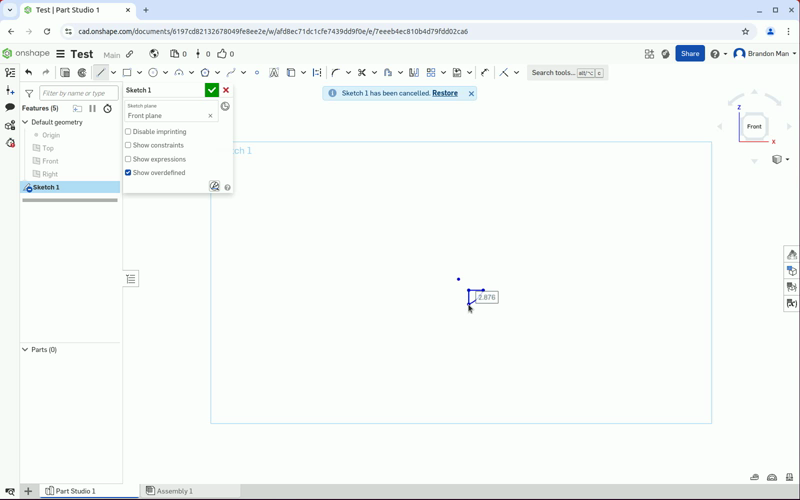
mouse_move(476, 294)
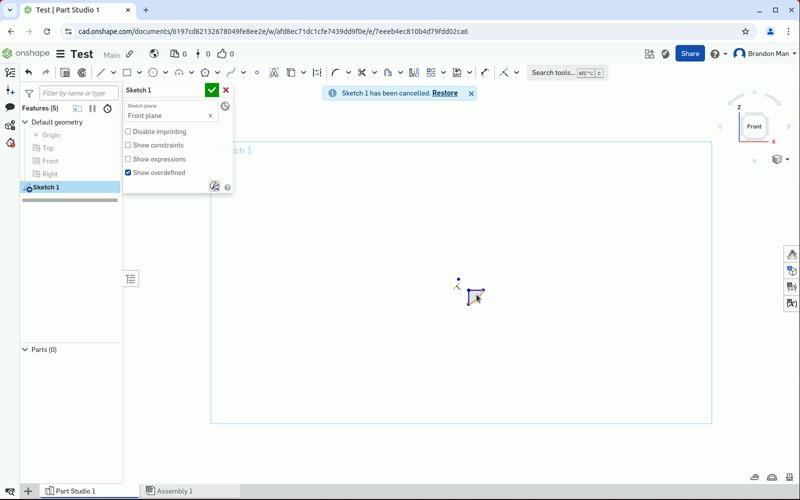
scroll(6)
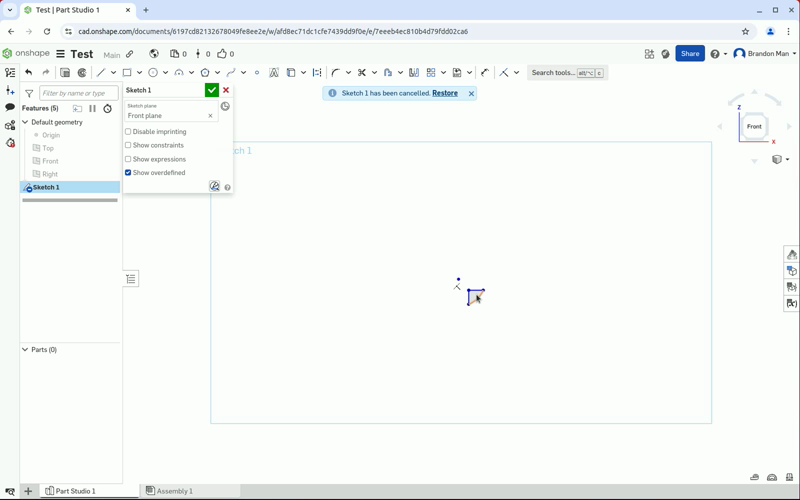
scroll(6)
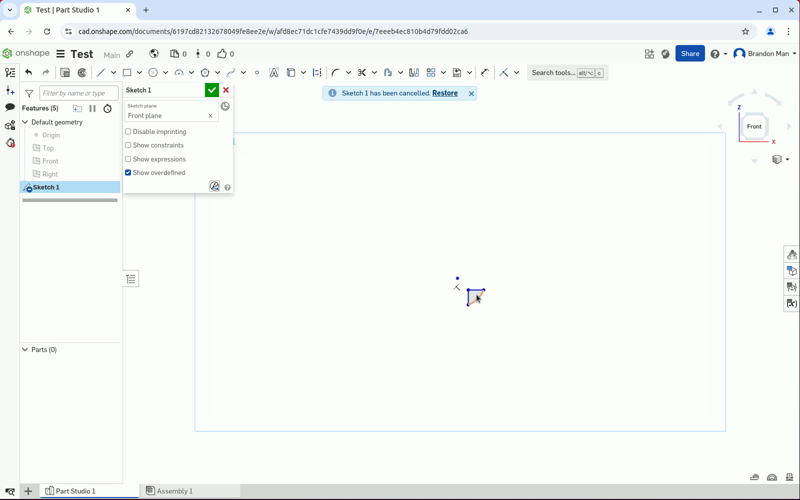
scroll(6)
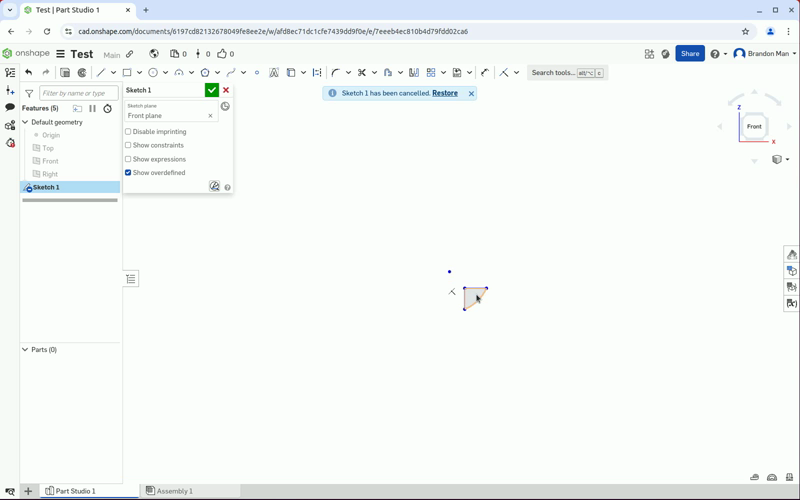
scroll(6)
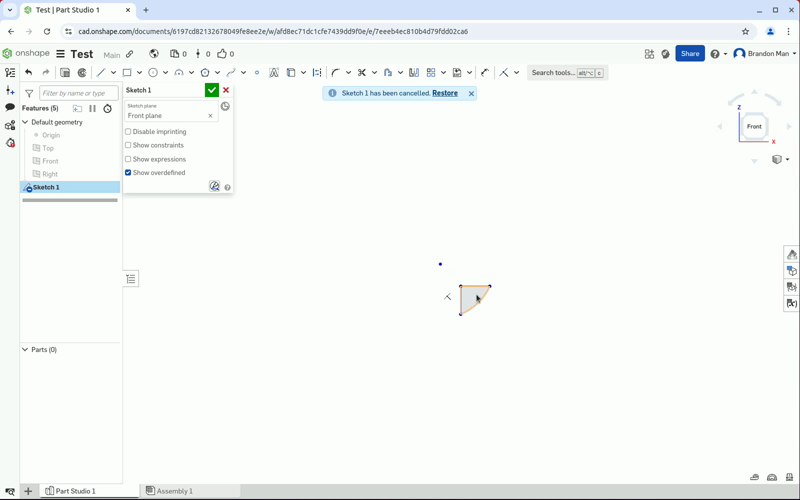
scroll(6)
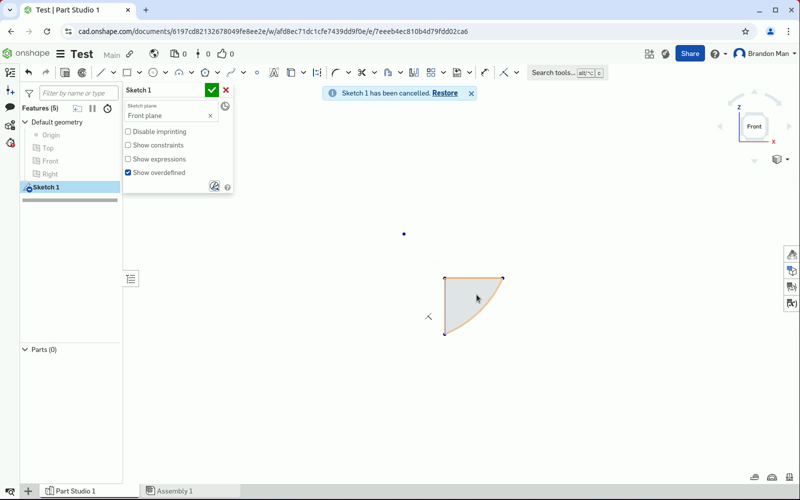
scroll(6)
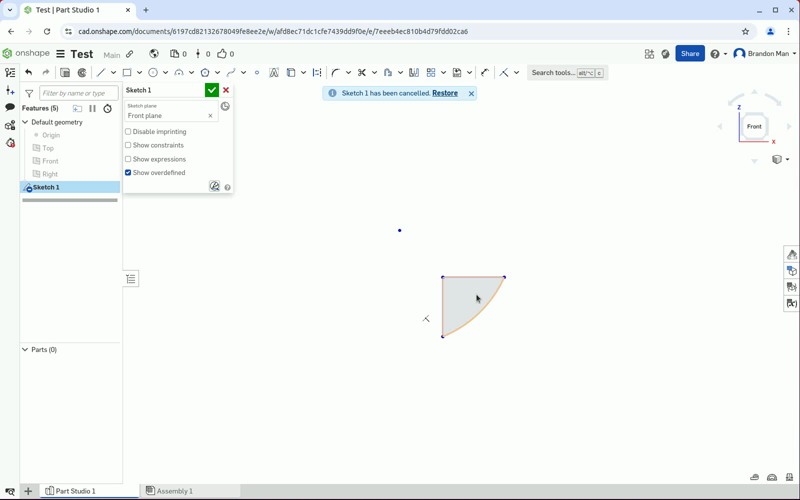
scroll(6)
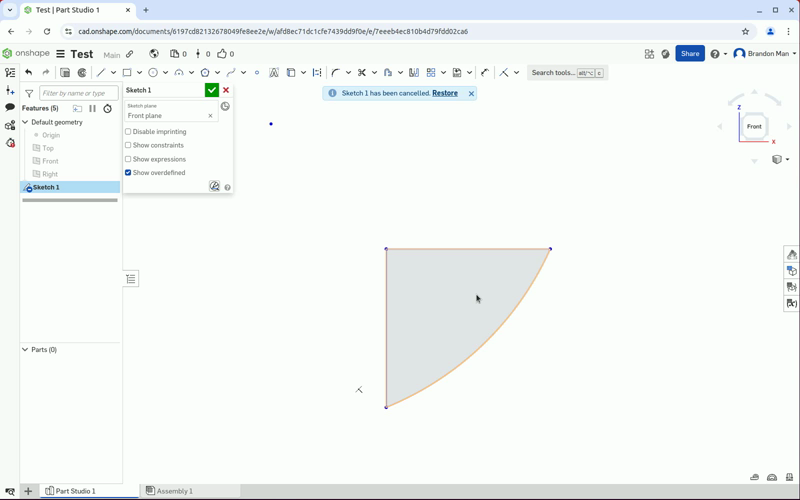
click(476, 294)
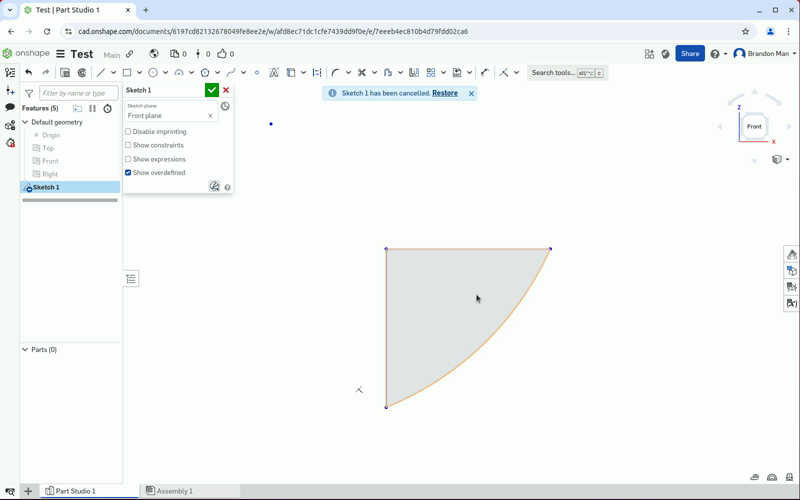
scroll(-6)
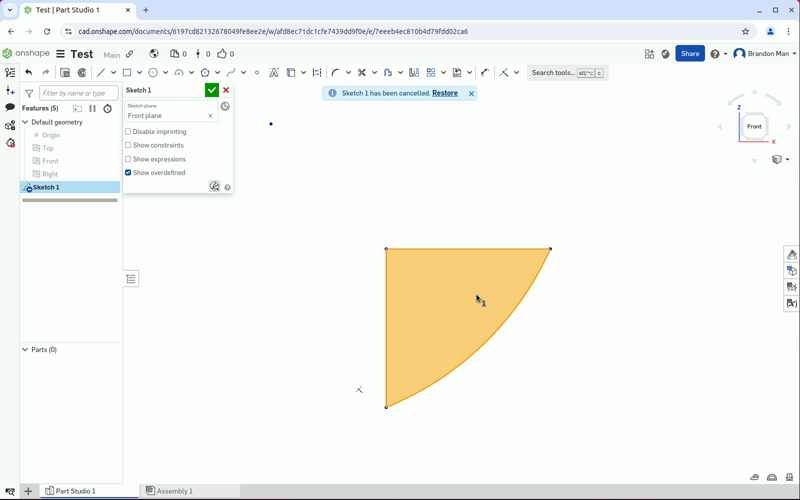
scroll(-6)
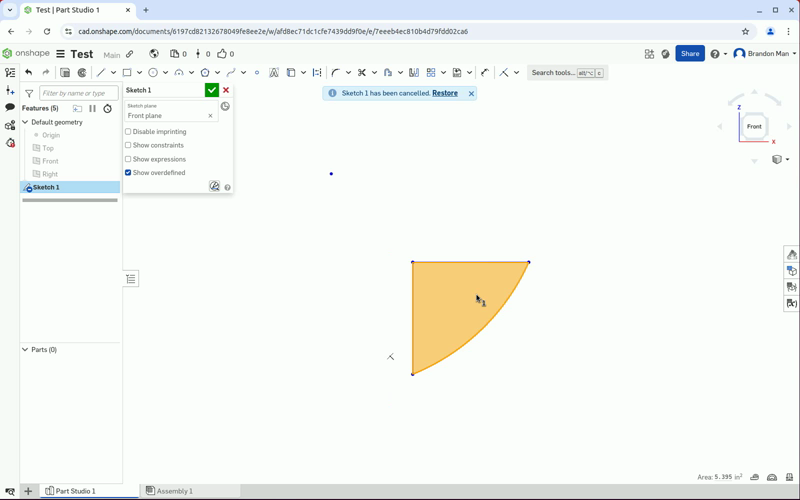
scroll(-6)
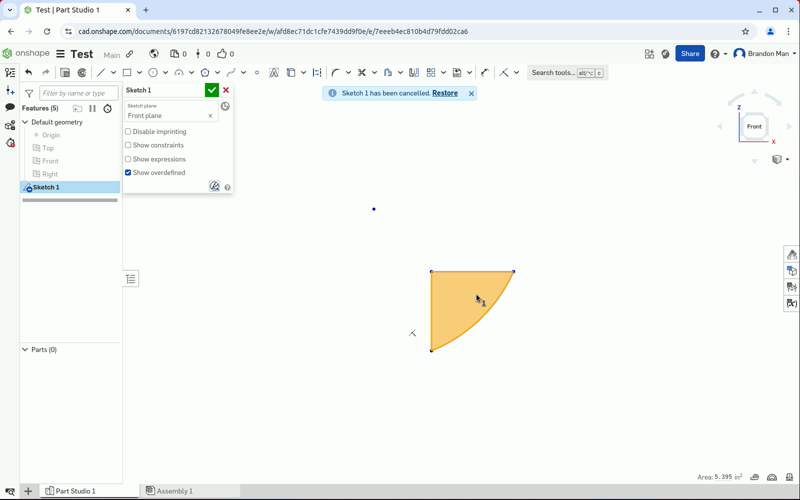
scroll(-6)
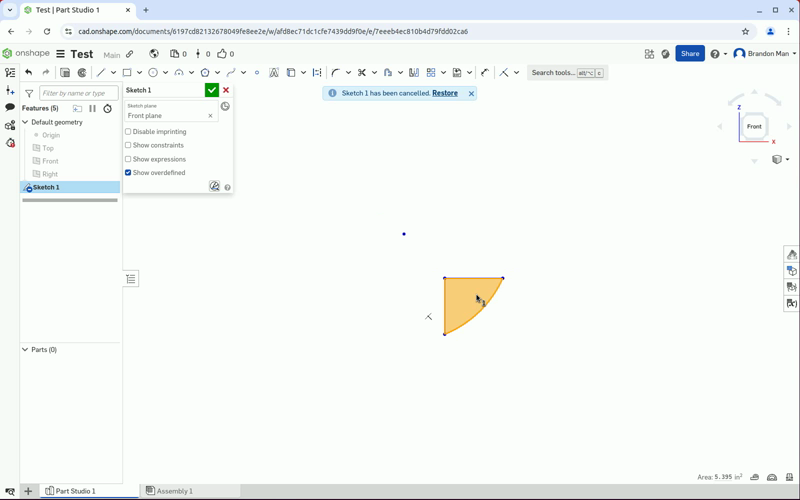
scroll(-6)
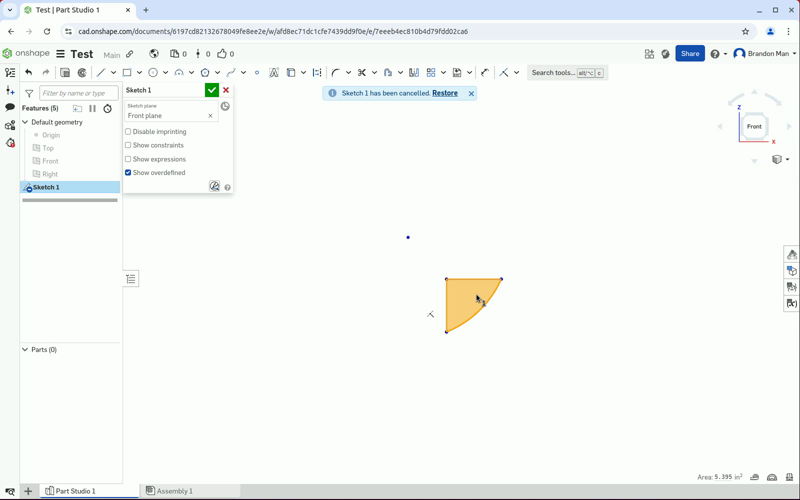
scroll(-6)
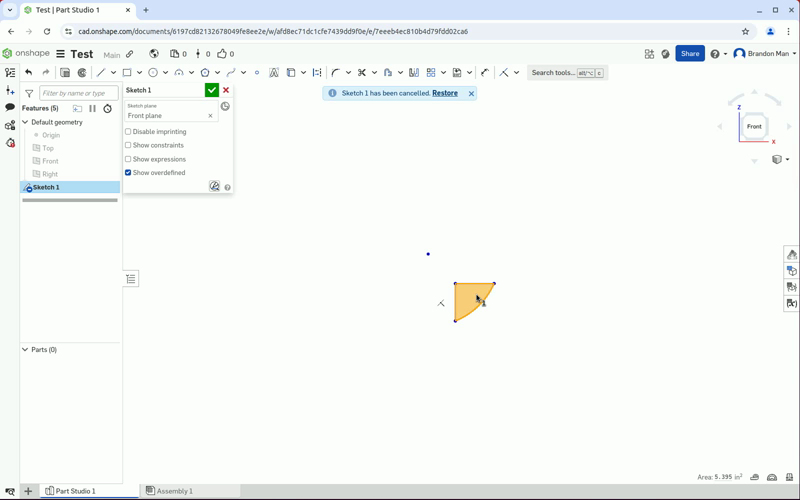
scroll(-6)
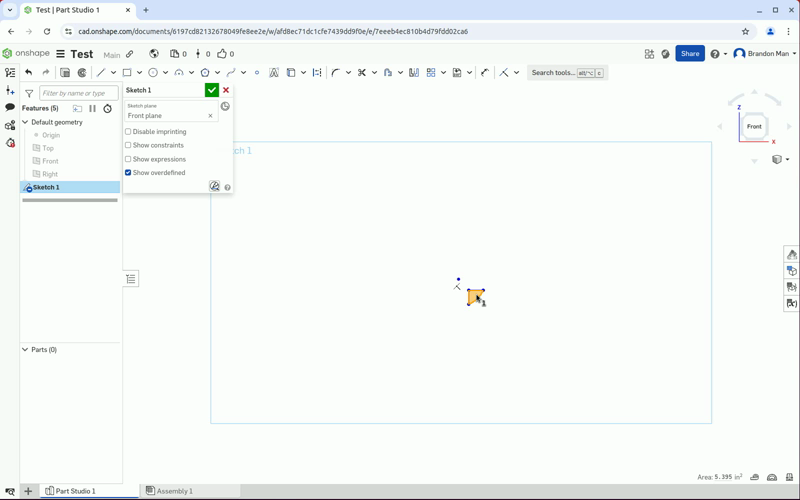
mouse_move(73, 352)
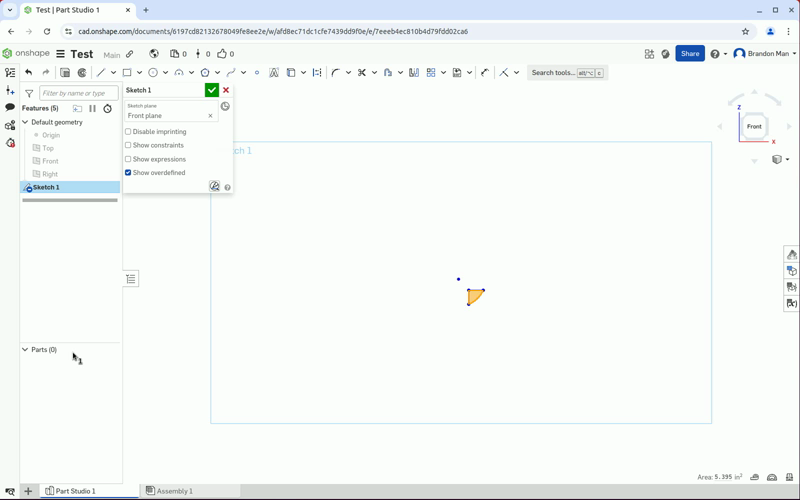
key(shift+y)
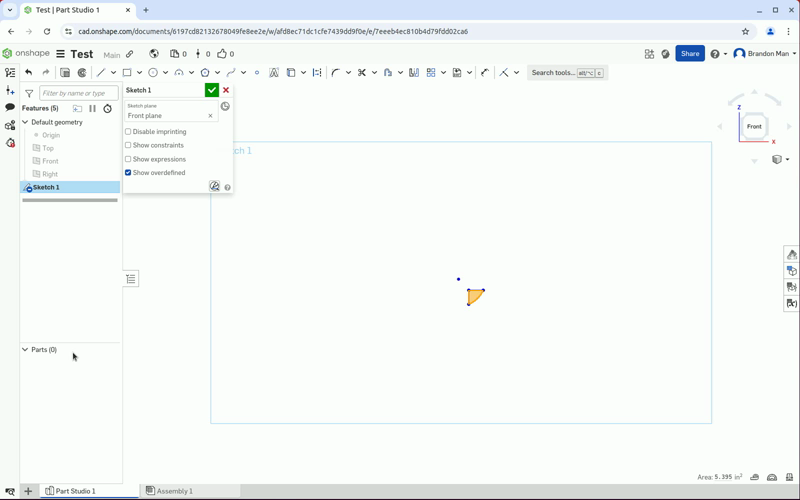
key(shift+e)
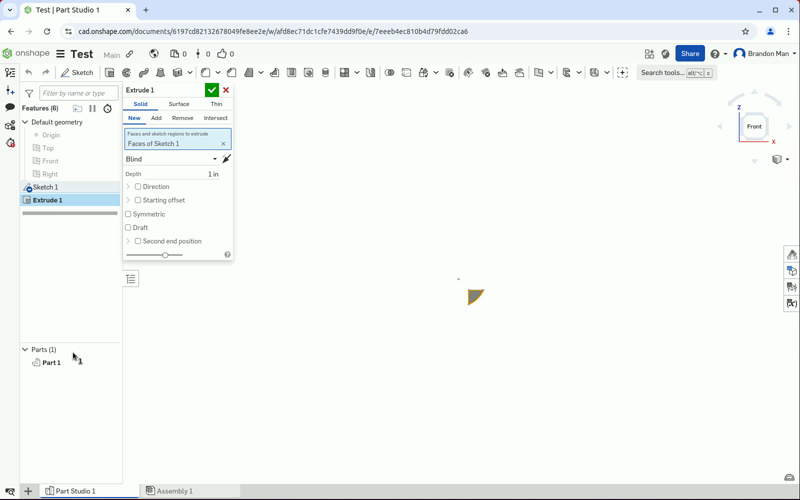
mouse_move(143, 106)
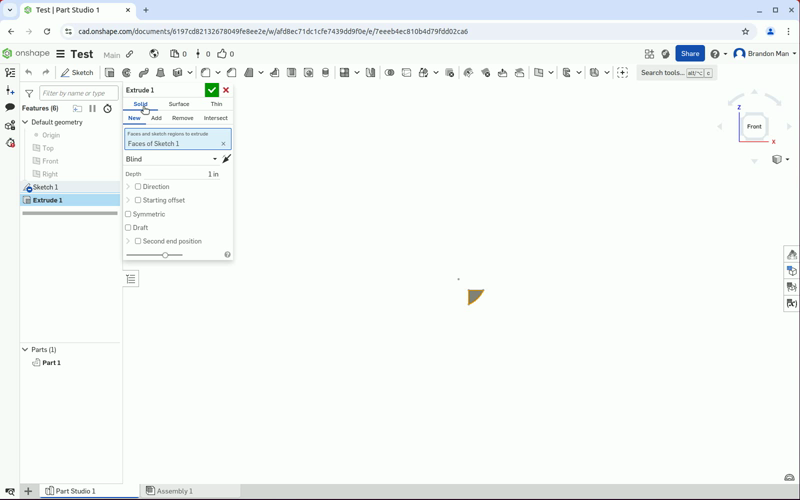
click(143, 106)
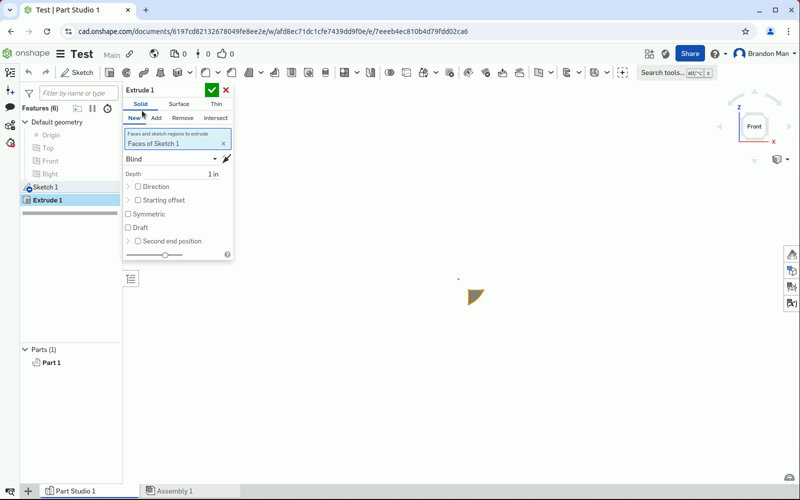
mouse_move(137, 120)
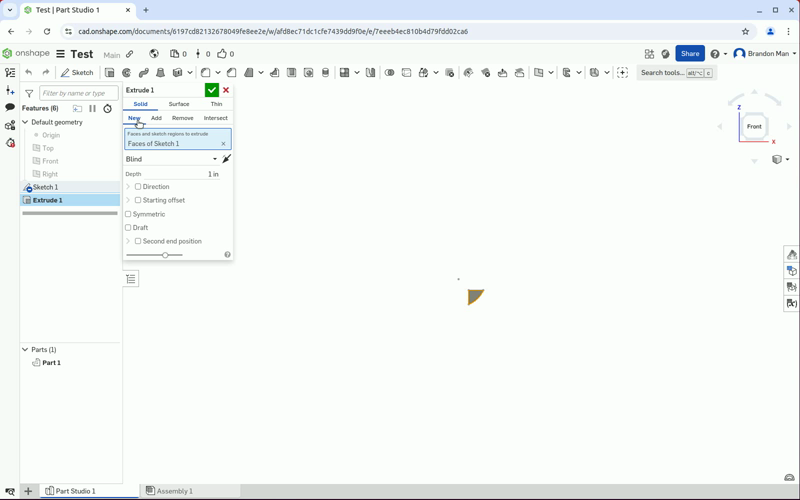
click(137, 120)
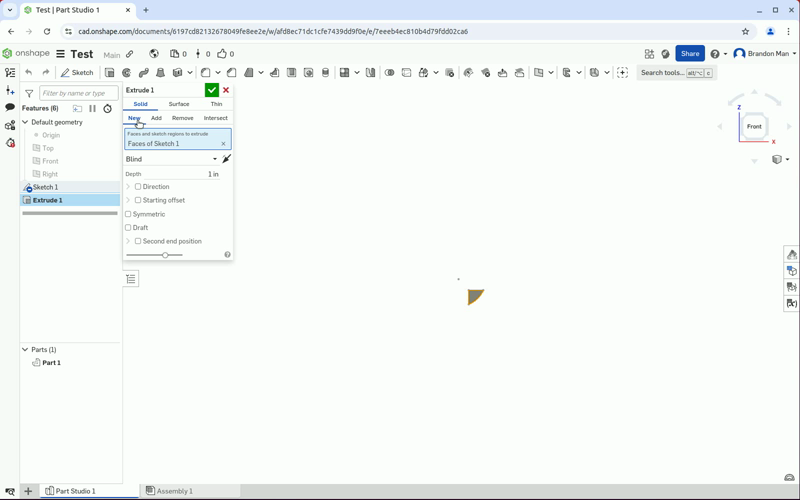
key(tab, 4)
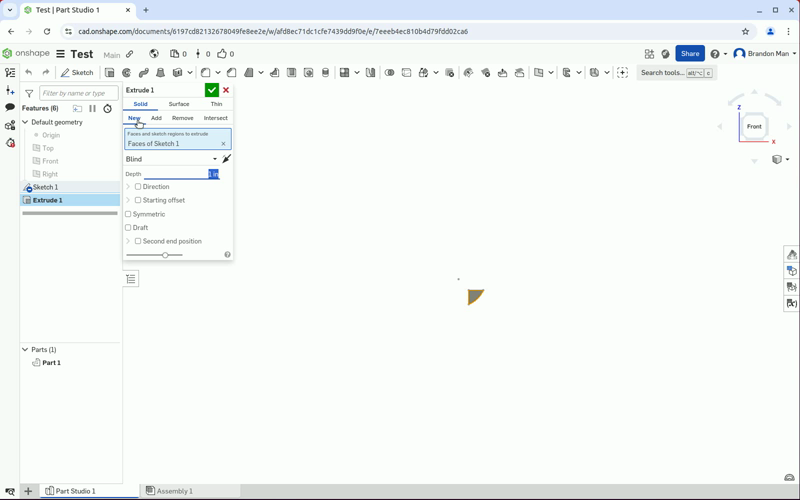
text(46.216)
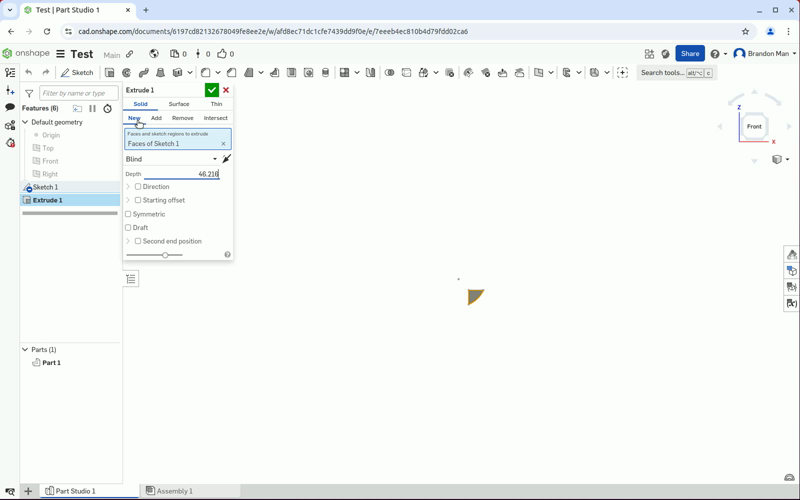
key(tab, 3)
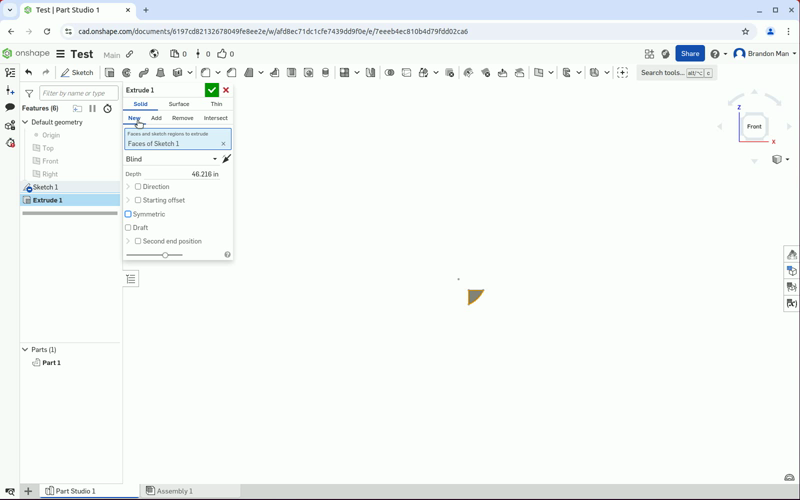
key(space)
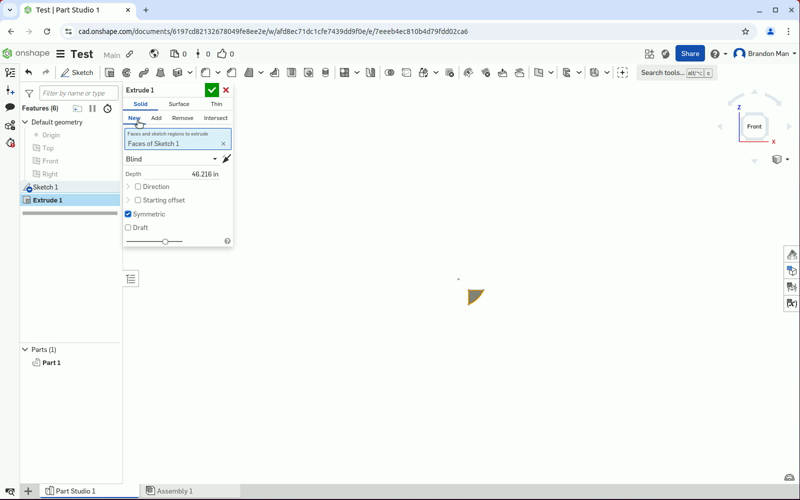
key(enter)
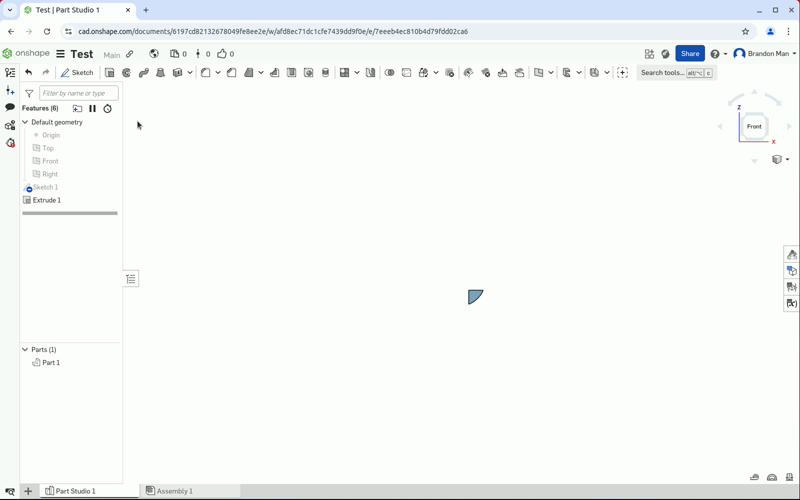
key(shift+h)
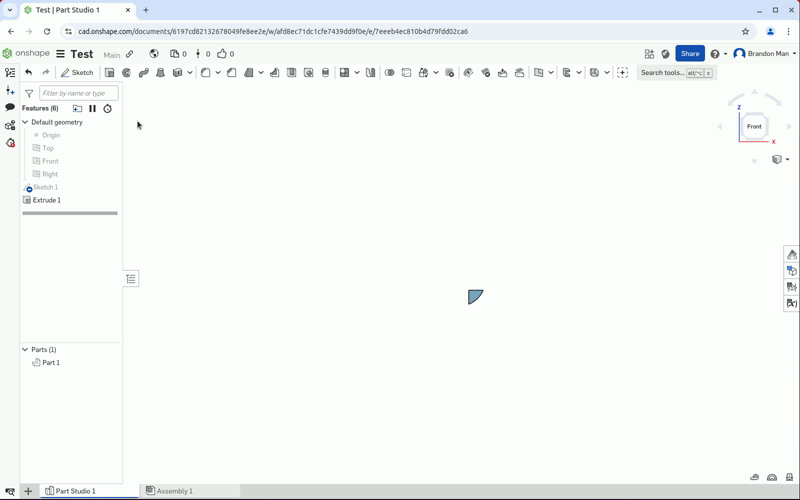
key(shift+h)
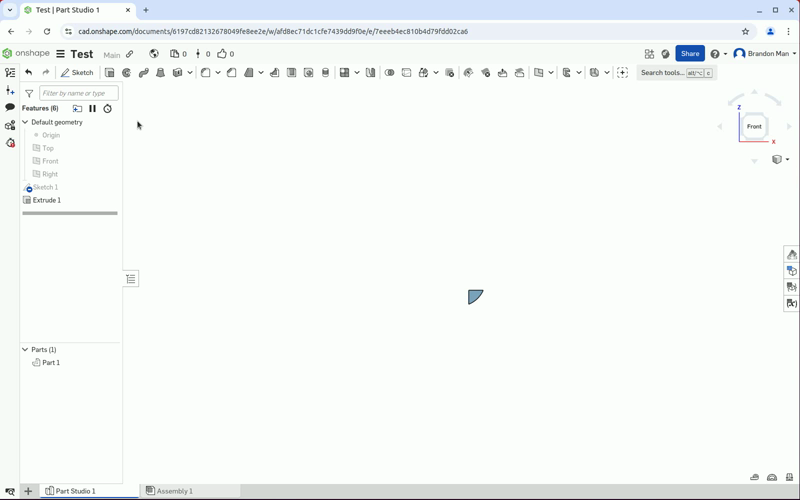
mouse_move(73, 189)
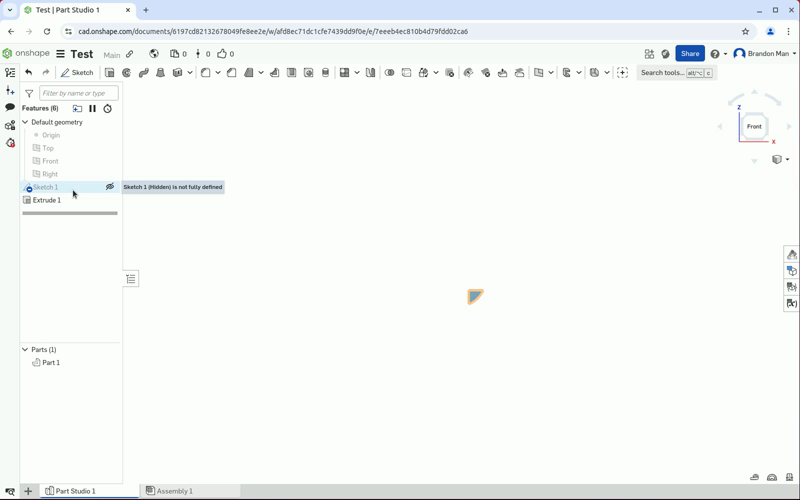
click(73, 189)
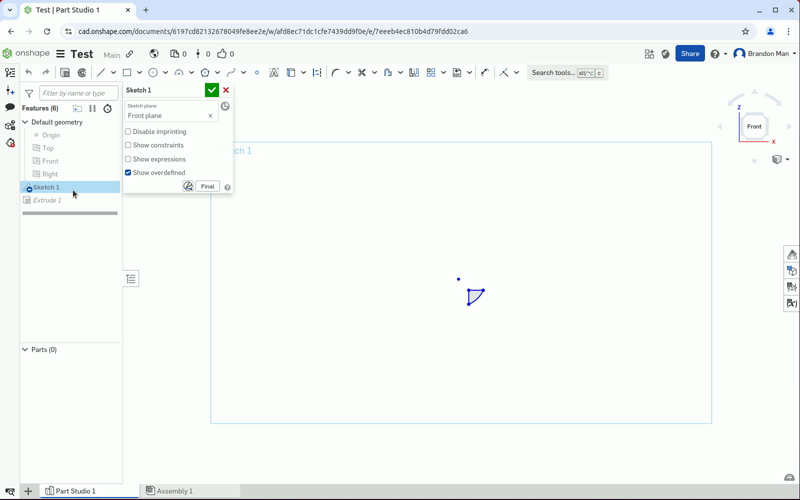
mouse_move(229, 92)
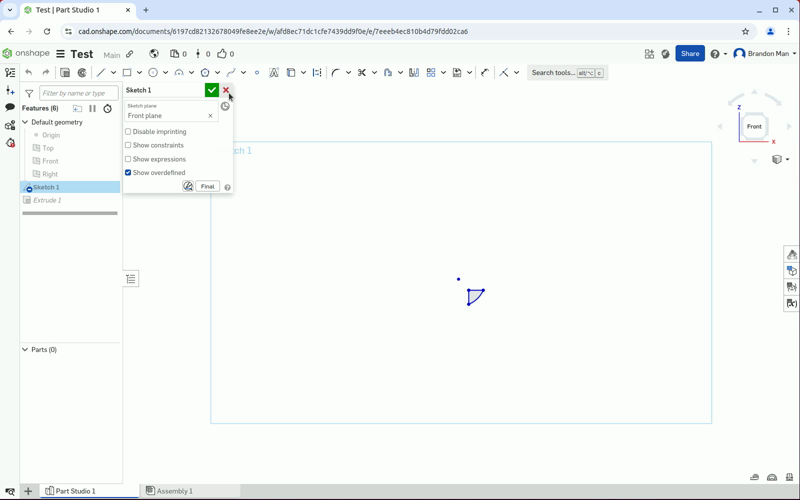
click(229, 92)
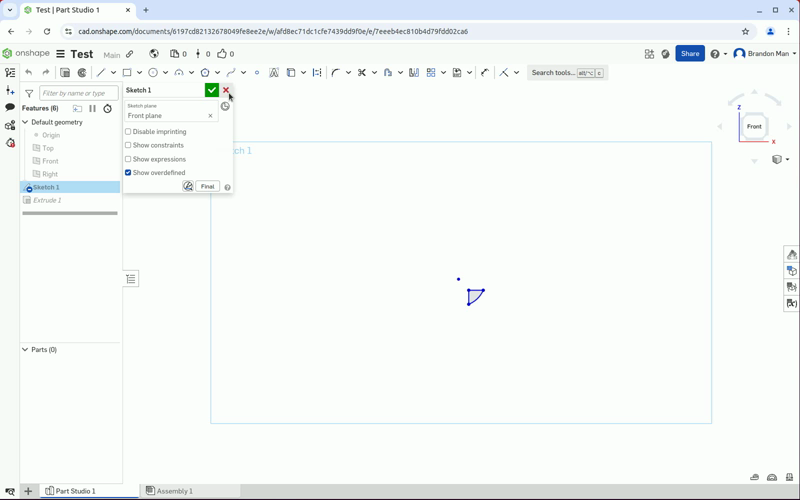
key(shift+s)
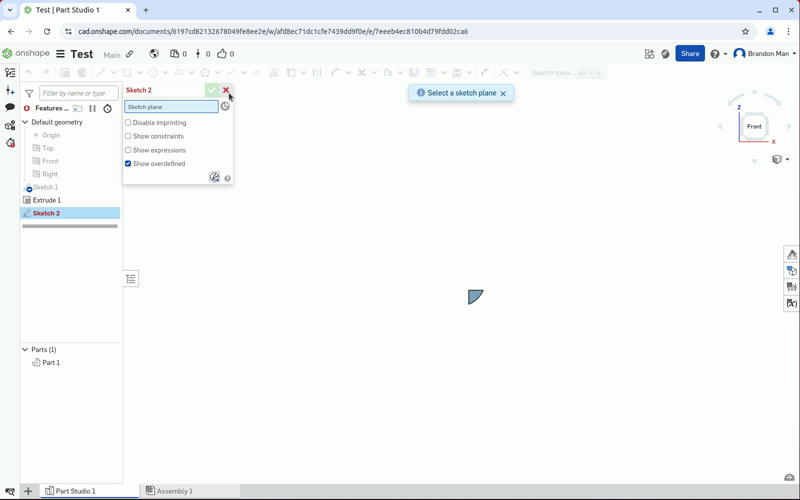
mouse_move(73, 163)
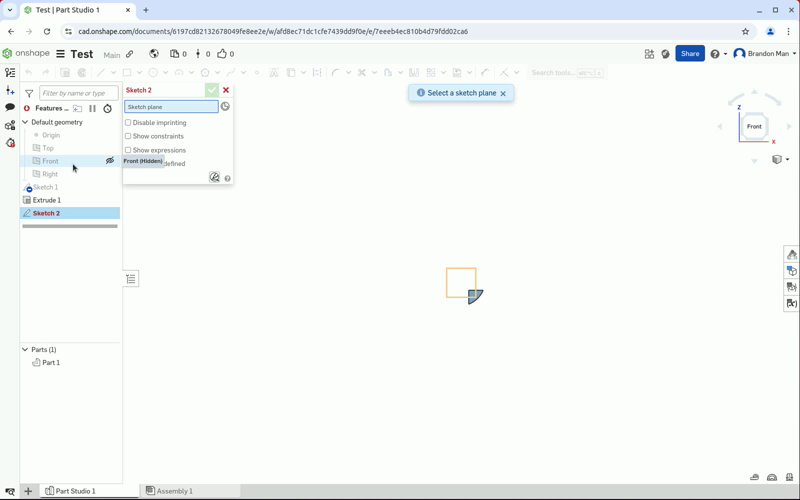
click(73, 163)
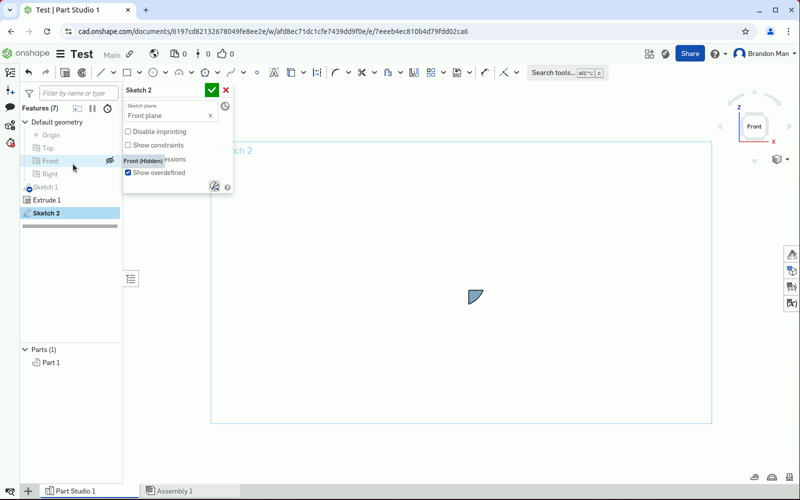
mouse_move(73, 352)
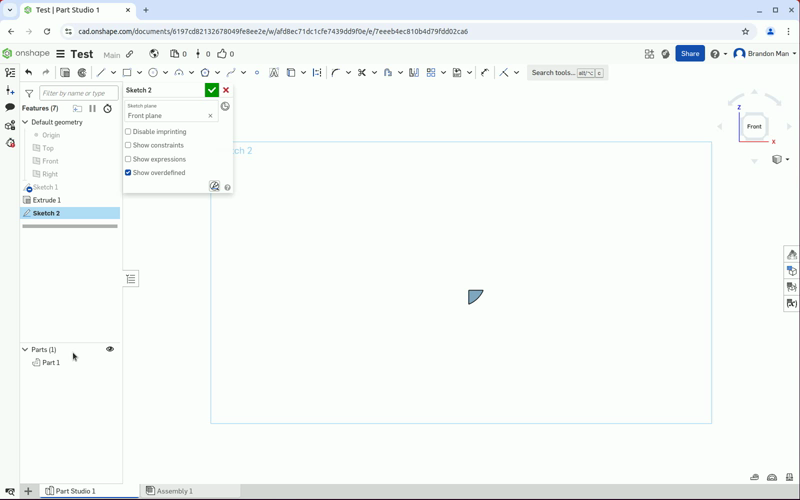
key(y)
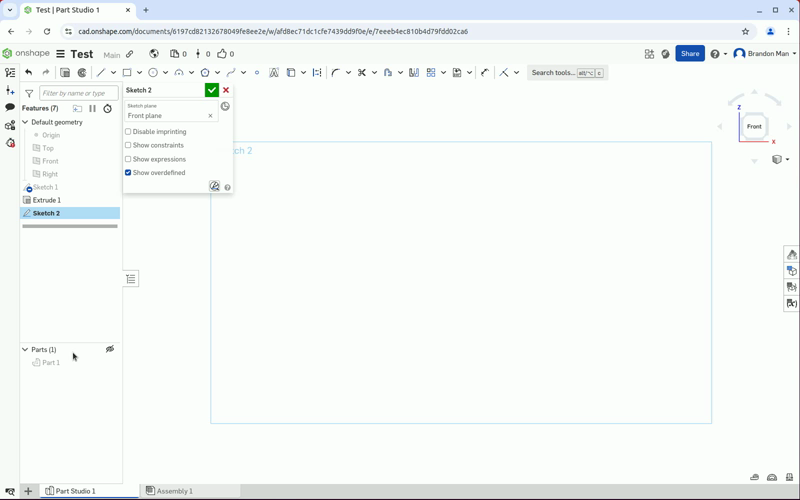
key(a)
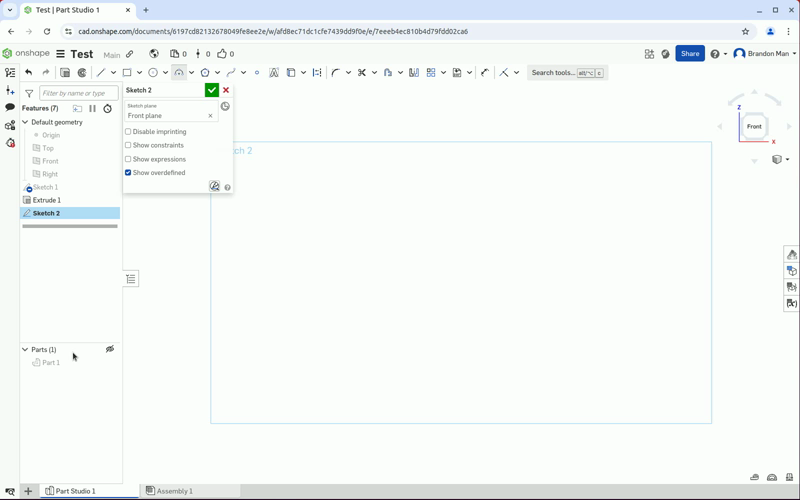
key_down(shift)
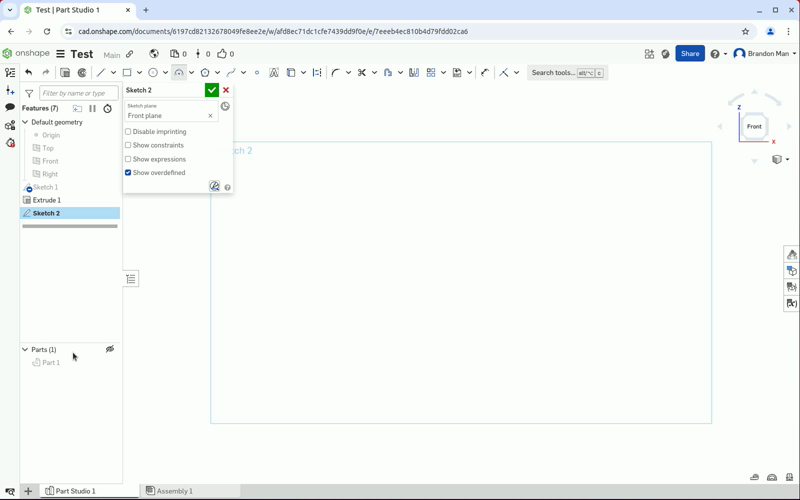
mouse_move(430, 300)
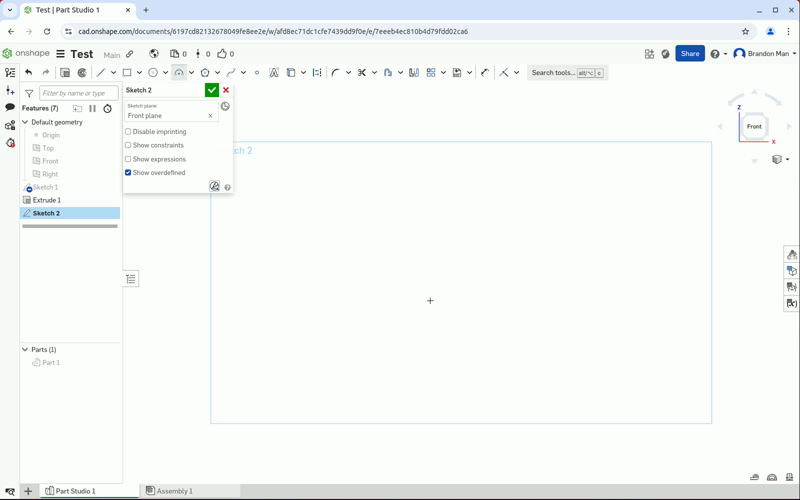
click(430, 300)
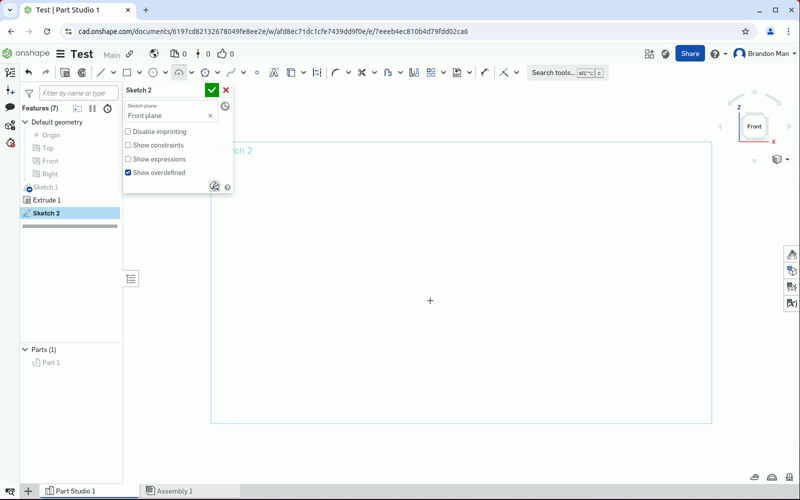
key_up(shift)
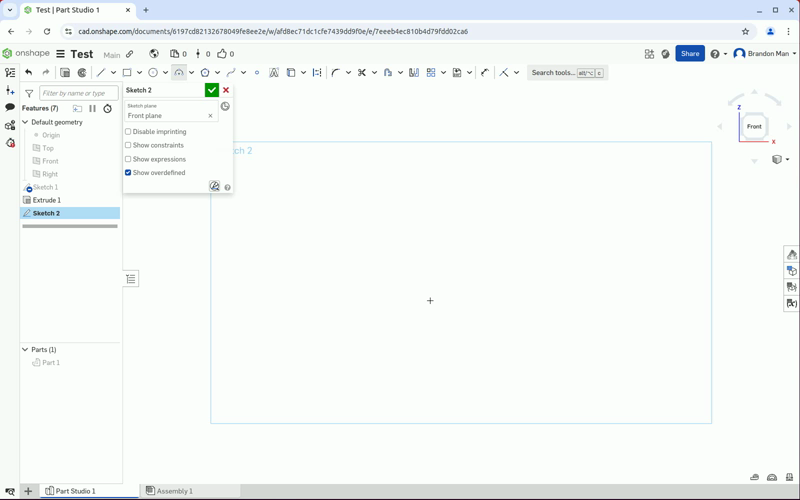
key_down(shift)
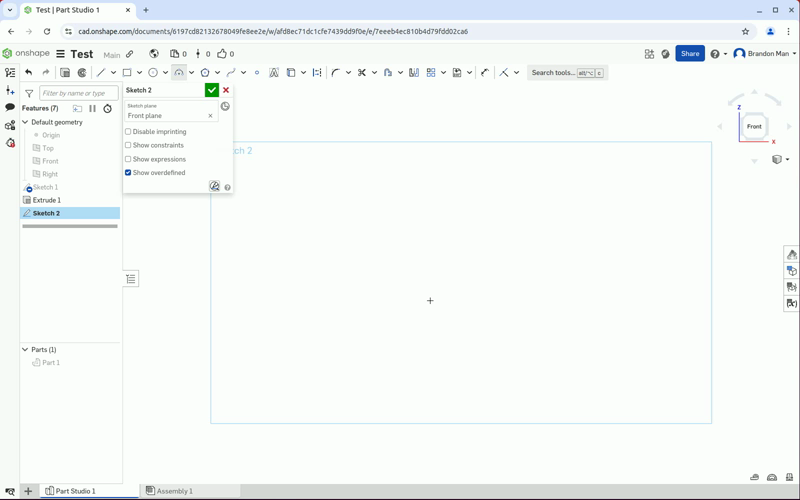
mouse_move(443, 313)
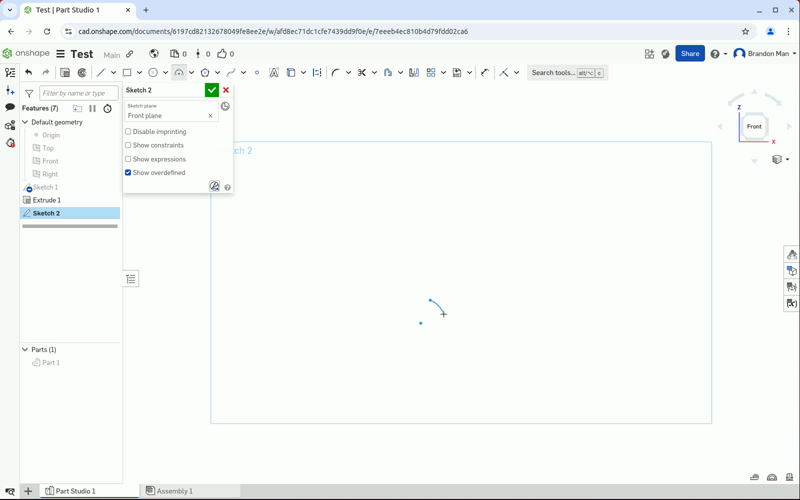
click(443, 313)
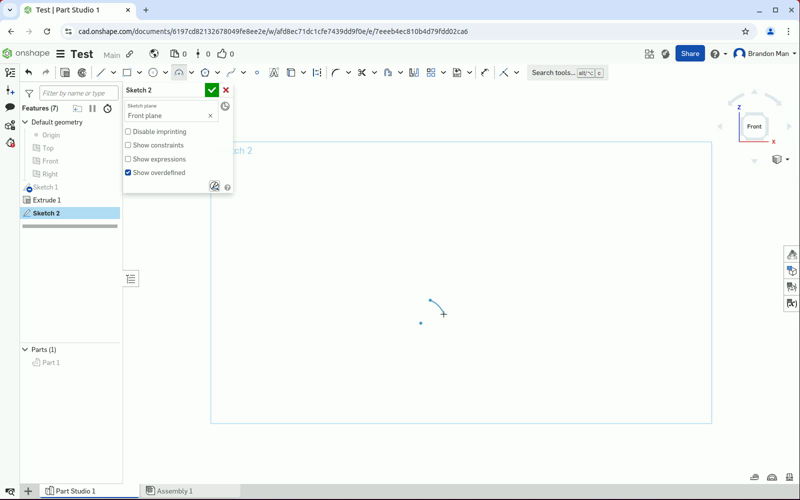
mouse_move(439, 304)
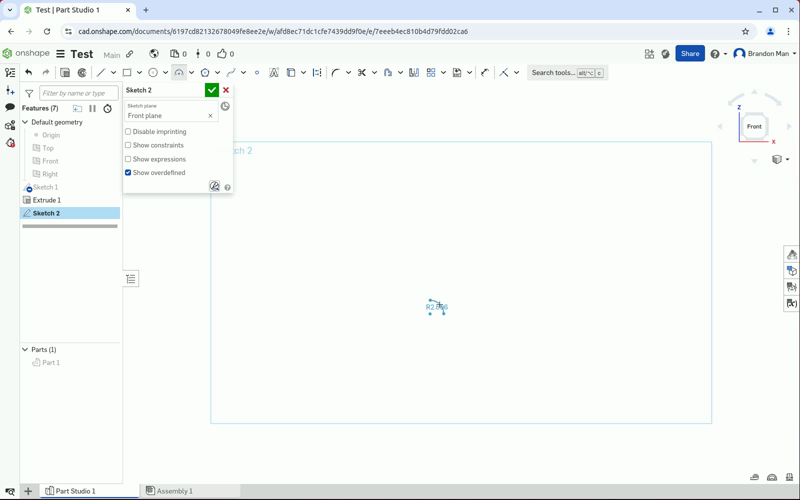
click(439, 304)
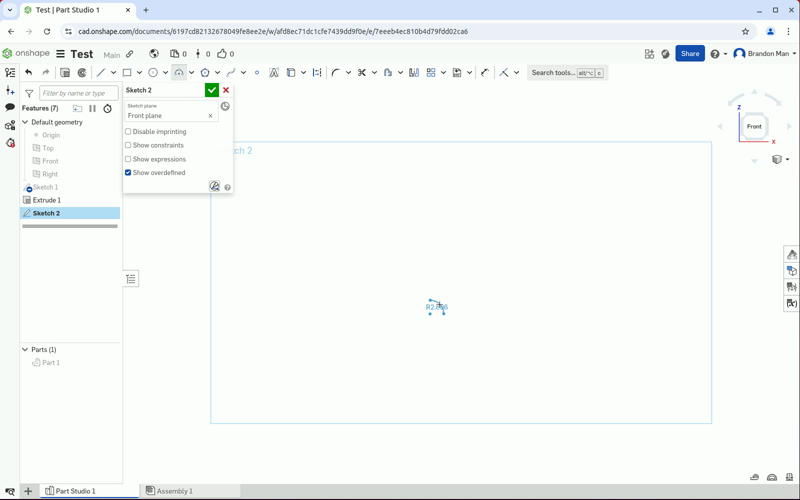
key_up(shift)
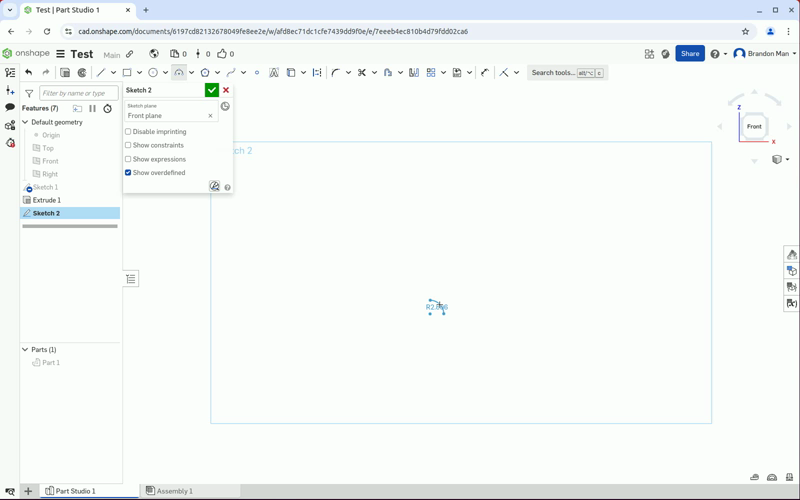
mouse_move(443, 313)
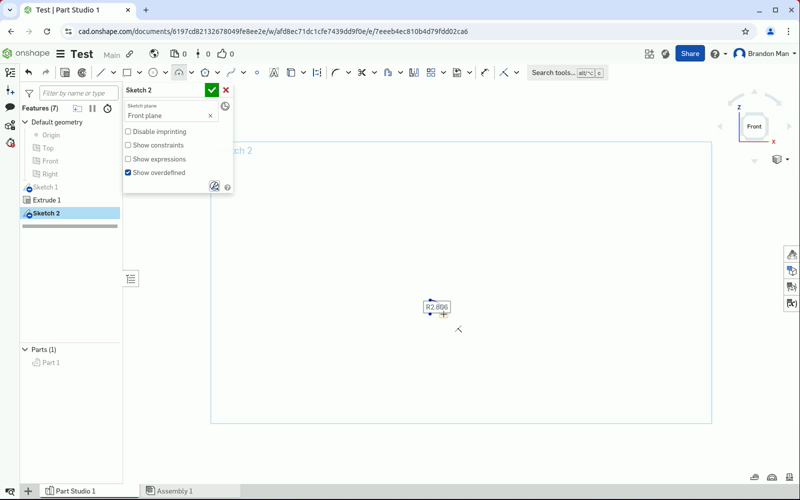
click(443, 313)
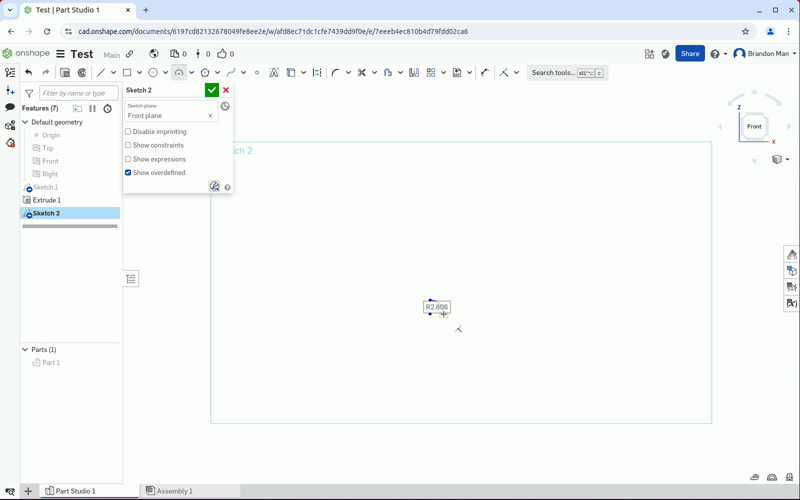
key_down(shift)
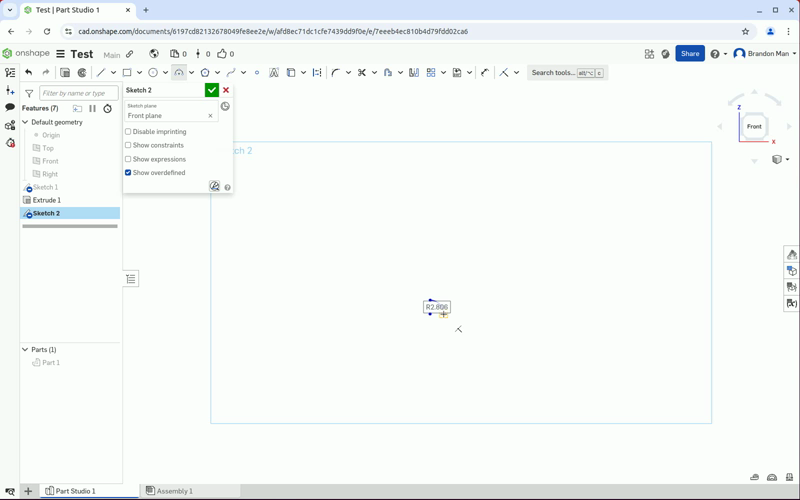
mouse_move(479, 313)
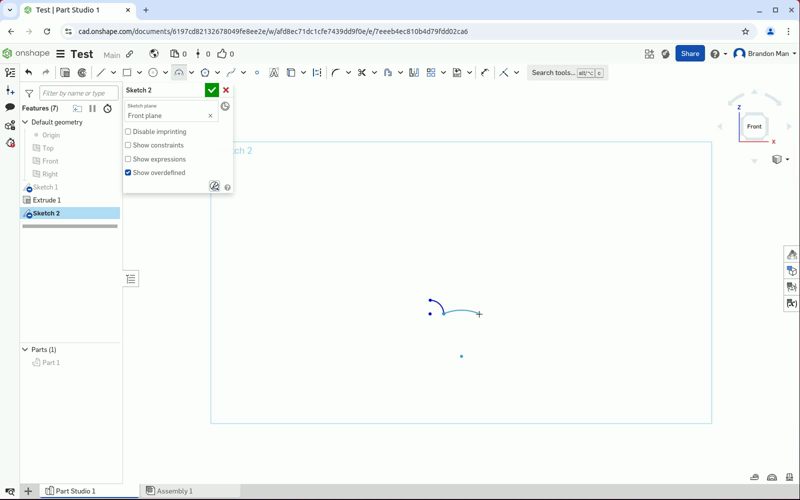
click(479, 313)
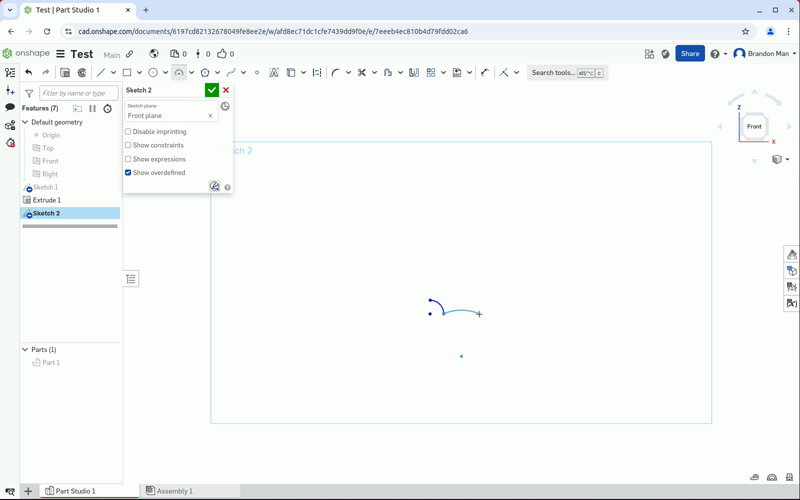
mouse_move(461, 318)
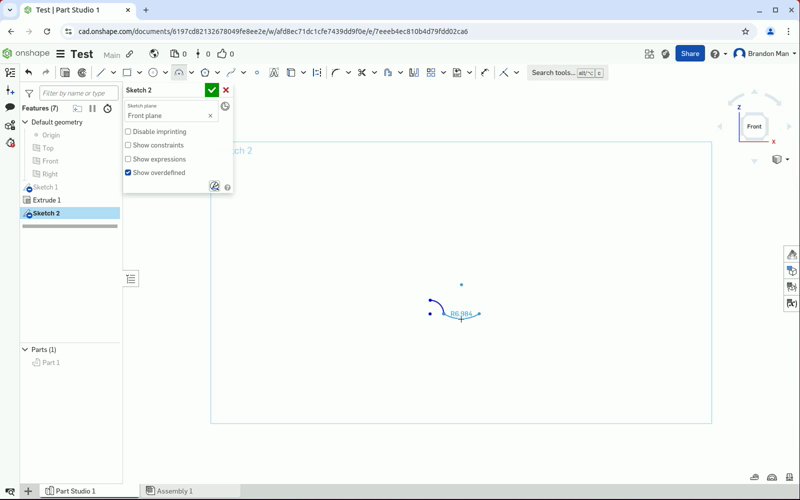
click(461, 318)
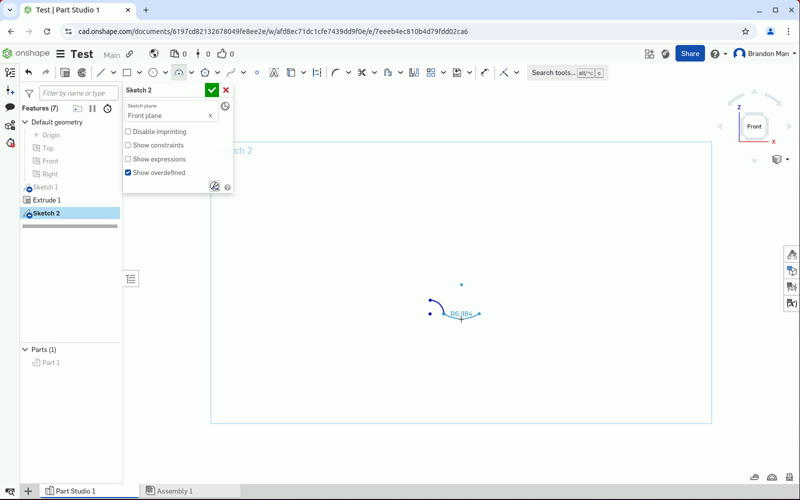
key_up(shift)
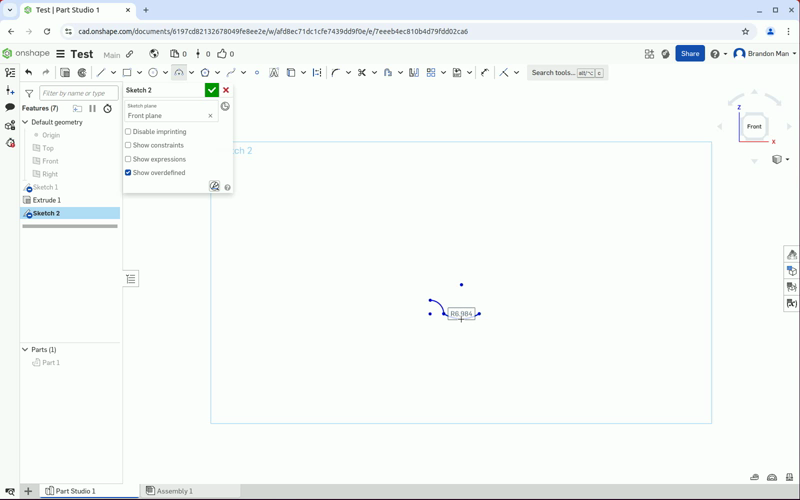
mouse_move(479, 313)
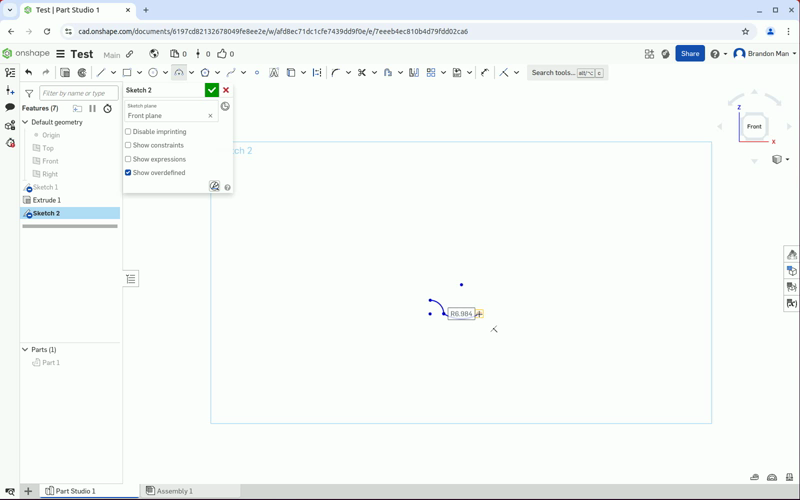
click(479, 313)
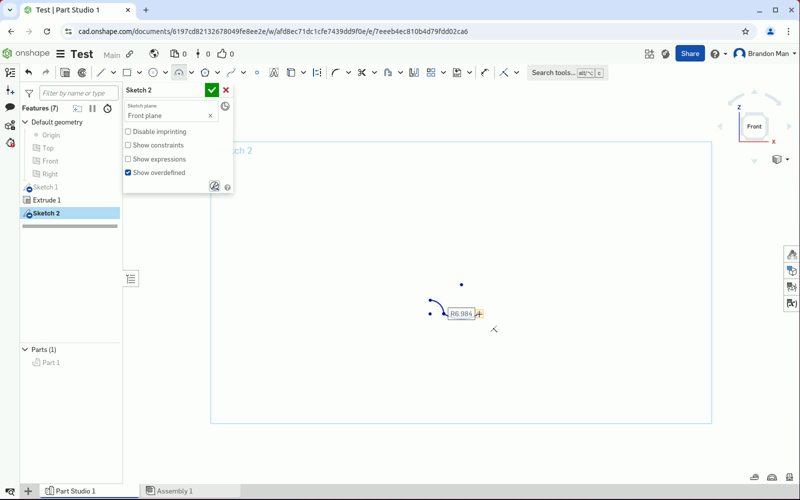
key_down(shift)
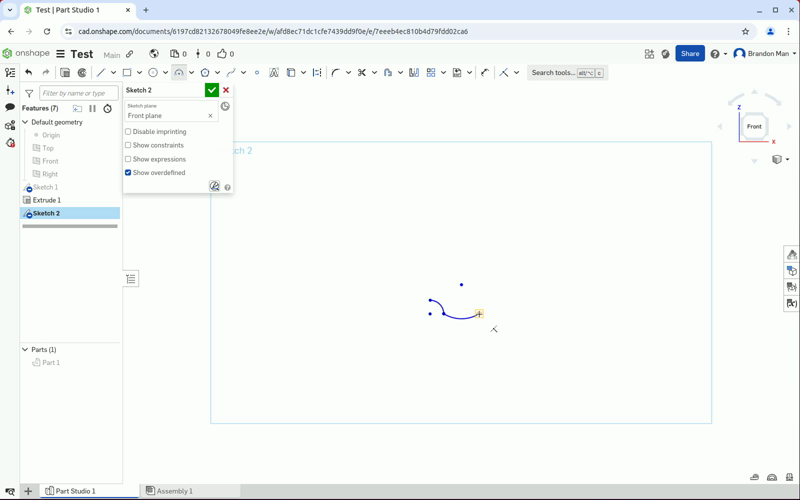
mouse_move(491, 300)
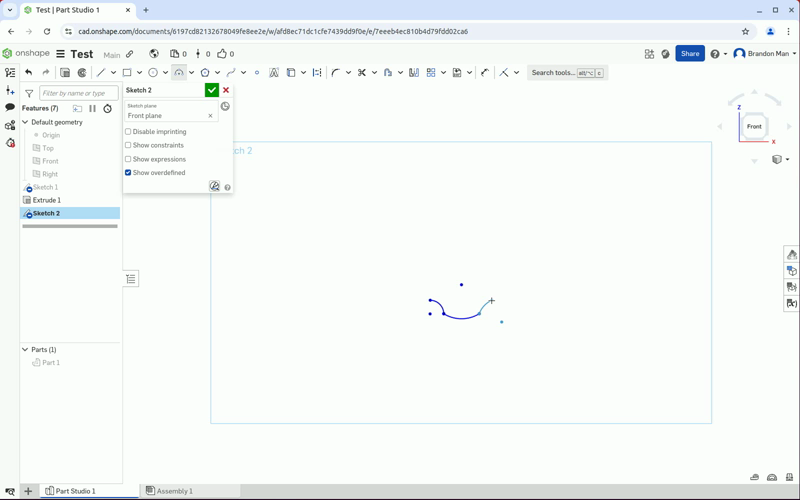
click(491, 300)
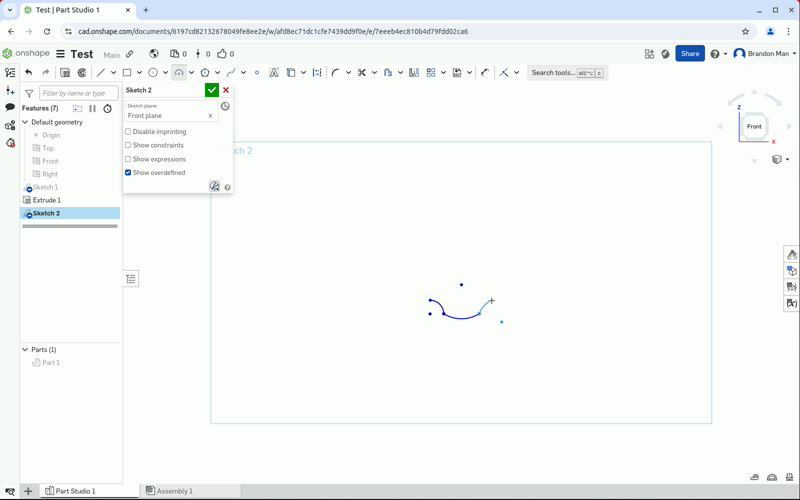
mouse_move(482, 304)
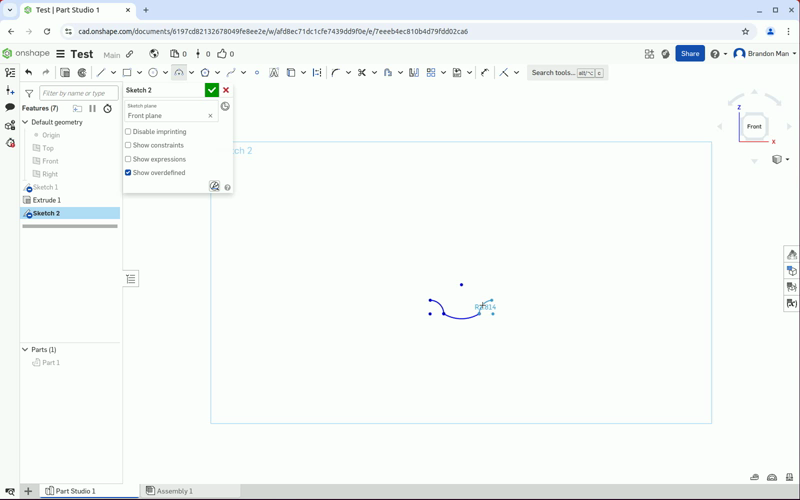
click(482, 304)
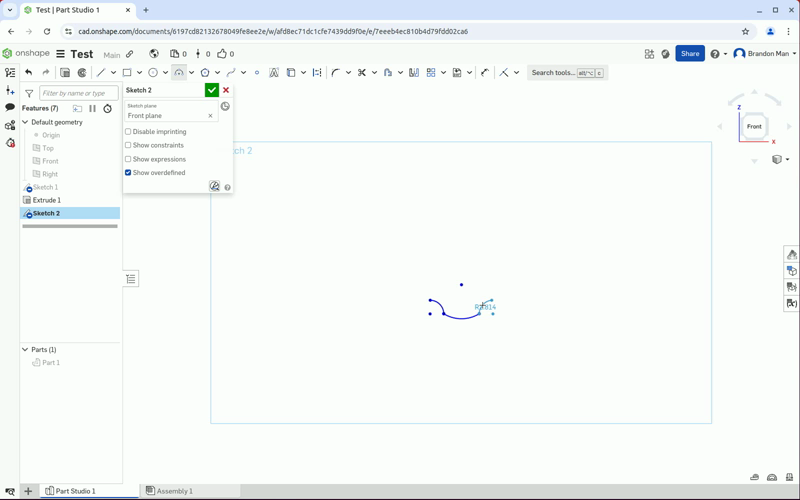
key_up(shift)
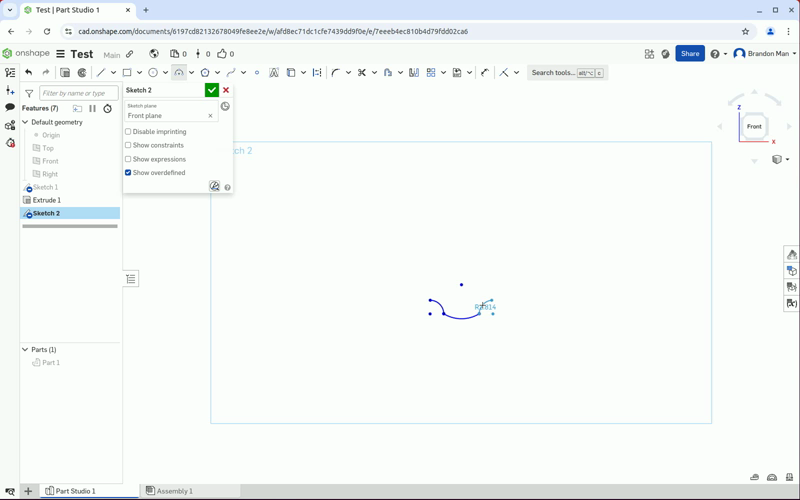
mouse_move(491, 300)
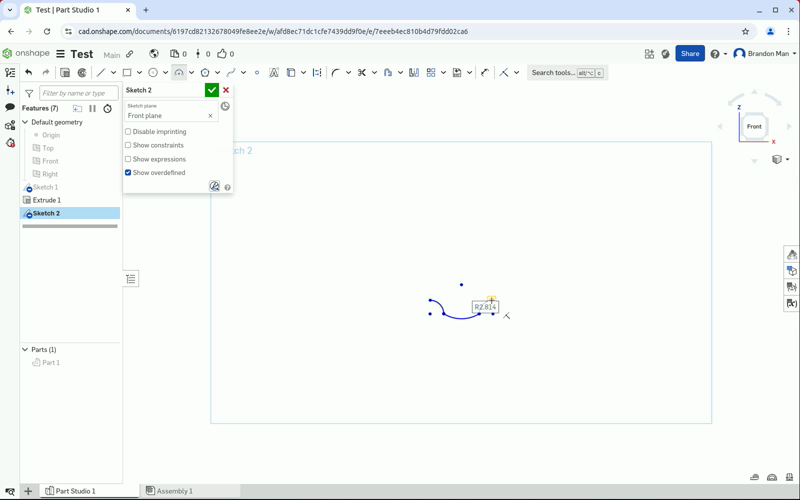
click(491, 300)
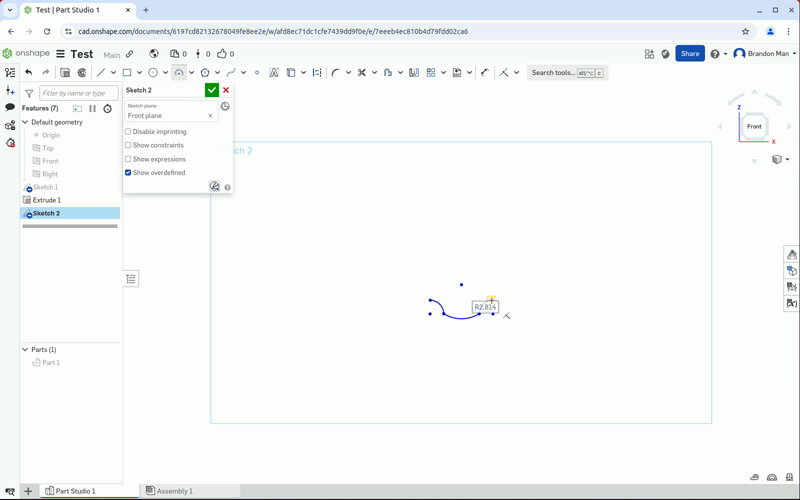
key_down(shift)
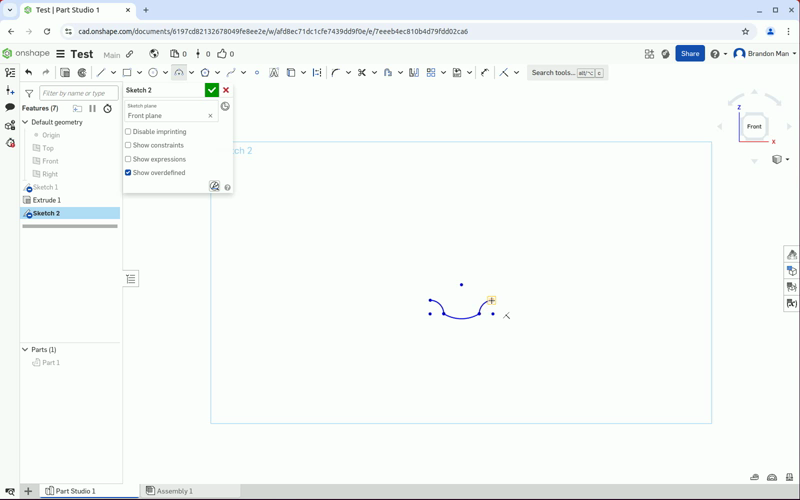
mouse_move(491, 264)
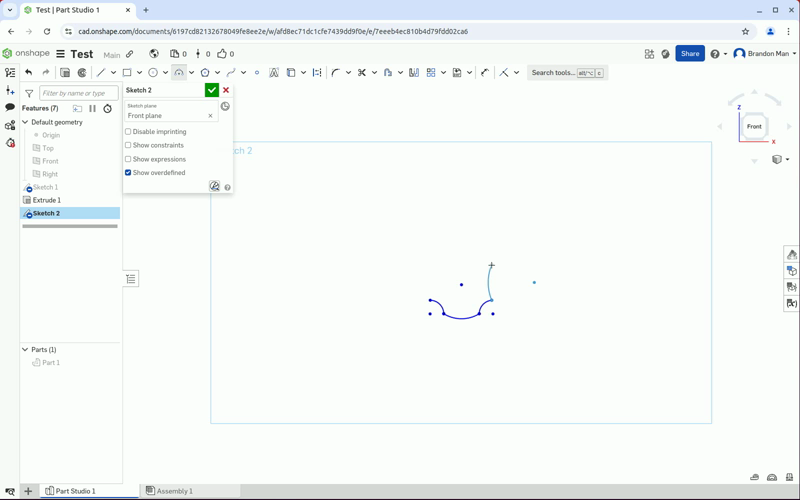
click(491, 264)
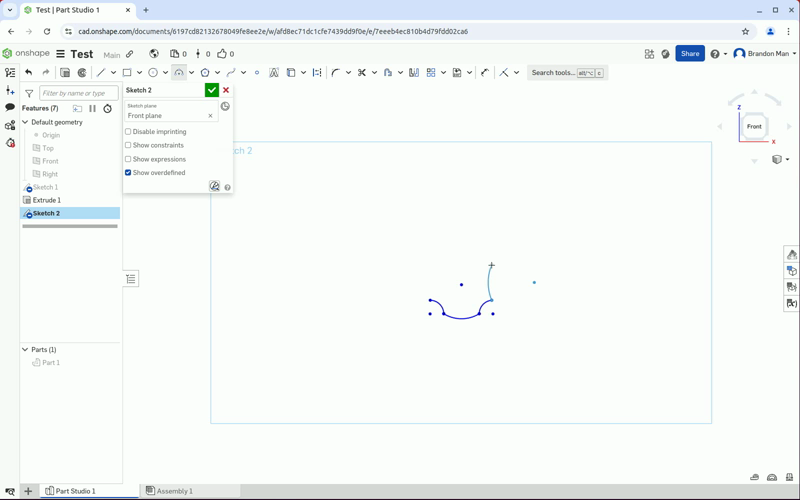
mouse_move(496, 282)
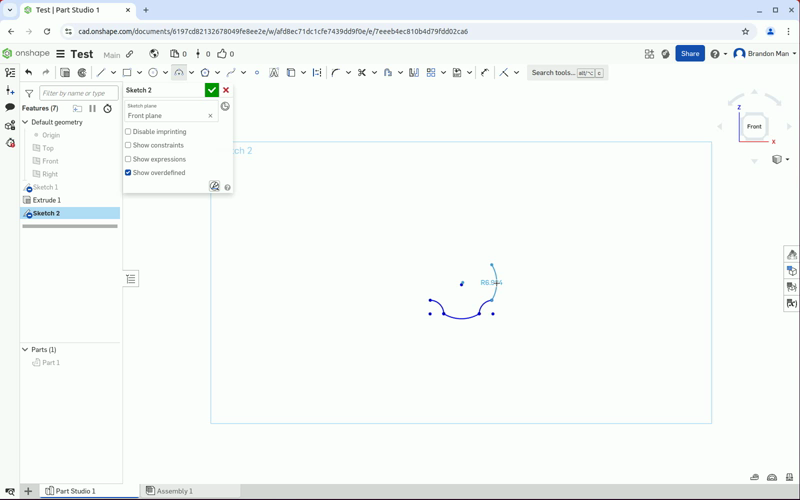
click(496, 282)
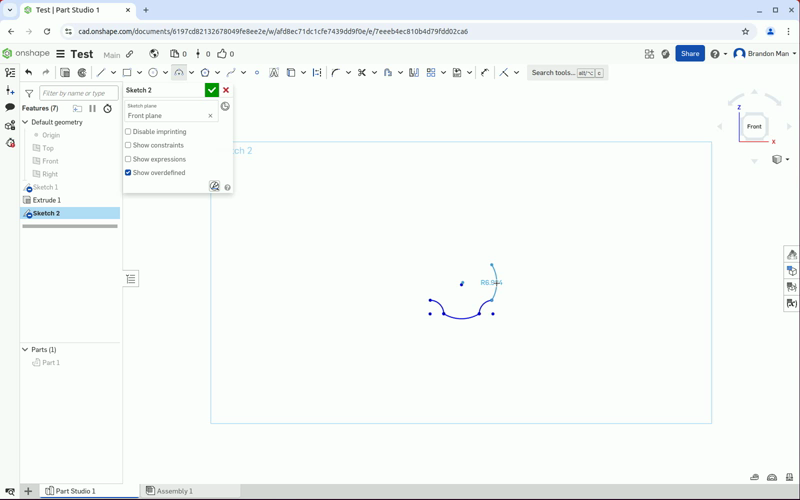
key_up(shift)
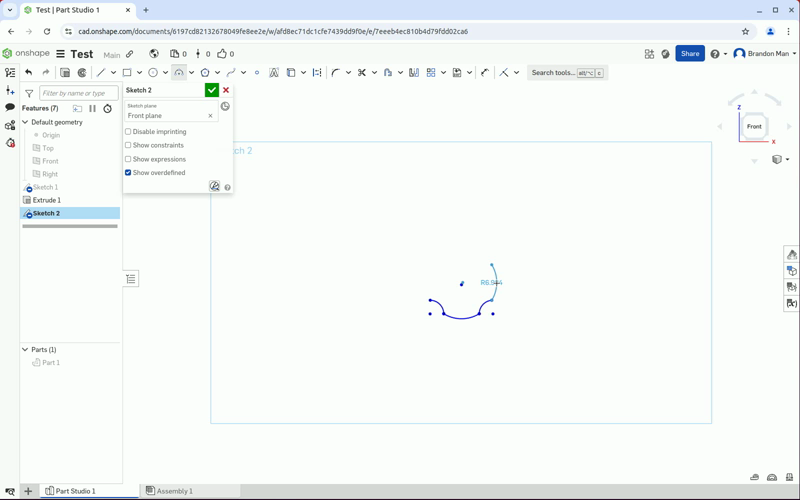
mouse_move(491, 264)
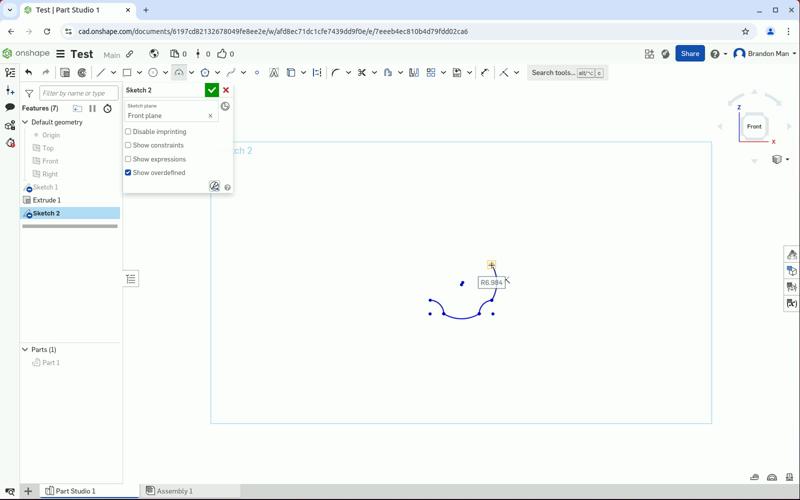
click(491, 264)
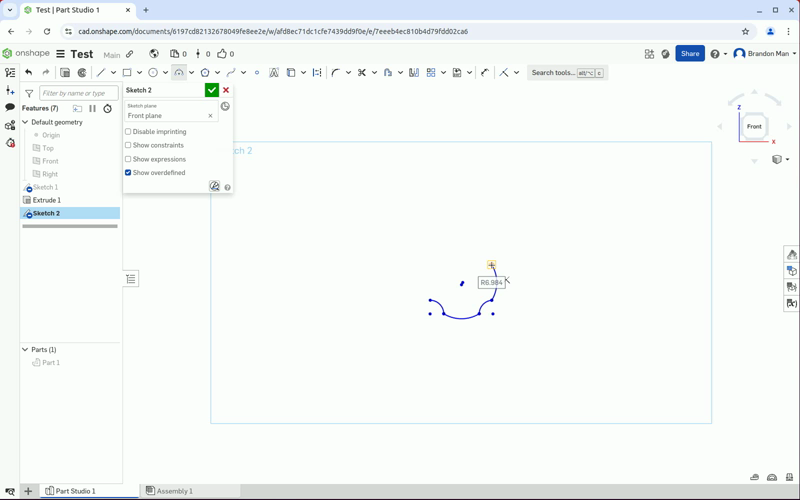
key_down(shift)
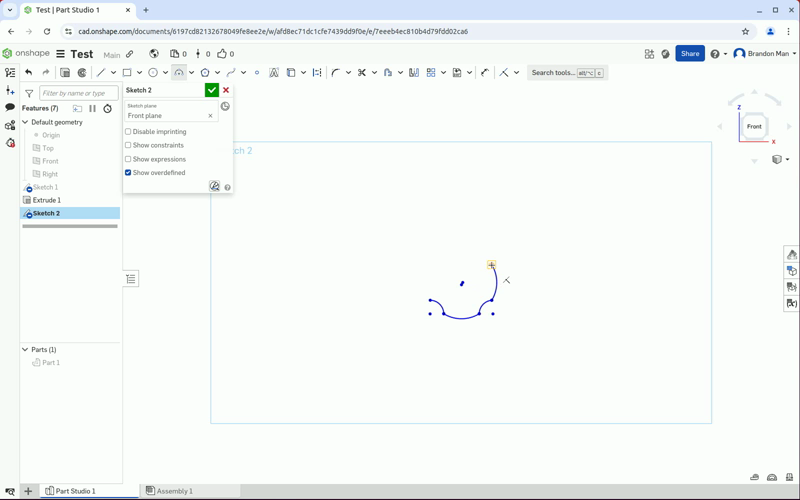
mouse_move(478, 251)
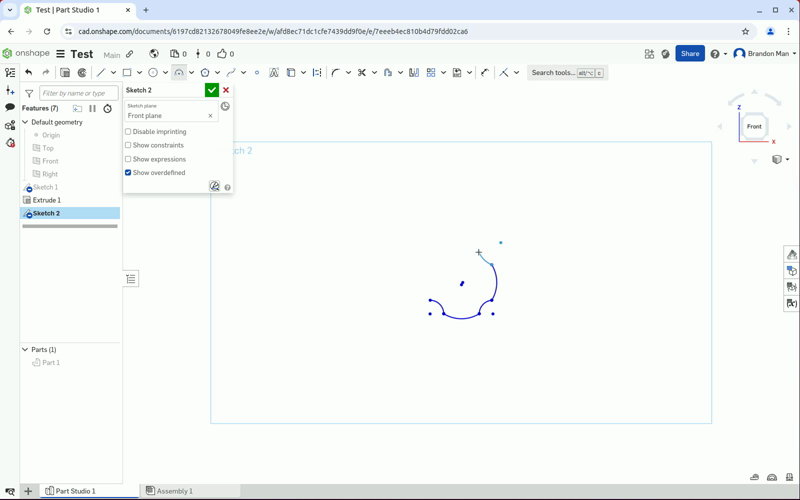
click(478, 251)
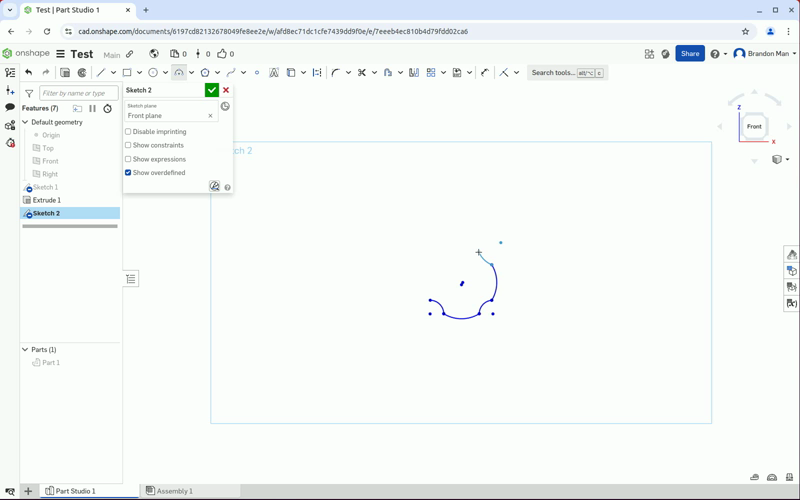
mouse_move(482, 261)
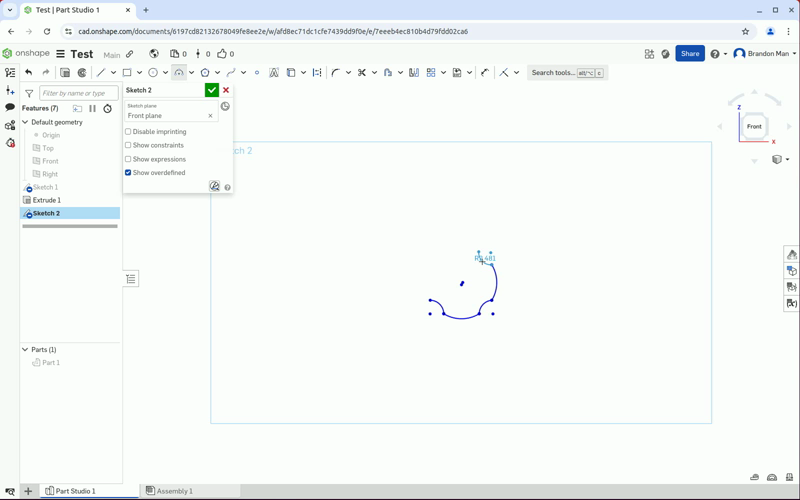
click(482, 261)
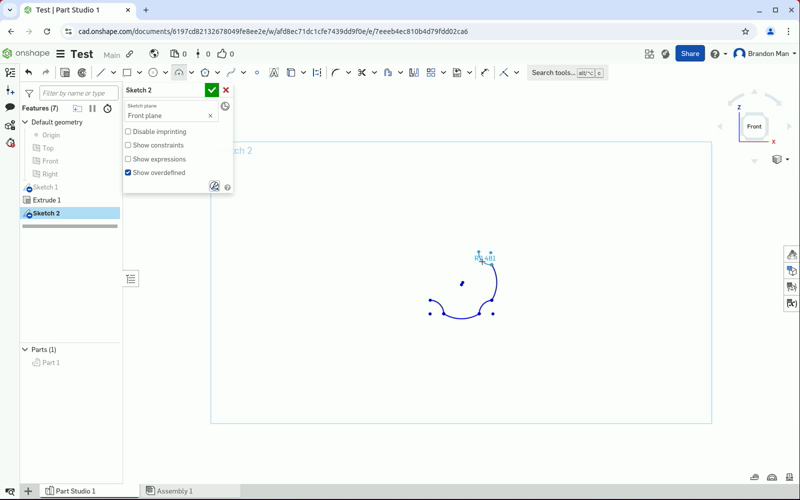
key_up(shift)
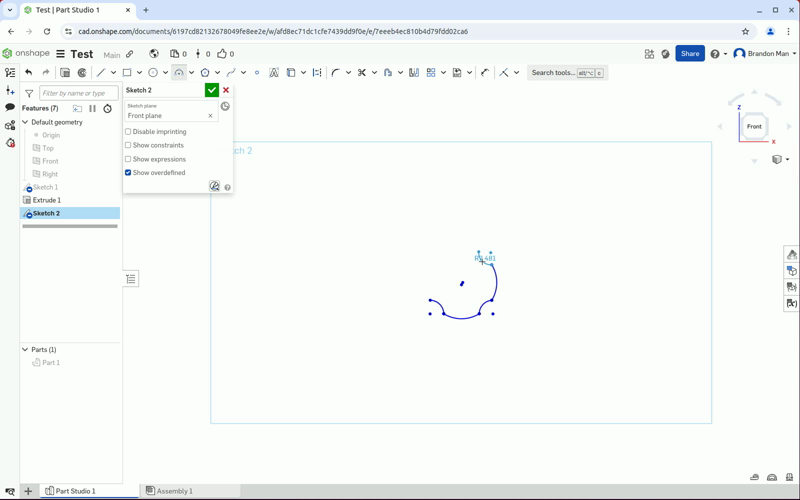
mouse_move(478, 251)
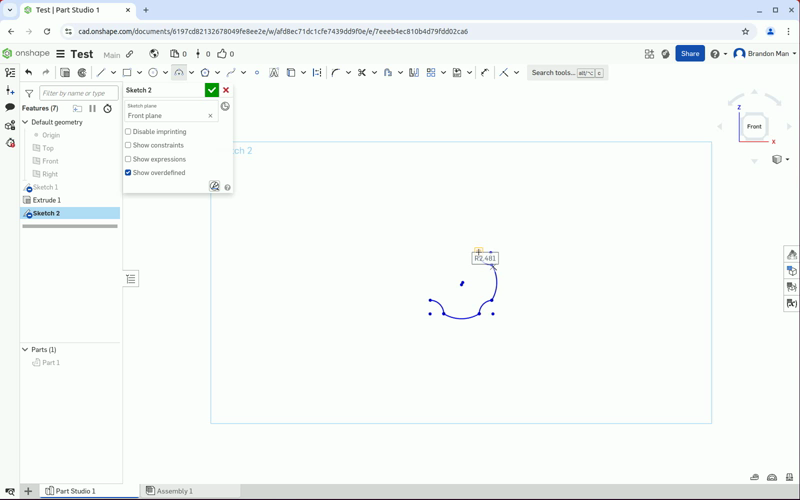
click(478, 251)
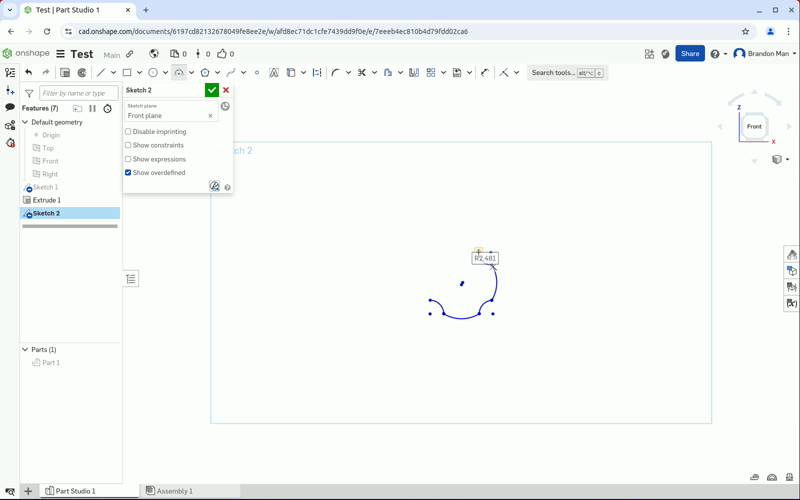
key_down(shift)
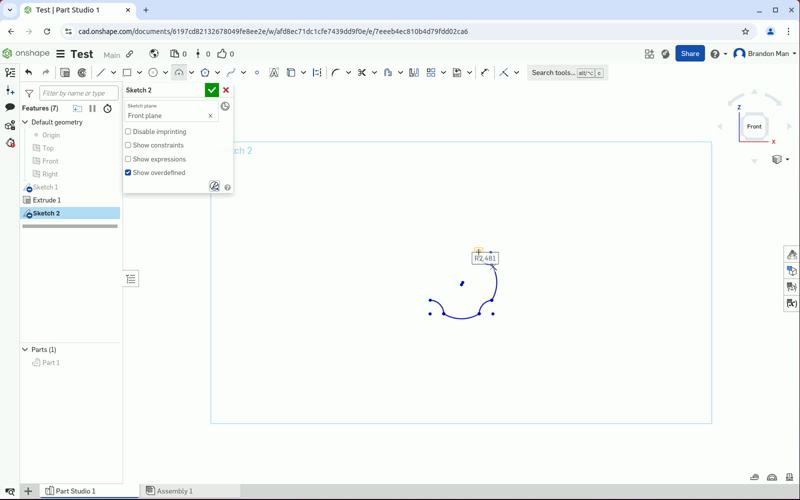
mouse_move(443, 251)
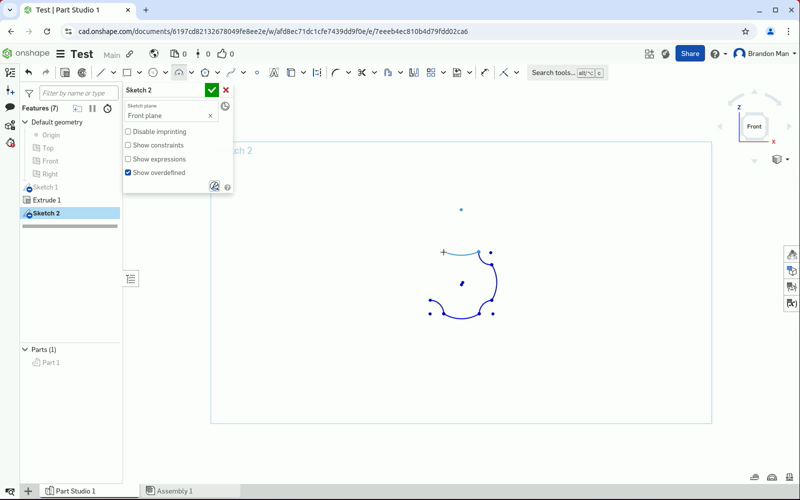
click(443, 251)
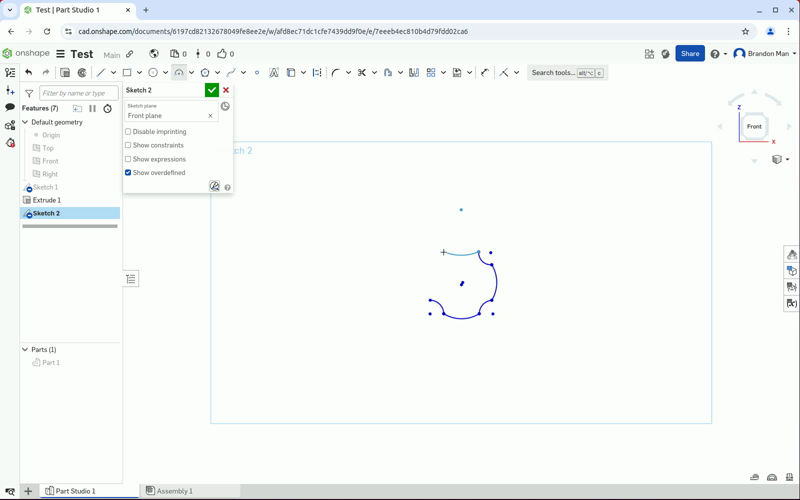
mouse_move(461, 247)
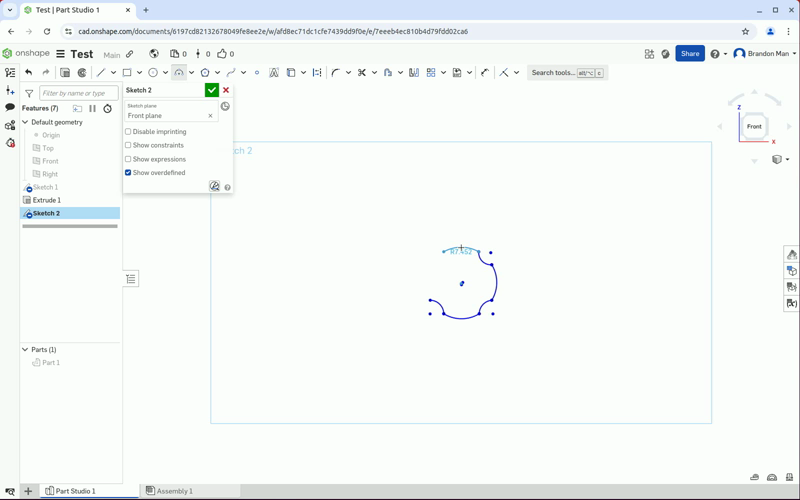
click(461, 247)
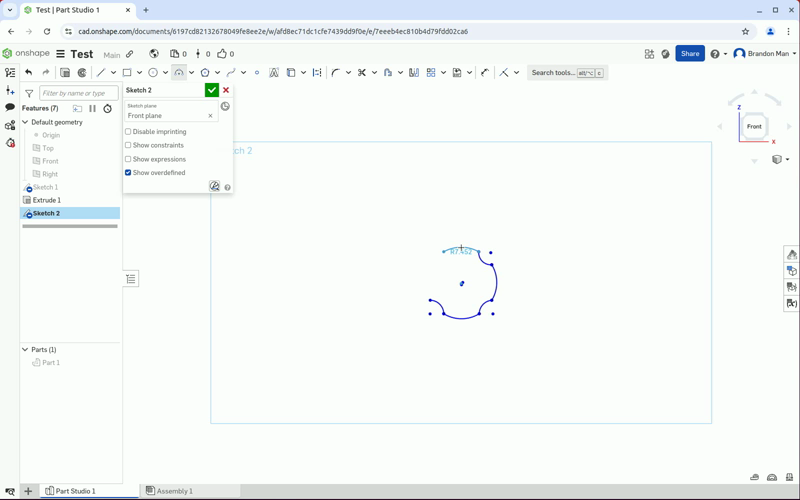
key_up(shift)
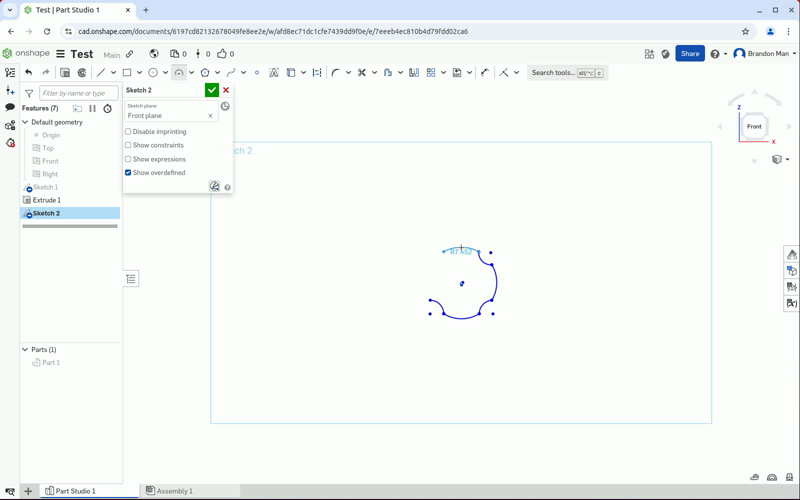
mouse_move(443, 251)
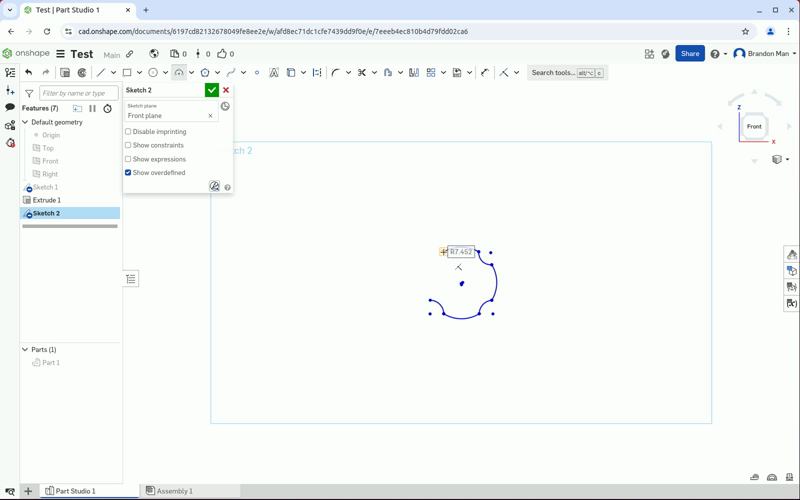
click(443, 251)
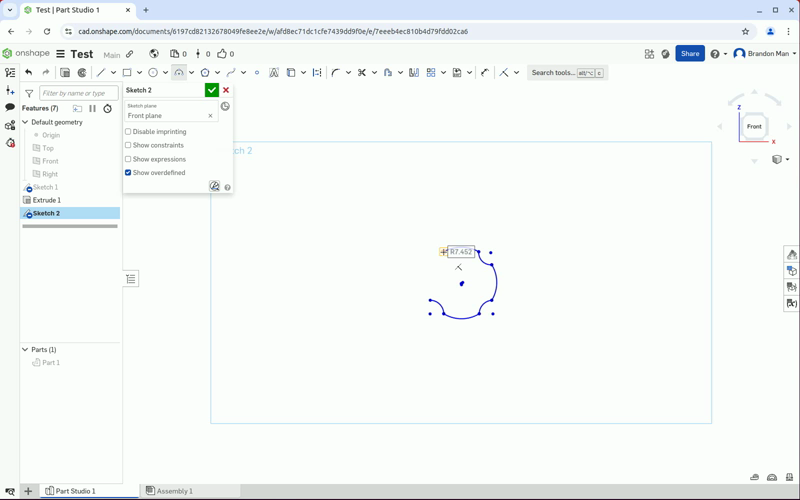
key_down(shift)
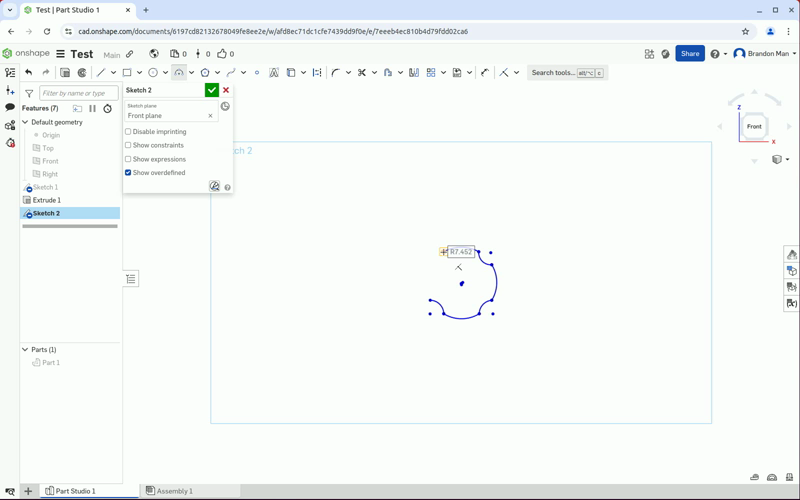
mouse_move(430, 264)
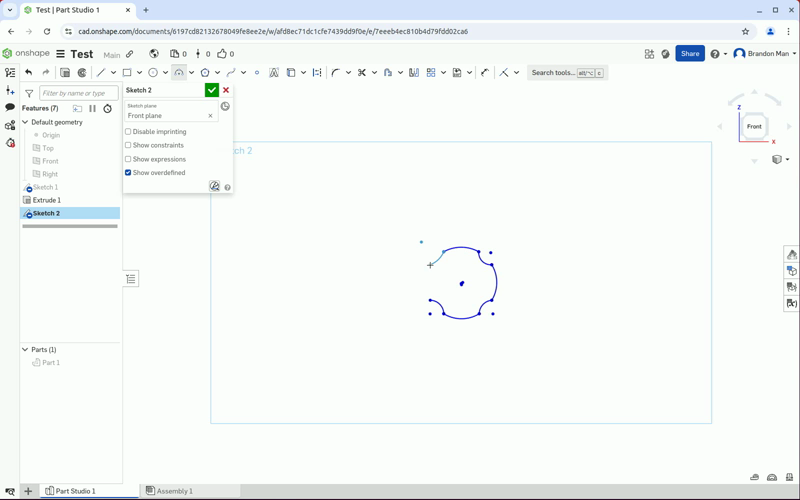
click(430, 264)
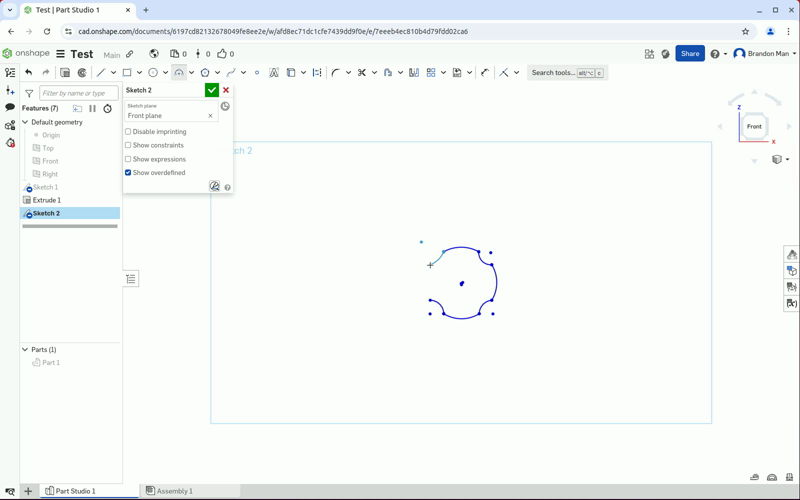
mouse_move(439, 261)
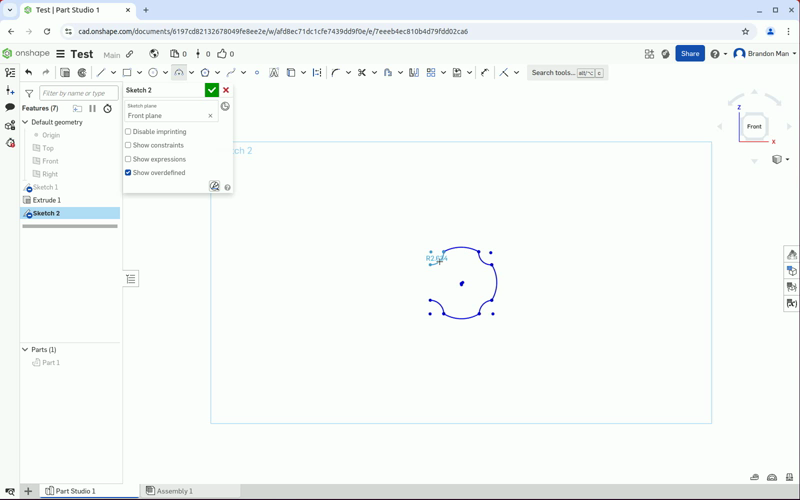
click(439, 261)
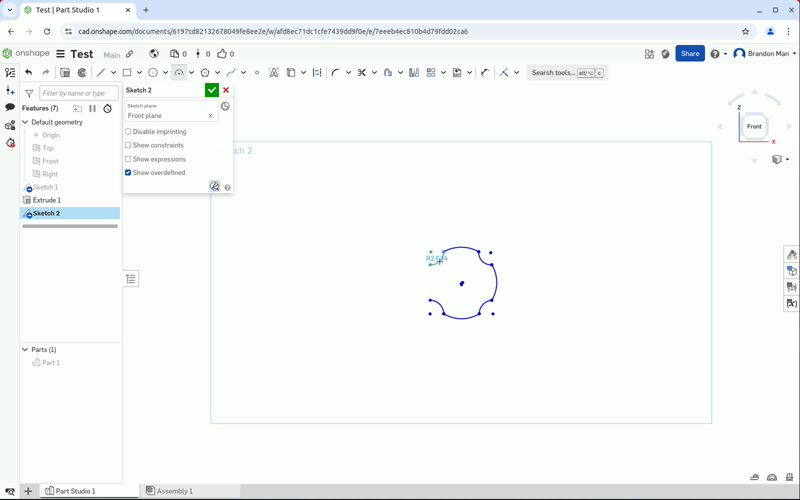
key_up(shift)
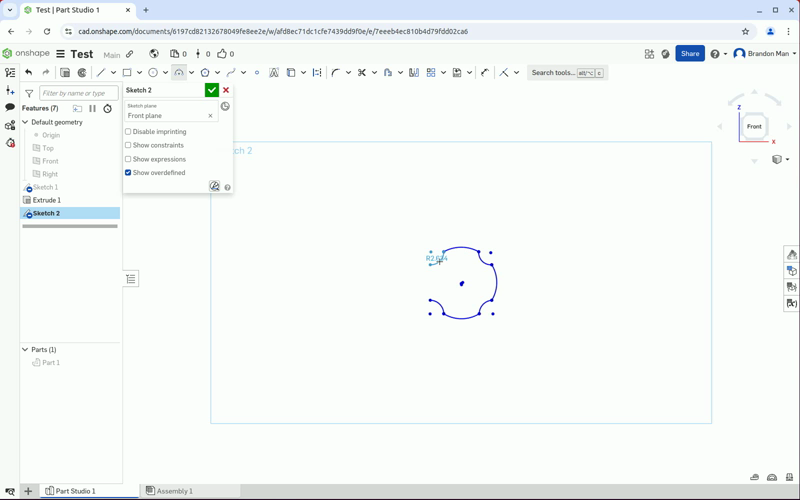
mouse_move(430, 264)
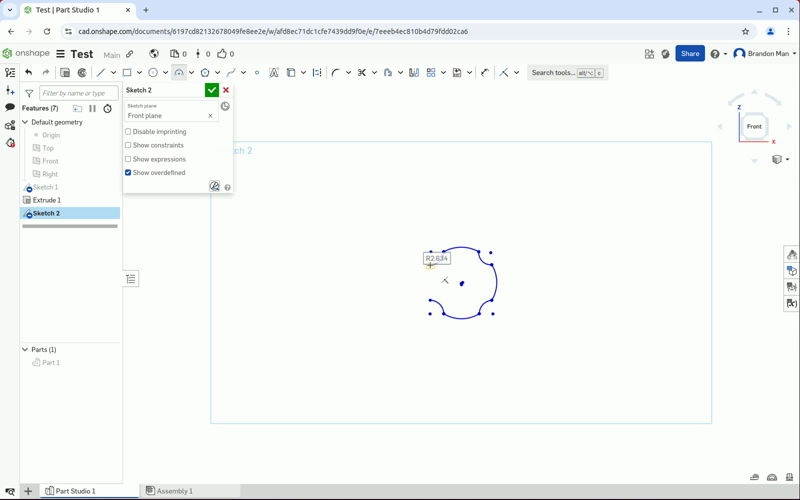
click(430, 264)
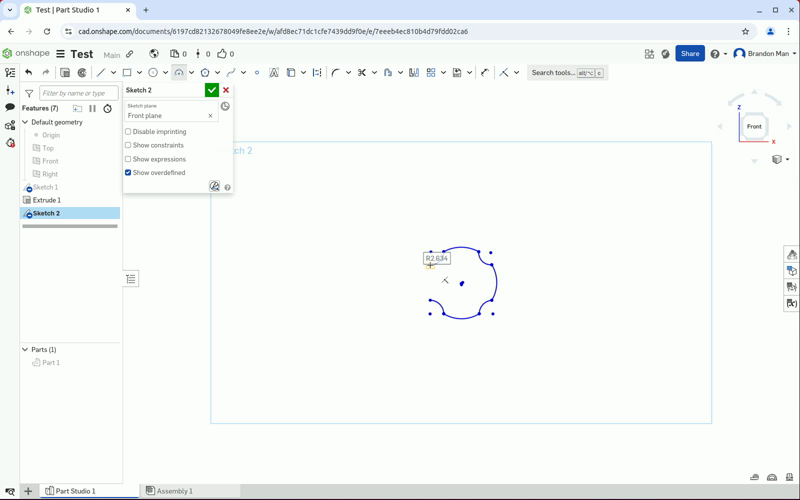
mouse_move(430, 300)
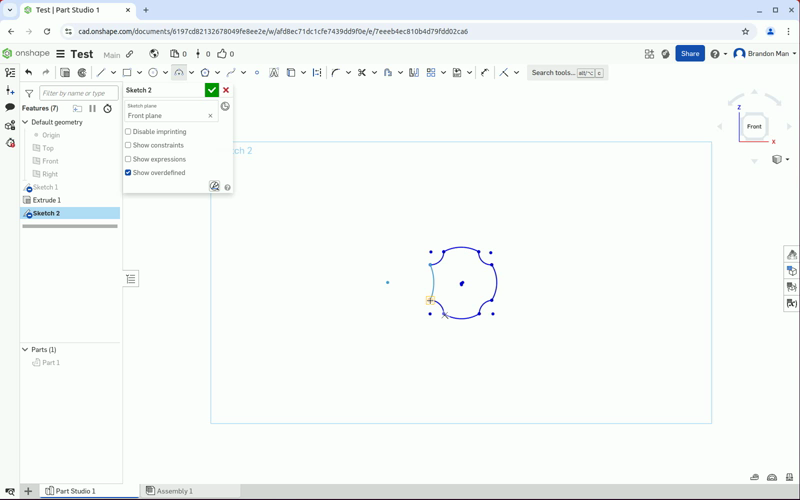
click(430, 300)
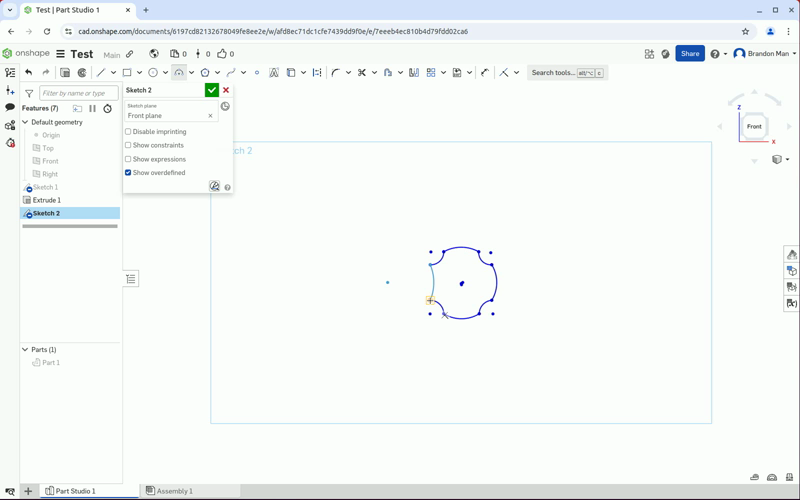
key_down(shift)
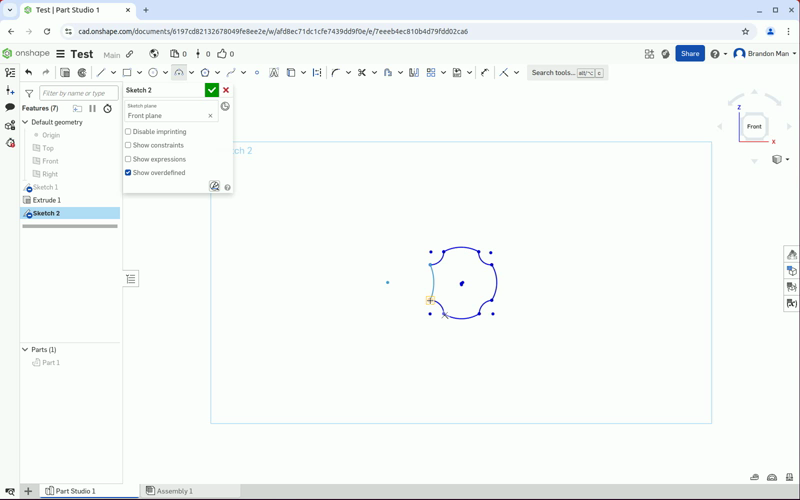
mouse_move(425, 282)
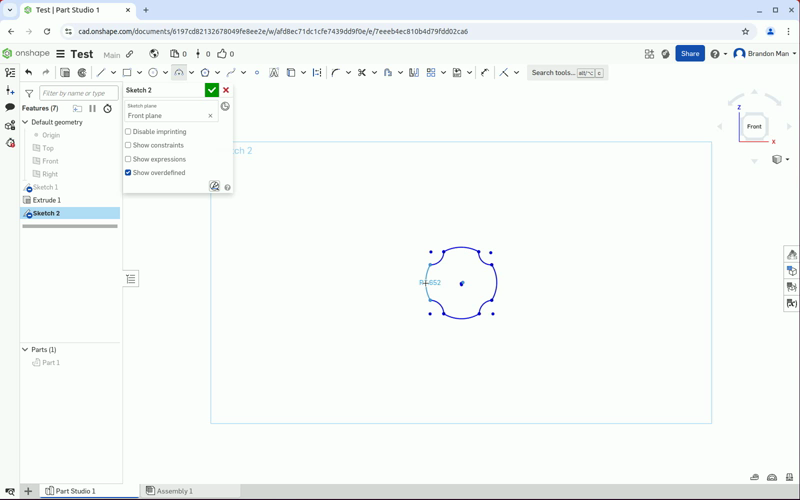
click(425, 282)
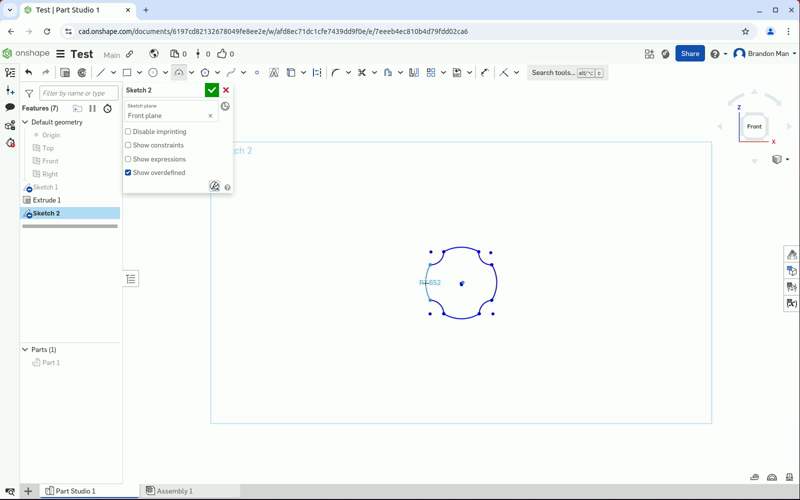
key_up(shift)
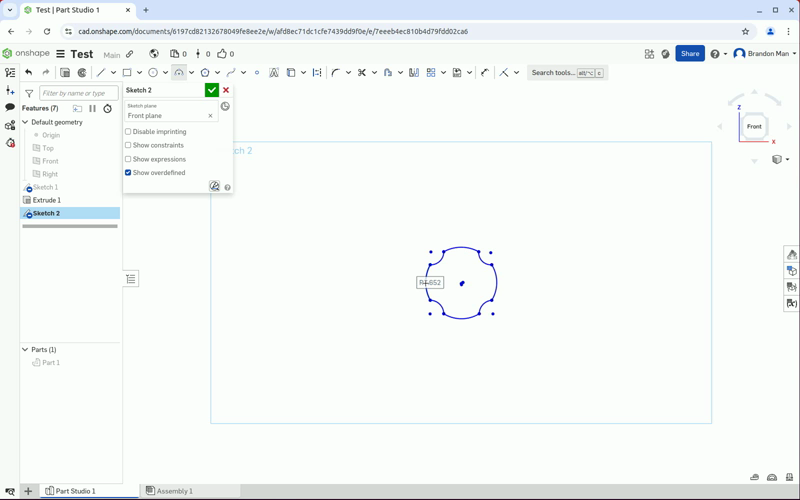
key(esc)
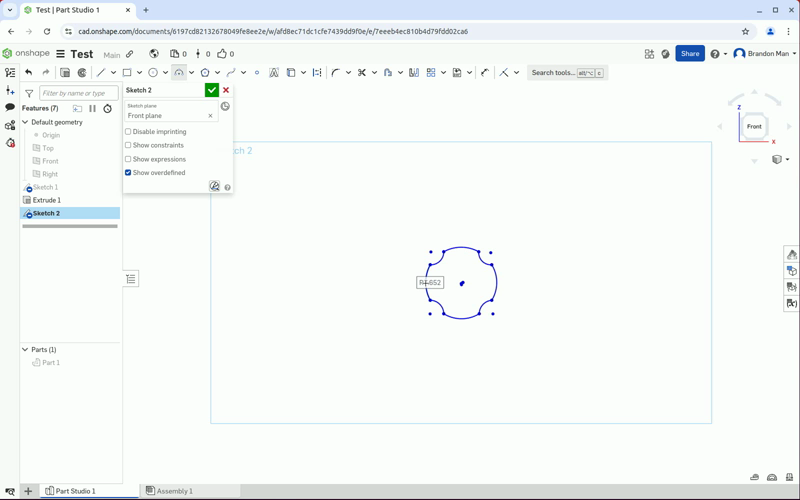
key(c)
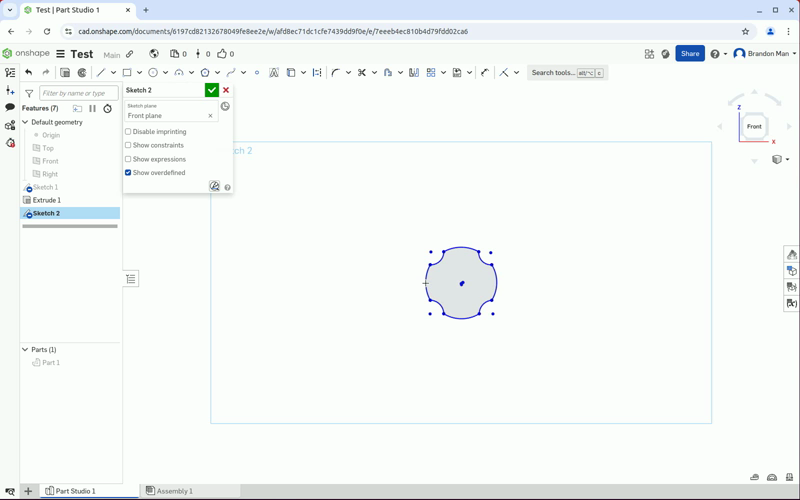
key_down(shift)
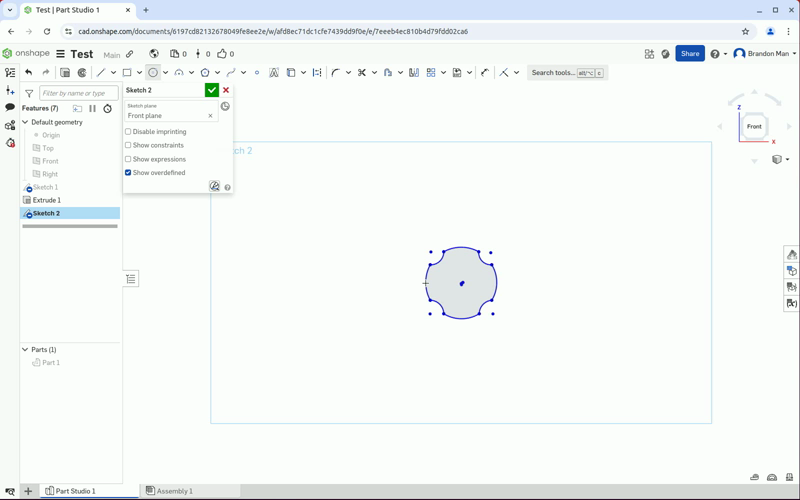
mouse_move(461, 282)
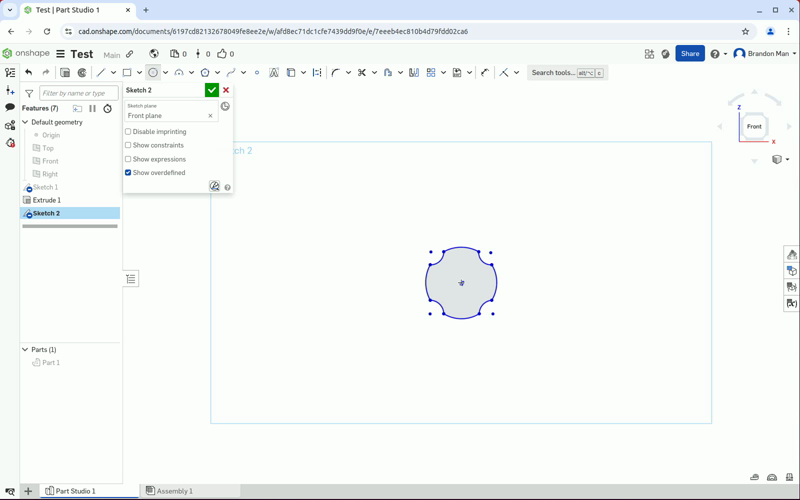
scroll(6)
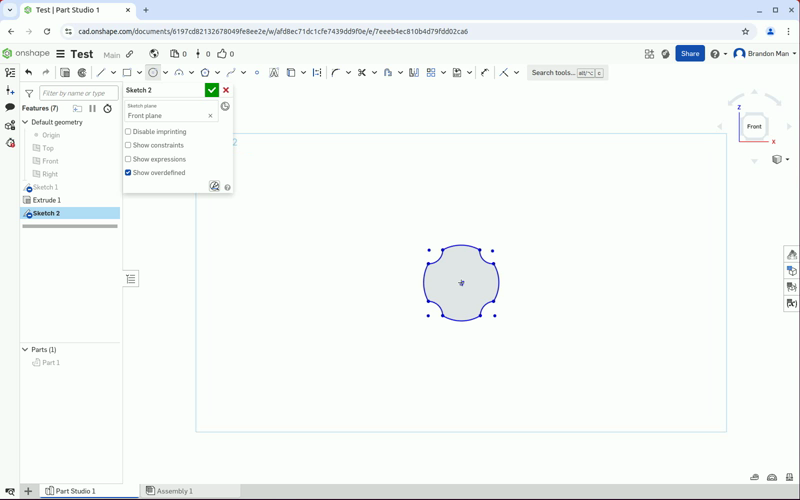
scroll(6)
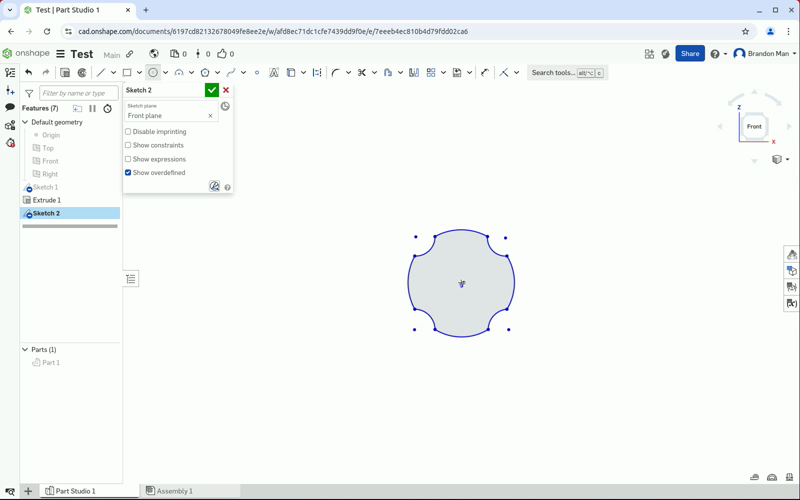
scroll(6)
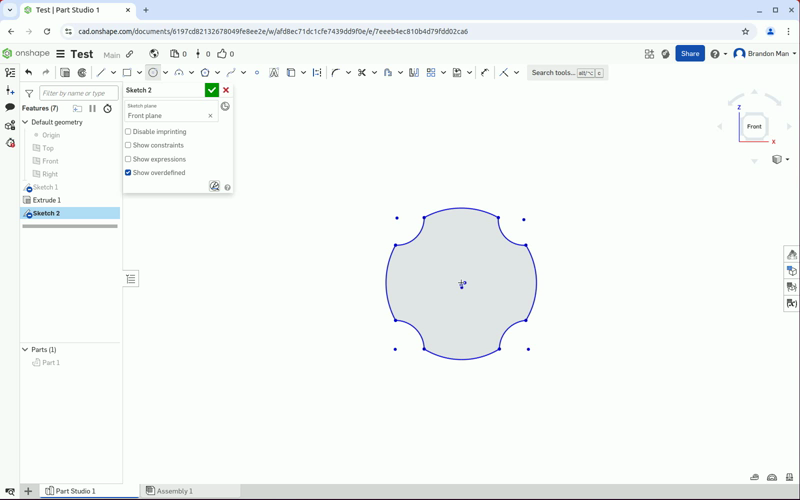
scroll(6)
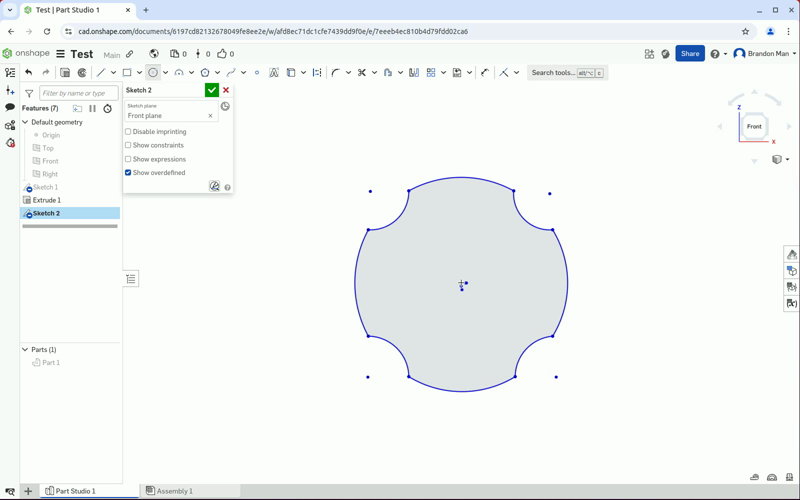
scroll(6)
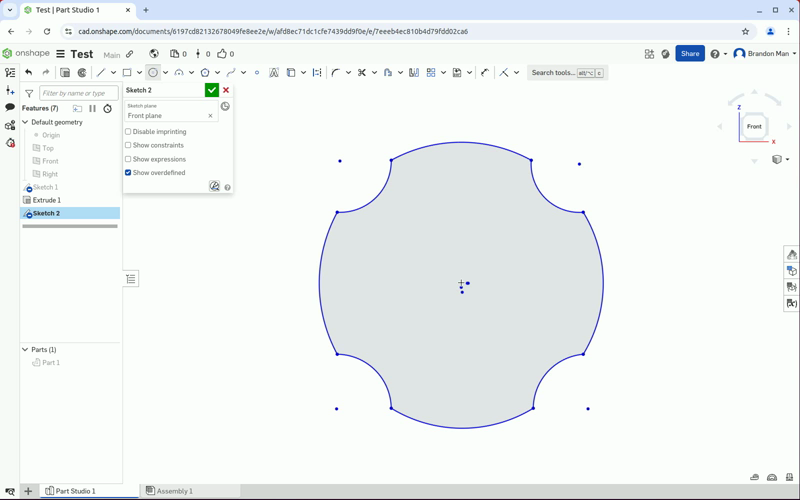
scroll(6)
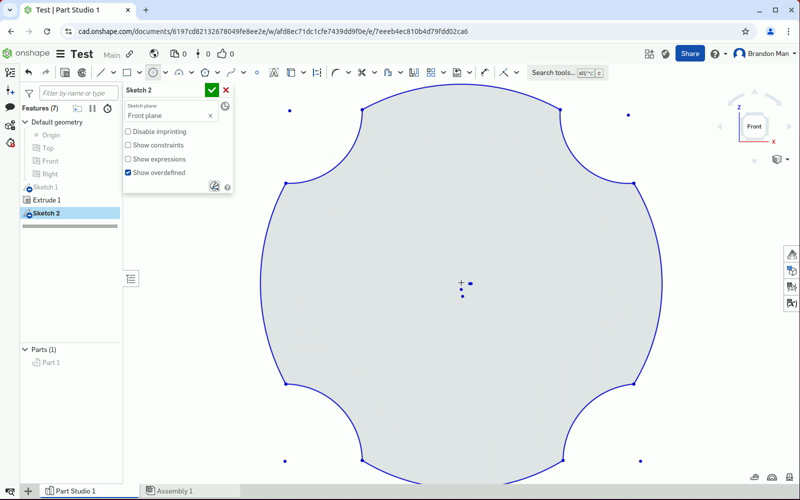
scroll(6)
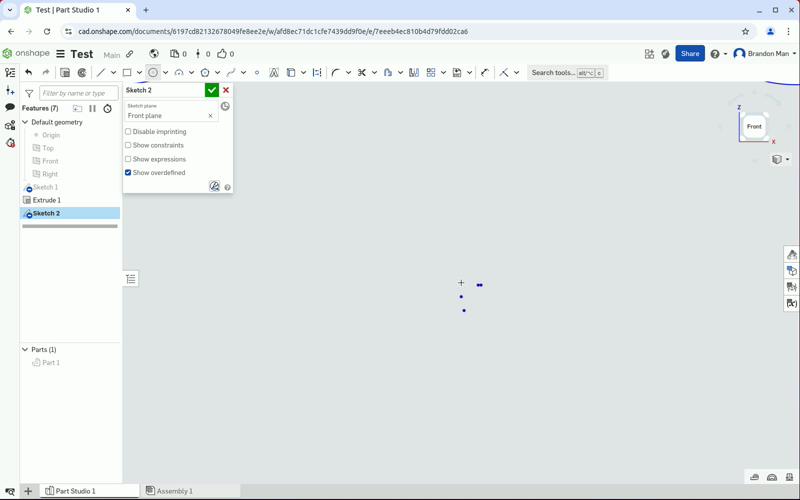
click(461, 282)
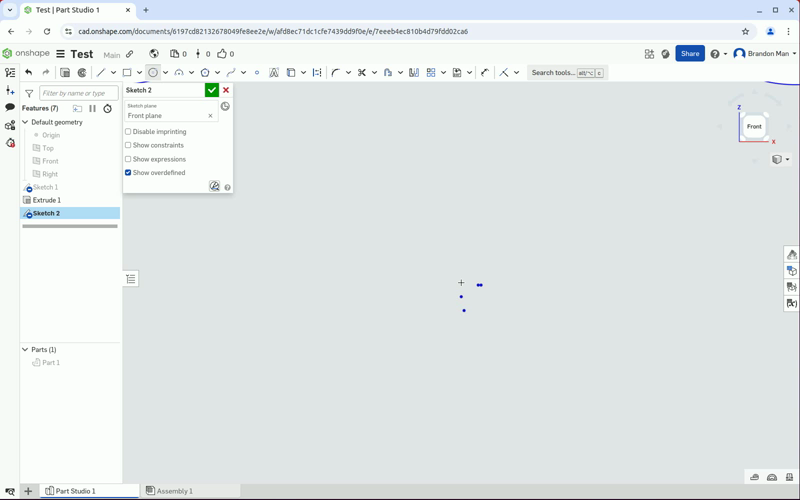
scroll(-6)
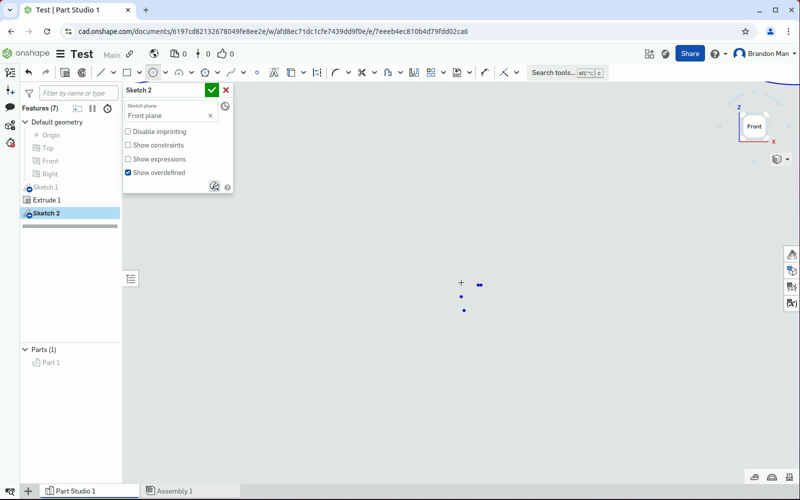
scroll(-6)
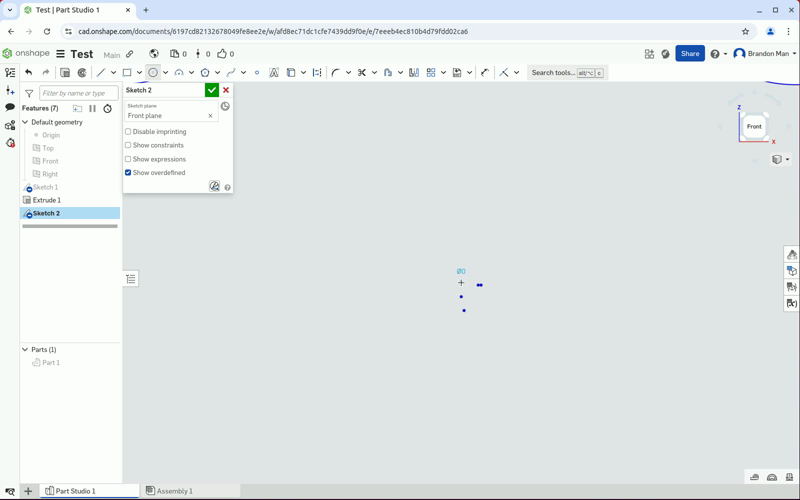
scroll(-6)
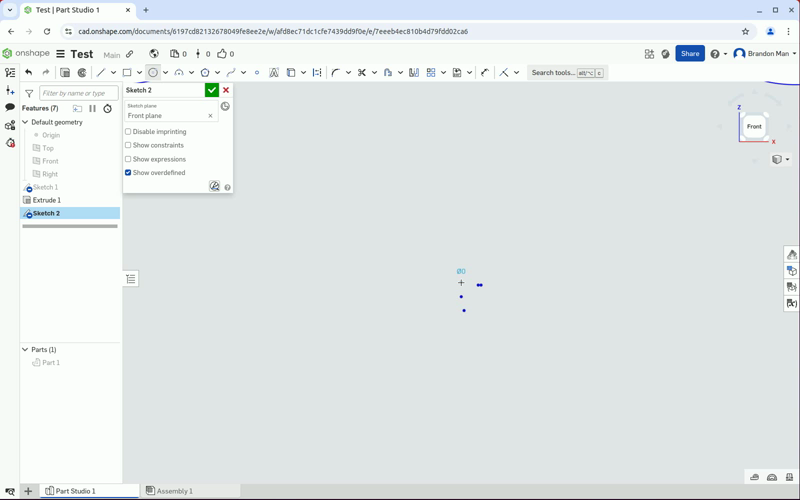
scroll(-6)
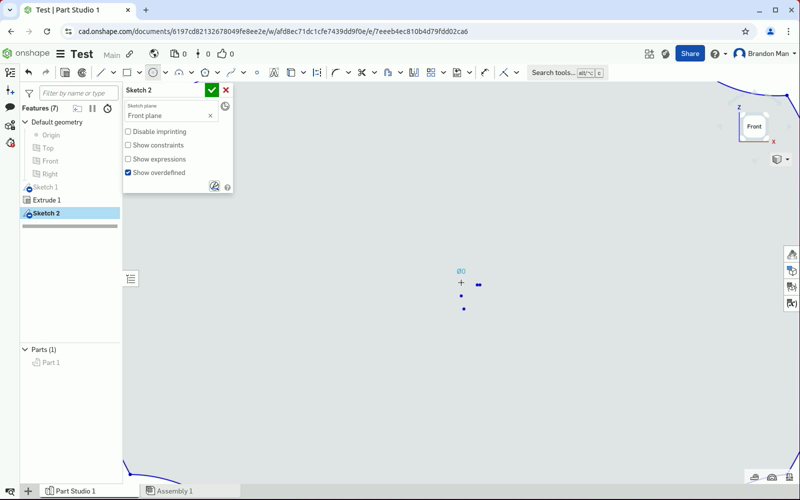
scroll(-6)
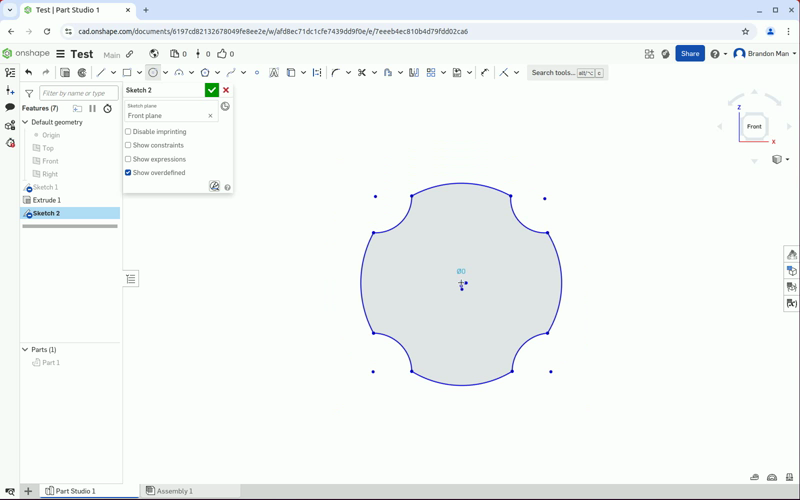
scroll(-6)
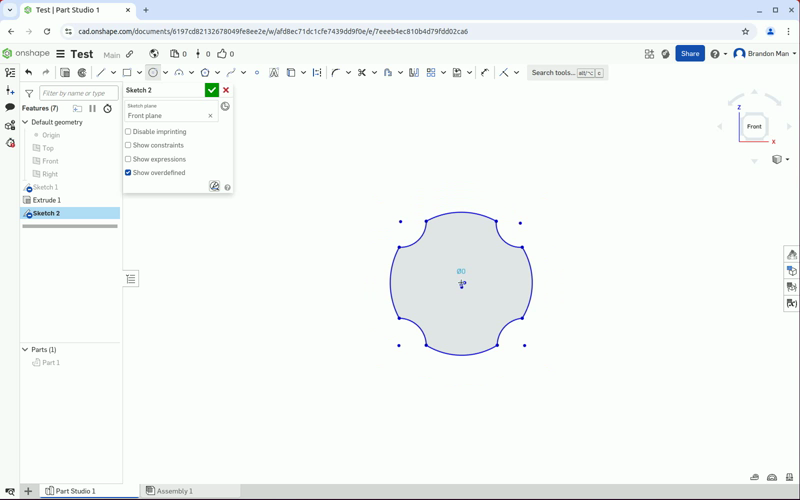
scroll(-6)
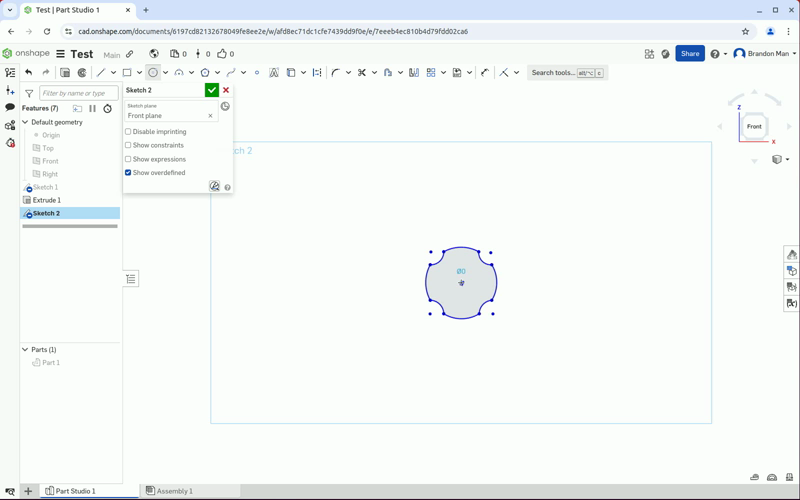
key_up(shift)
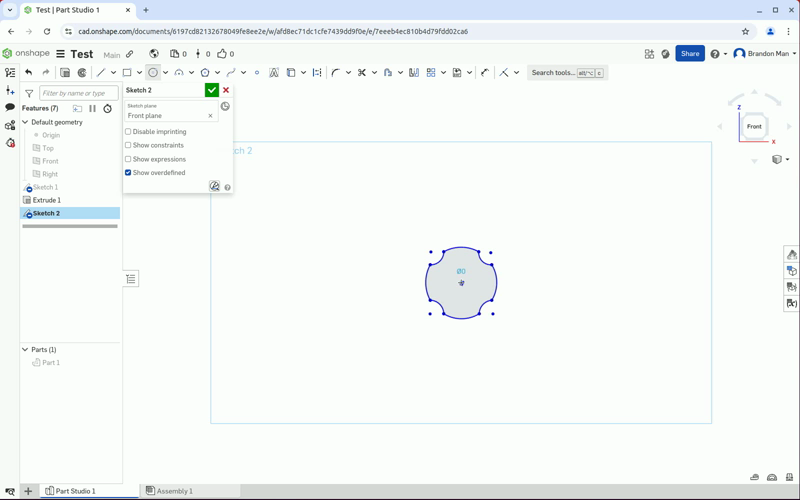
mouse_move(484, 282)
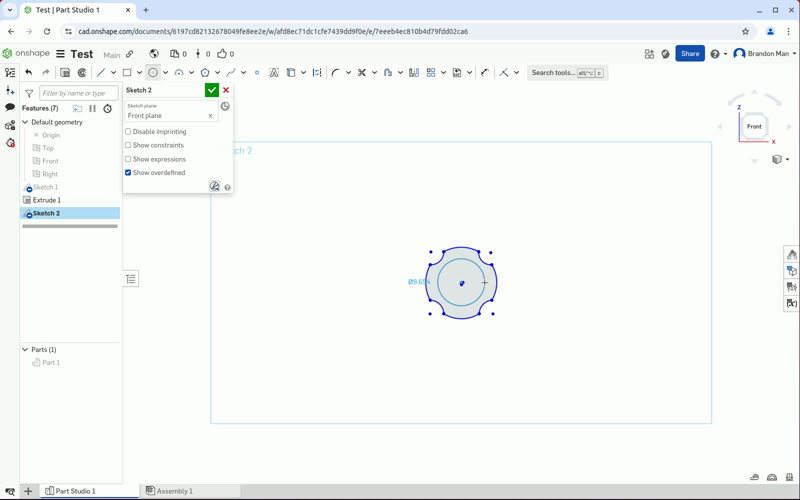
click(484, 282)
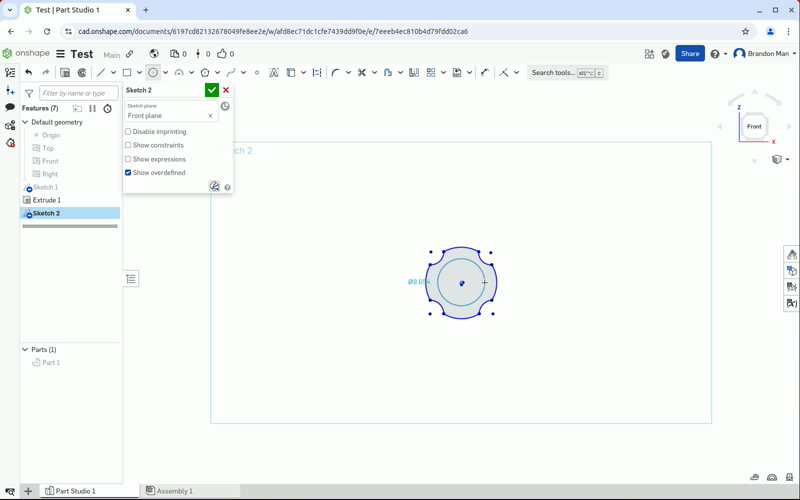
key(esc)
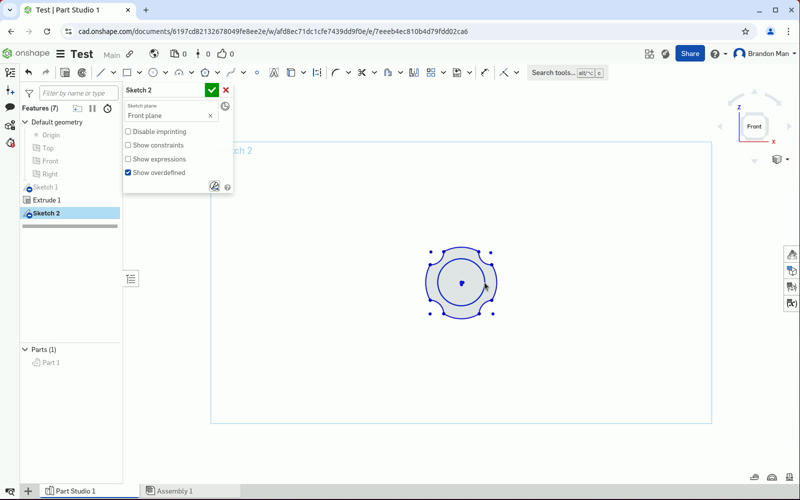
mouse_move(486, 296)
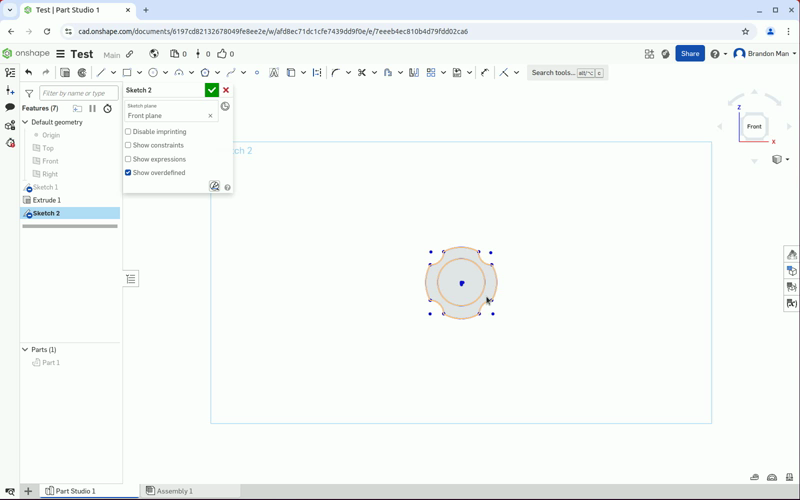
click(486, 296)
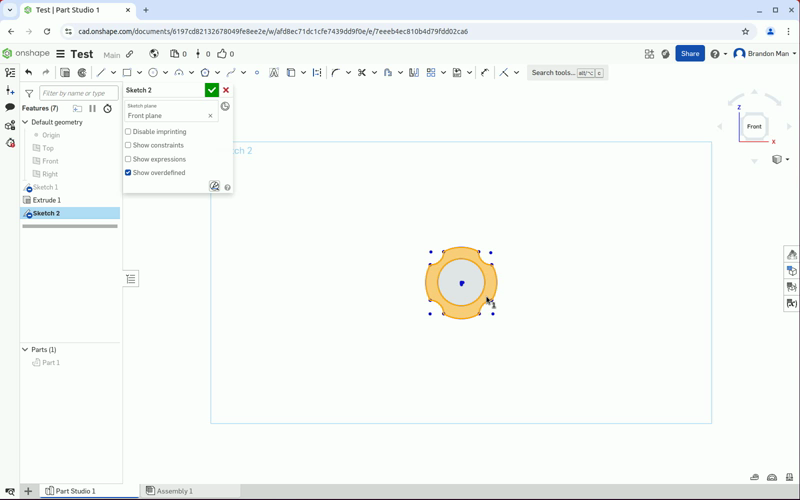
mouse_move(73, 352)
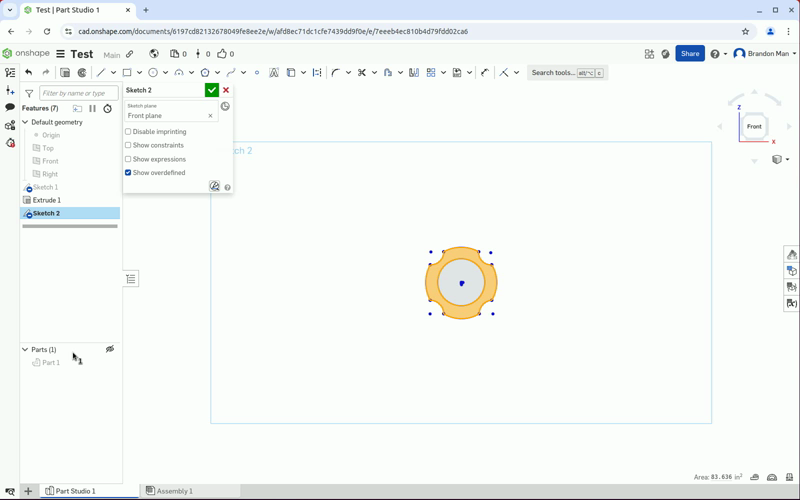
key(shift+y)
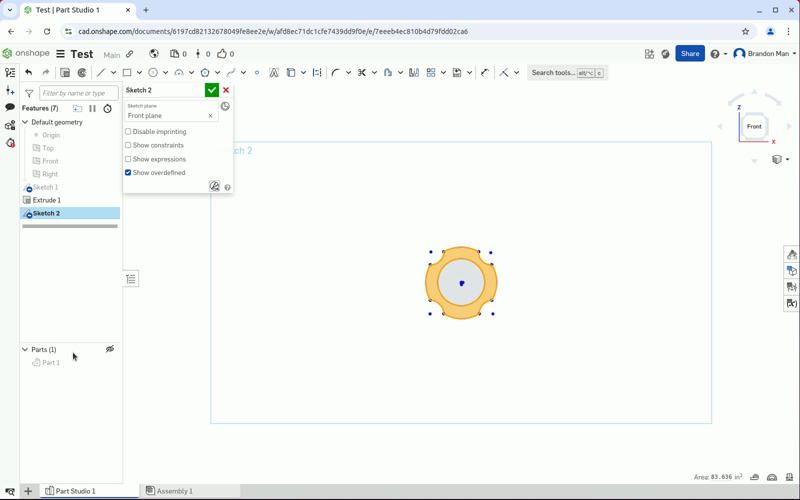
key(shift+e)
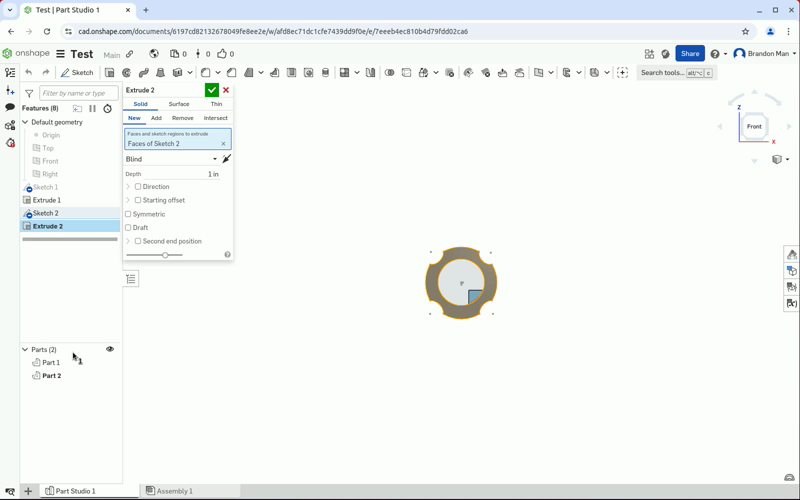
mouse_move(143, 106)
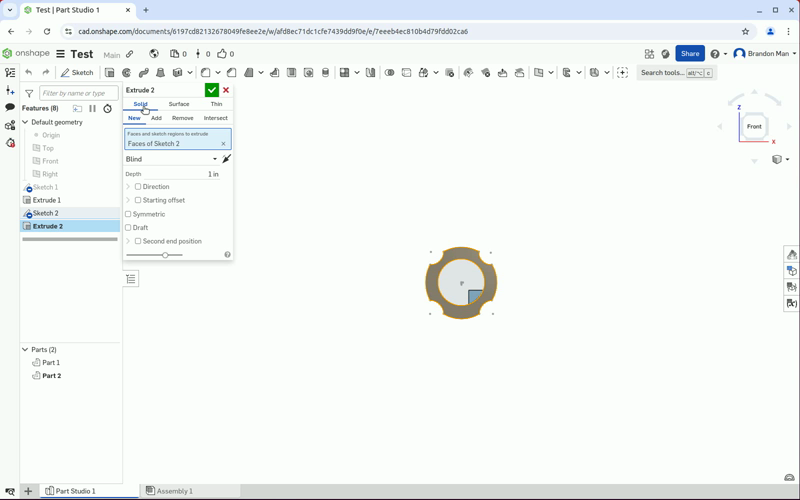
click(143, 106)
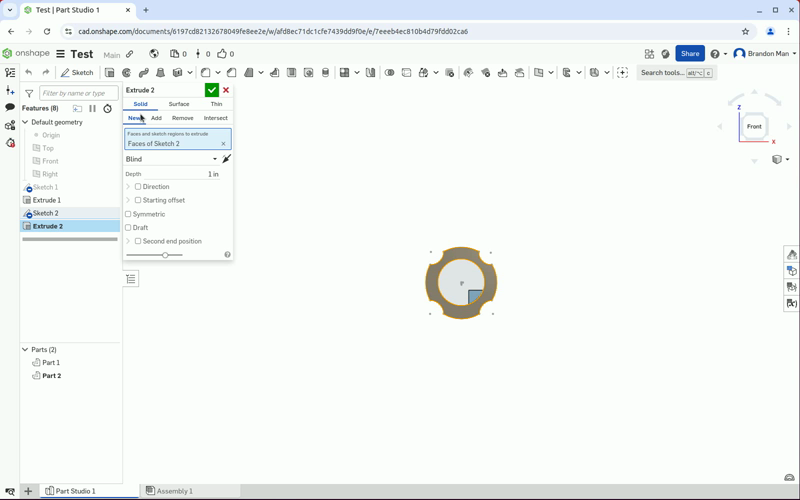
mouse_move(137, 120)
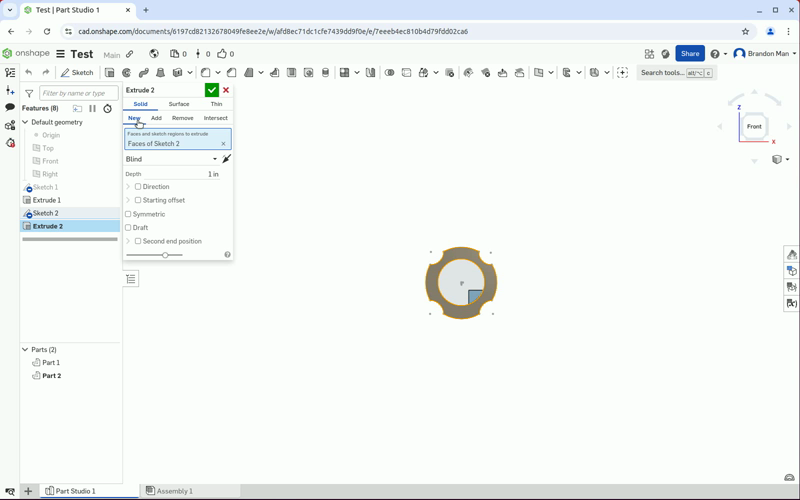
click(137, 120)
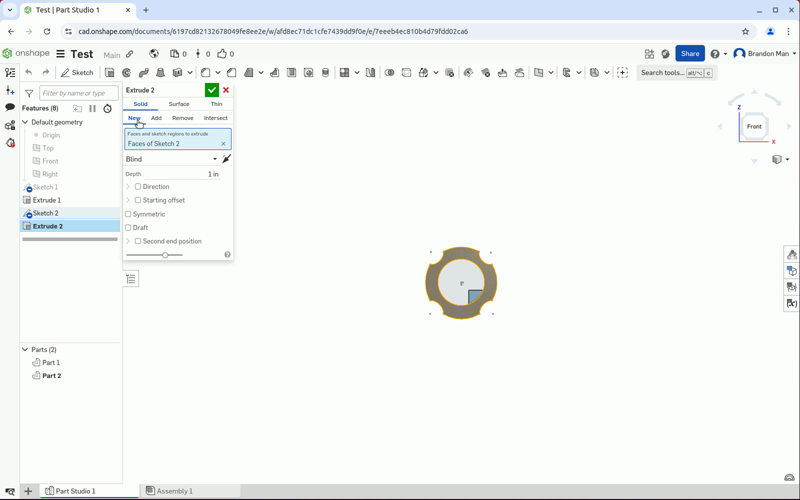
key(tab, 4)
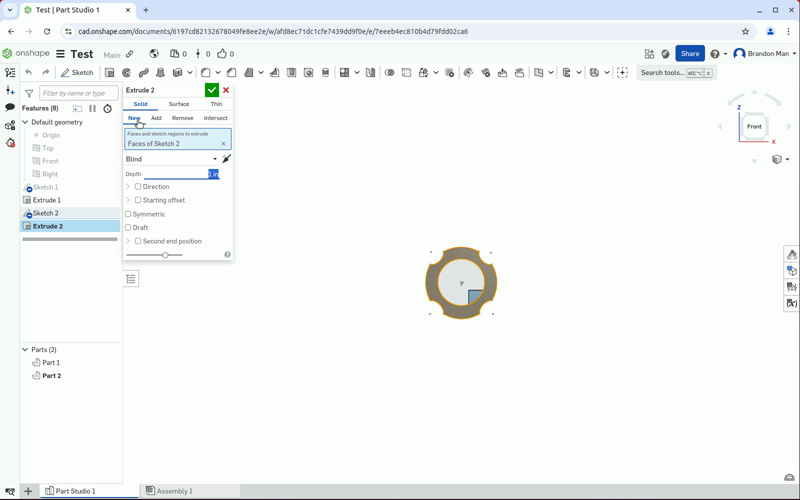
text(46.216)
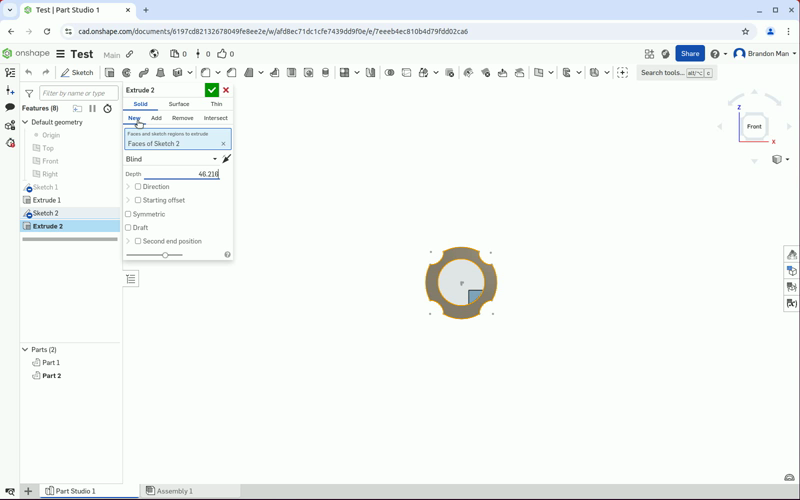
key(tab, 3)
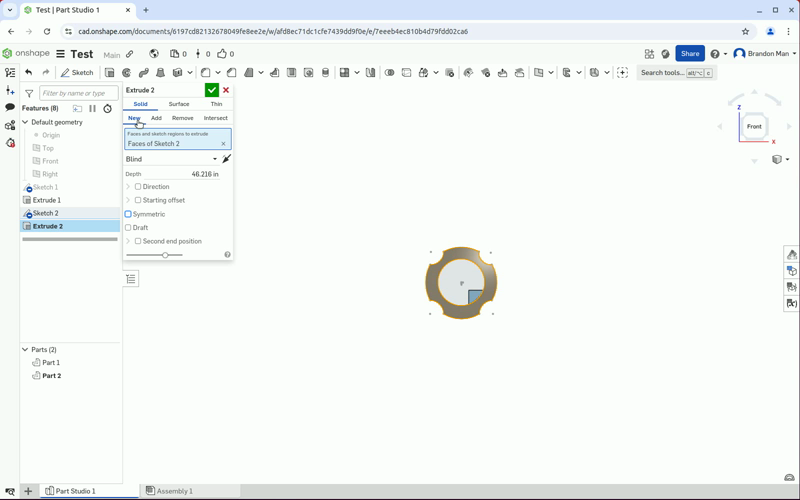
key(space)
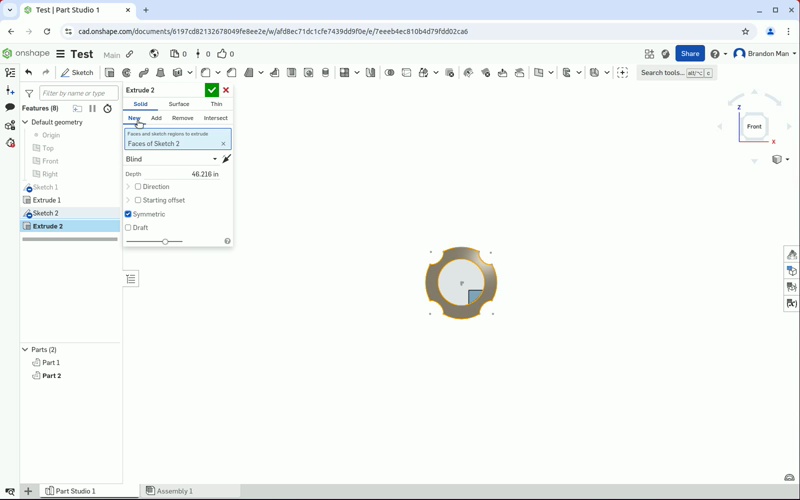
key(enter)
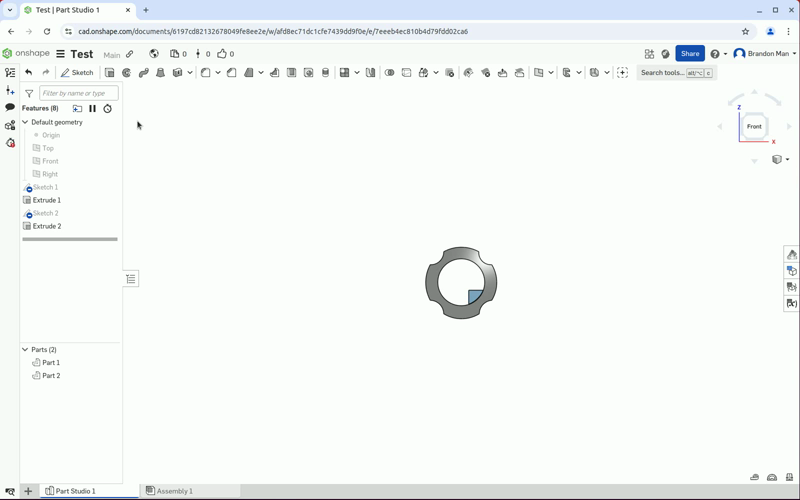
key(shift+h)
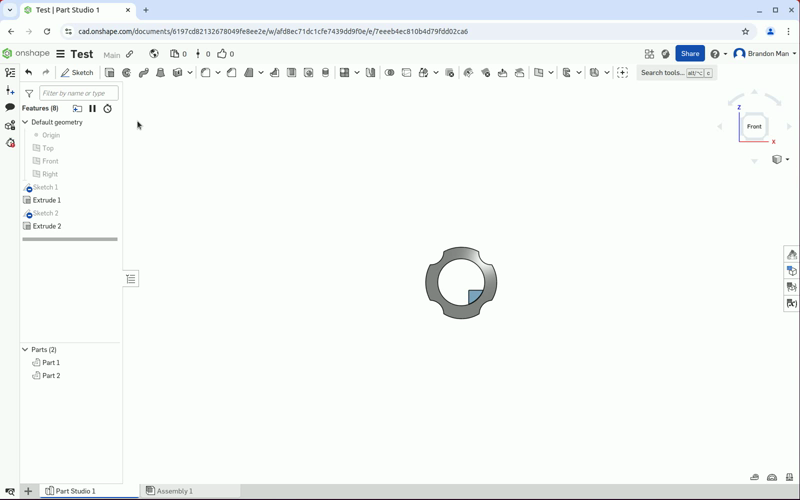
key(shift+h)
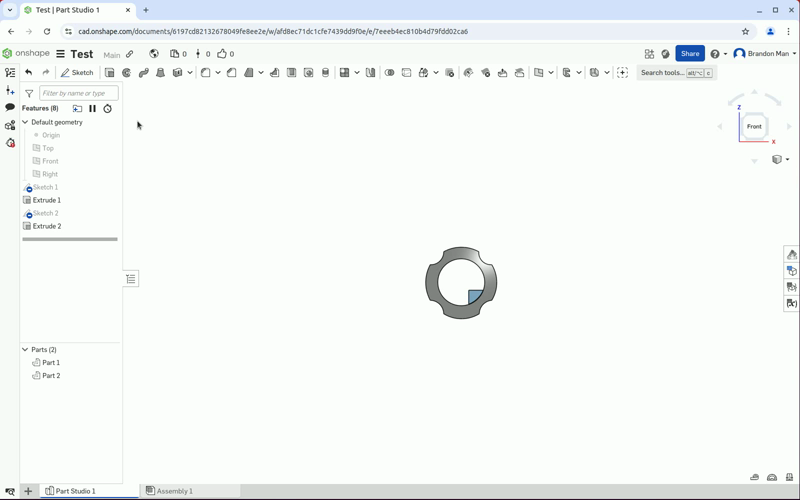
mouse_move(73, 189)
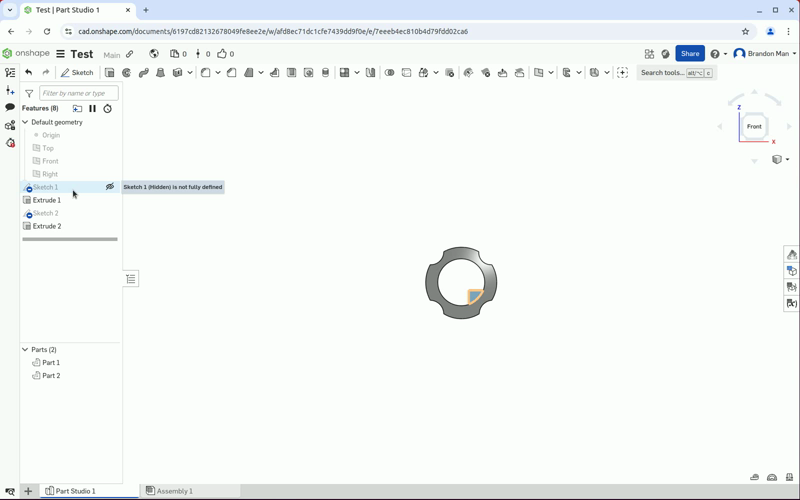
click(73, 189)
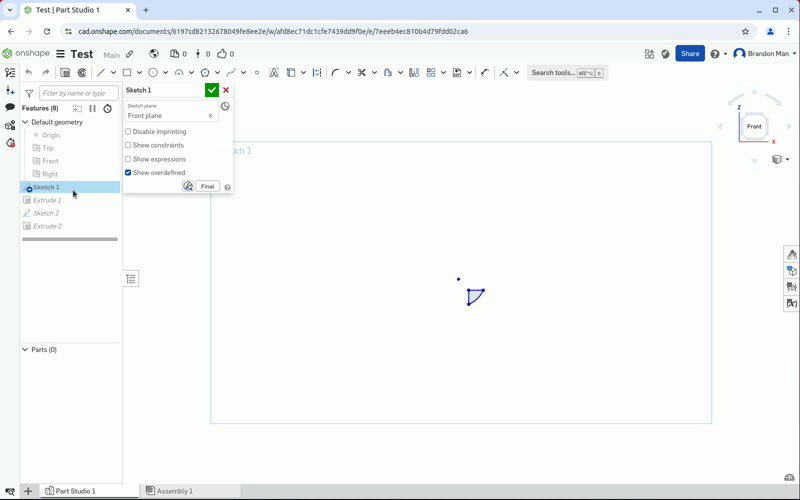
mouse_move(229, 92)
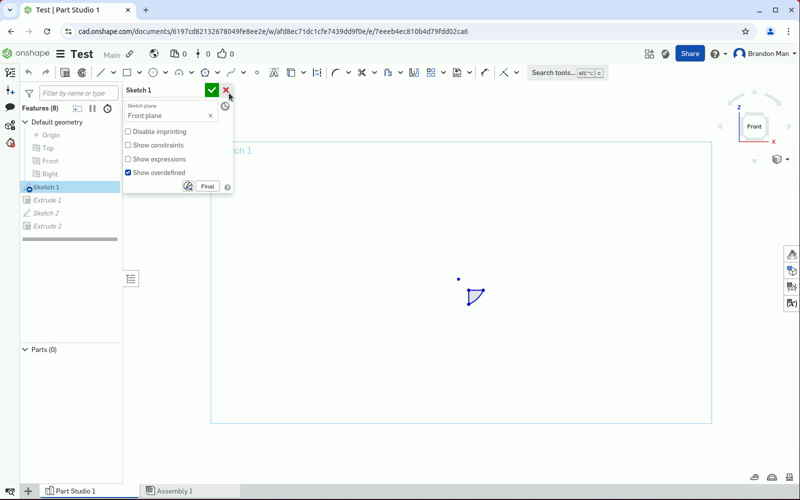
click(229, 92)
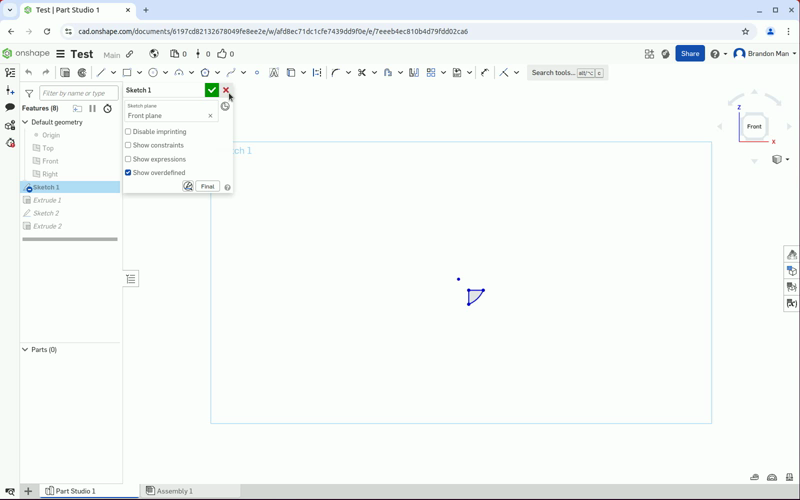
key(shift+s)
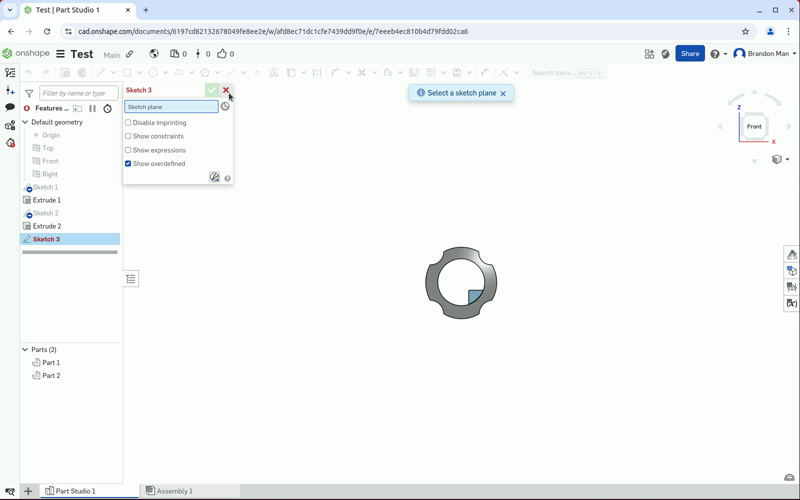
mouse_move(73, 163)
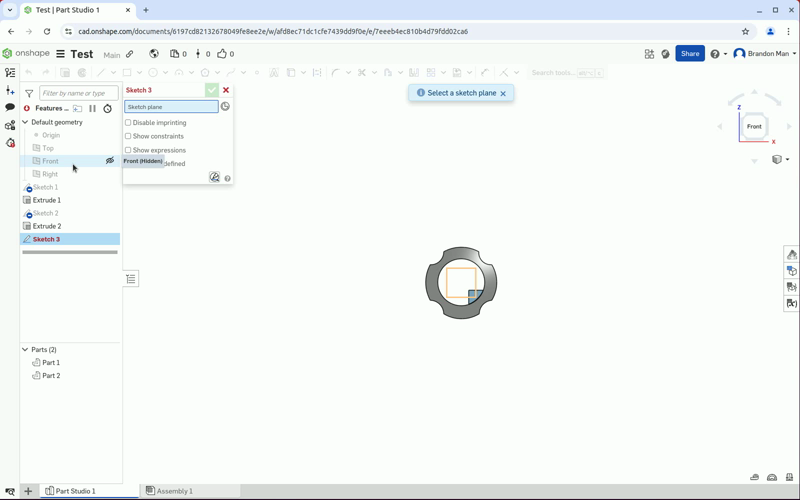
click(73, 163)
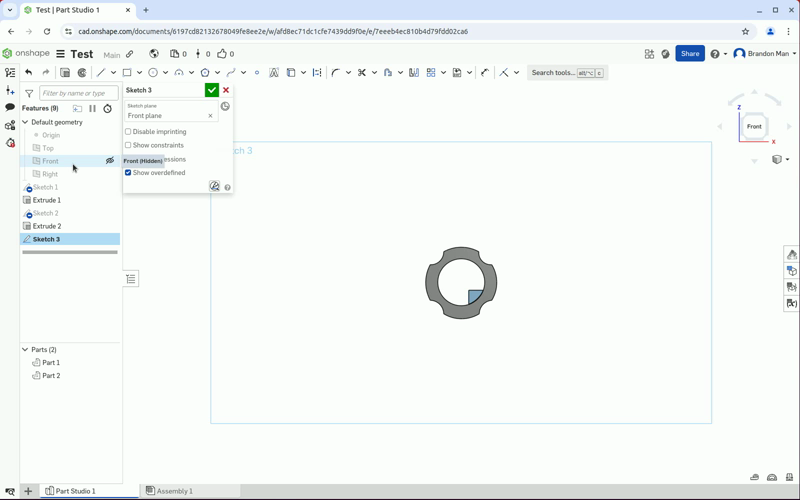
mouse_move(73, 352)
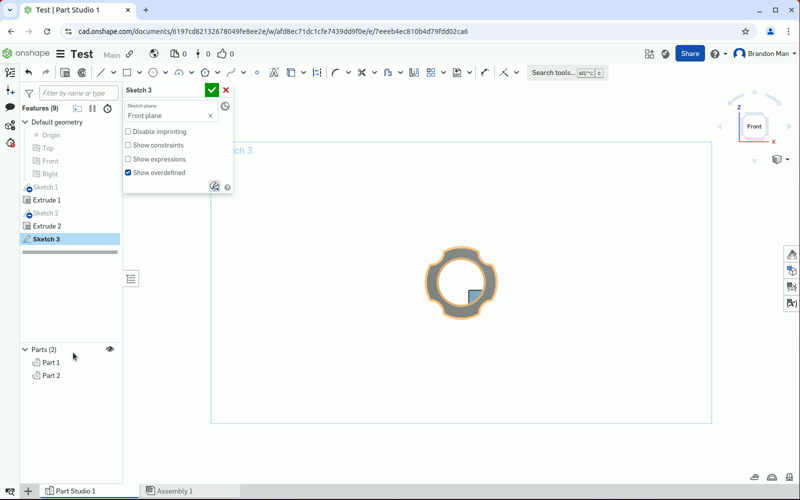
key(y)
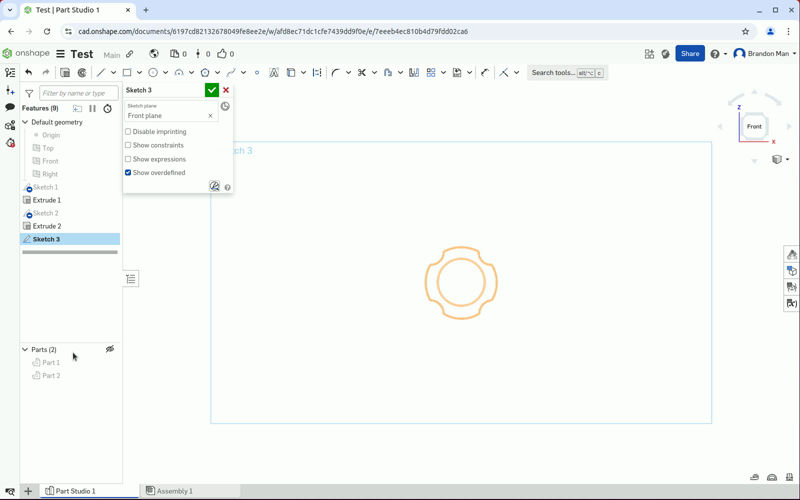
key(l)
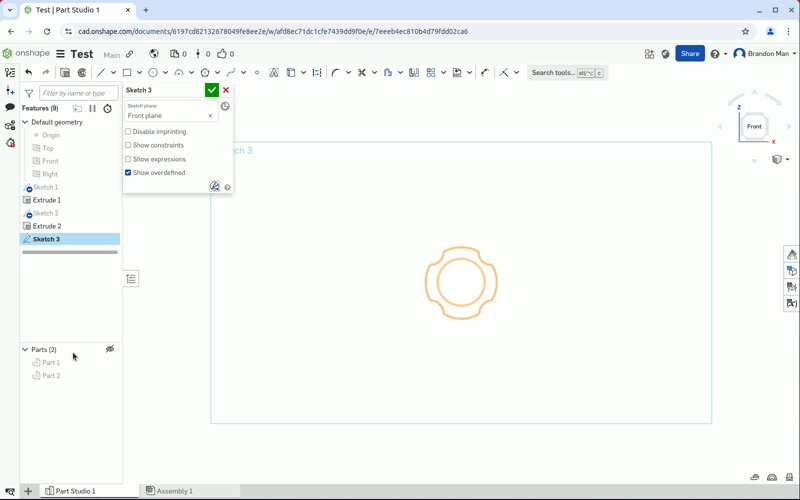
key_down(shift)
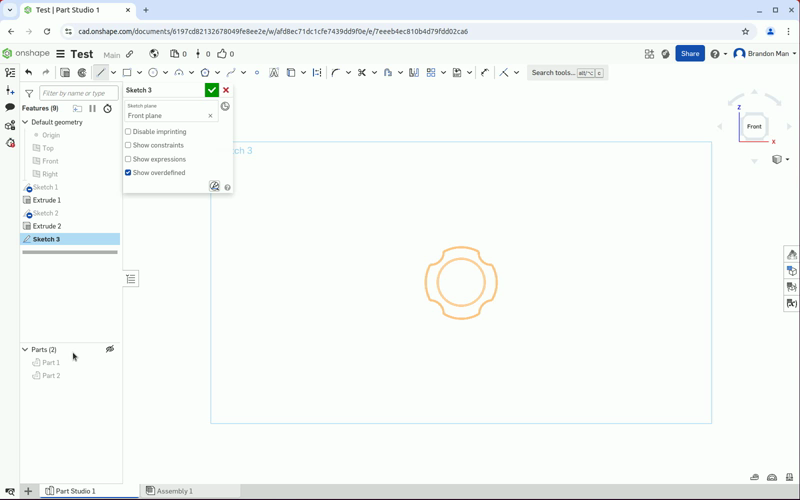
mouse_move(468, 274)
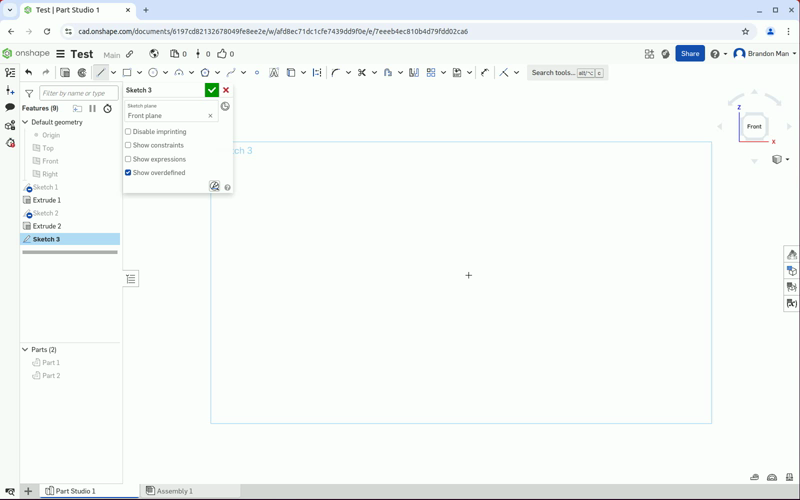
click(468, 274)
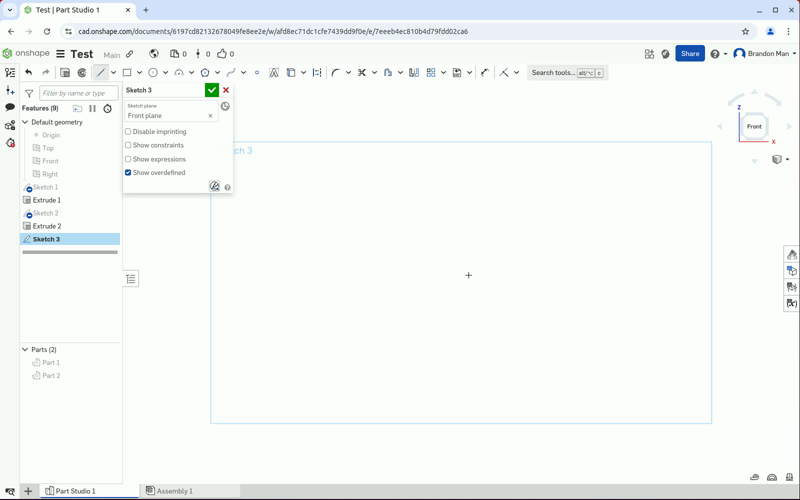
key_up(shift)
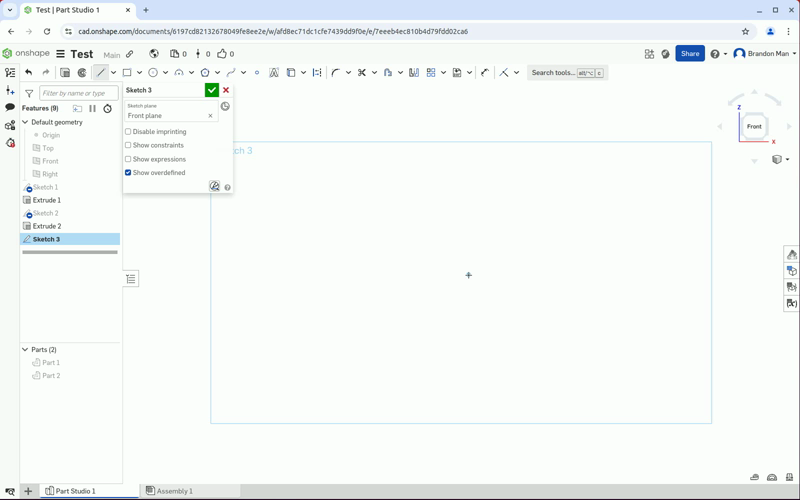
key_down(shift)
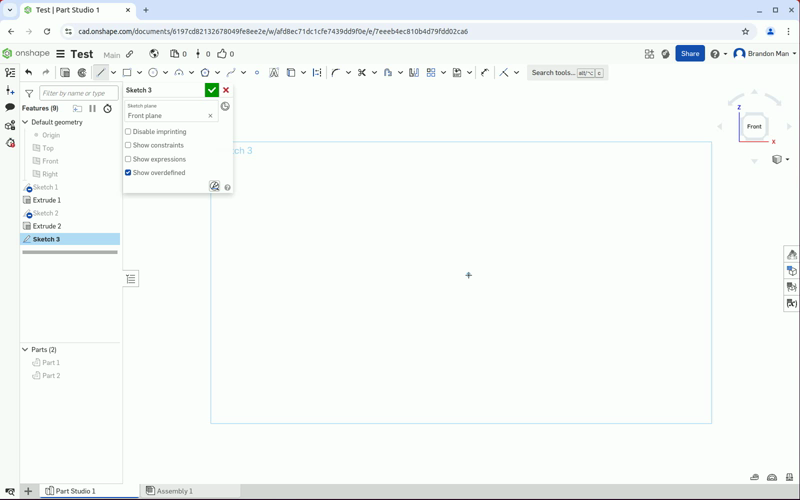
mouse_move(498, 274)
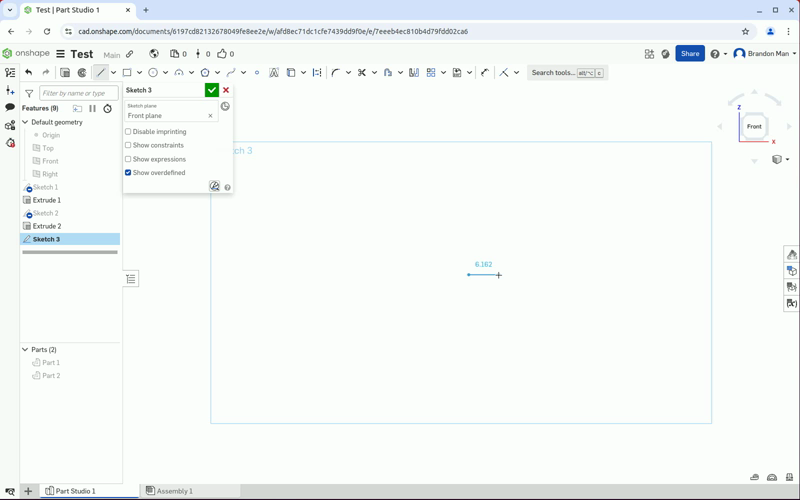
mouse_move(483, 274)
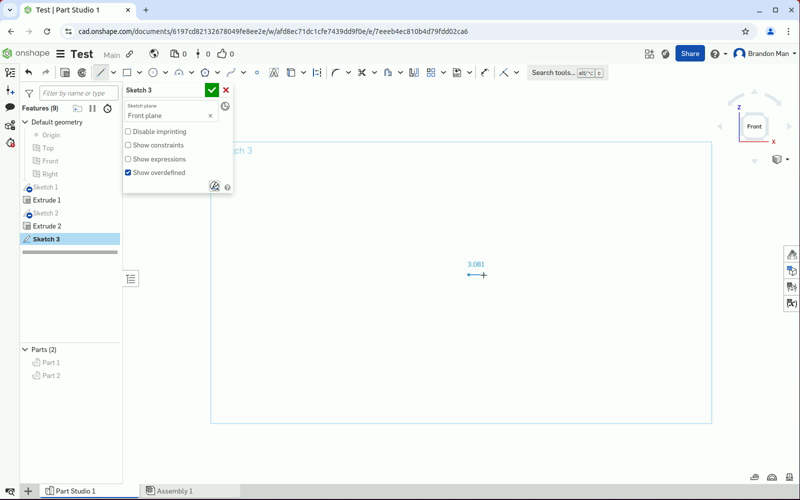
click(483, 274)
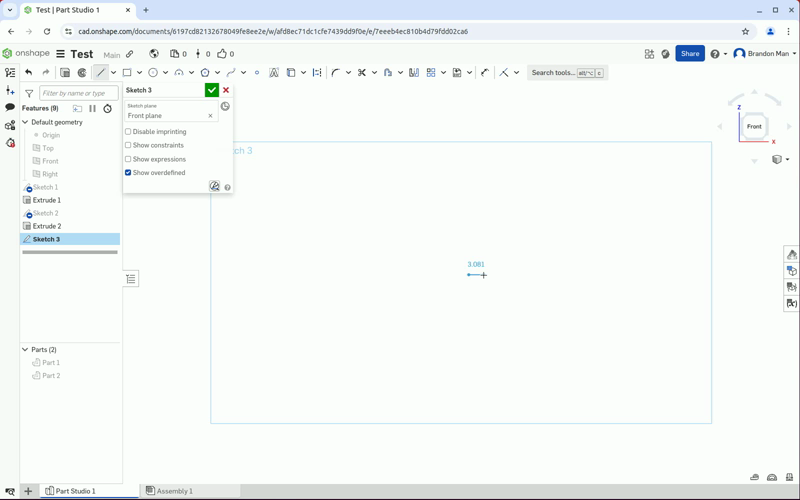
key_up(shift)
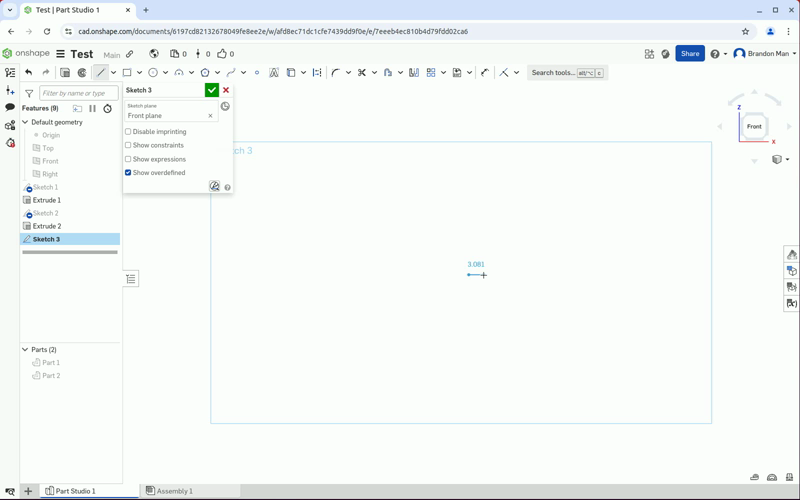
key(esc)
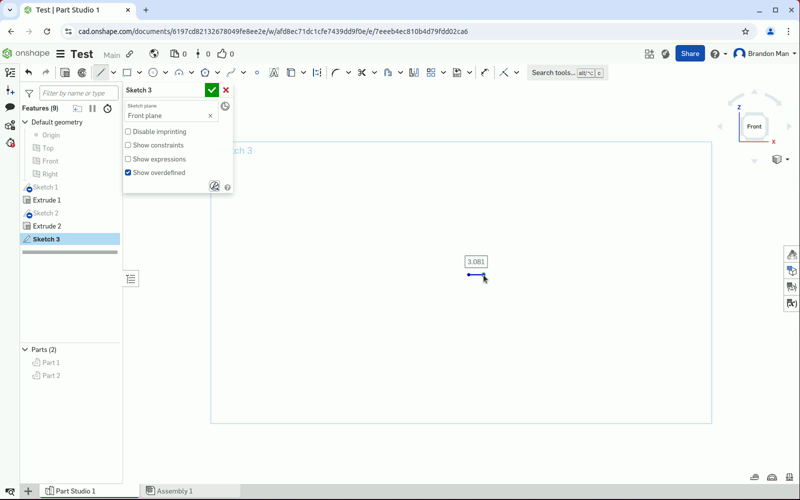
key(a)
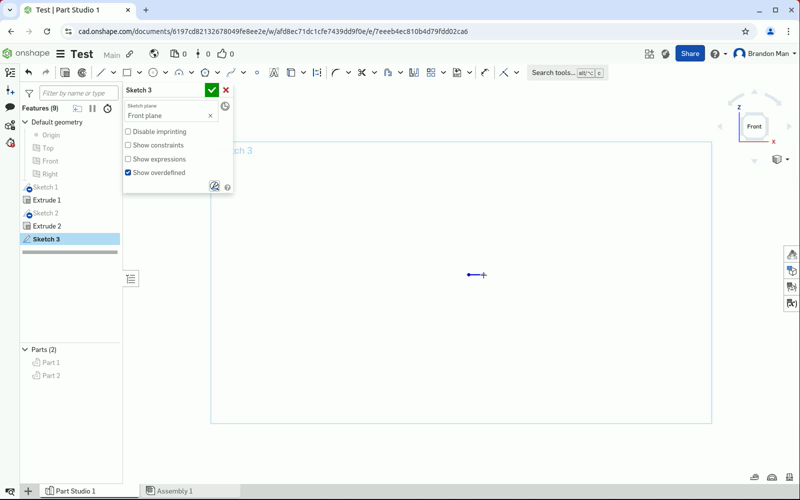
mouse_move(483, 274)
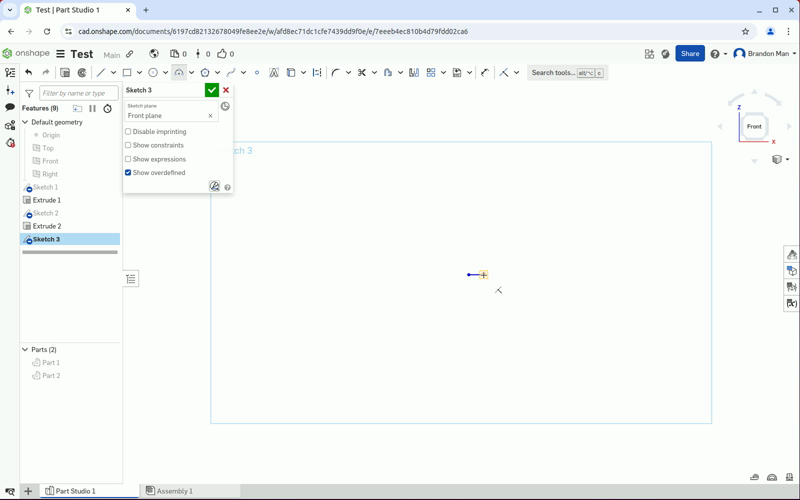
click(483, 274)
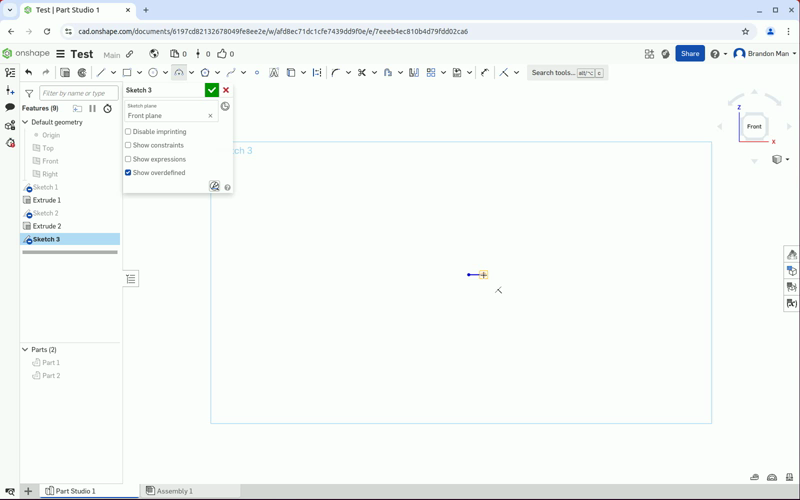
key_down(shift)
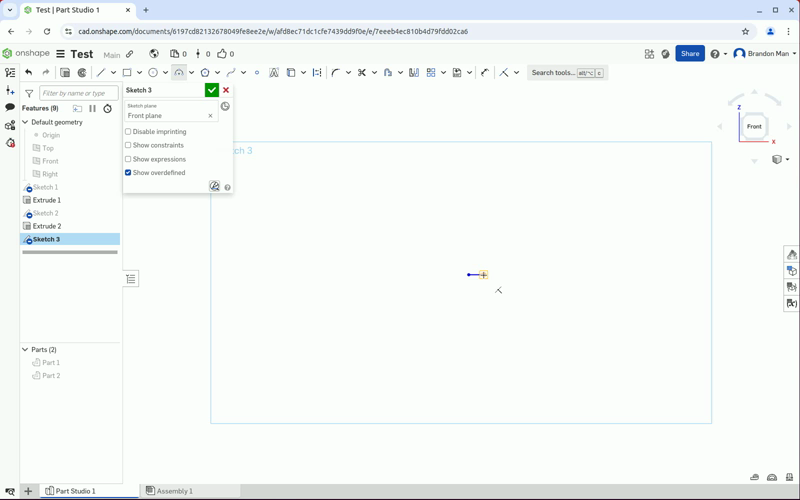
mouse_move(468, 259)
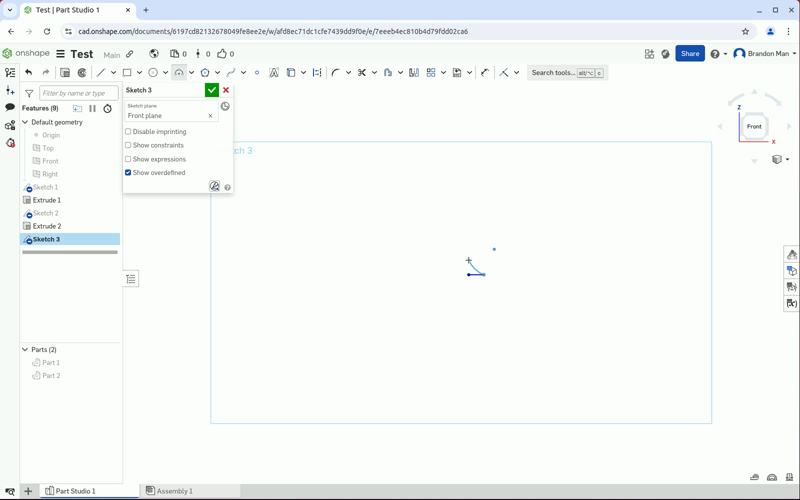
click(468, 259)
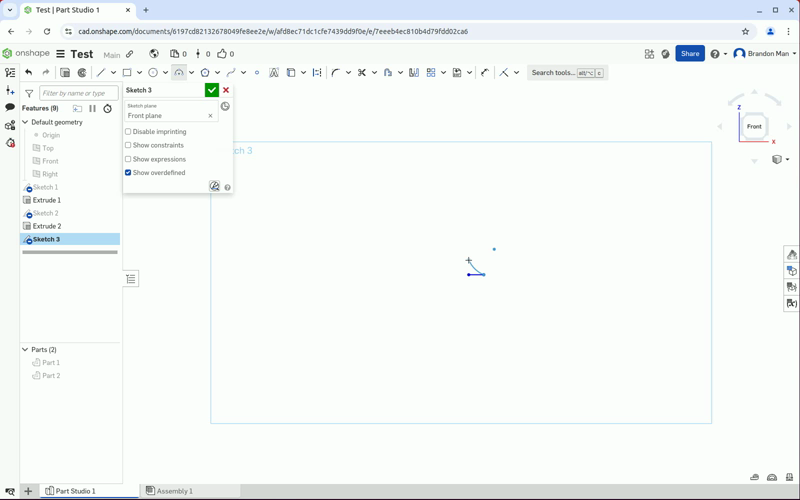
mouse_move(478, 265)
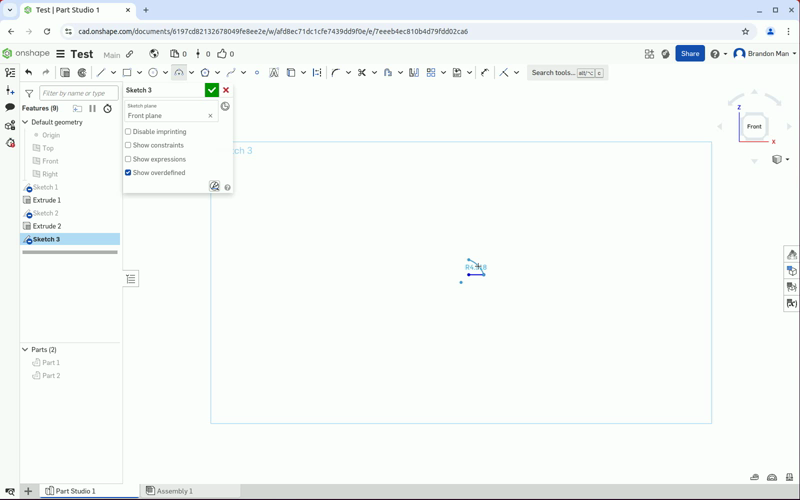
click(478, 265)
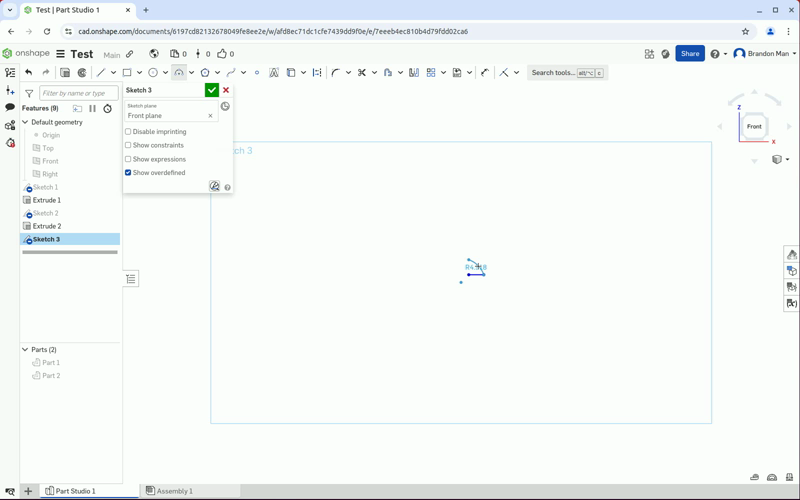
key_up(shift)
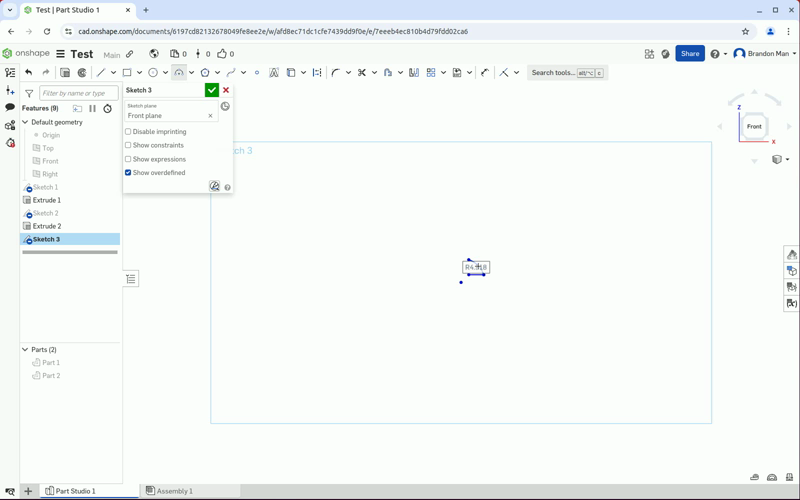
key(esc)
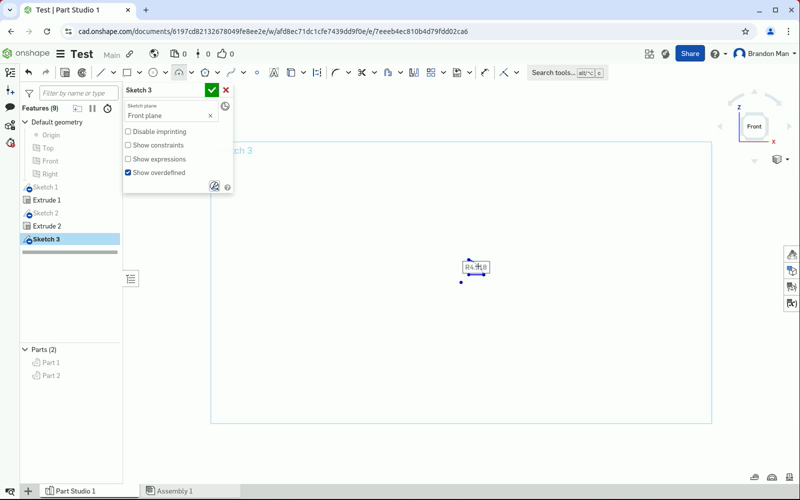
key(l)
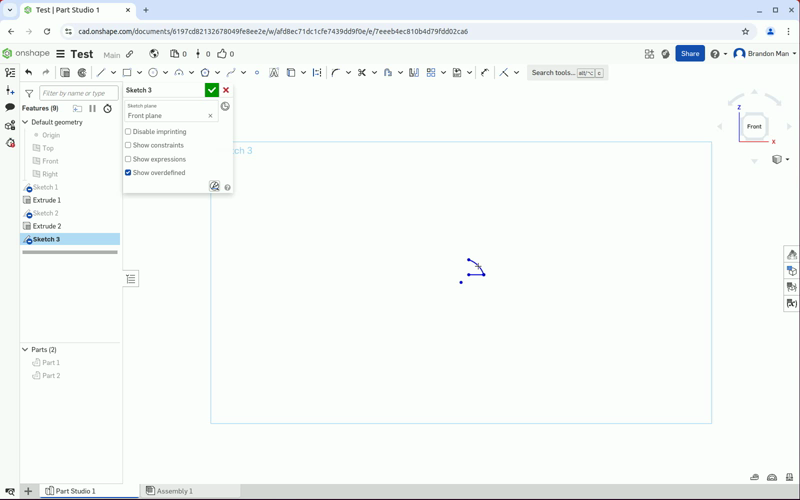
mouse_move(468, 259)
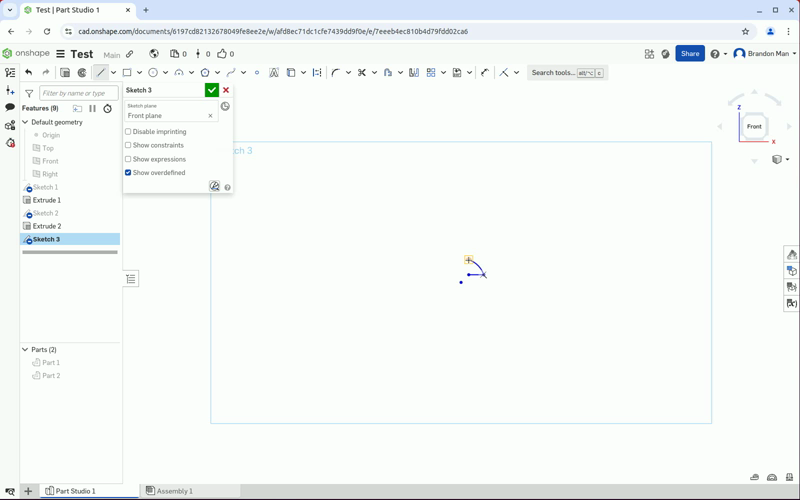
click(468, 259)
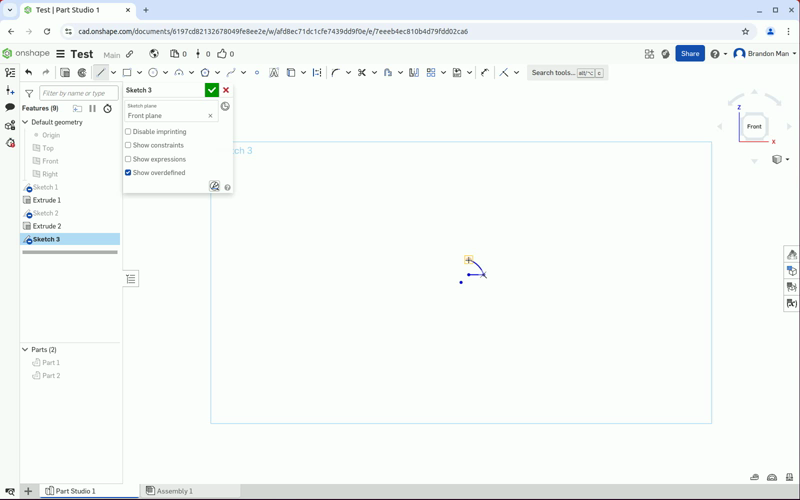
mouse_move(498, 259)
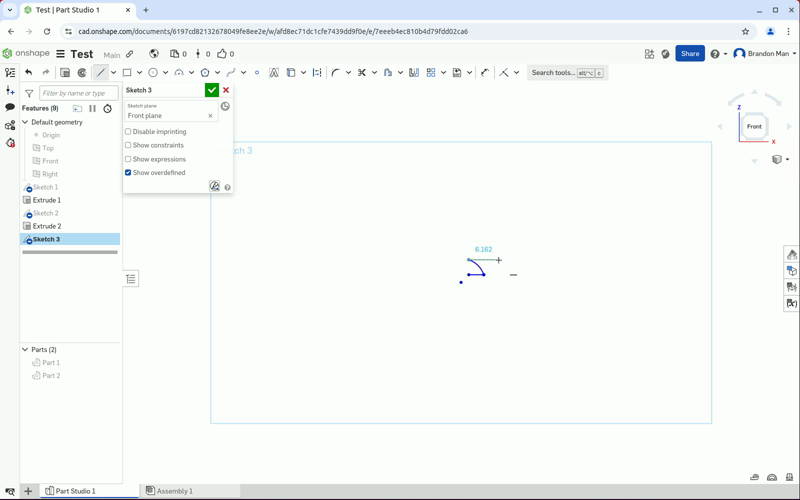
key_down(shift)
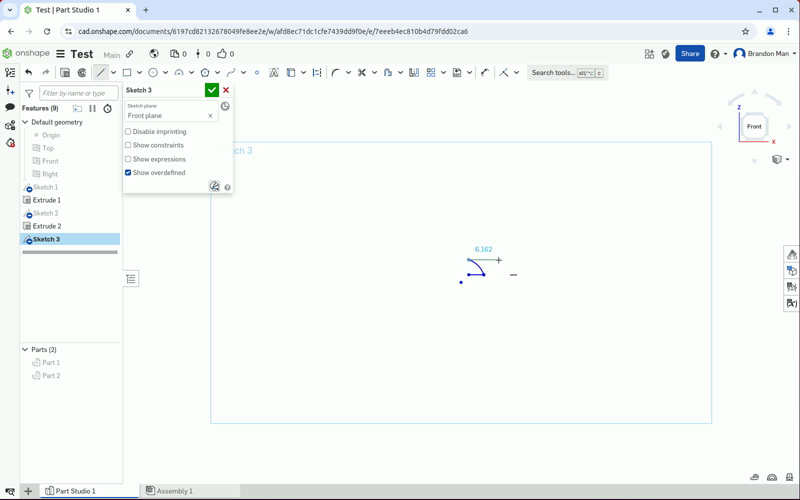
mouse_move(468, 274)
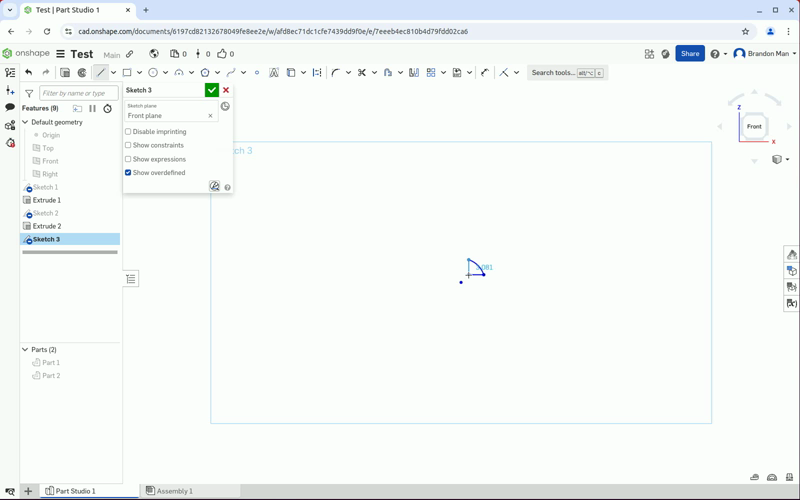
key_up(shift)
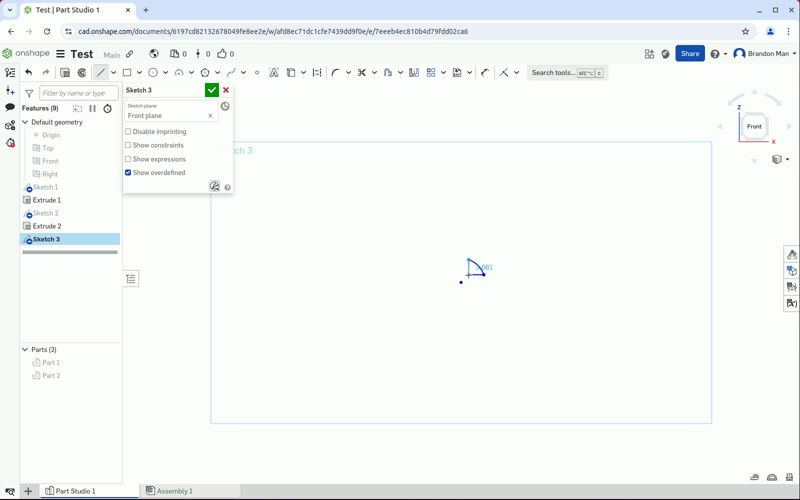
click(468, 274)
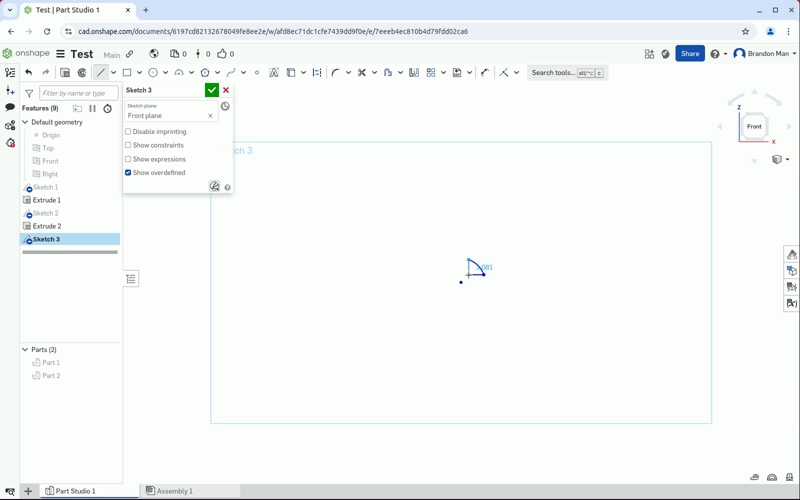
key(esc)
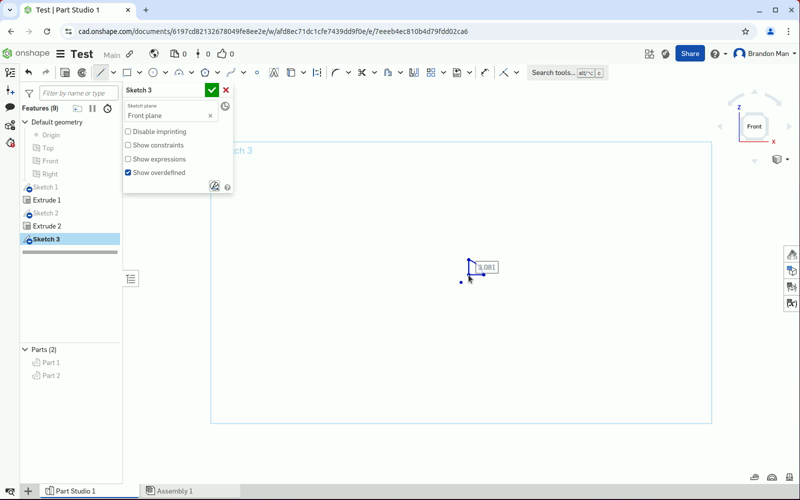
mouse_move(476, 266)
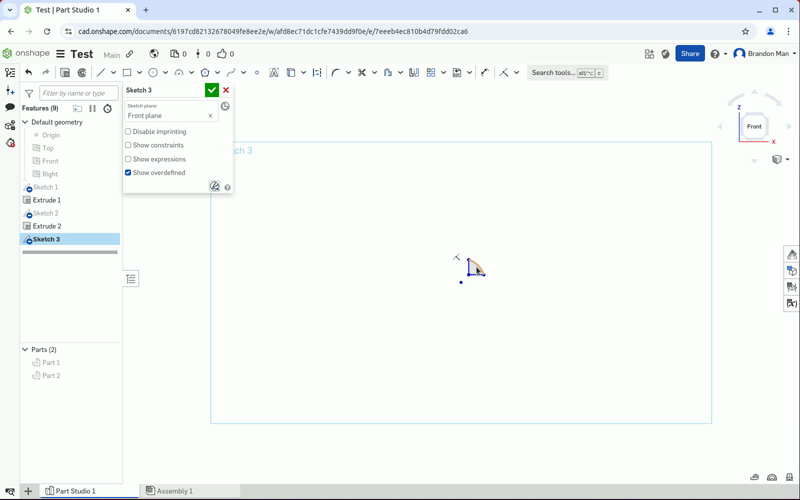
scroll(6)
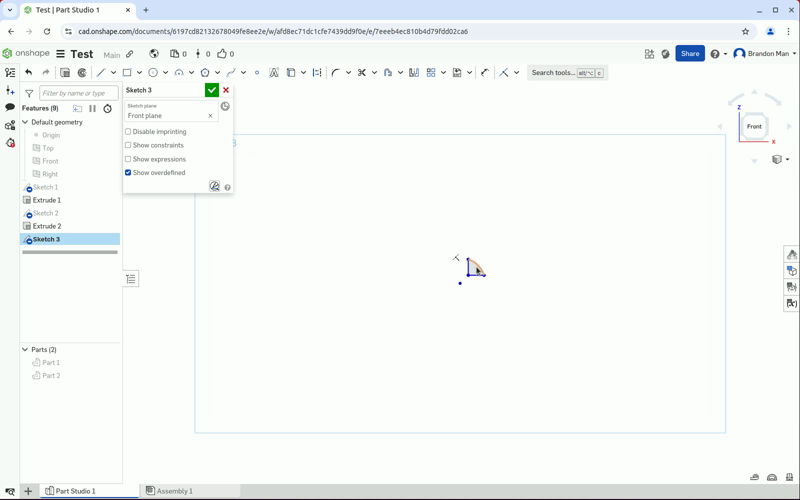
scroll(6)
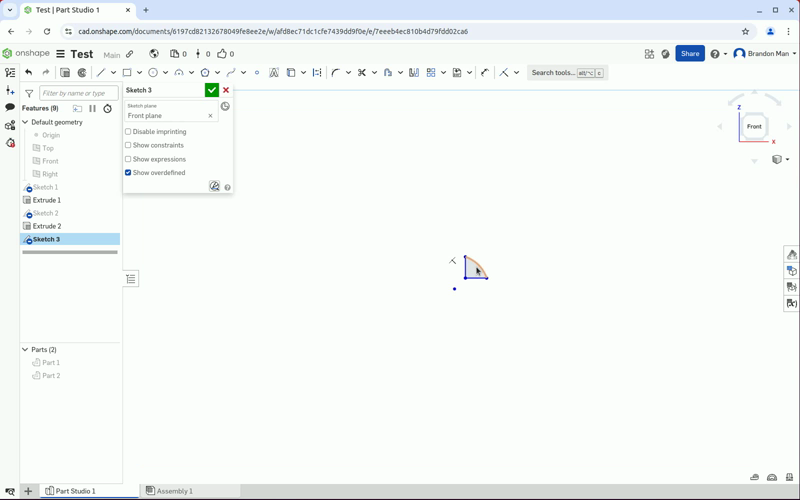
scroll(6)
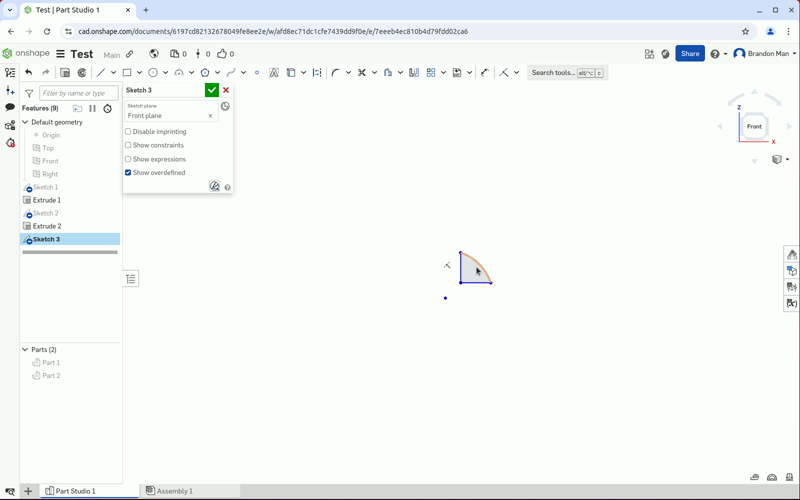
scroll(6)
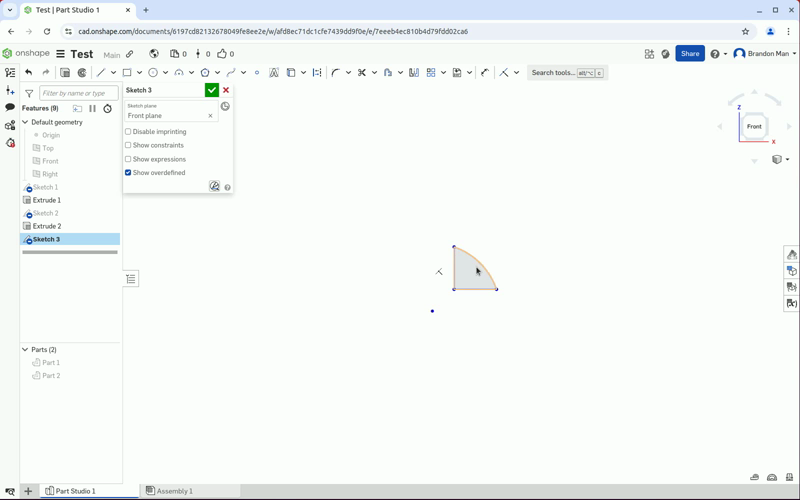
scroll(6)
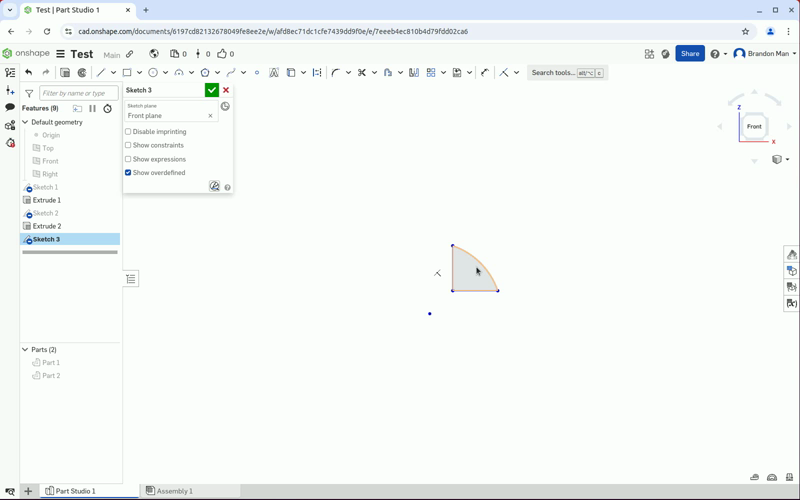
scroll(6)
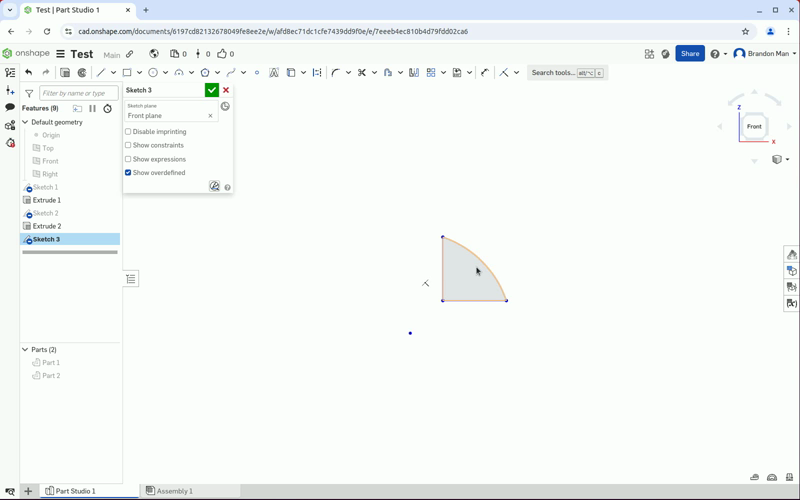
scroll(6)
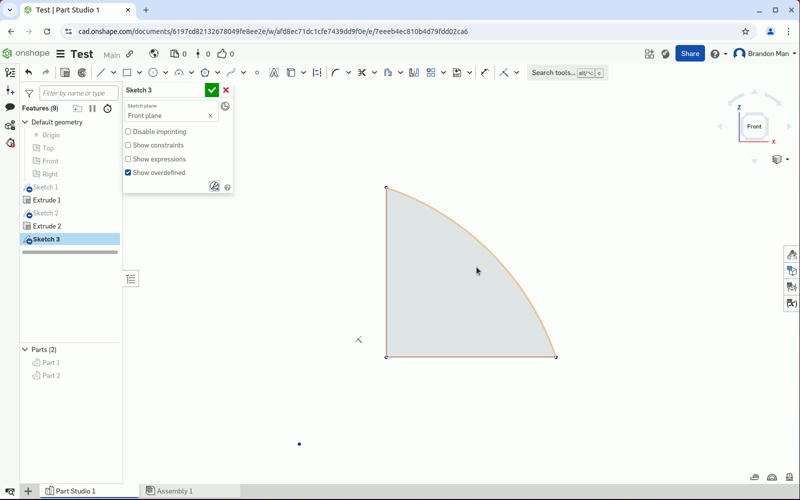
click(476, 266)
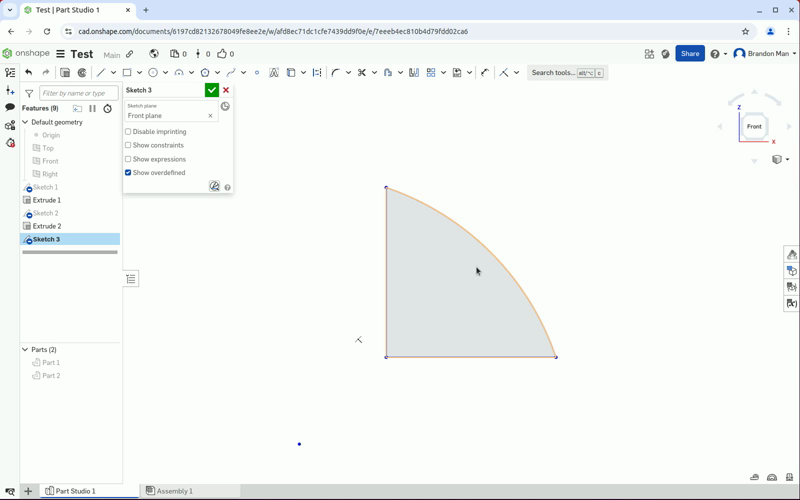
scroll(-6)
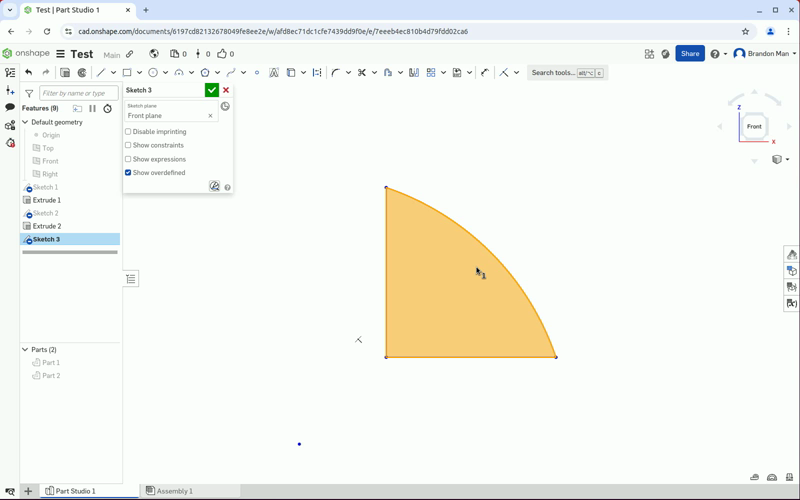
scroll(-6)
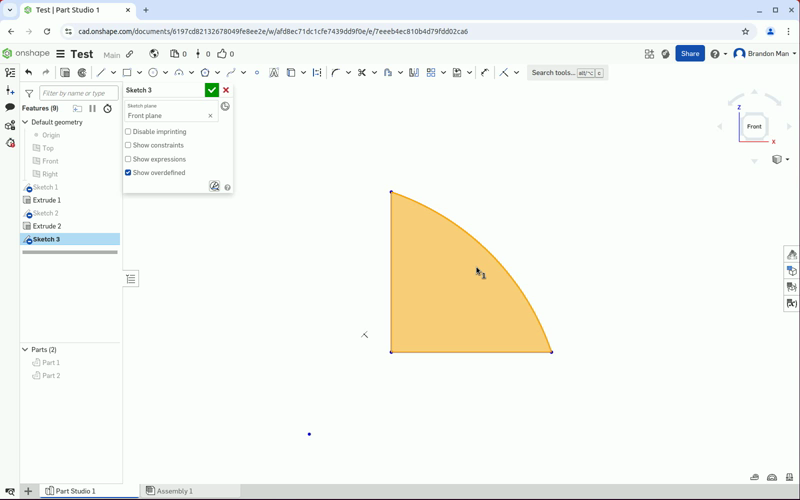
scroll(-6)
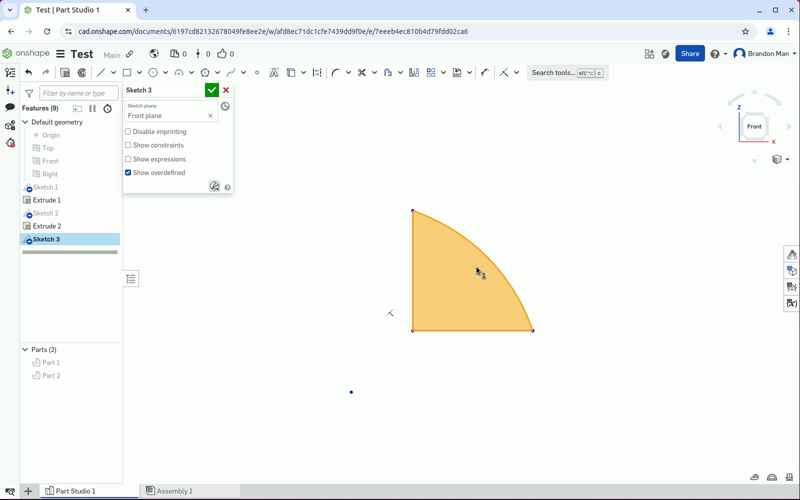
scroll(-6)
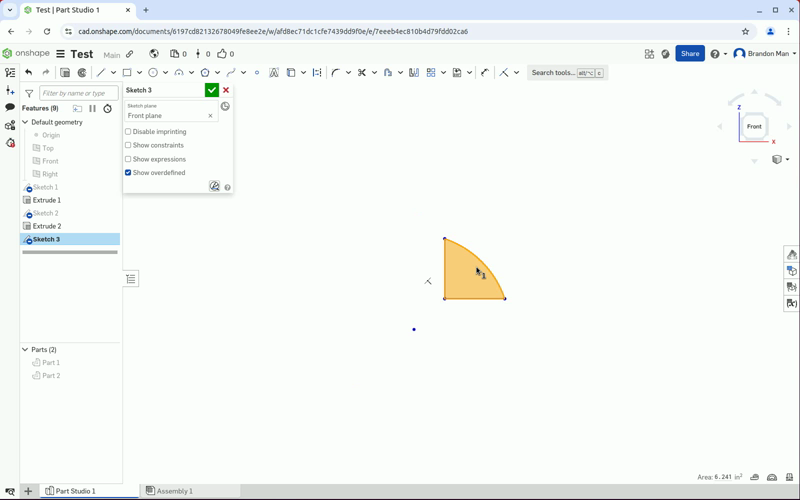
scroll(-6)
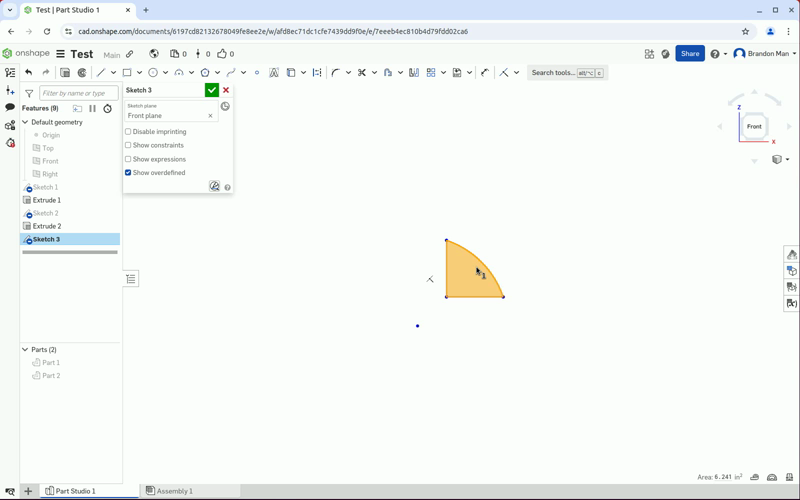
scroll(-6)
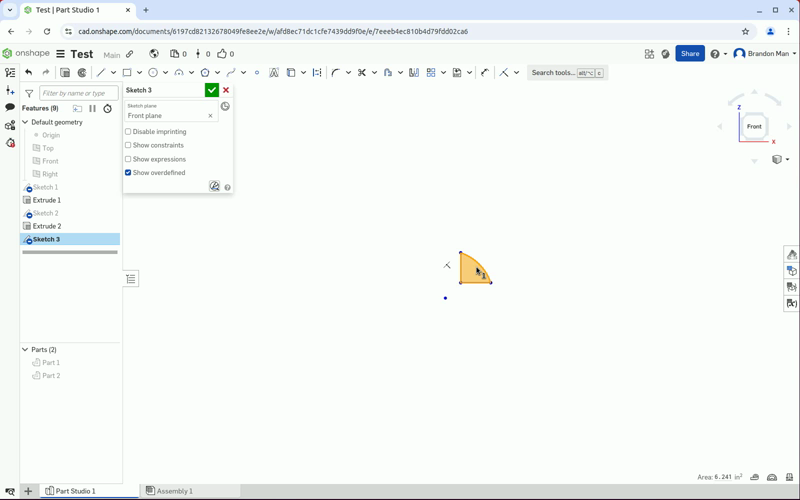
scroll(-6)
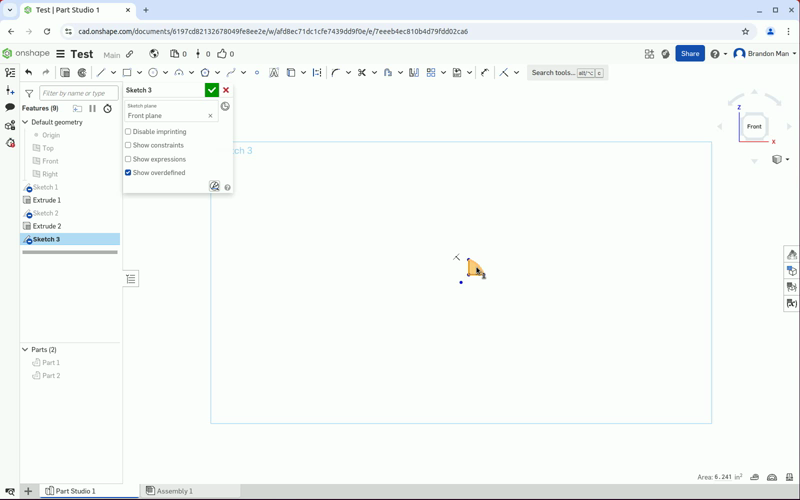
mouse_move(73, 352)
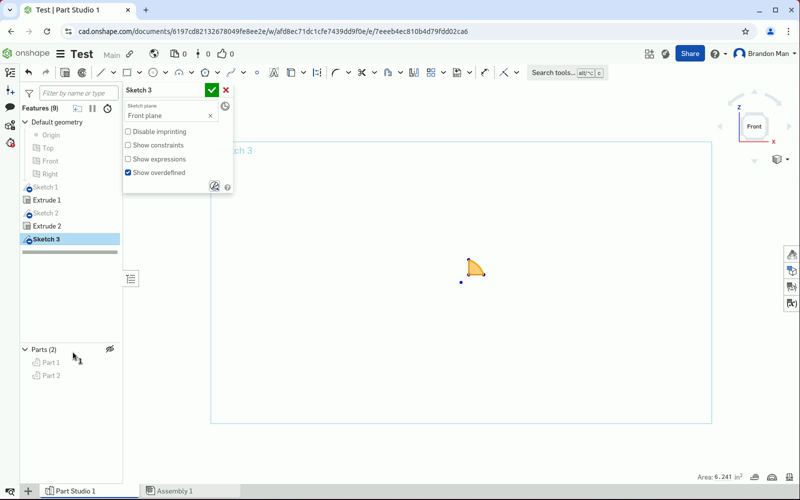
key(shift+y)
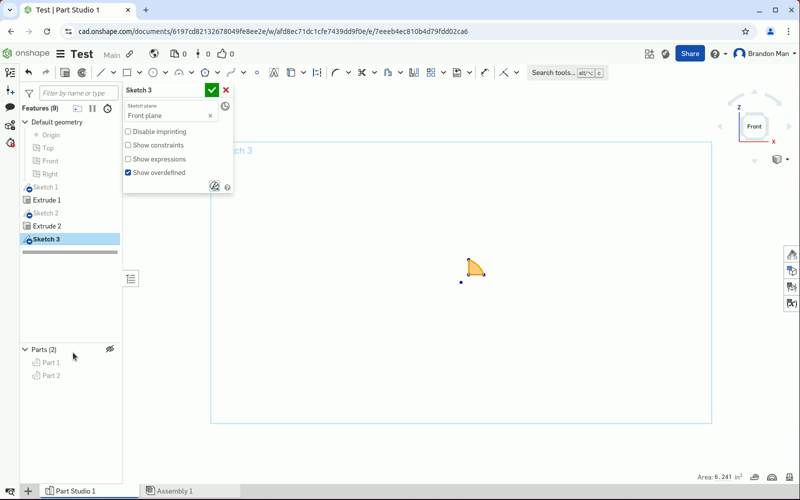
key(shift+e)
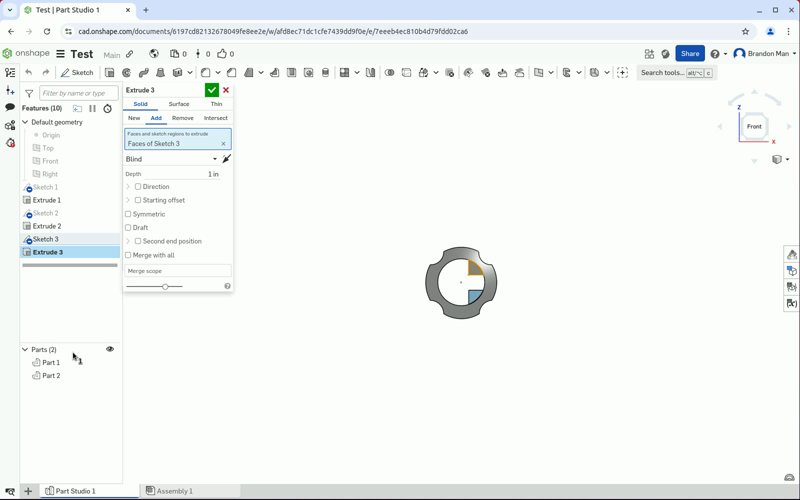
mouse_move(143, 106)
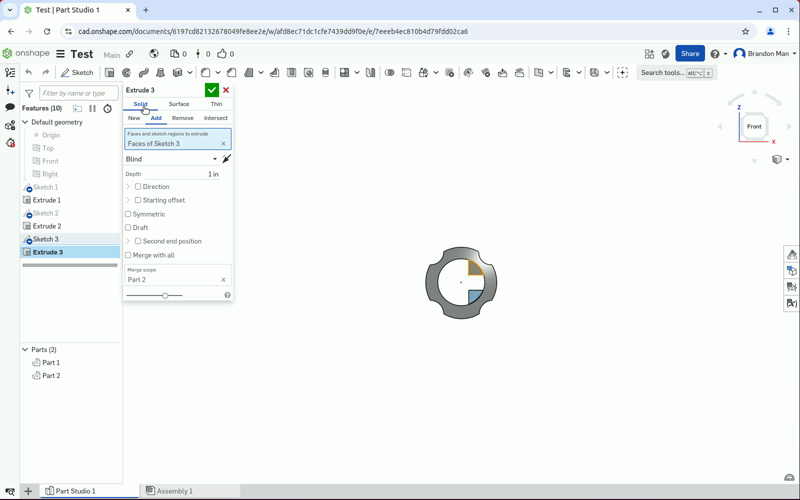
click(143, 106)
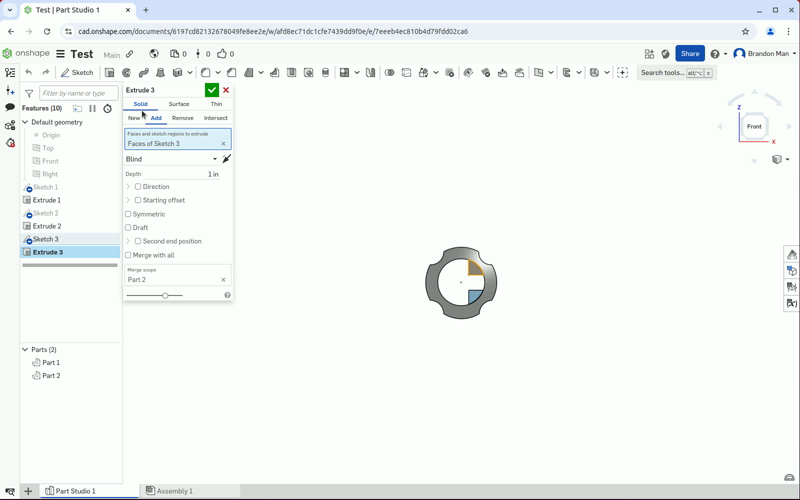
mouse_move(137, 120)
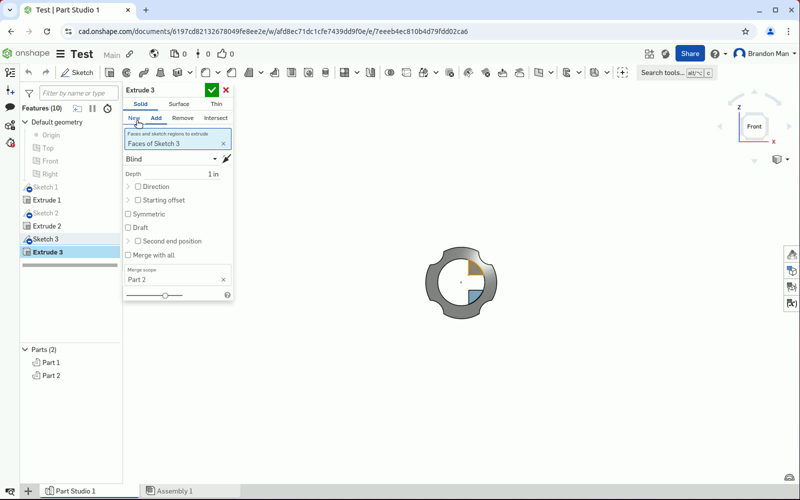
click(137, 120)
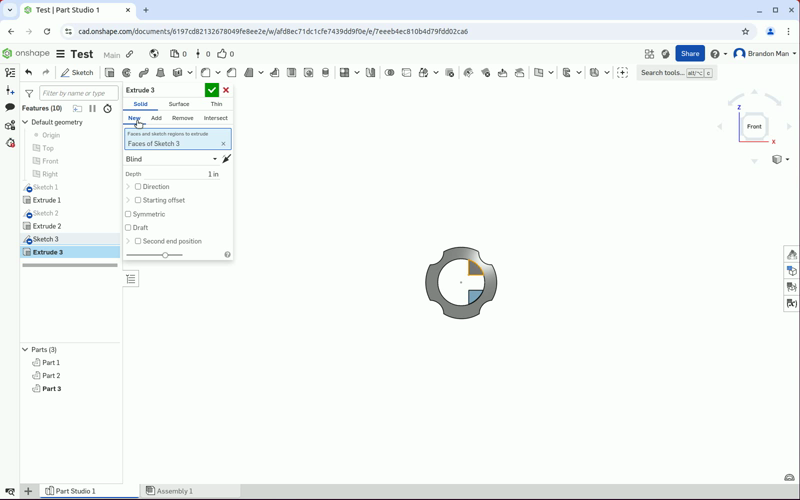
key(tab, 4)
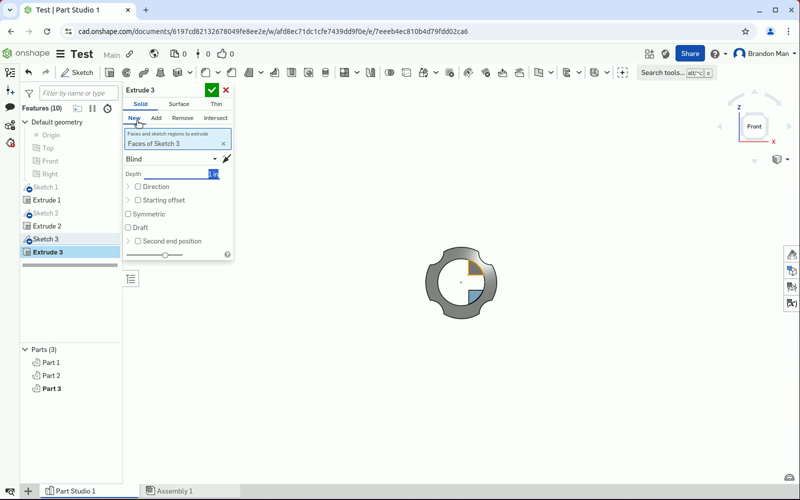
text(46.216)
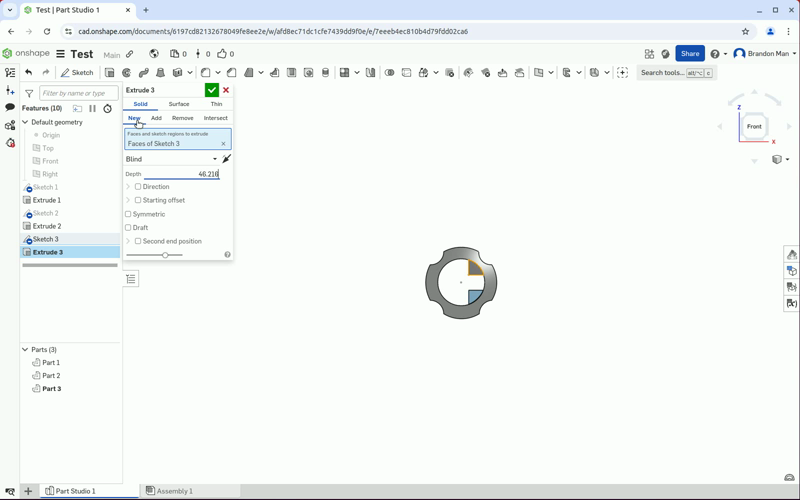
key(tab, 3)
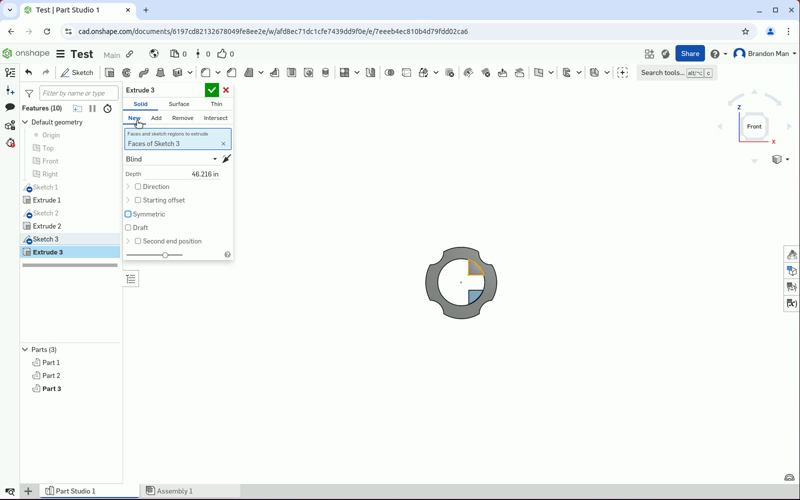
key(space)
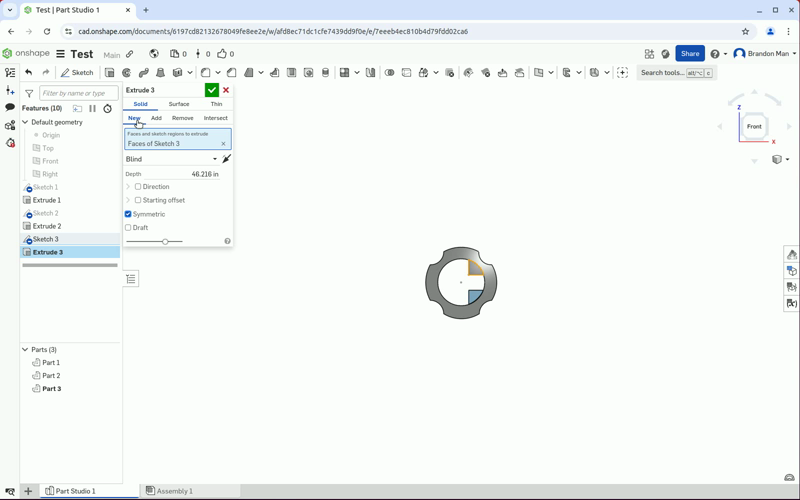
key(enter)
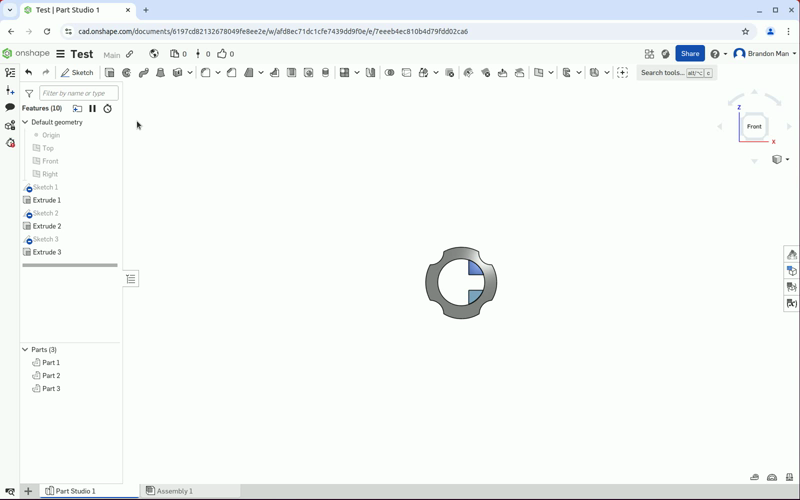
key(shift+h)
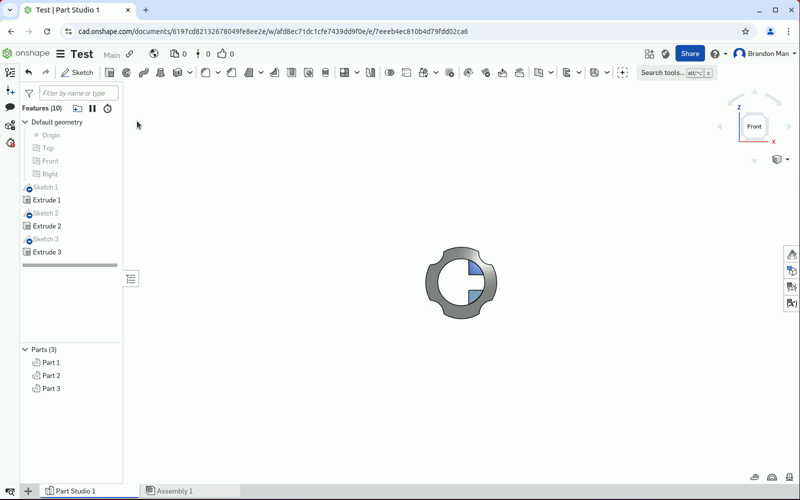
key(shift+h)
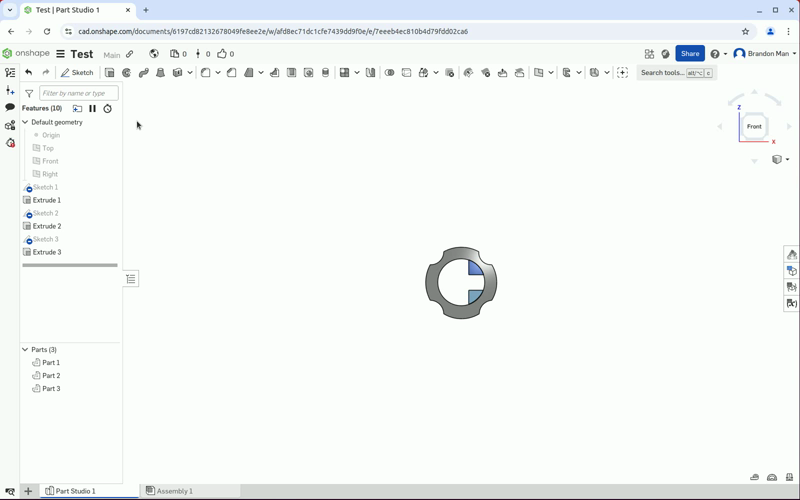
mouse_move(73, 189)
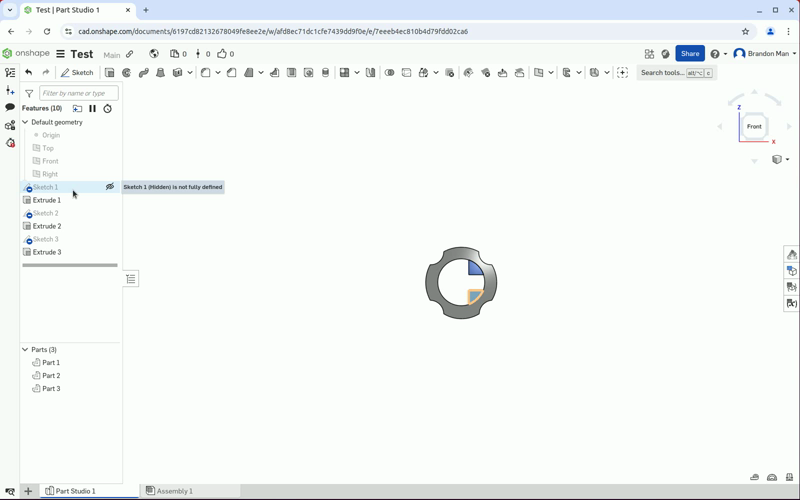
click(73, 189)
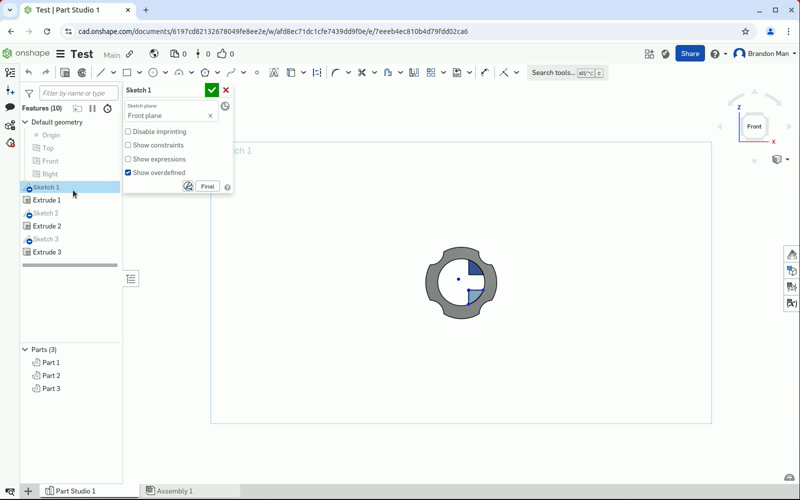
mouse_move(229, 92)
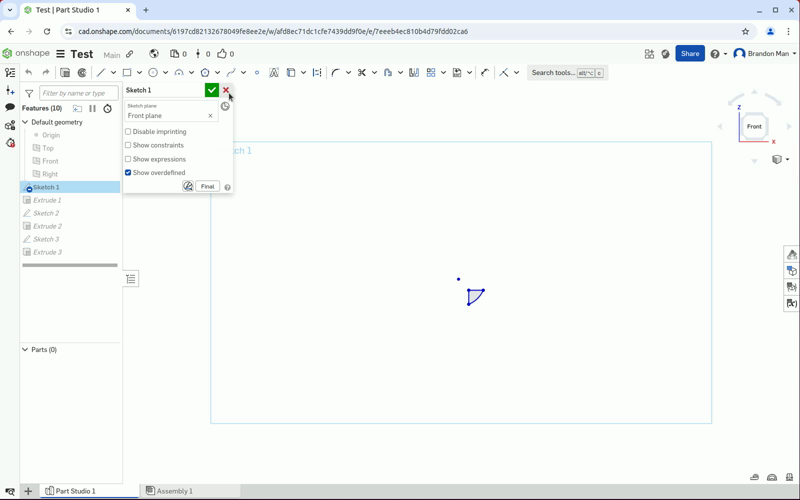
click(229, 92)
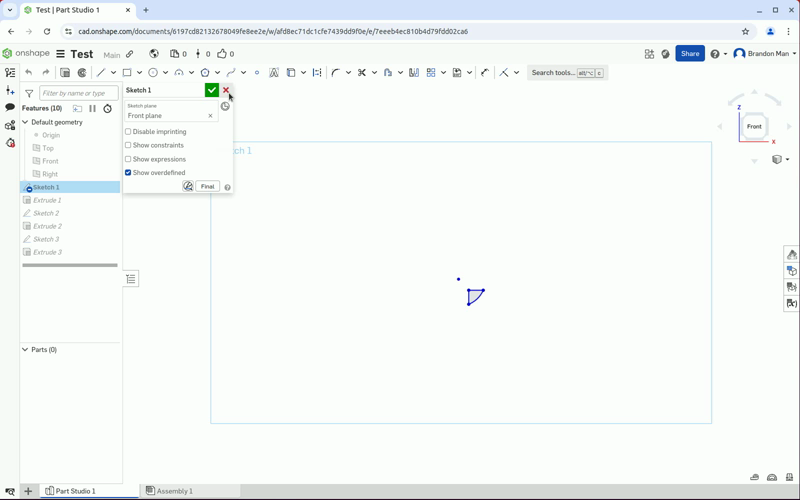
key(shift+s)
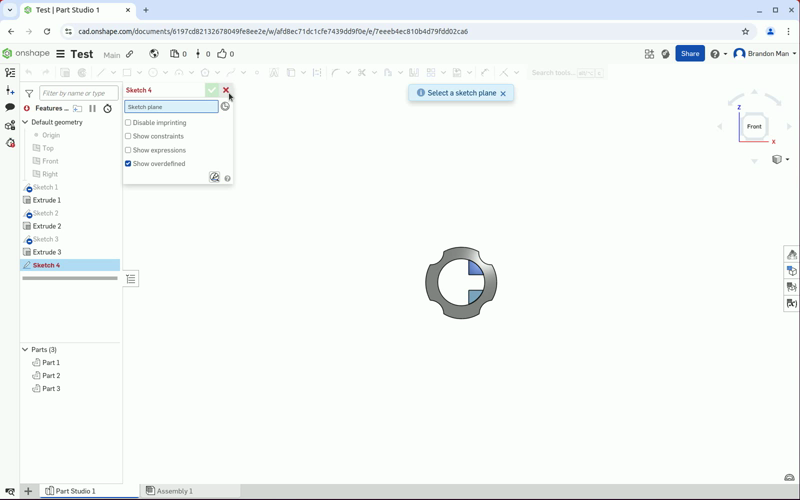
mouse_move(73, 163)
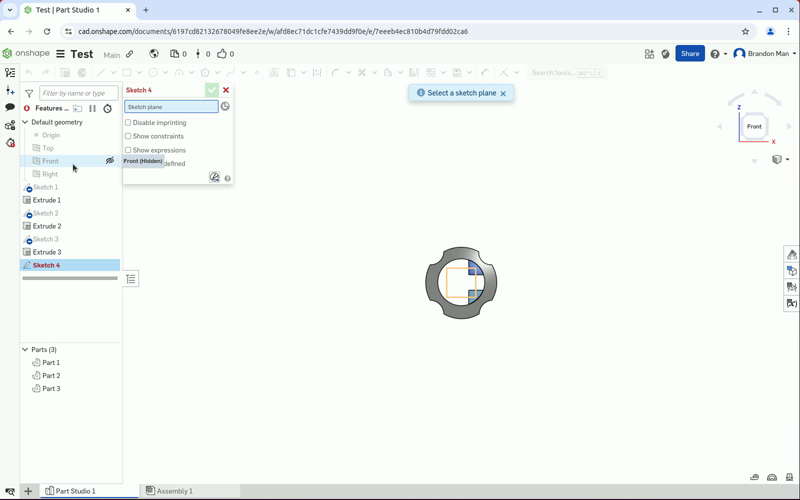
click(73, 163)
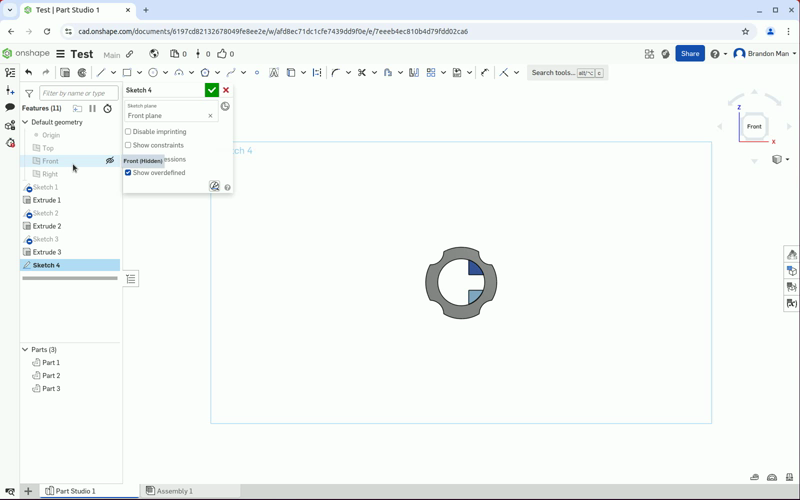
mouse_move(73, 352)
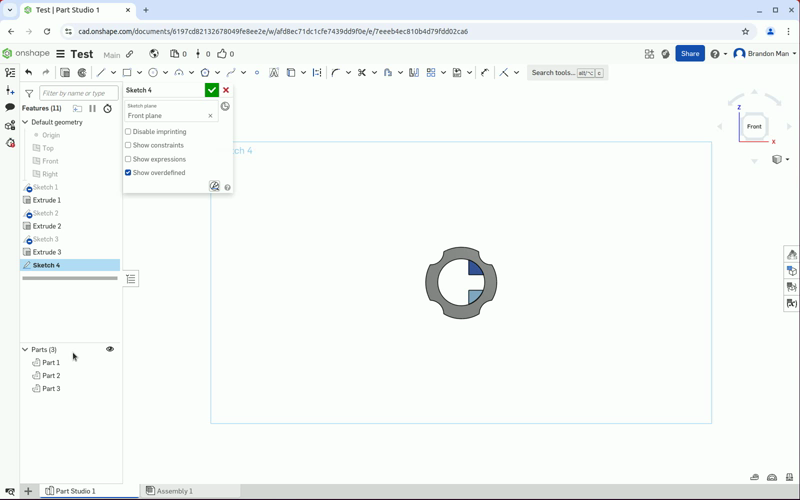
key(y)
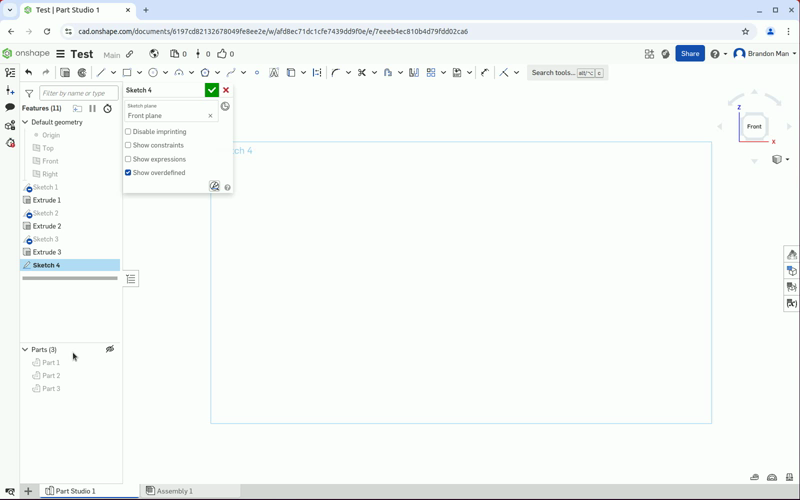
key(l)
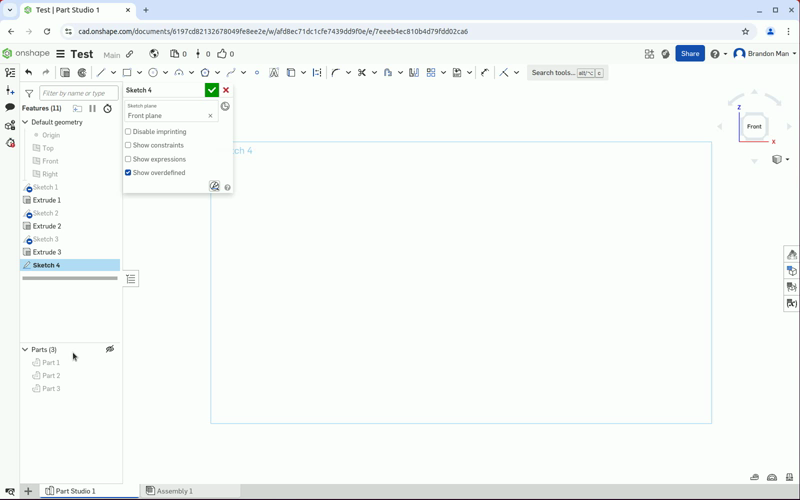
key_down(shift)
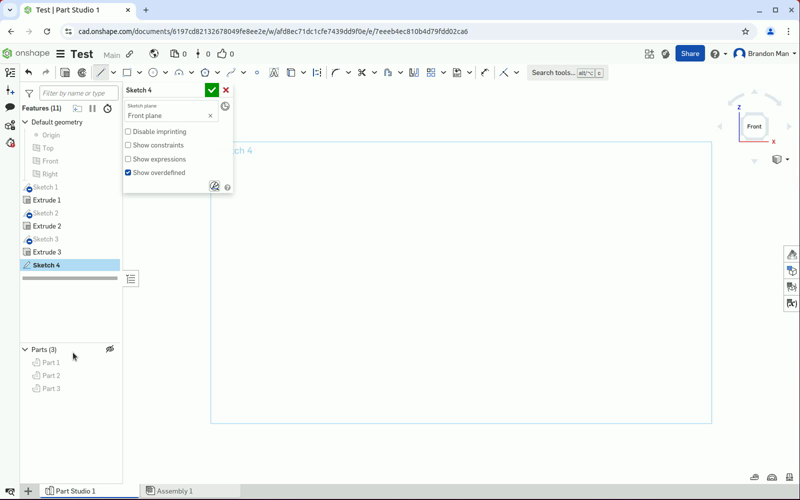
mouse_move(438, 274)
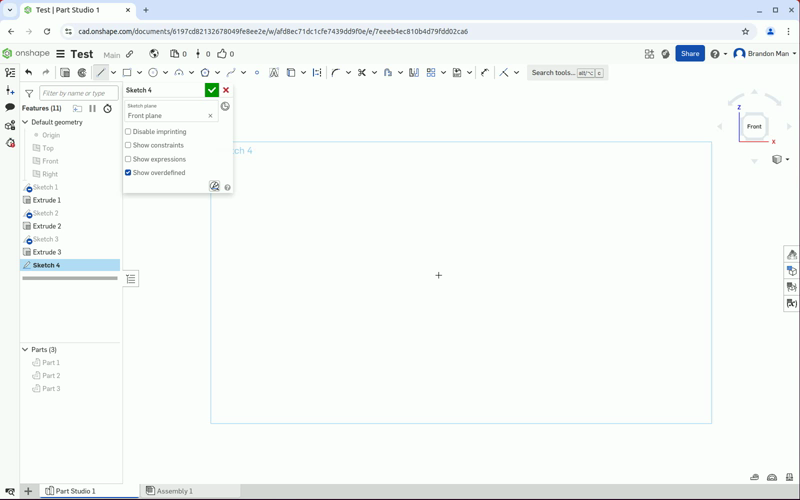
click(438, 274)
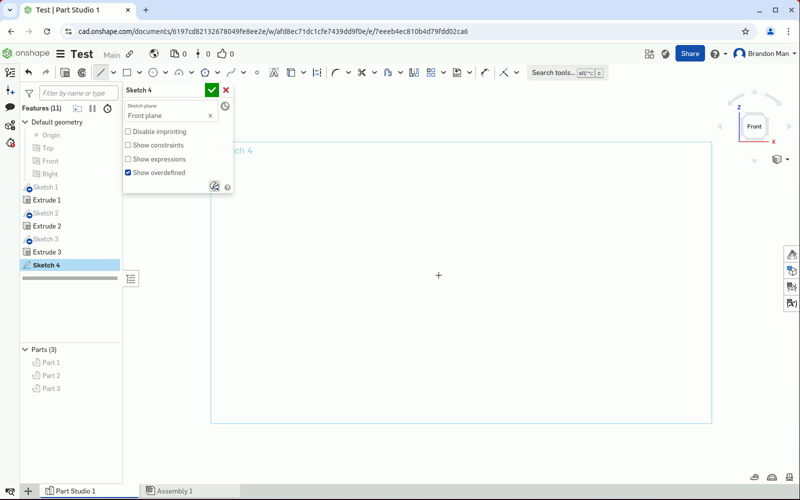
key_up(shift)
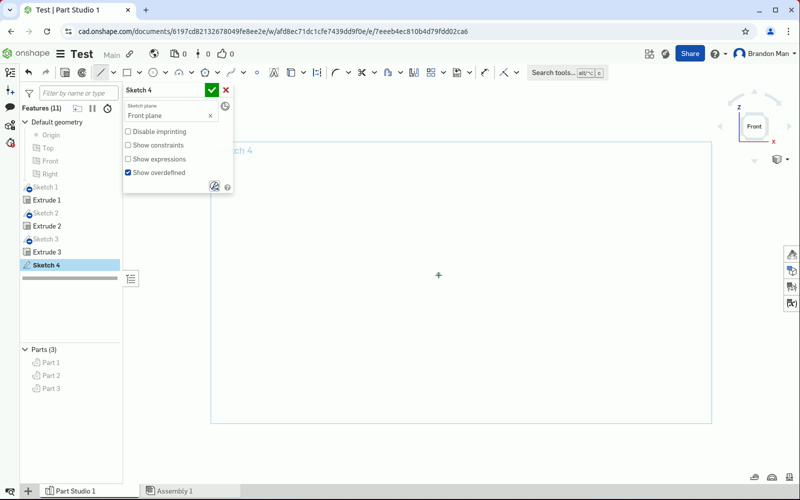
key_down(shift)
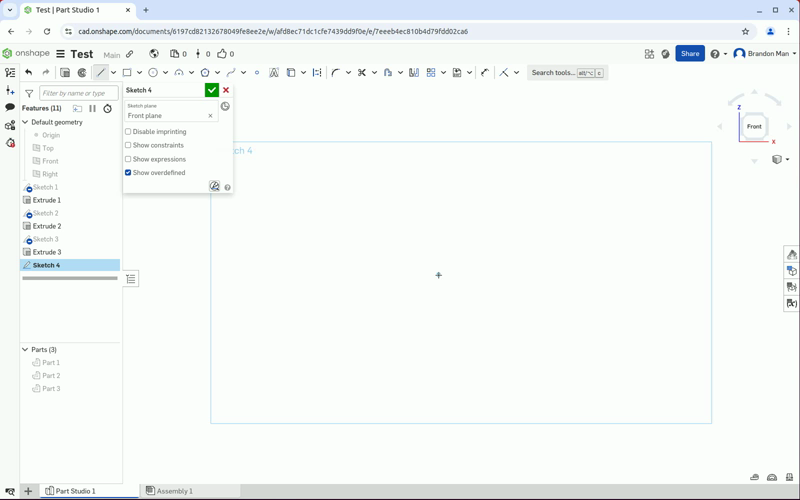
mouse_move(468, 274)
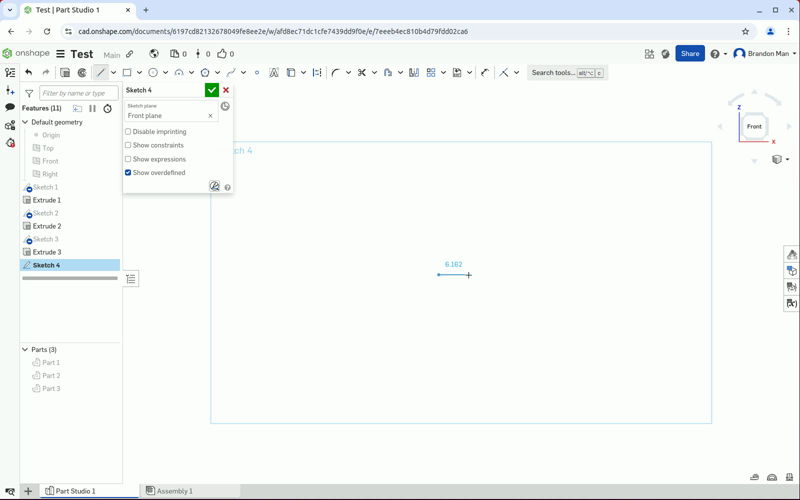
mouse_move(453, 274)
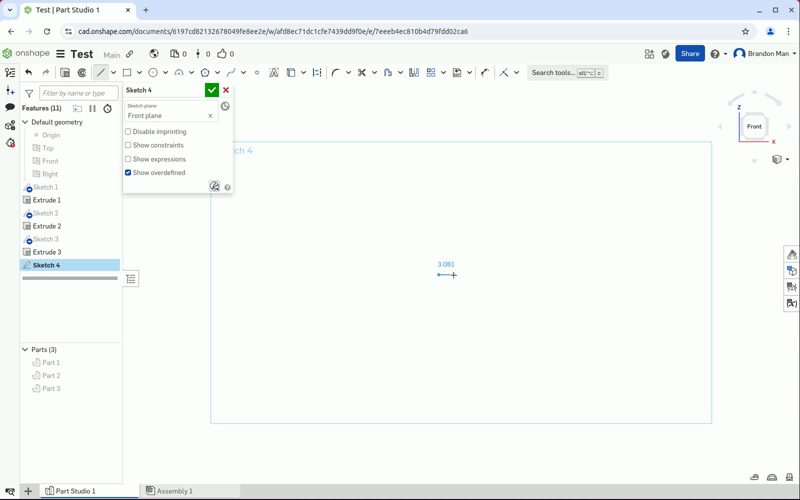
click(453, 274)
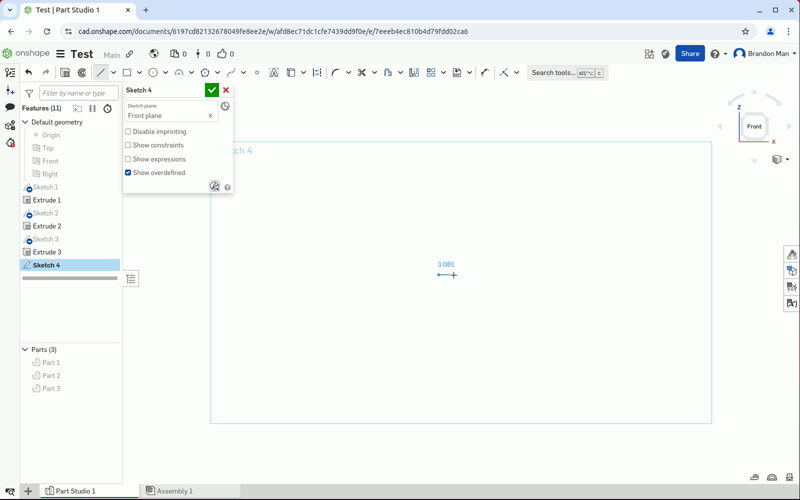
key_up(shift)
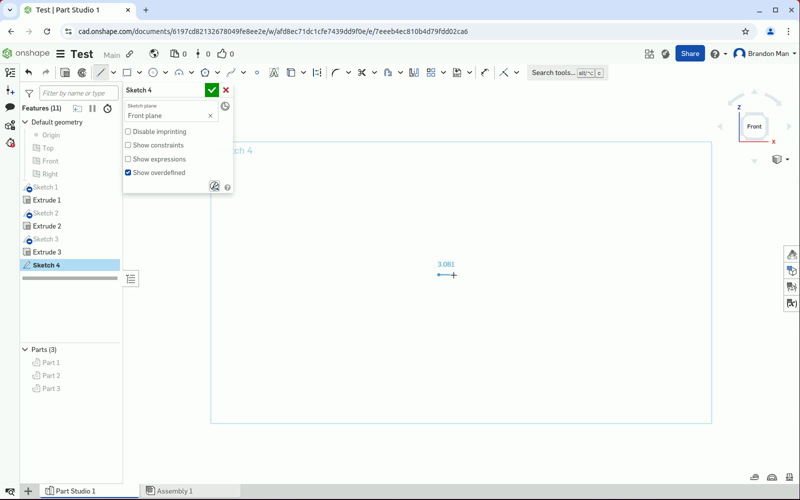
key_down(shift)
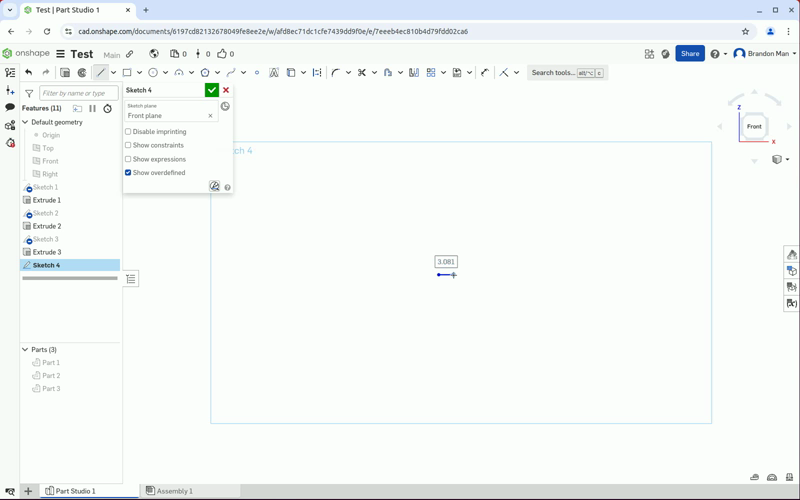
mouse_move(483, 274)
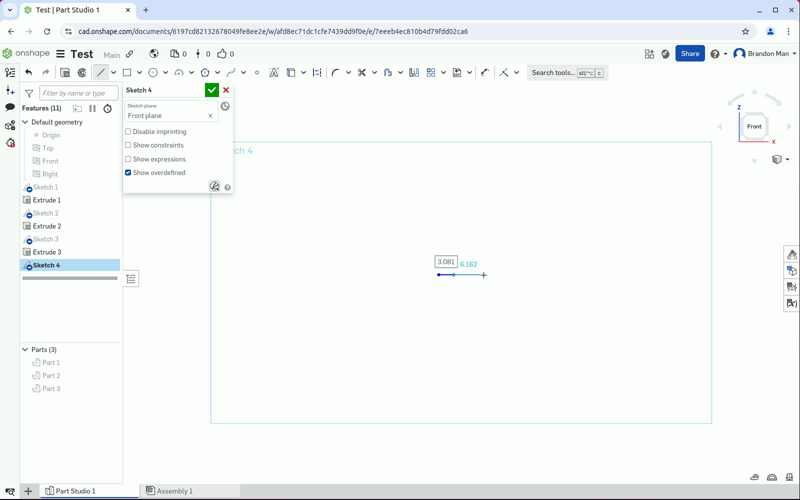
mouse_move(453, 259)
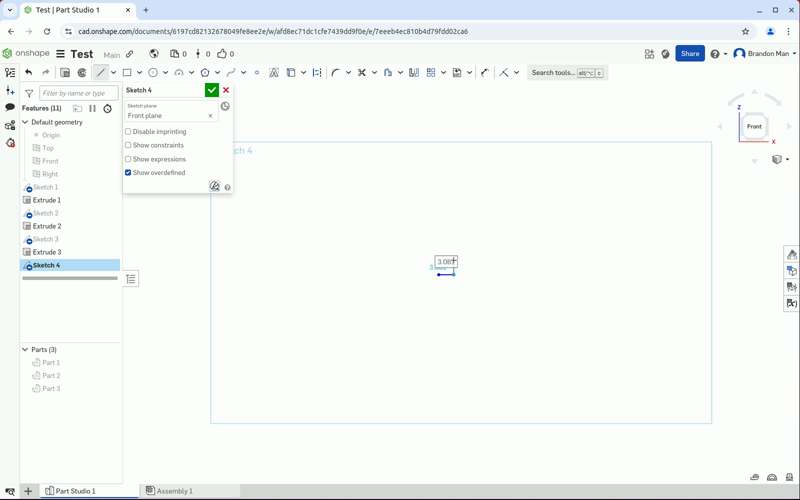
click(453, 259)
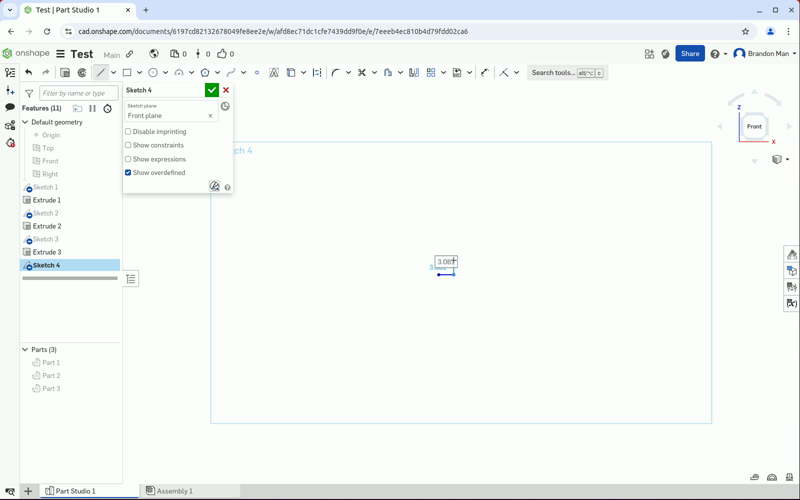
key_up(shift)
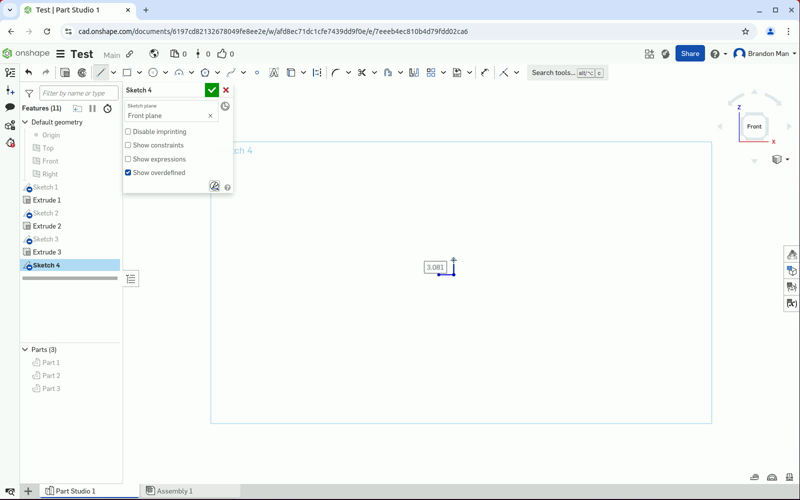
key(esc)
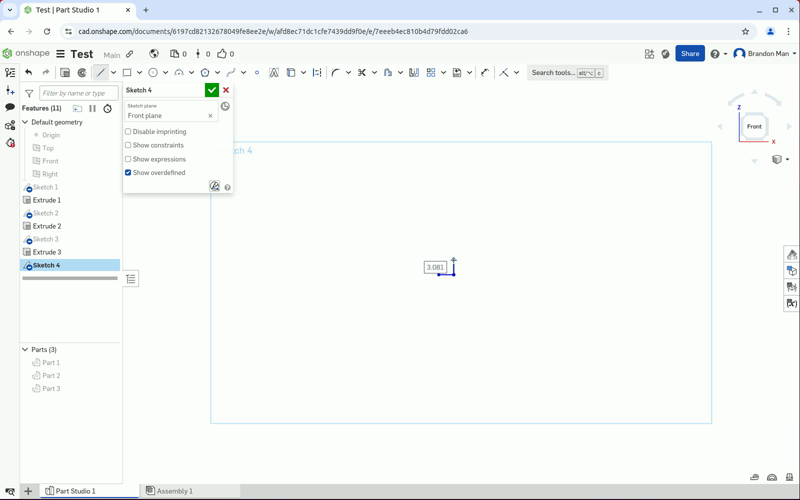
key(a)
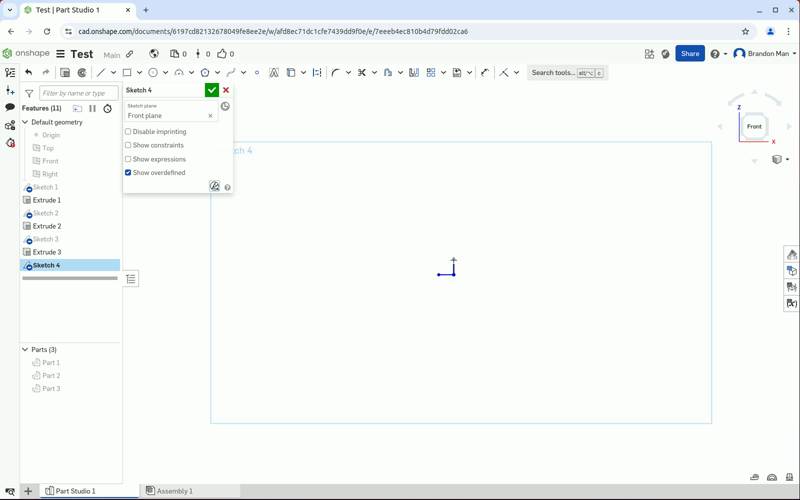
mouse_move(453, 259)
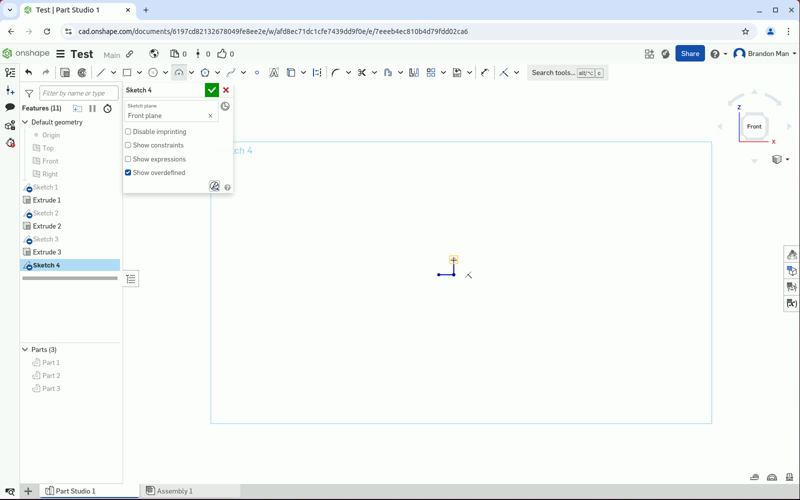
click(453, 259)
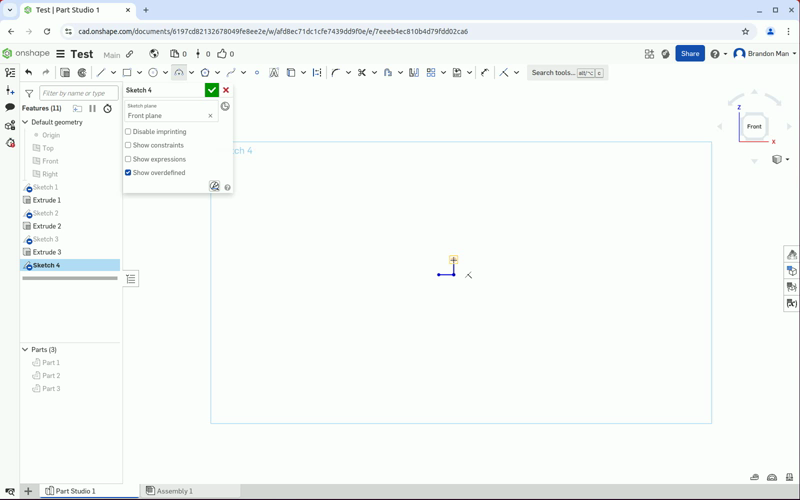
mouse_move(438, 274)
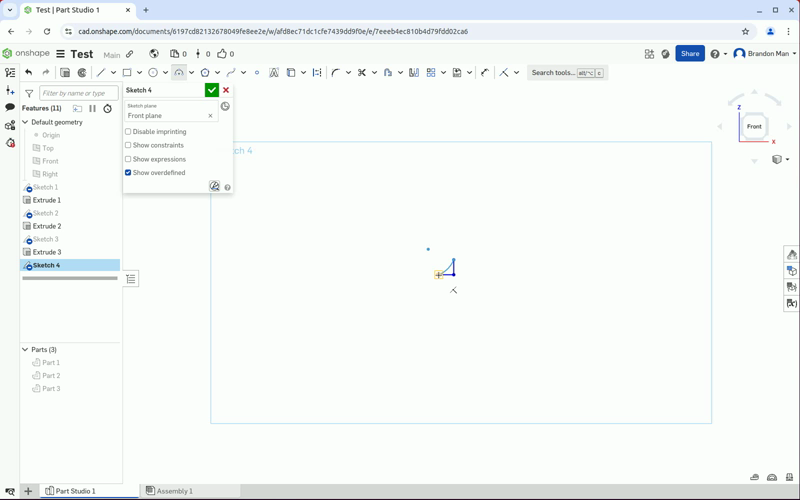
click(438, 274)
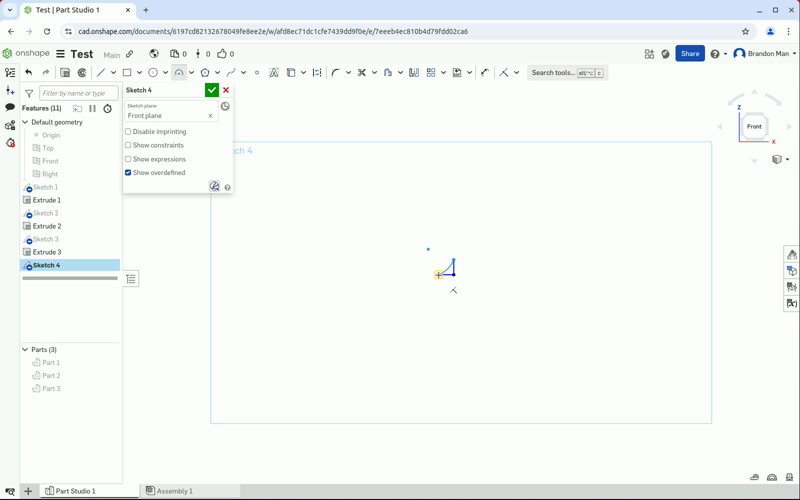
key_down(shift)
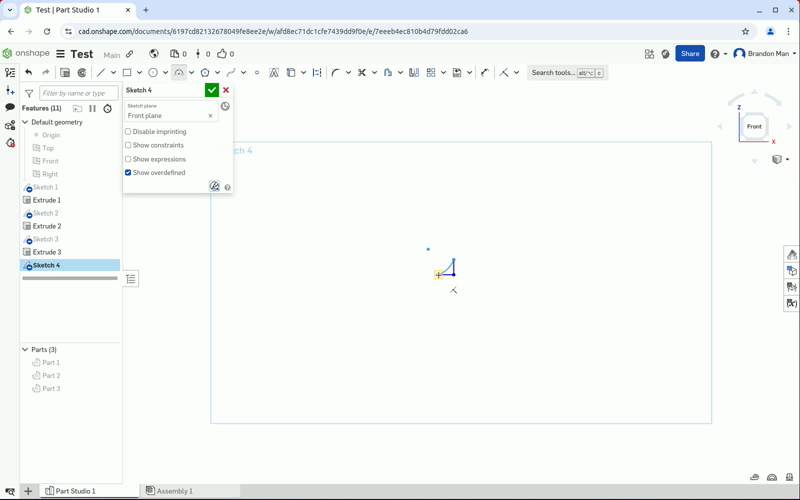
mouse_move(444, 265)
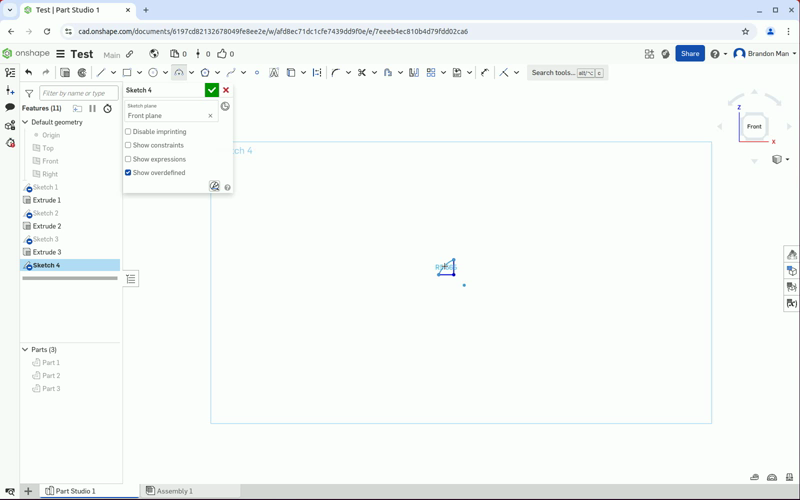
click(444, 265)
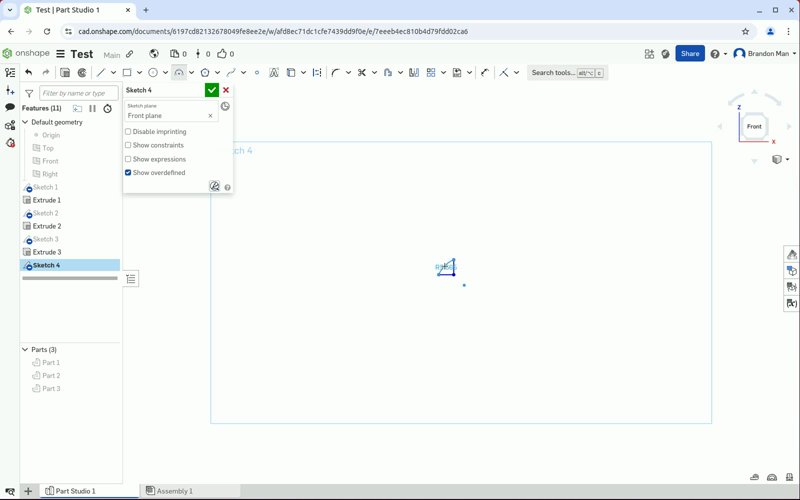
key_up(shift)
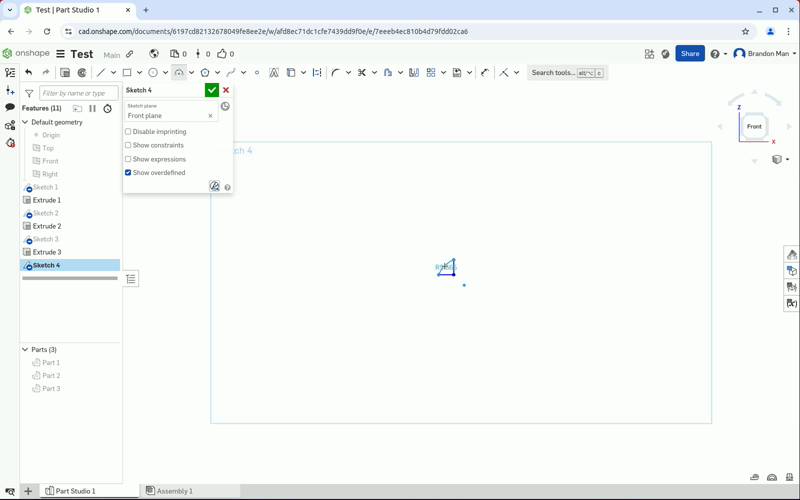
key(esc)
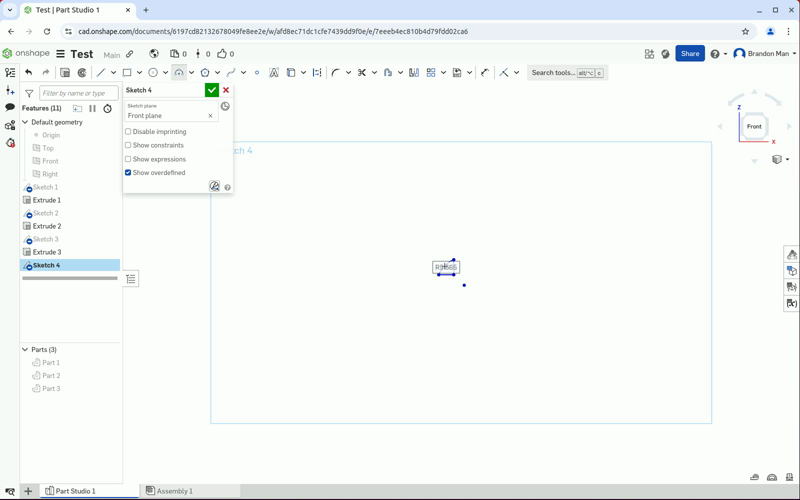
mouse_move(448, 273)
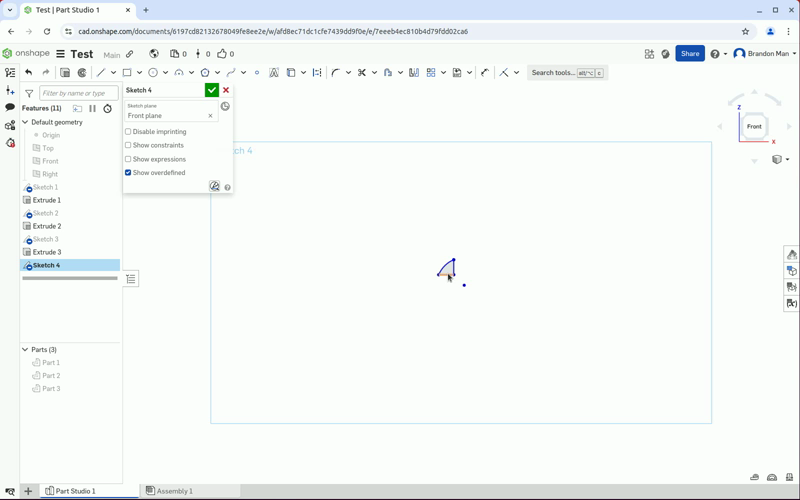
scroll(6)
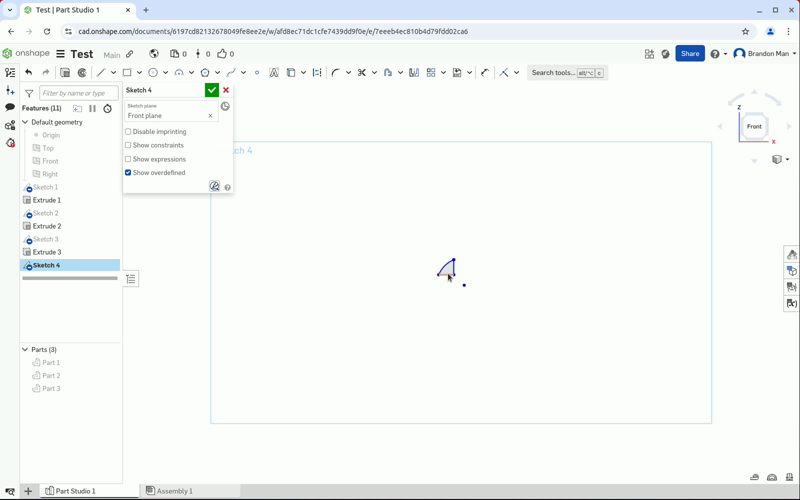
scroll(6)
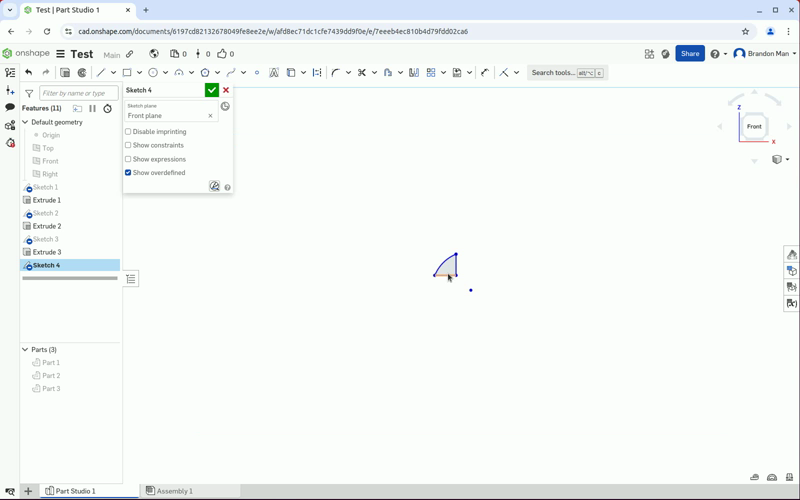
scroll(6)
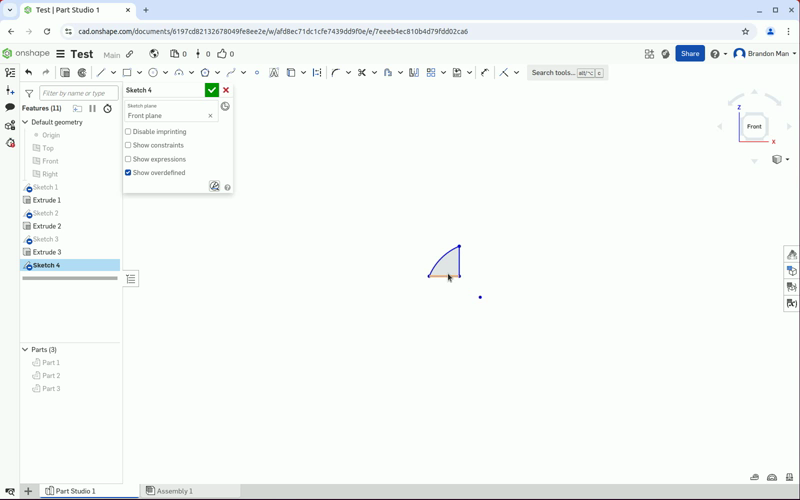
scroll(6)
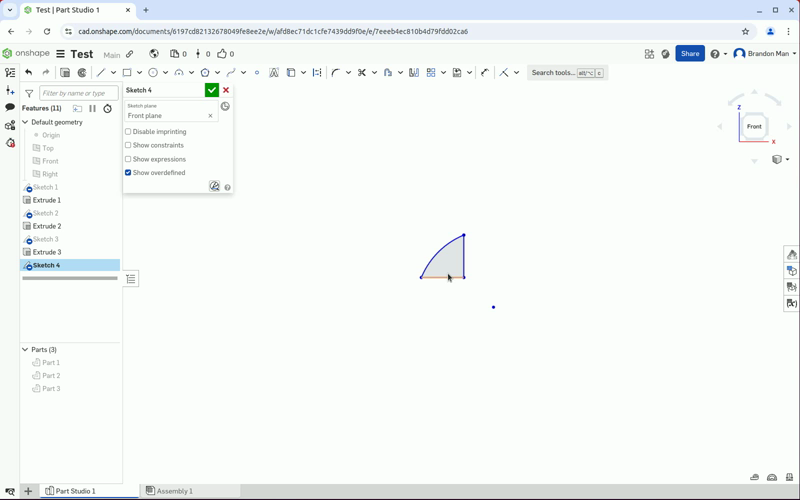
scroll(6)
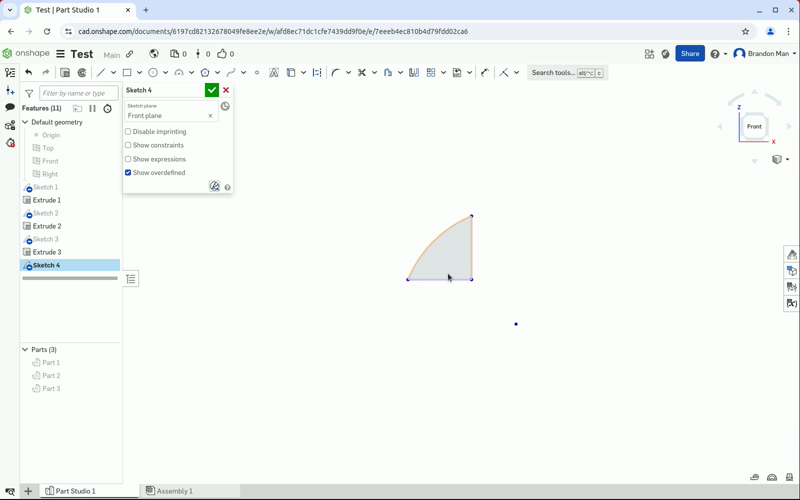
scroll(6)
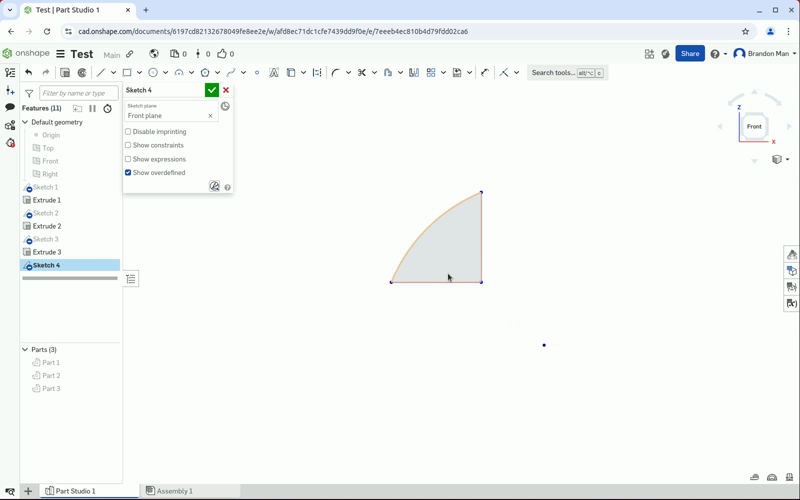
scroll(6)
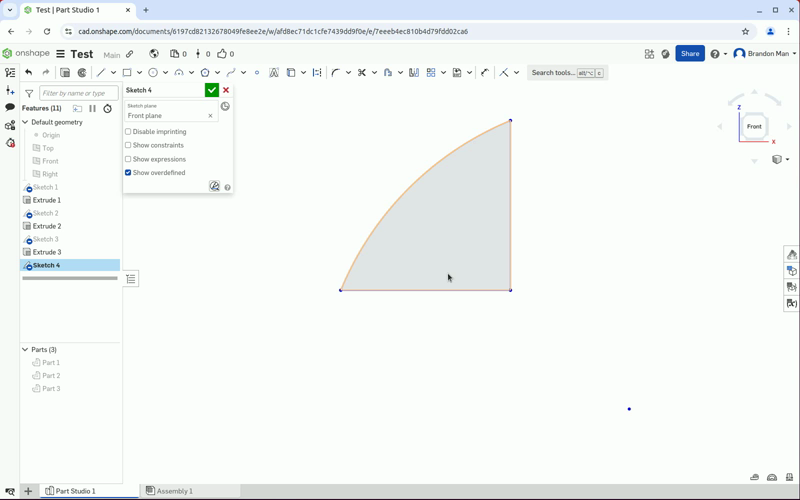
click(448, 273)
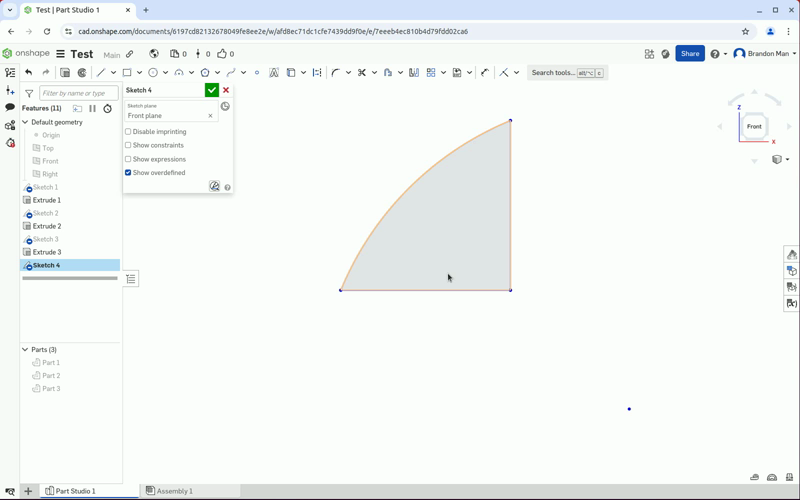
scroll(-6)
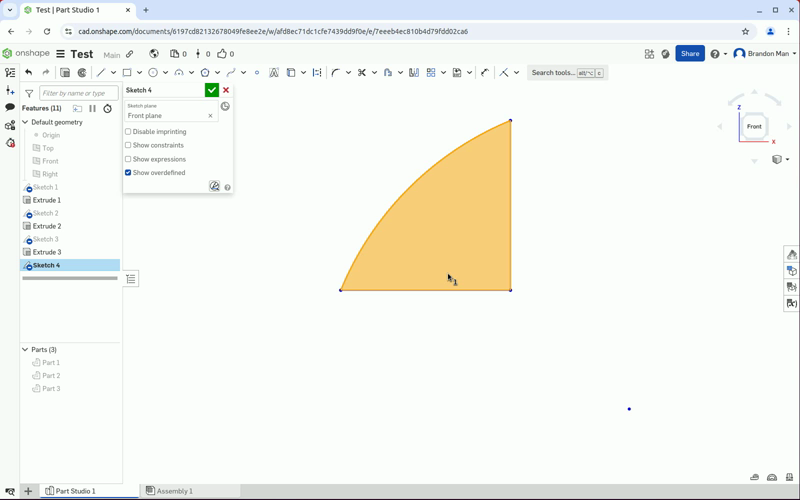
scroll(-6)
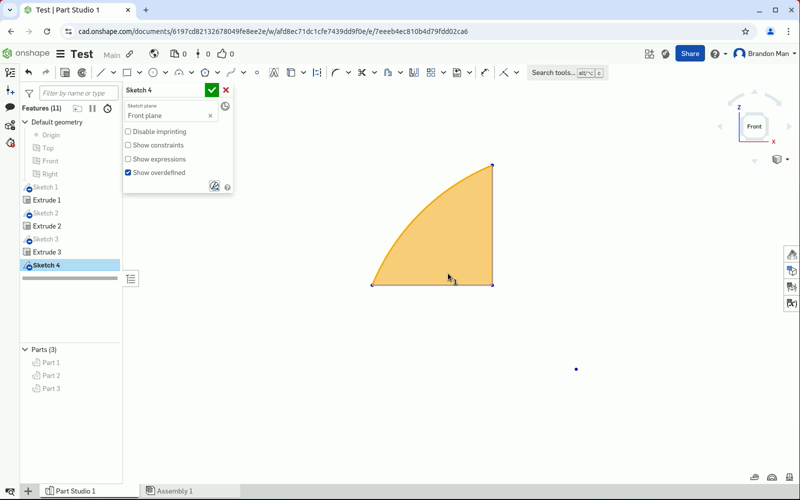
scroll(-6)
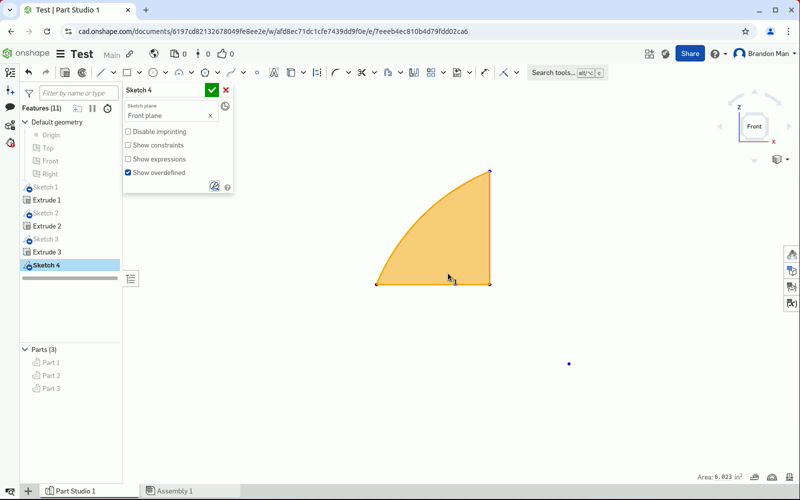
scroll(-6)
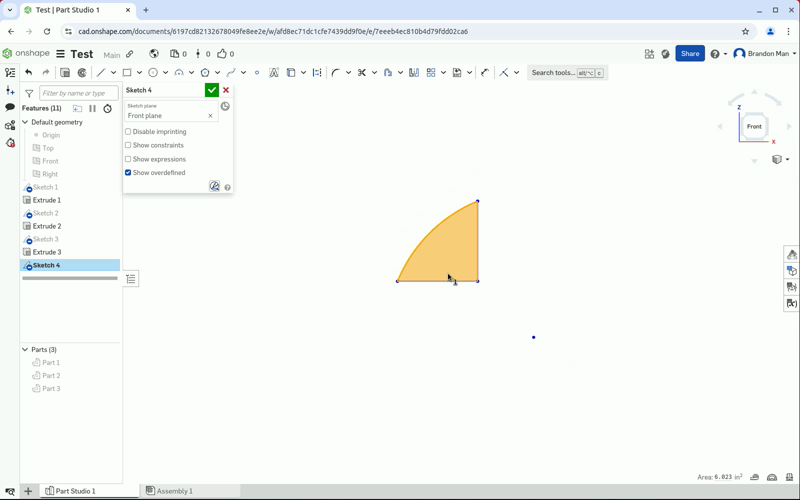
scroll(-6)
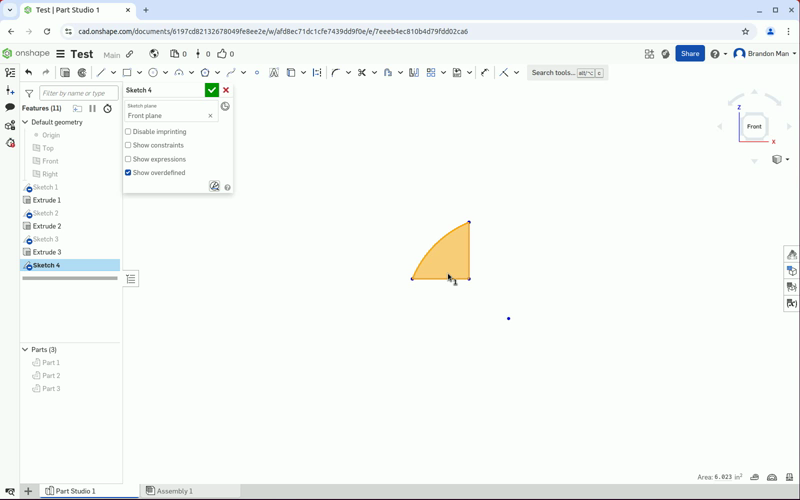
scroll(-6)
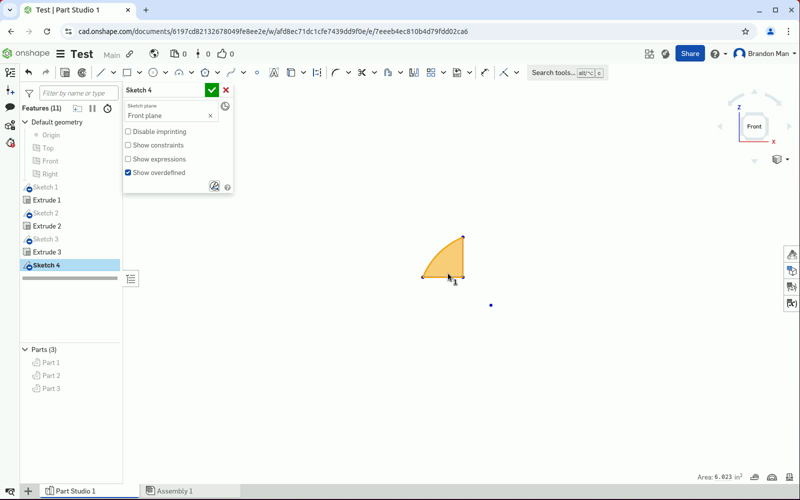
scroll(-6)
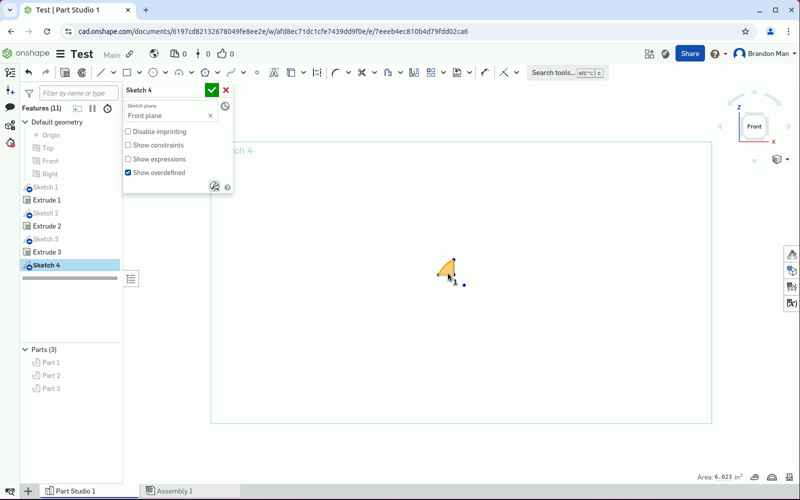
mouse_move(73, 352)
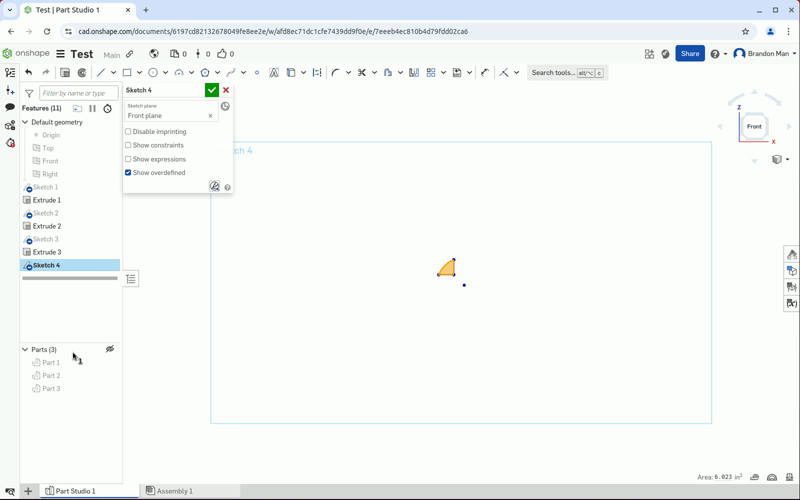
key(shift+y)
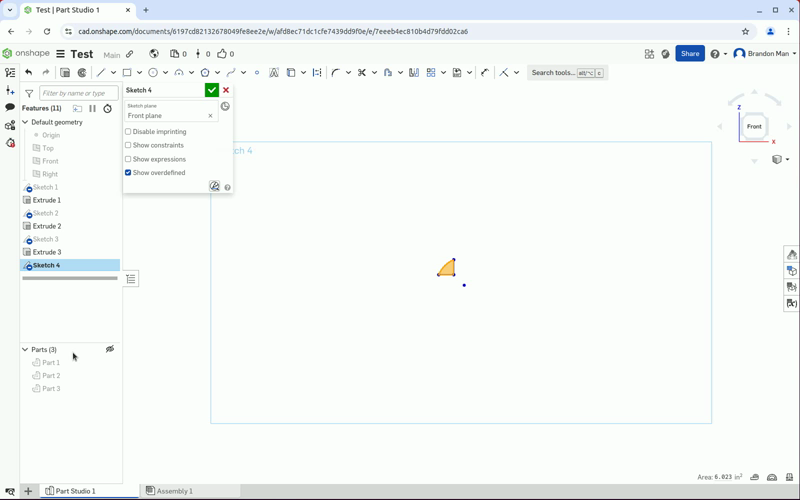
key(shift+e)
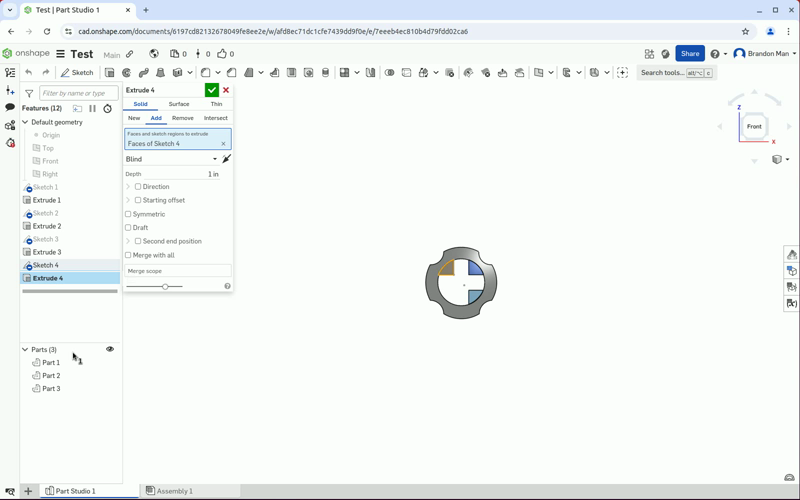
mouse_move(143, 106)
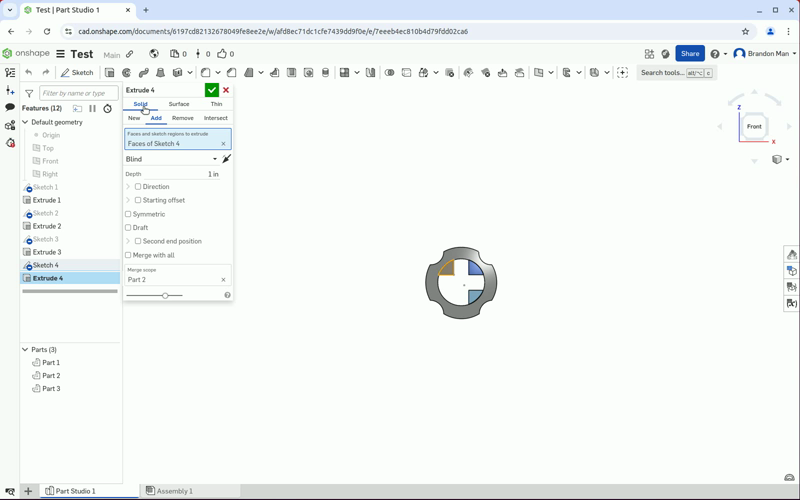
click(143, 106)
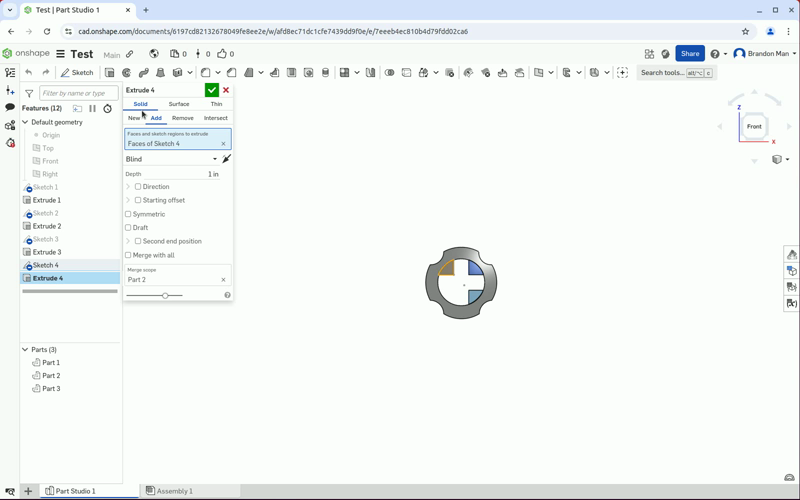
mouse_move(137, 120)
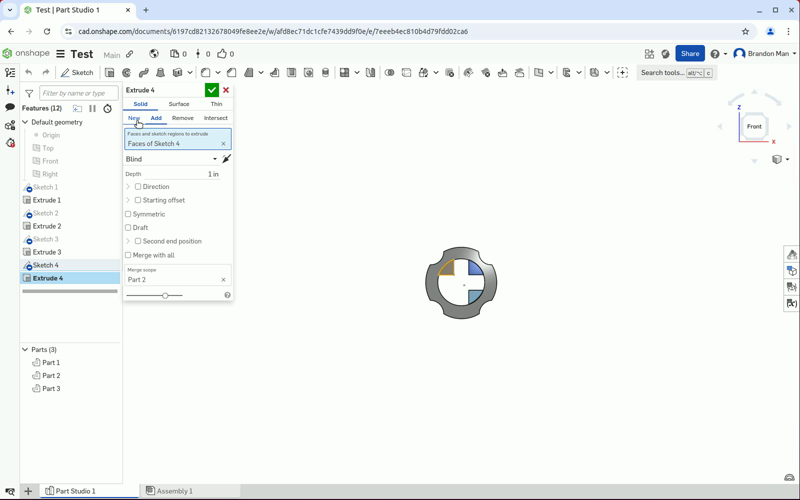
click(137, 120)
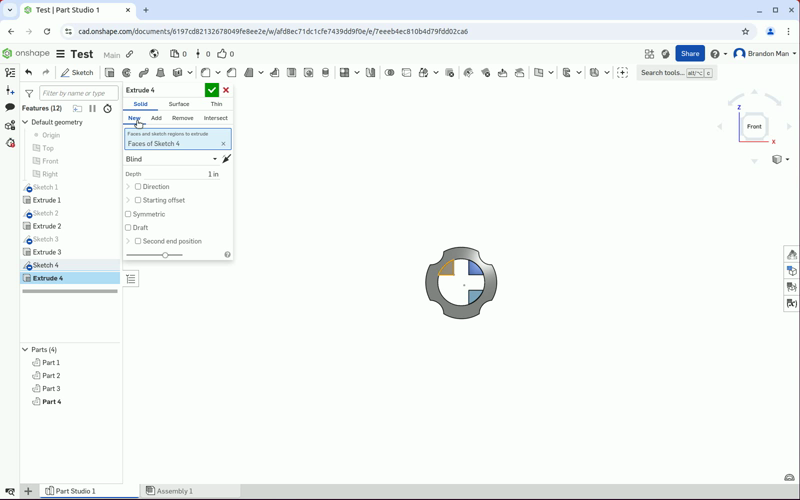
key(tab, 4)
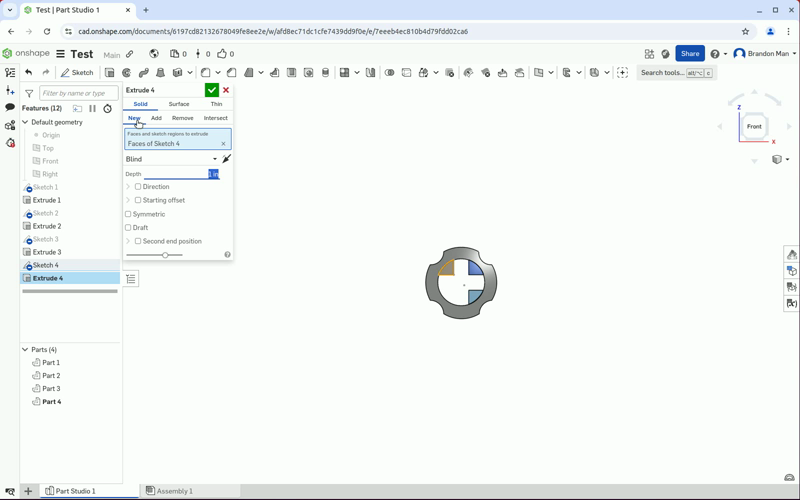
text(46.216)
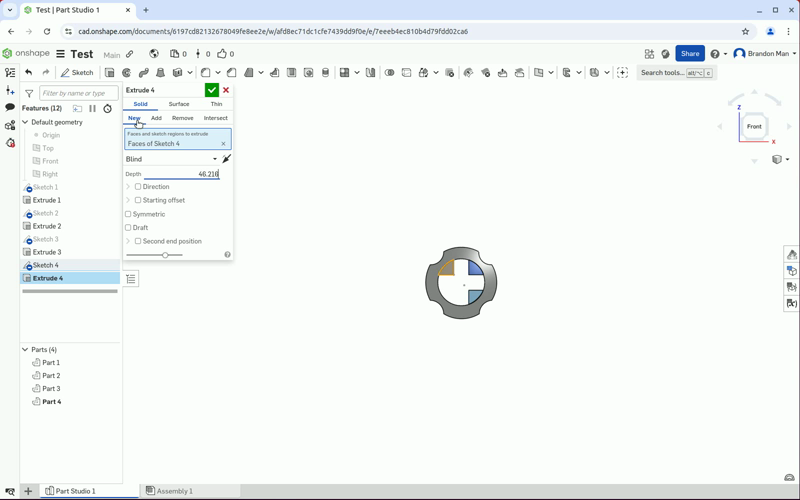
key(tab, 3)
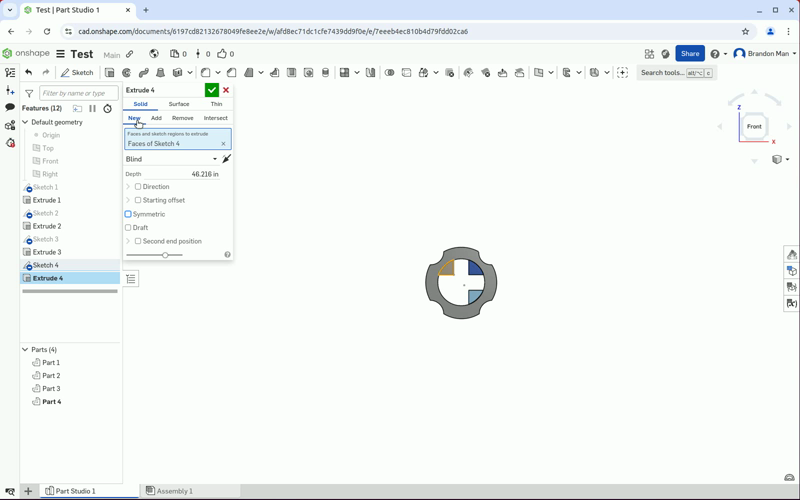
key(space)
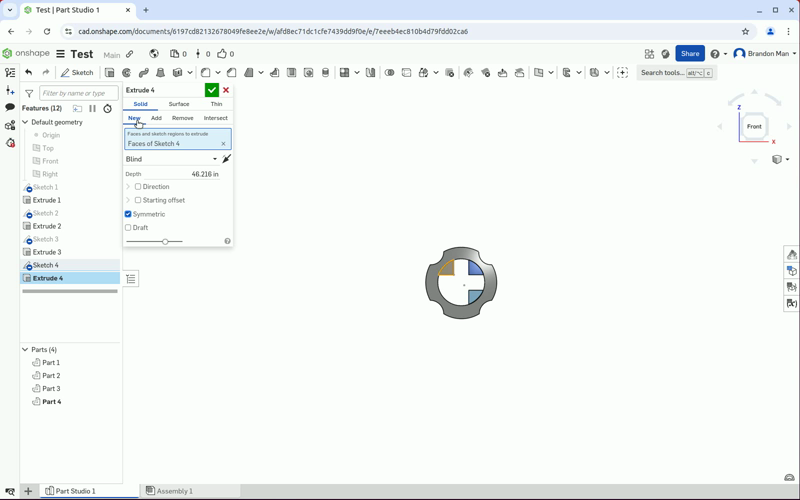
key(enter)
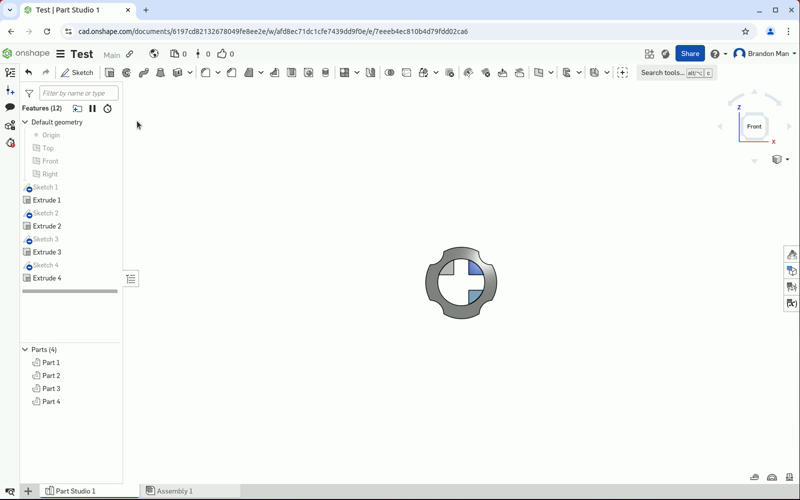
key(shift+h)
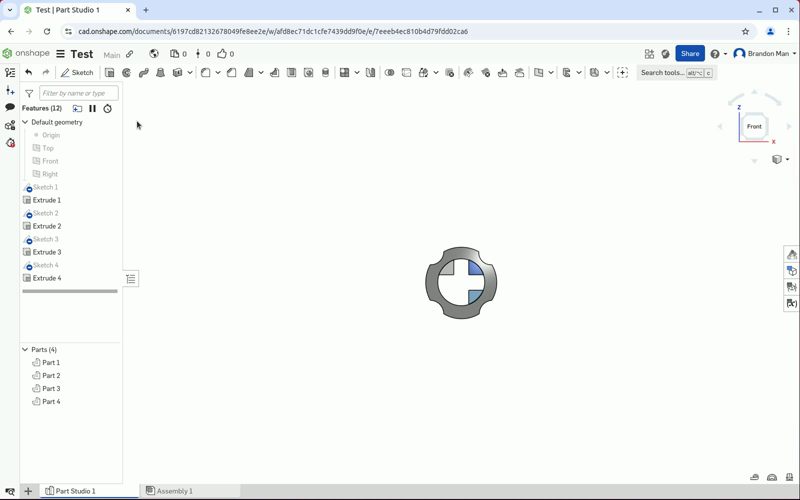
key(shift+h)
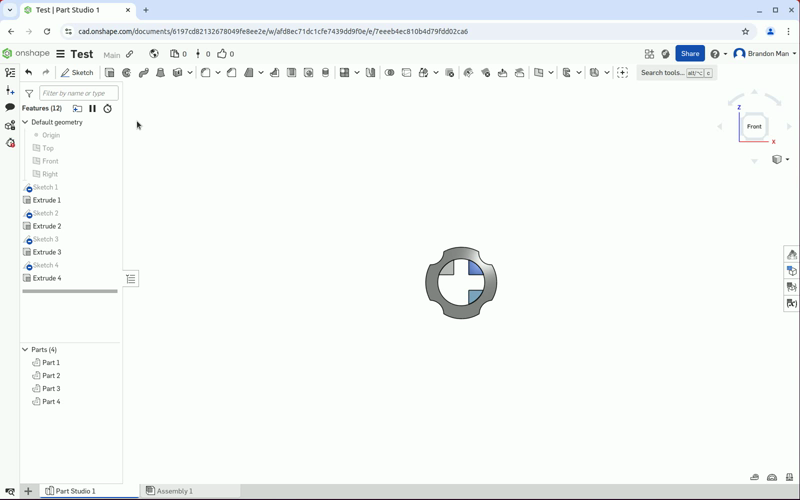
mouse_move(73, 189)
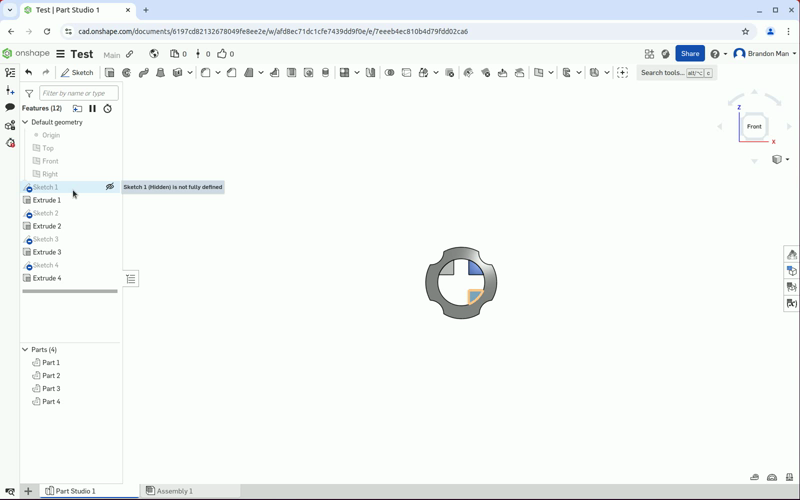
click(73, 189)
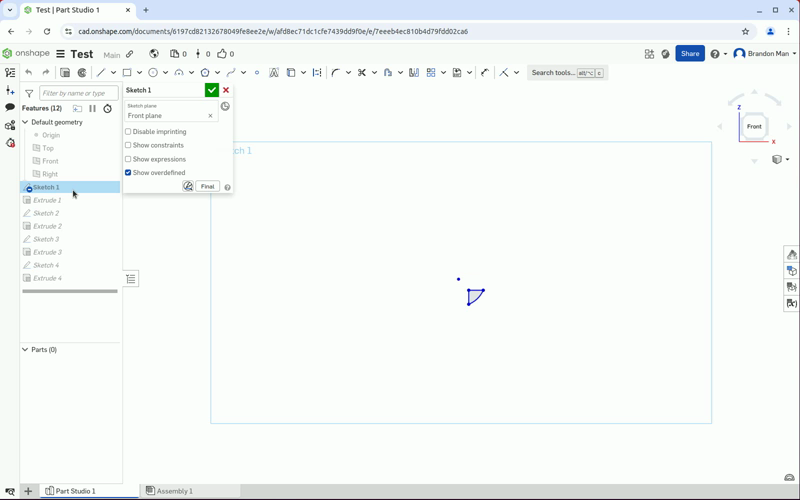
mouse_move(229, 92)
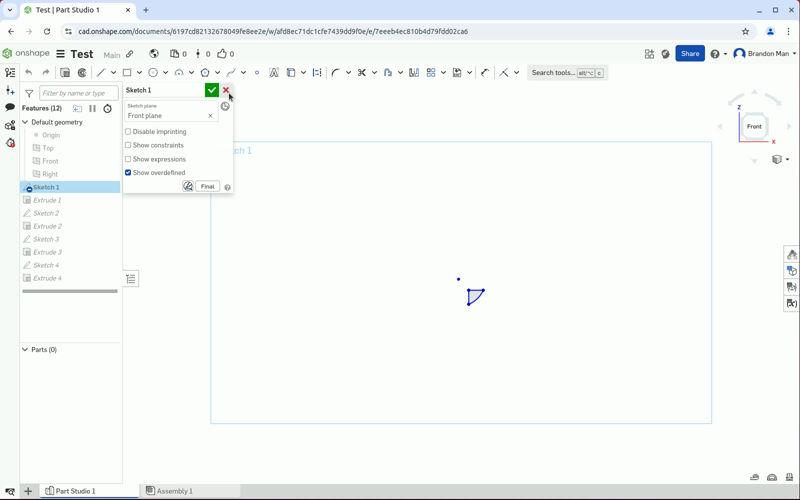
click(229, 92)
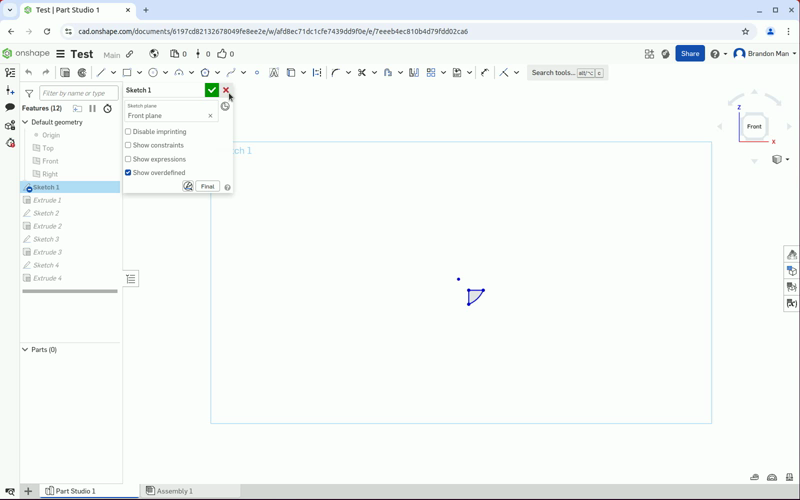
key(shift+s)
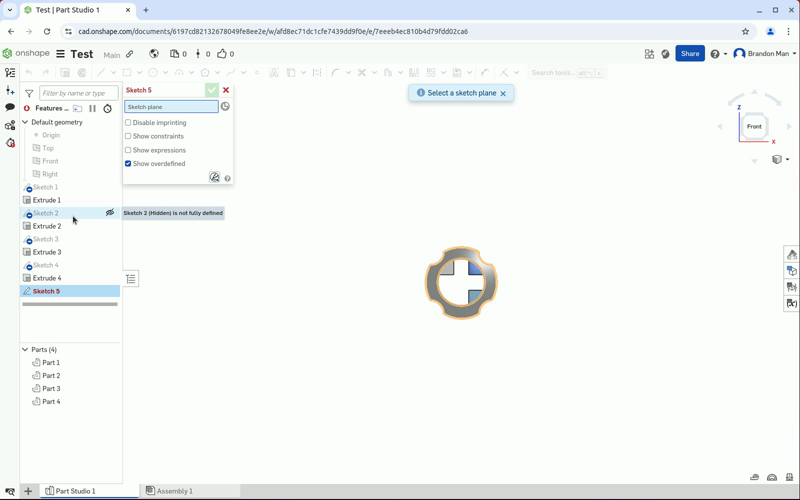
scroll(3)
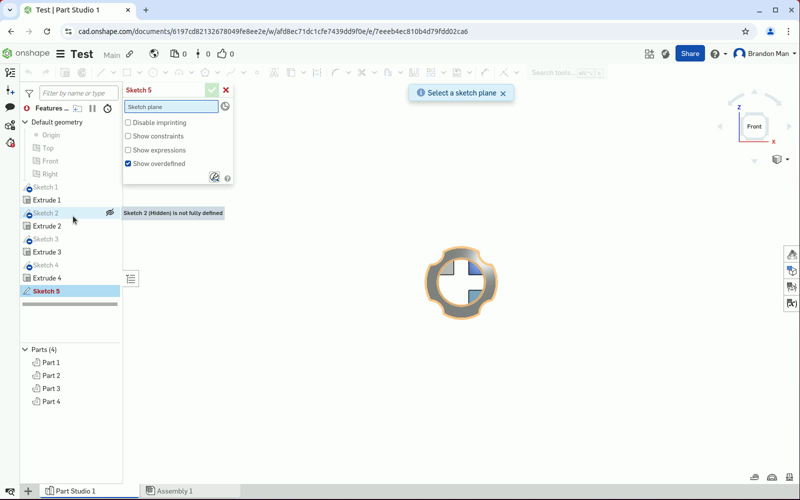
mouse_move(73, 163)
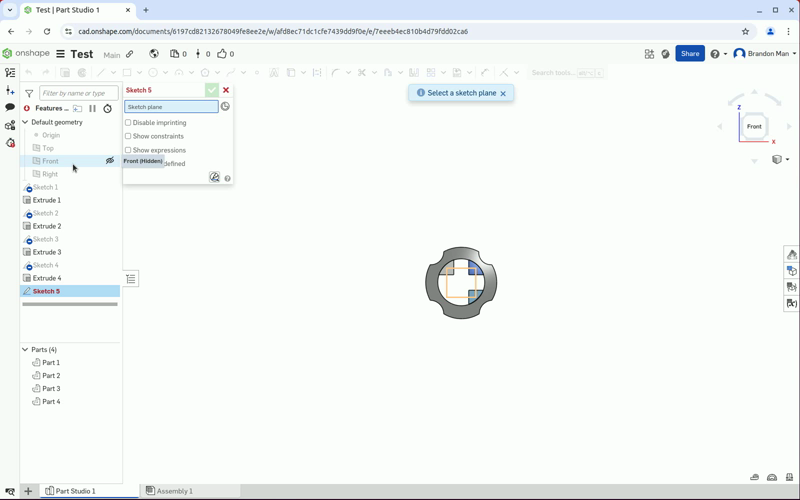
click(73, 163)
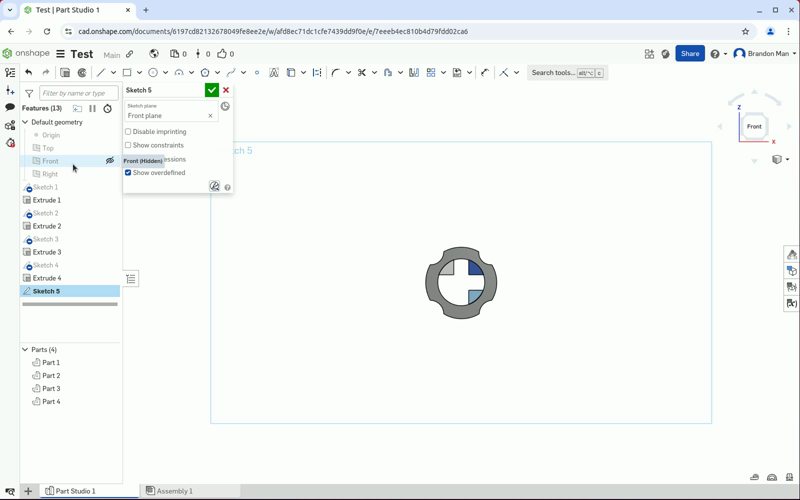
mouse_move(73, 352)
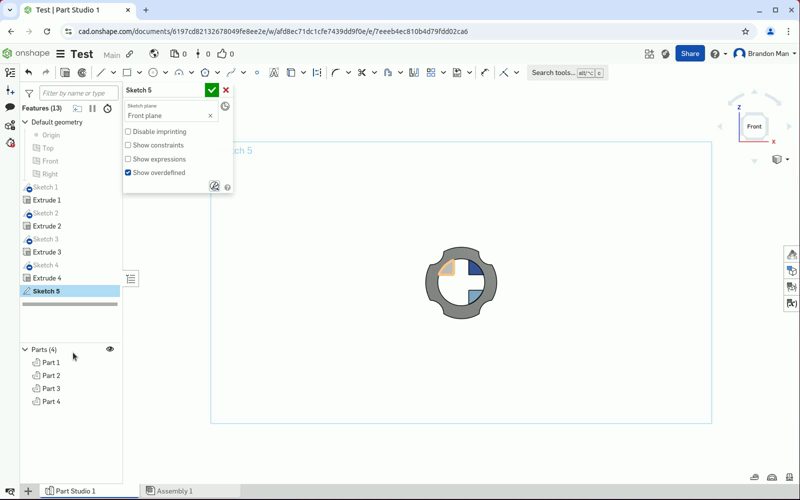
key(y)
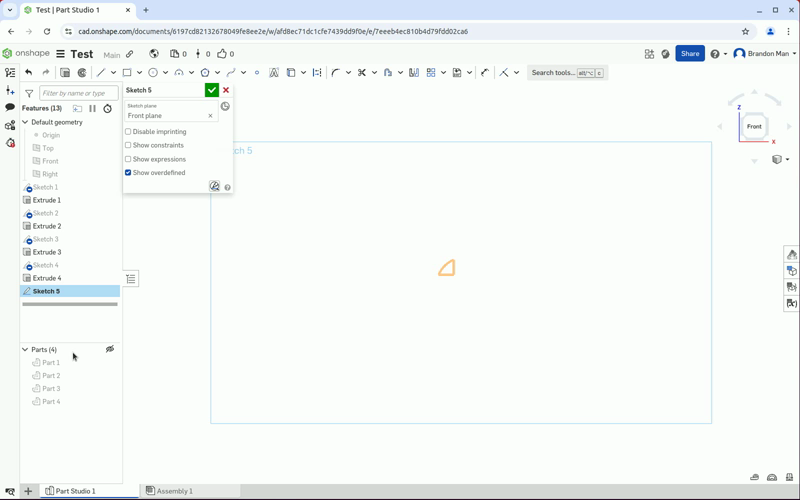
key(a)
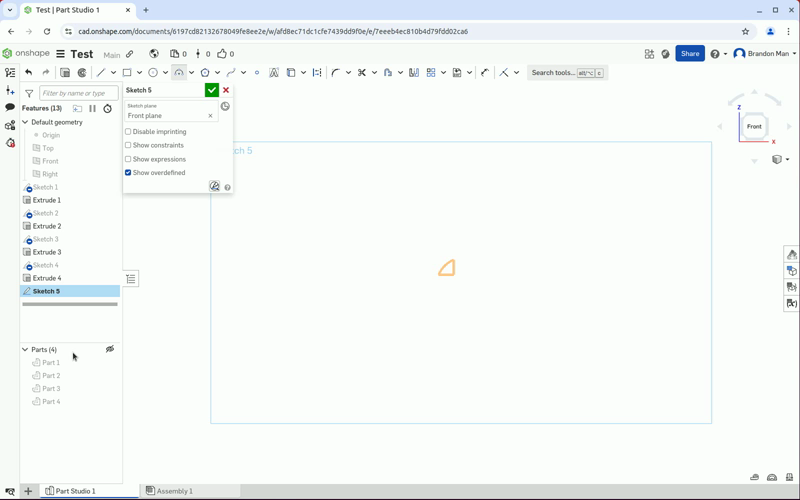
key_down(shift)
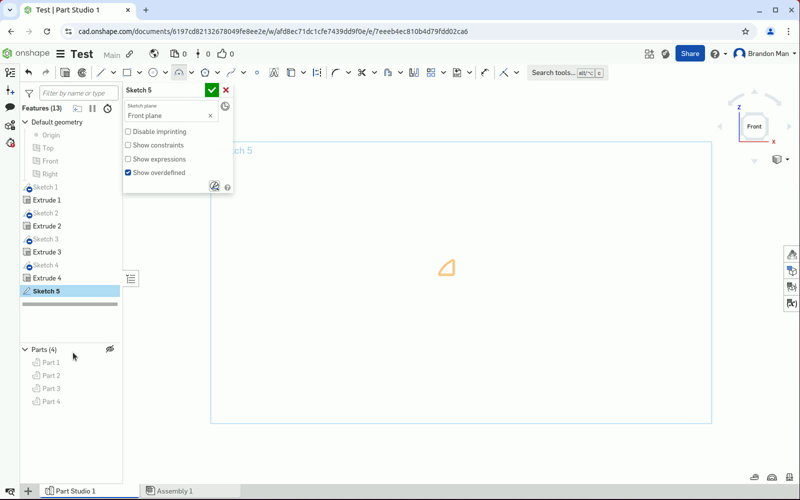
mouse_move(438, 291)
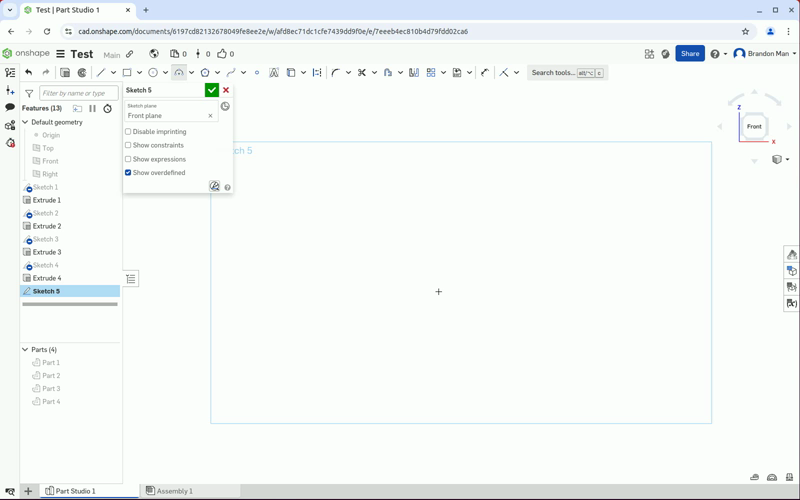
click(438, 291)
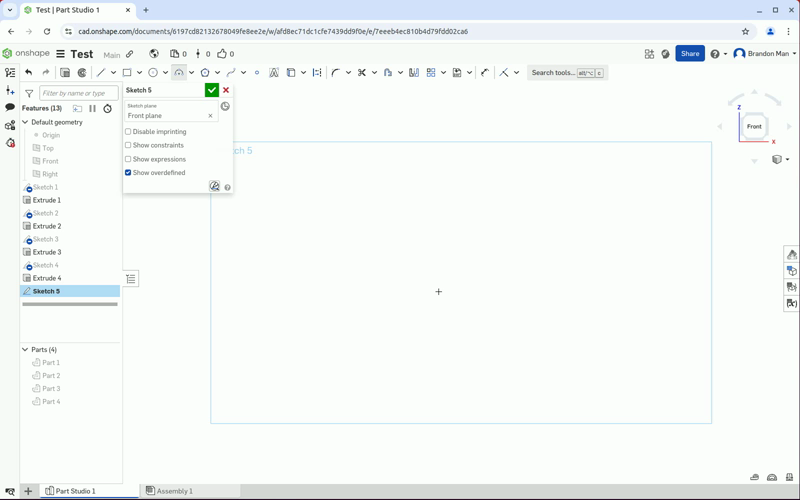
key_up(shift)
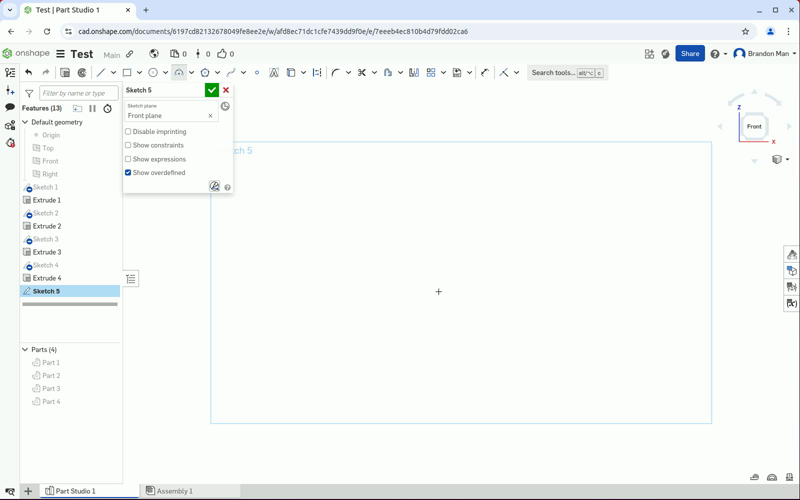
key_down(shift)
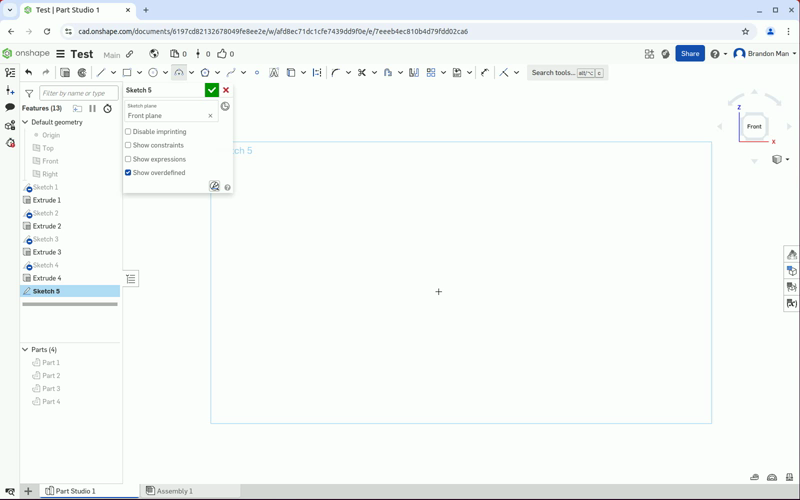
mouse_move(452, 304)
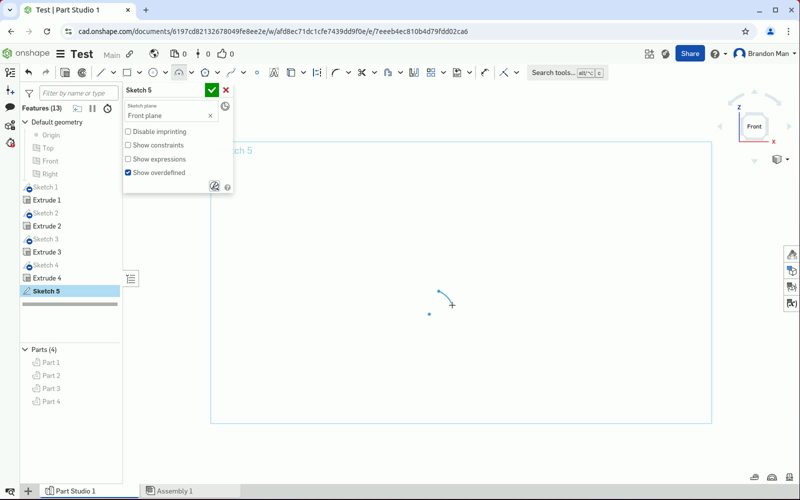
click(452, 304)
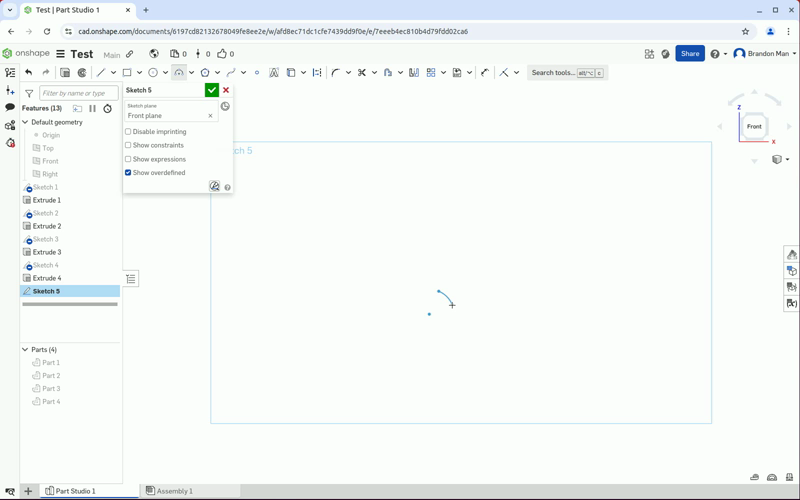
mouse_move(444, 299)
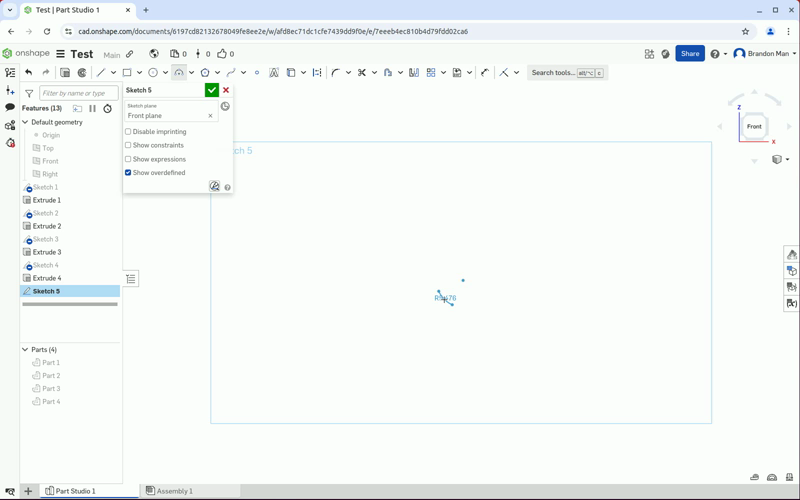
click(444, 299)
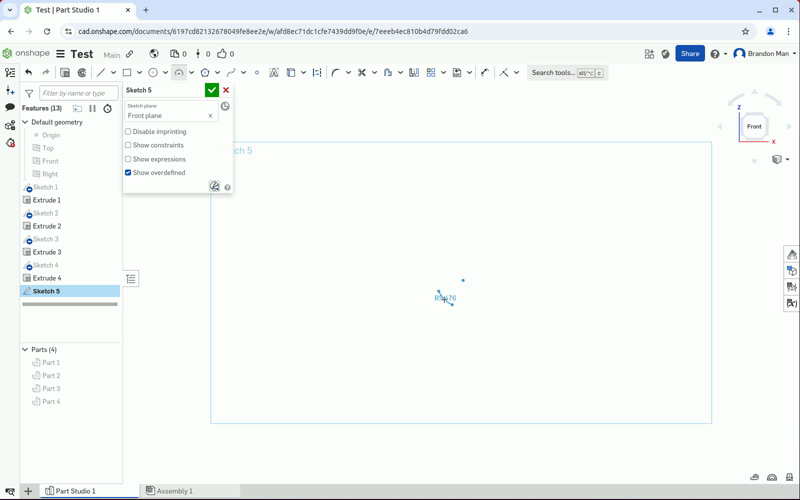
key_up(shift)
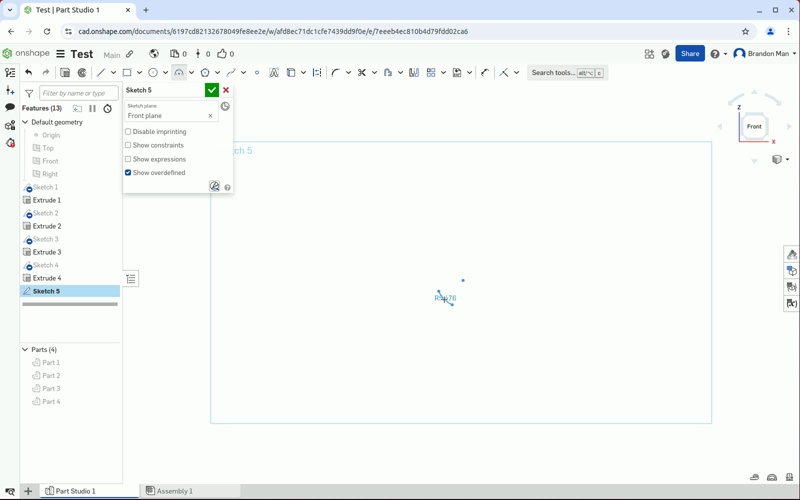
key(esc)
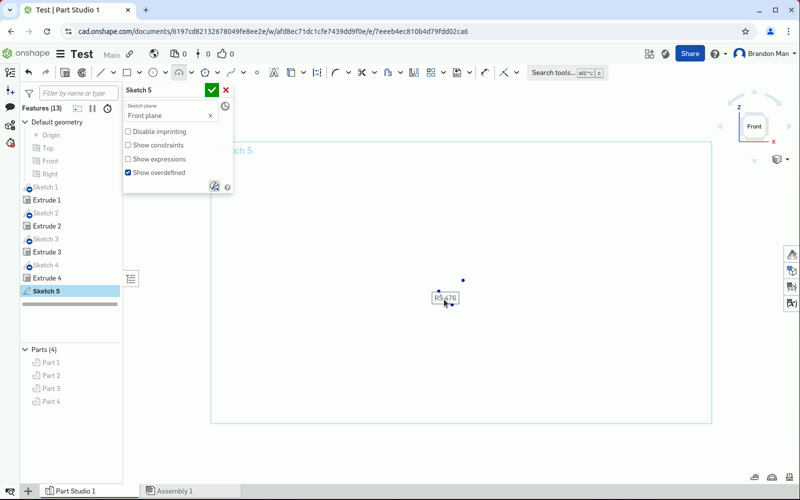
key(l)
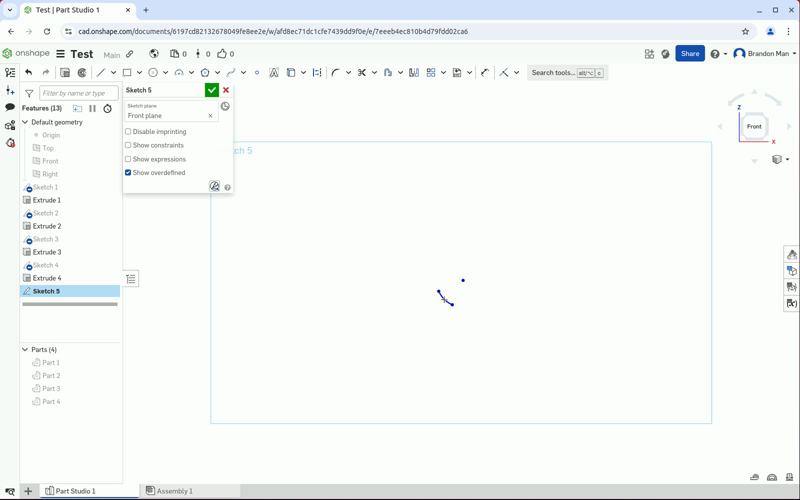
mouse_move(452, 304)
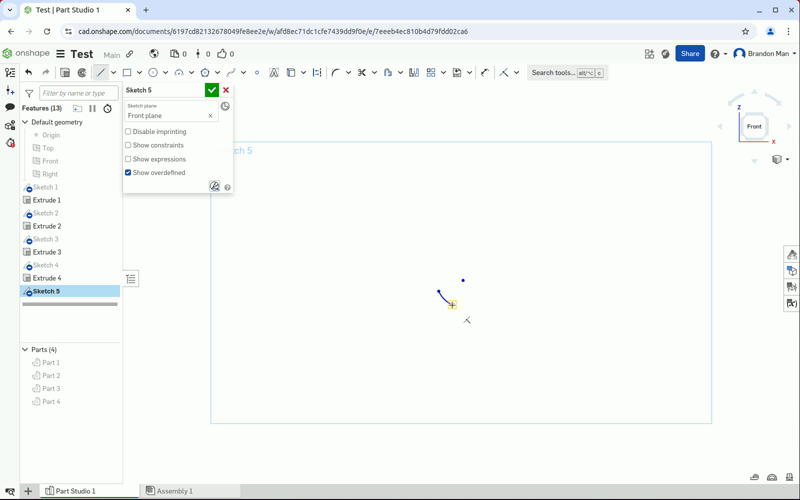
click(452, 304)
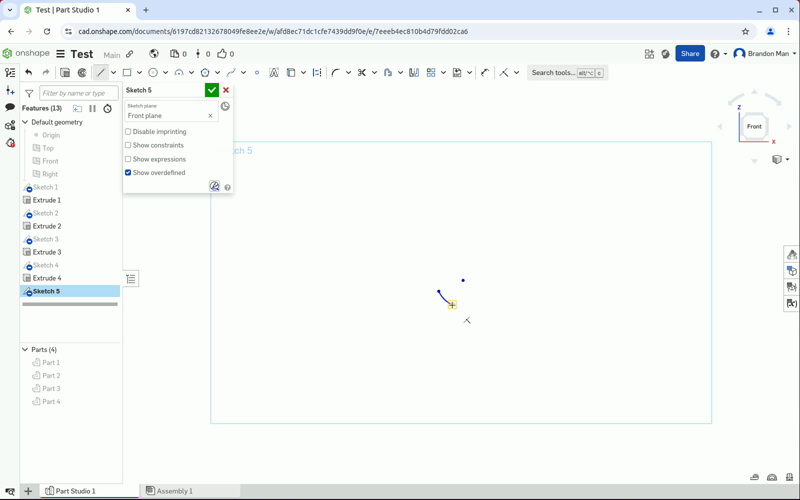
key_down(shift)
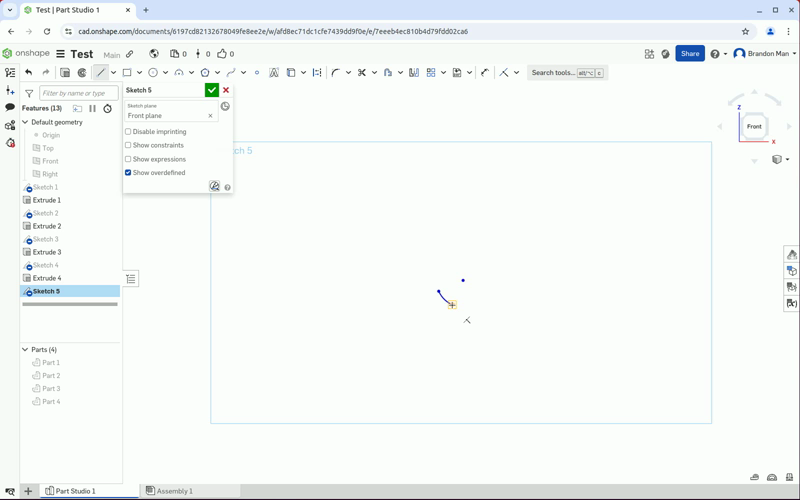
mouse_move(482, 304)
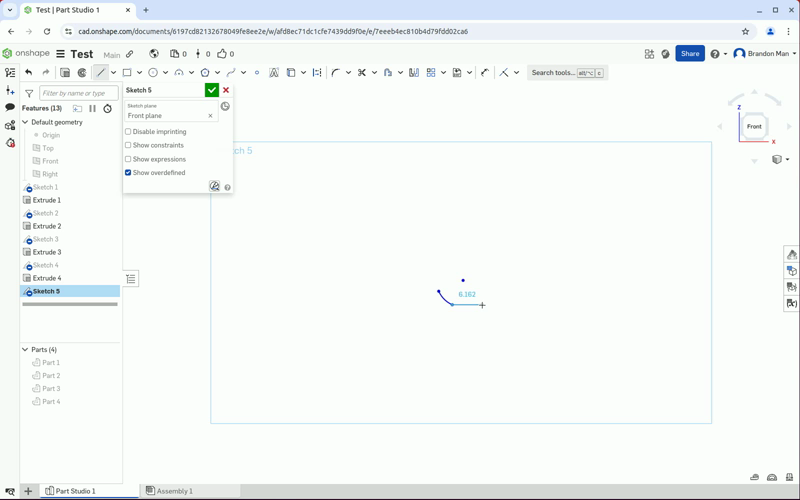
mouse_move(452, 291)
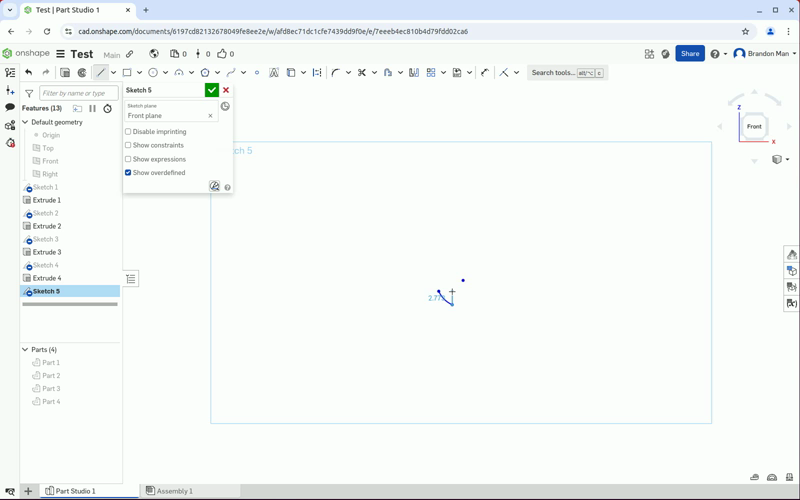
click(452, 291)
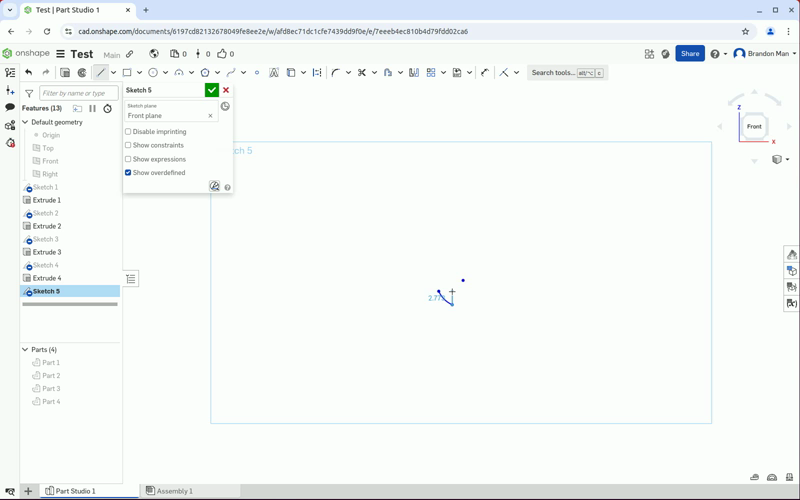
key_up(shift)
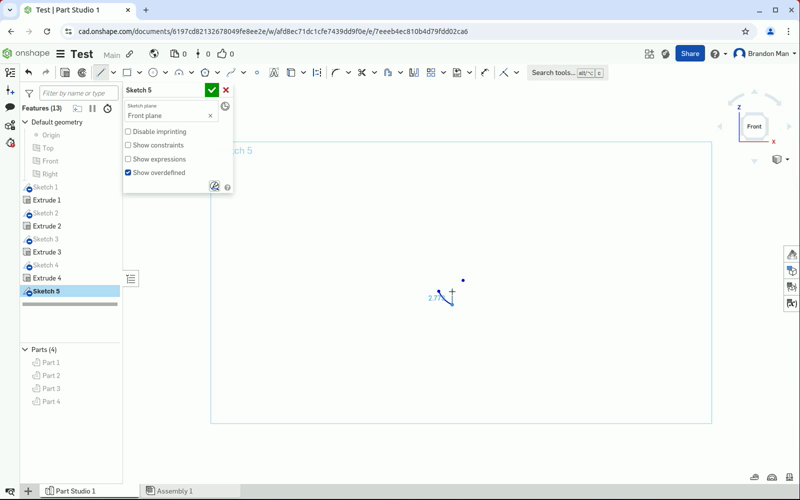
mouse_move(482, 291)
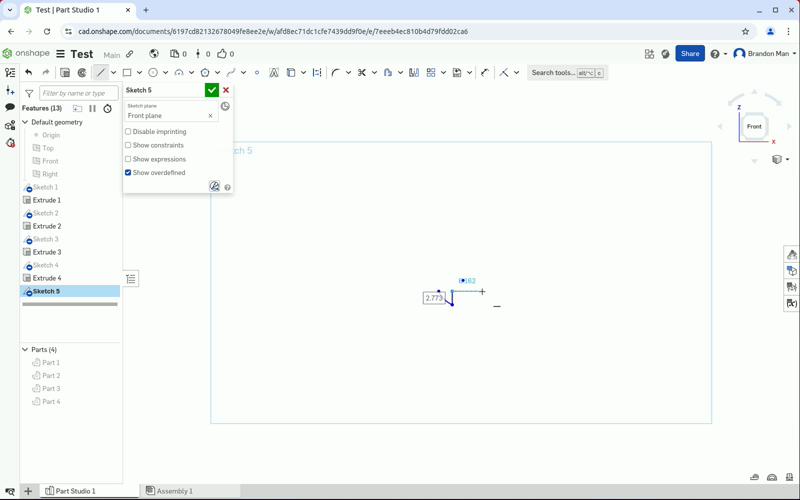
key_down(shift)
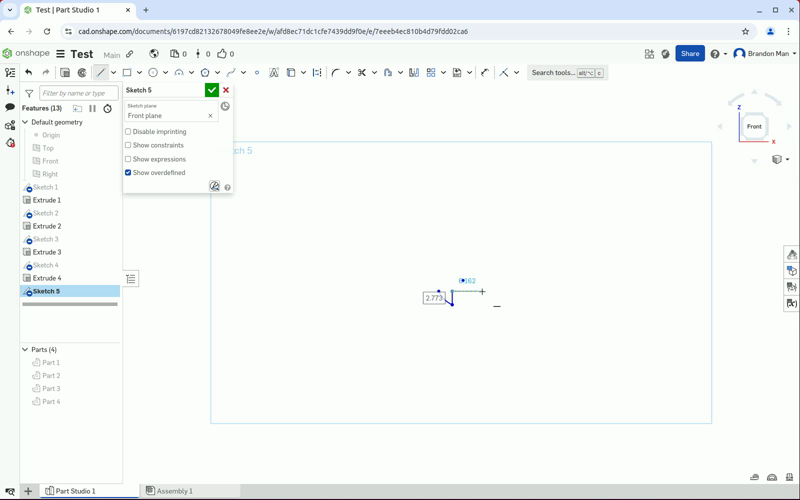
mouse_move(438, 291)
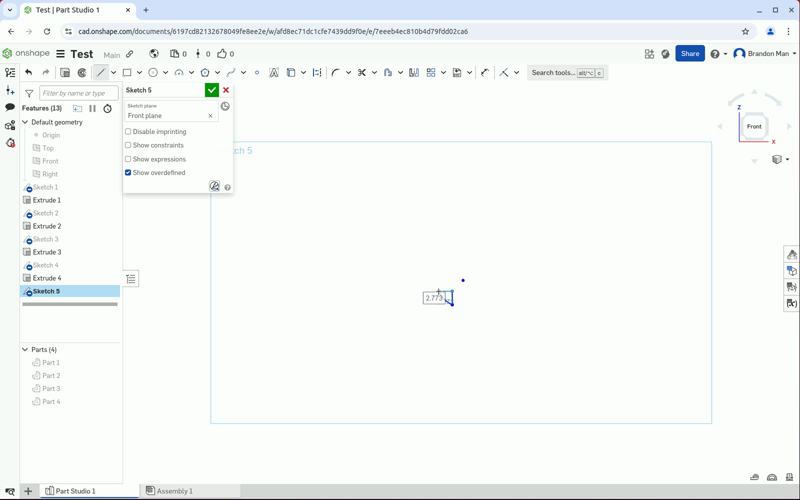
key_up(shift)
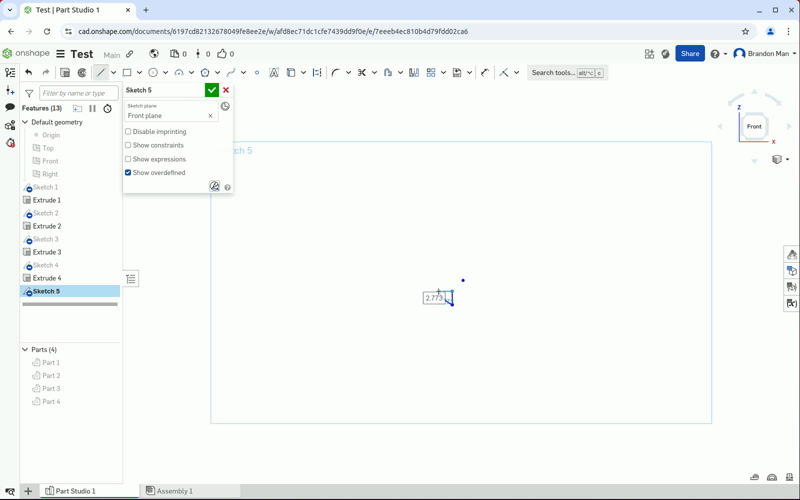
click(438, 291)
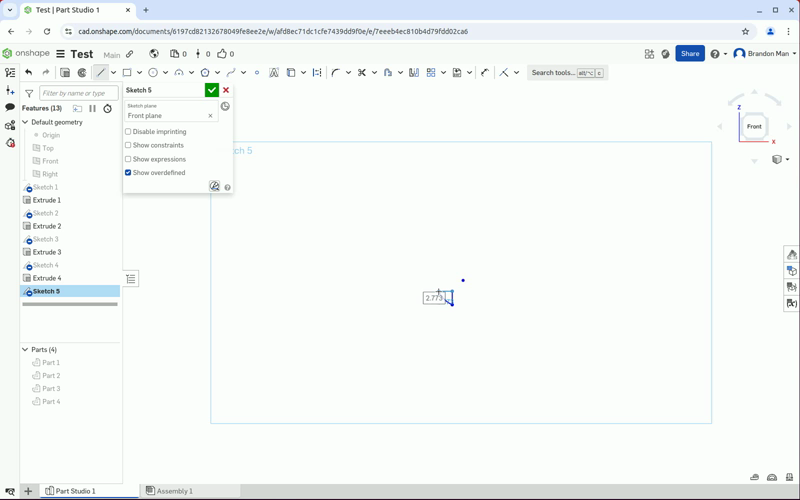
key(esc)
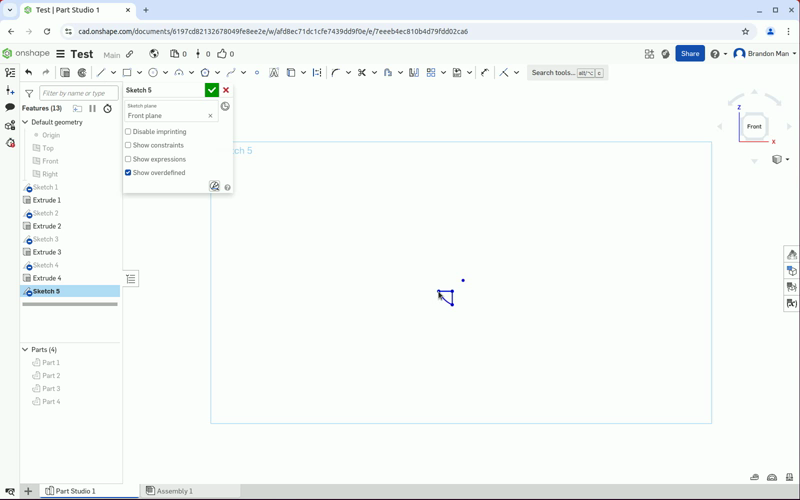
mouse_move(451, 298)
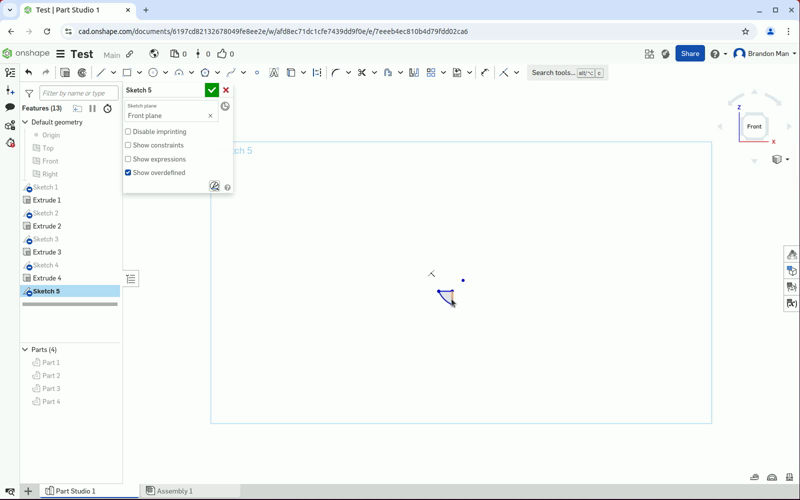
scroll(6)
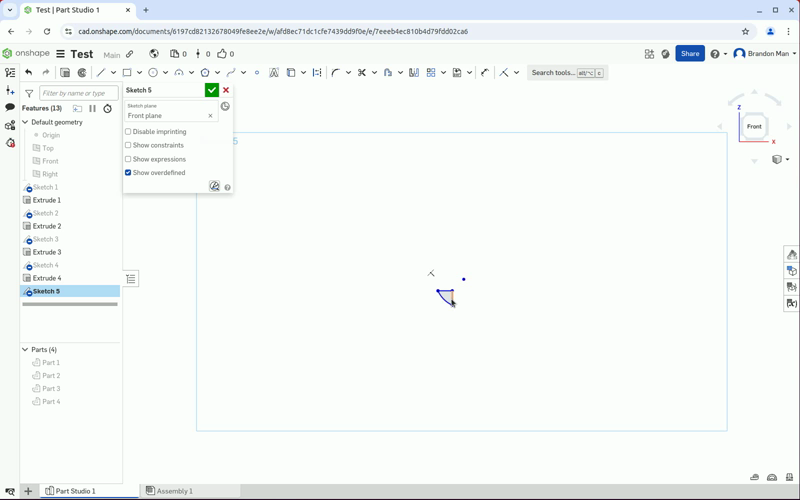
scroll(6)
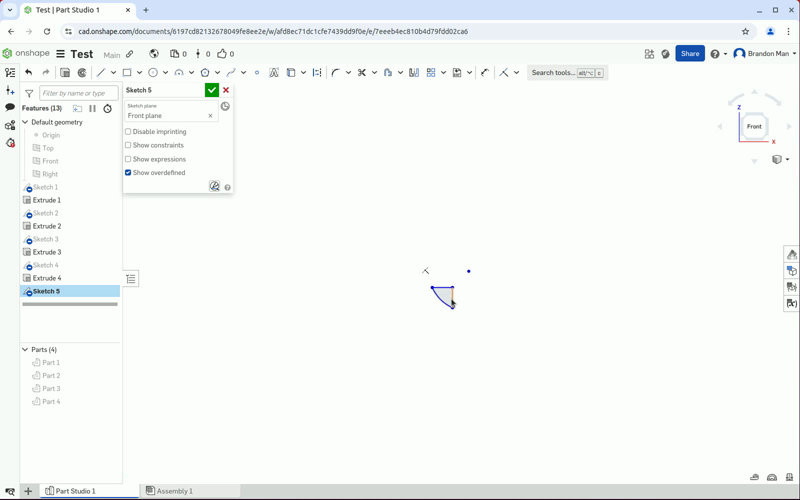
scroll(6)
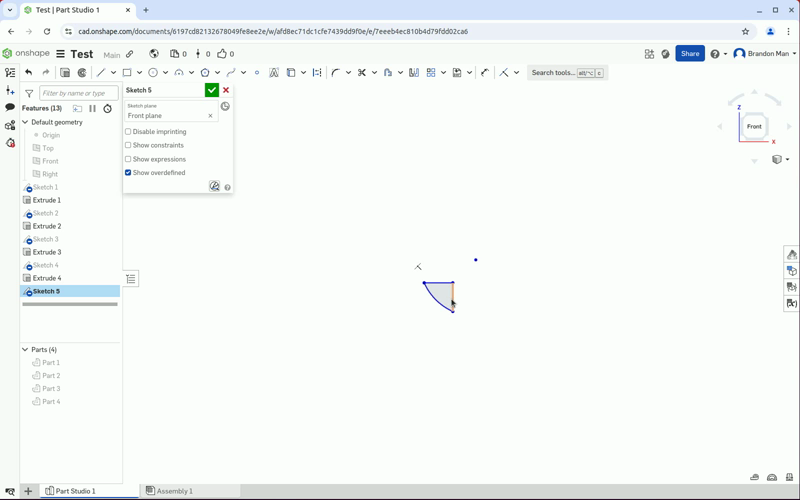
scroll(6)
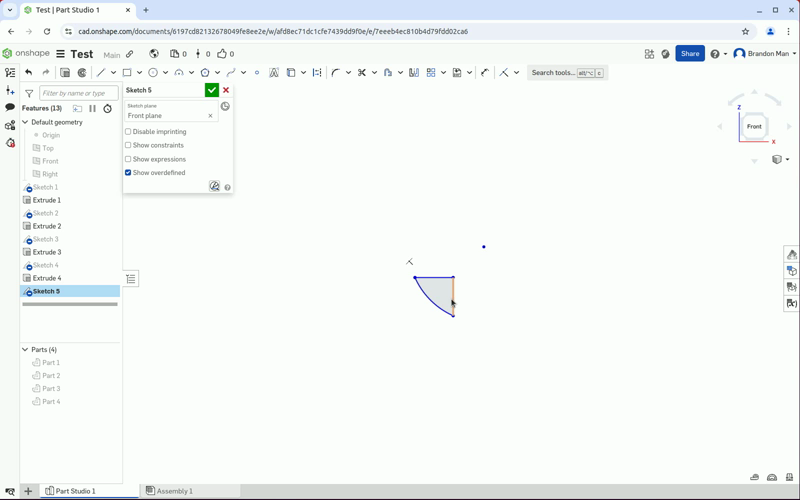
scroll(6)
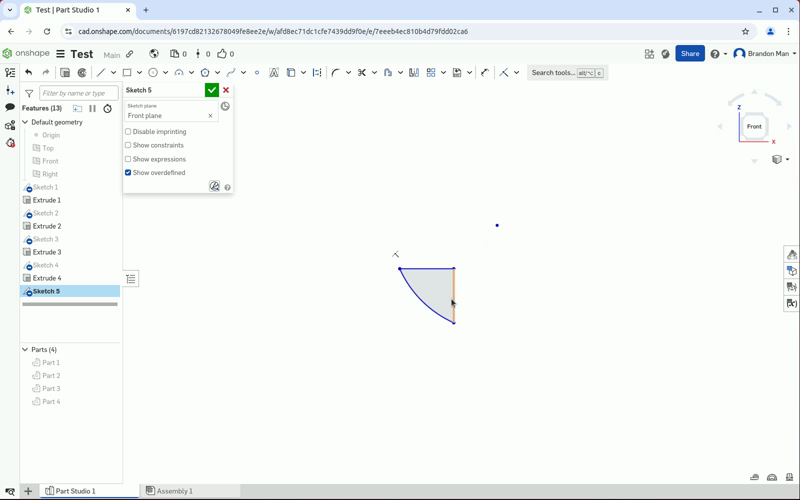
scroll(6)
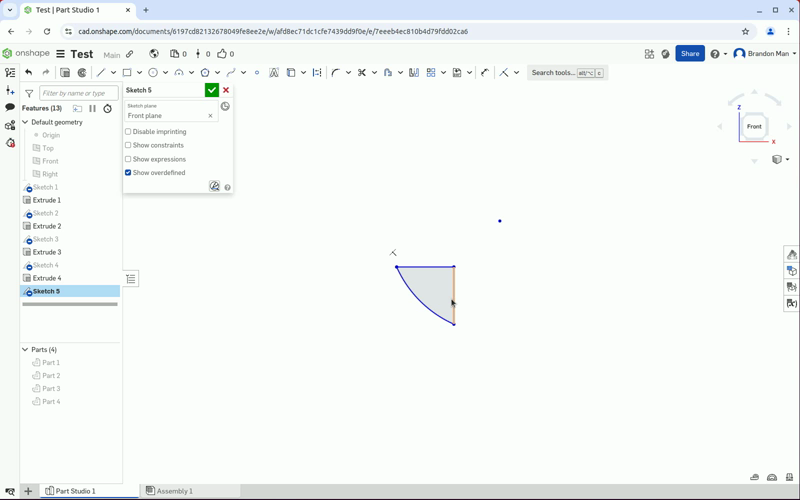
scroll(6)
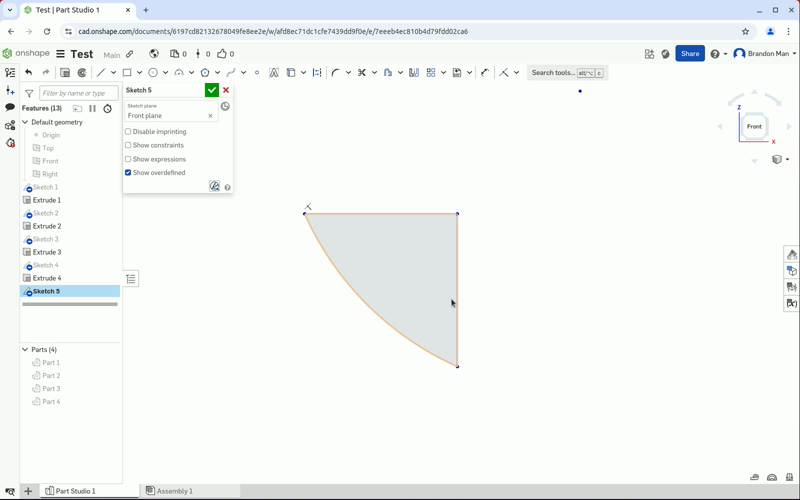
click(451, 298)
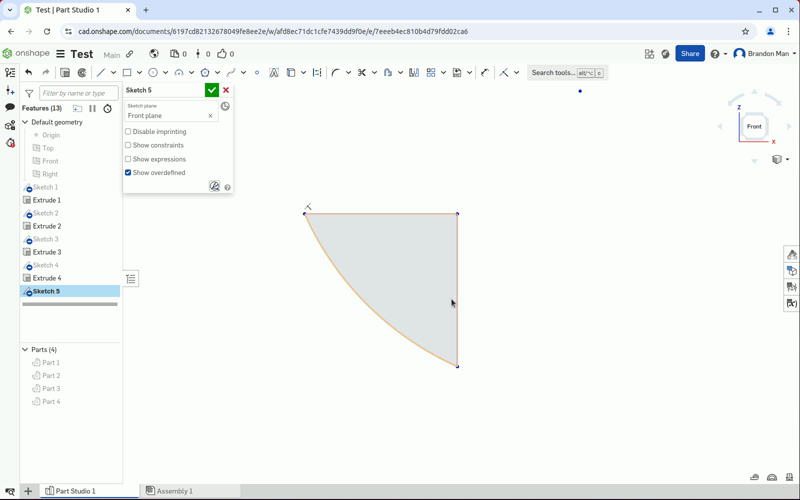
scroll(-6)
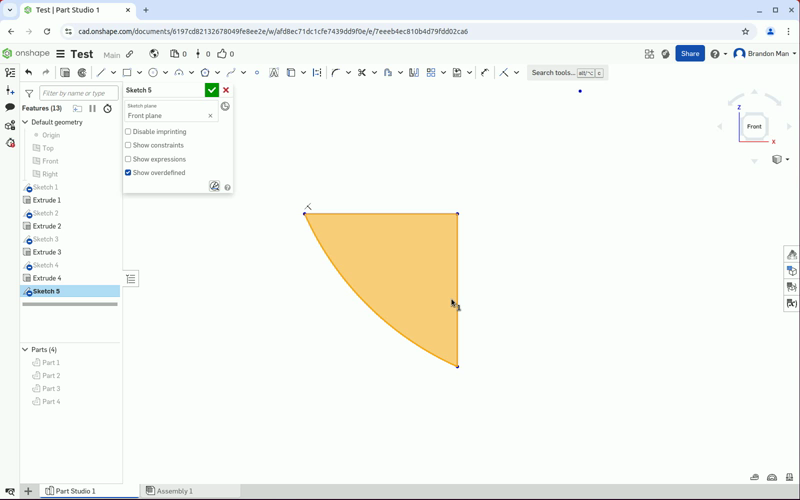
scroll(-6)
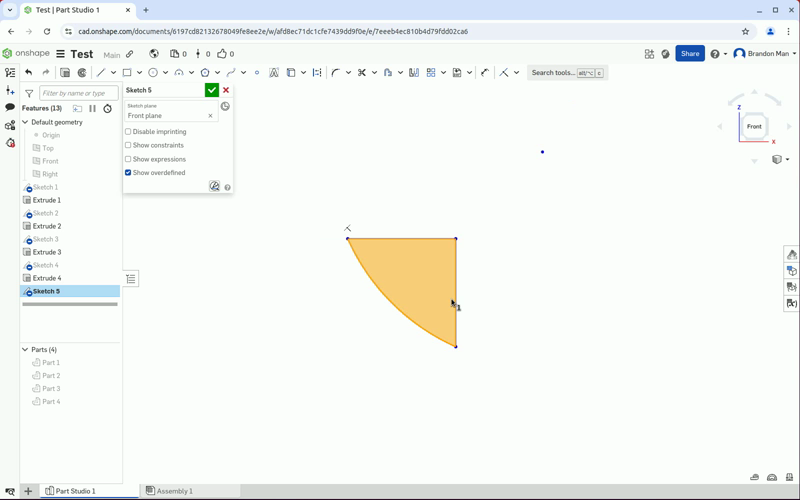
scroll(-6)
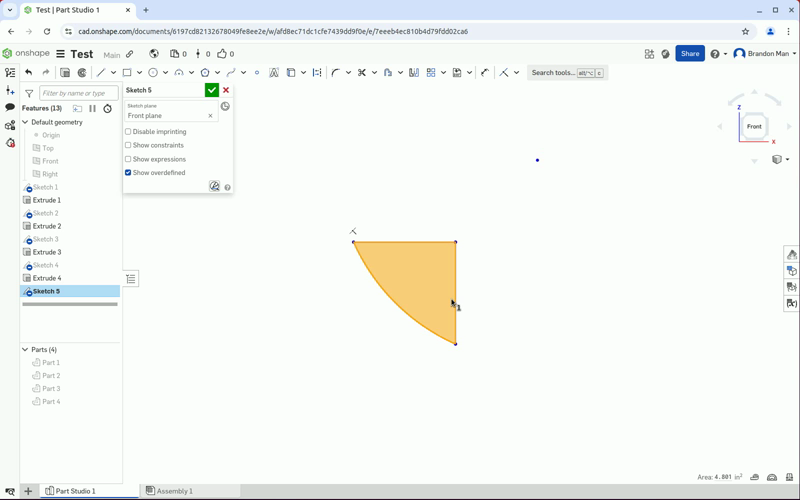
scroll(-6)
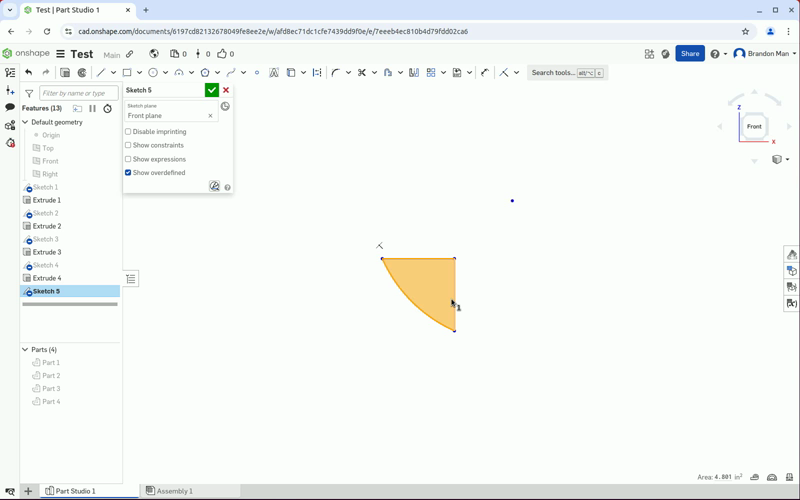
scroll(-6)
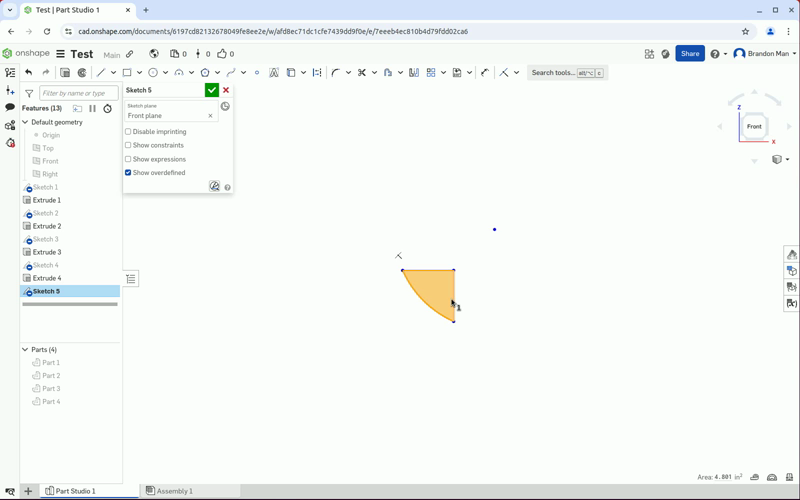
scroll(-6)
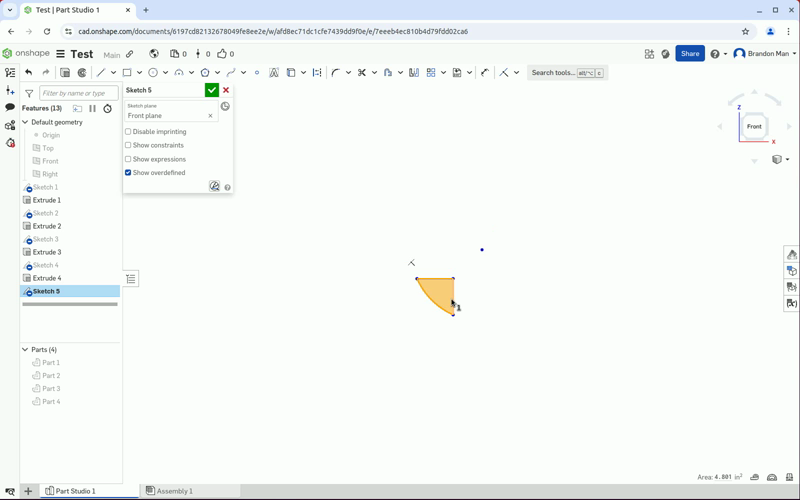
scroll(-6)
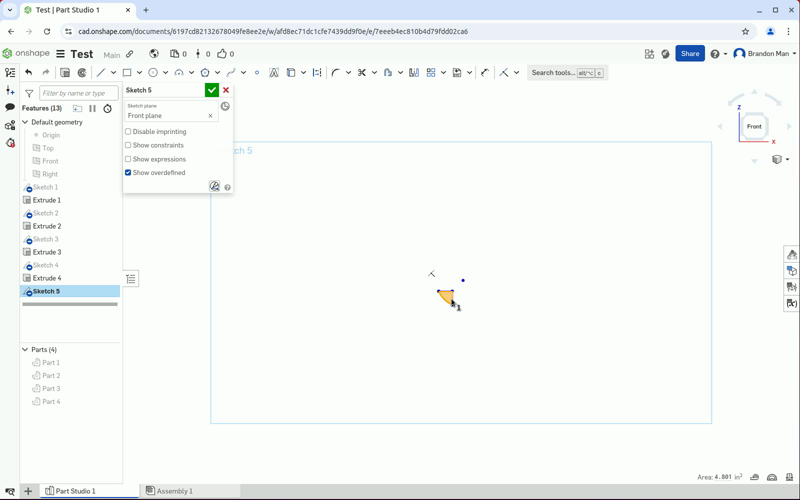
mouse_move(73, 352)
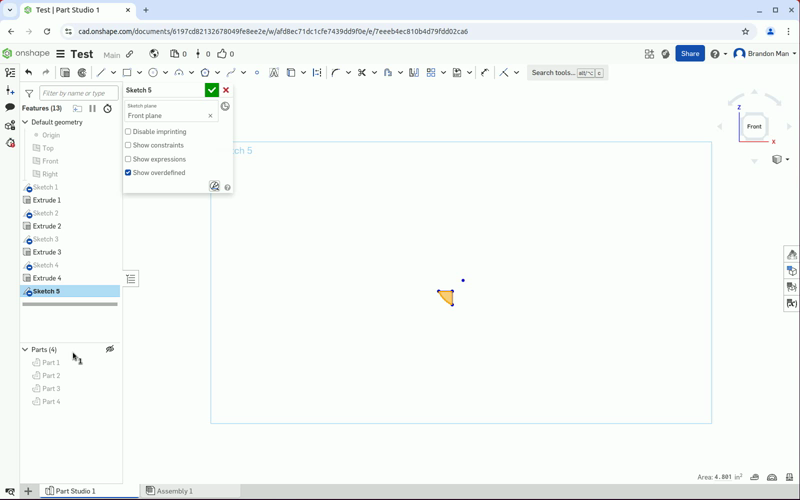
key(shift+y)
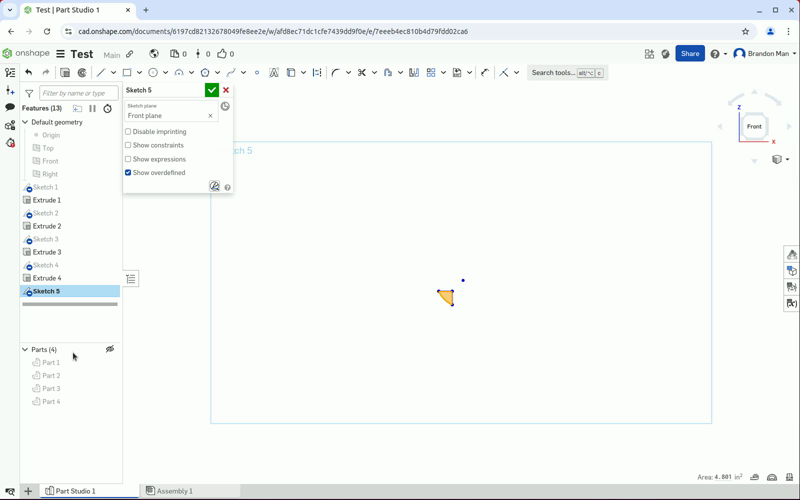
key(shift+e)
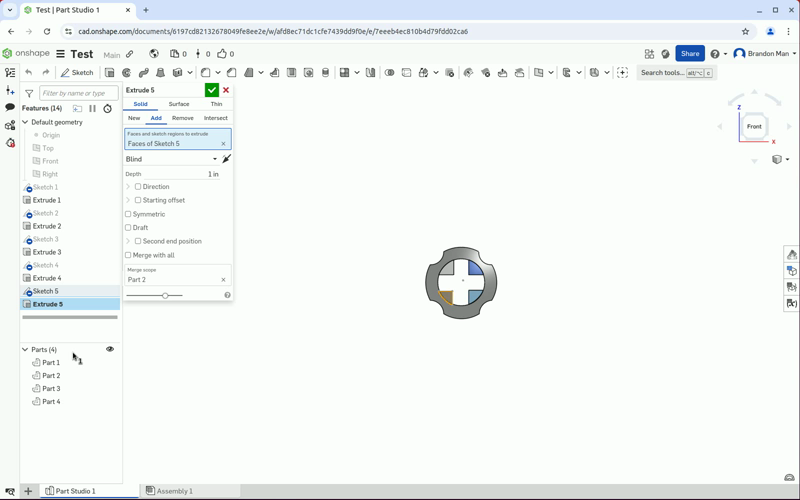
mouse_move(143, 106)
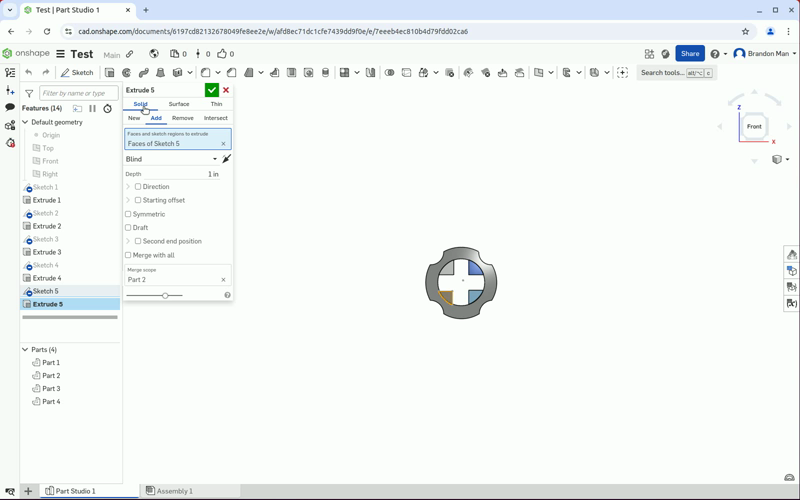
click(143, 106)
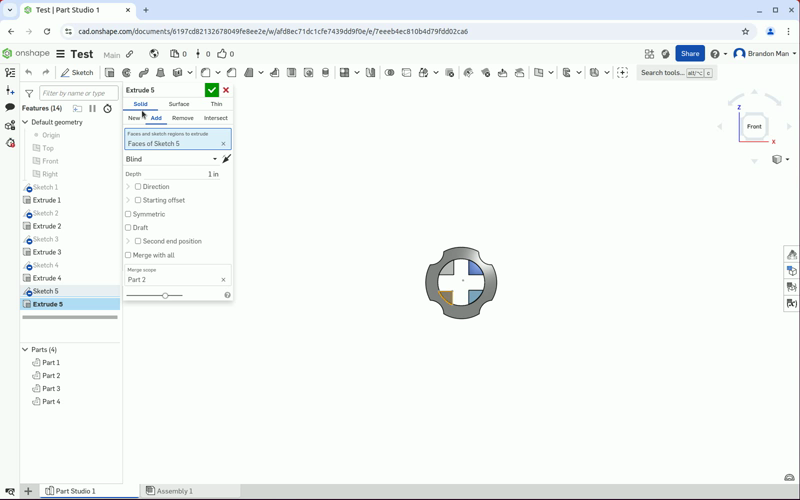
mouse_move(137, 120)
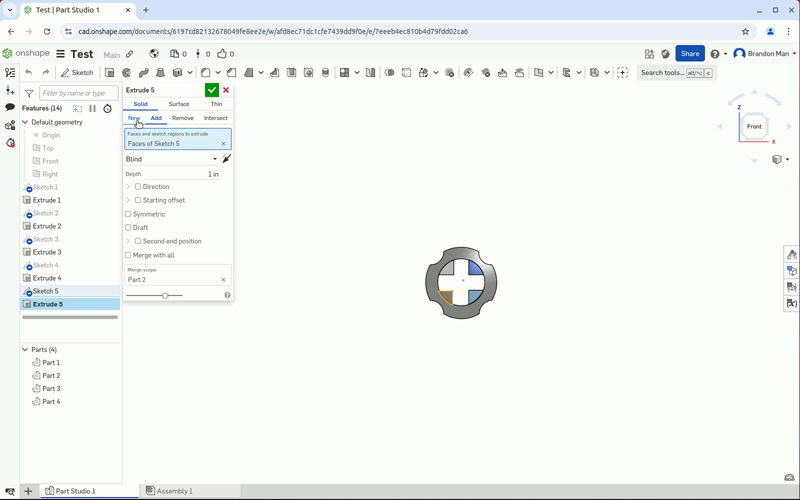
click(137, 120)
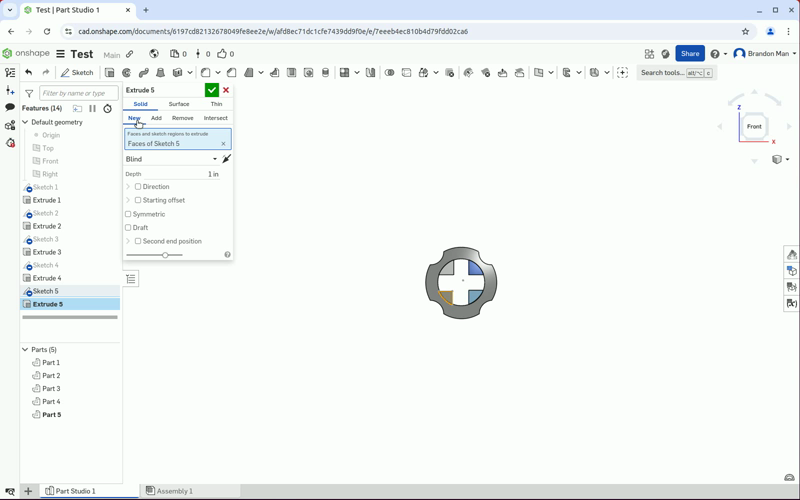
key(tab, 4)
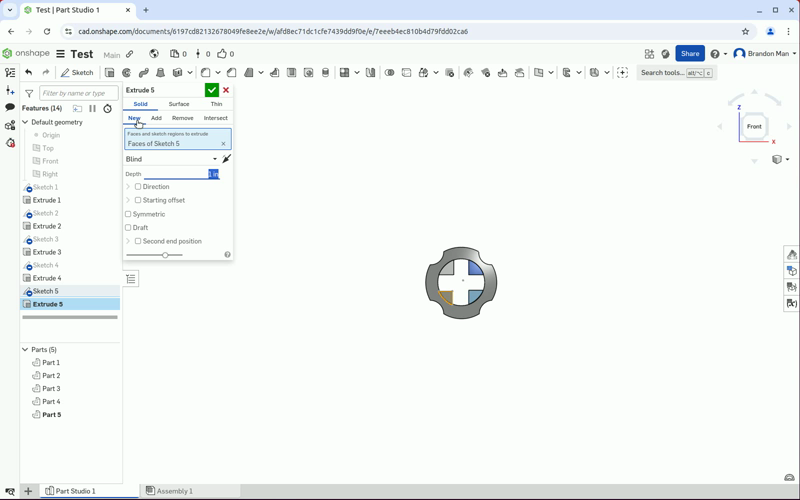
text(46.216)
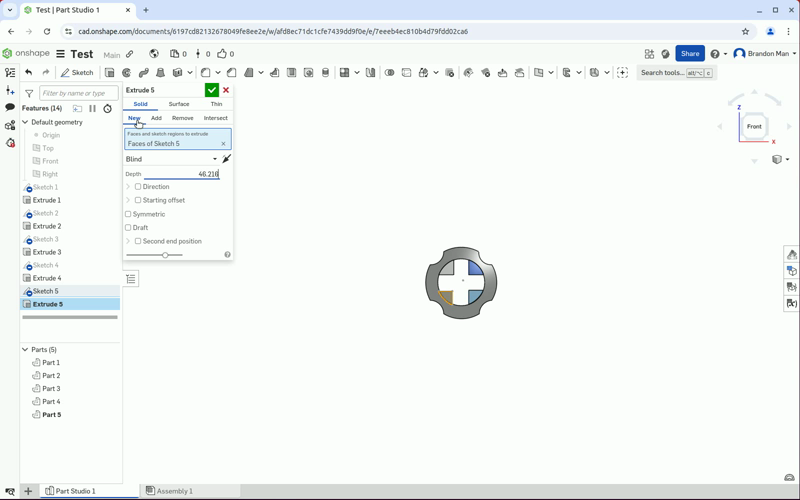
key(tab, 3)
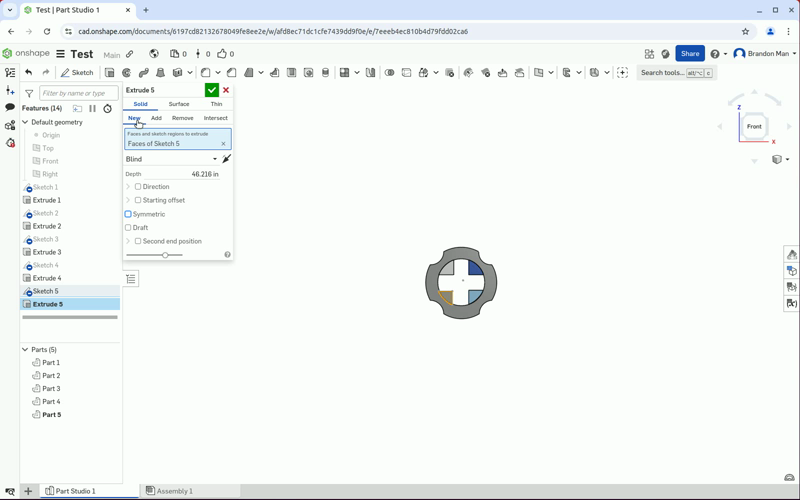
key(space)
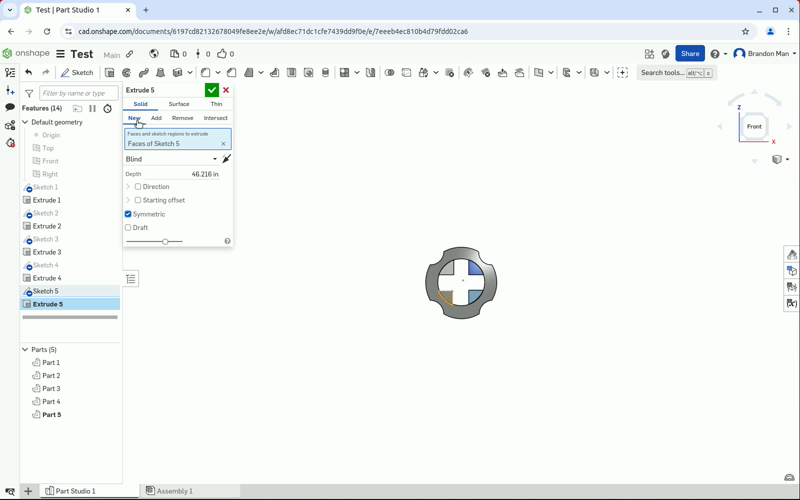
key(enter)
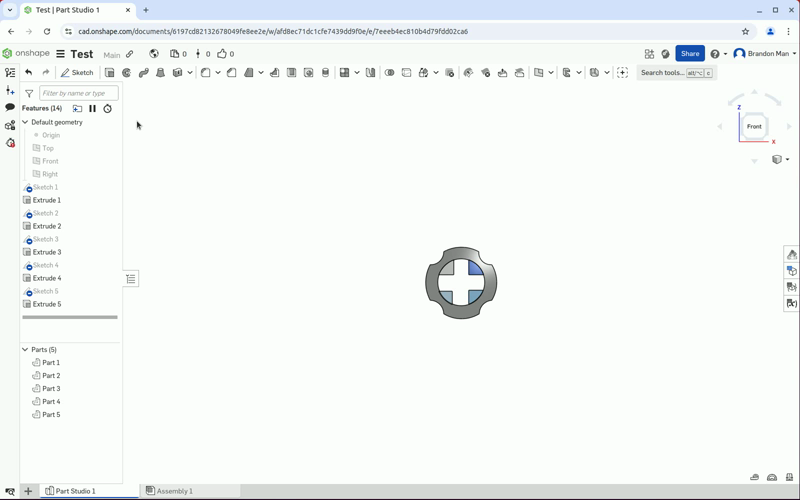
key(shift+h)
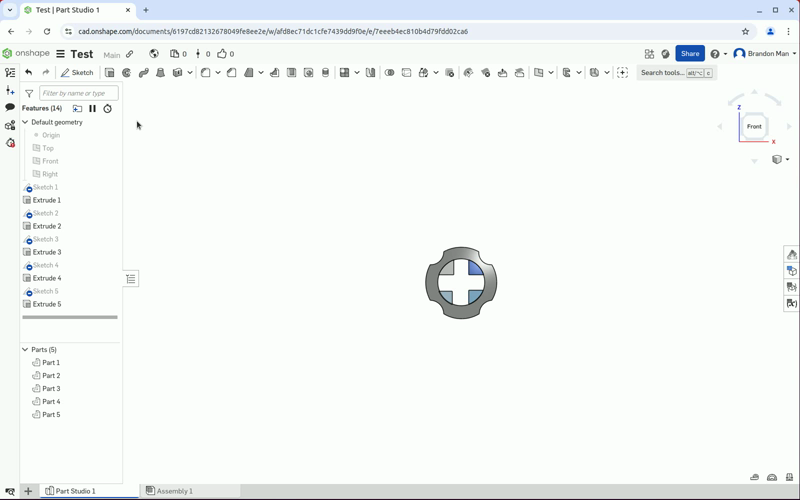
key(shift+h)
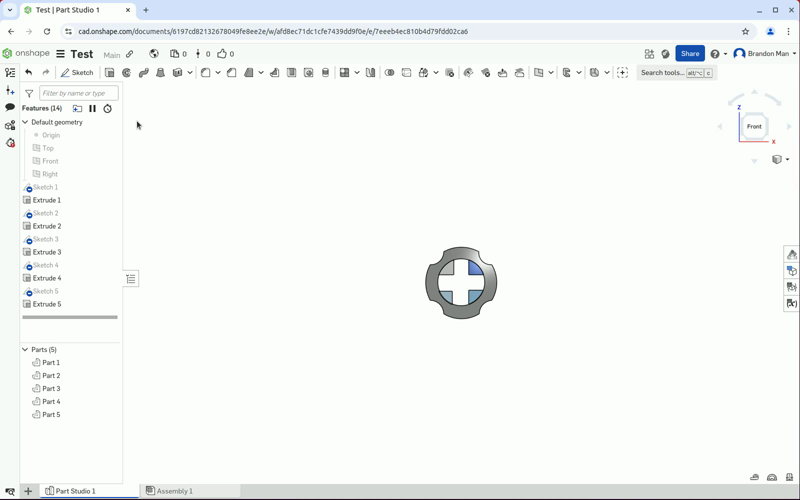
mouse_move(73, 189)
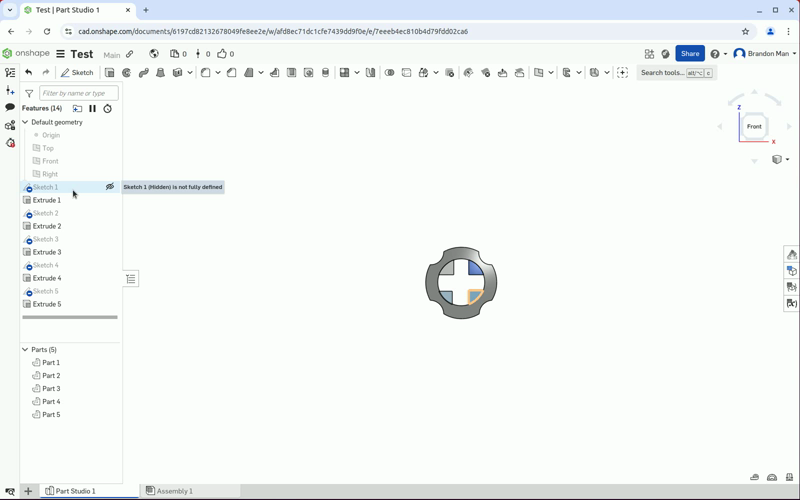
click(73, 189)
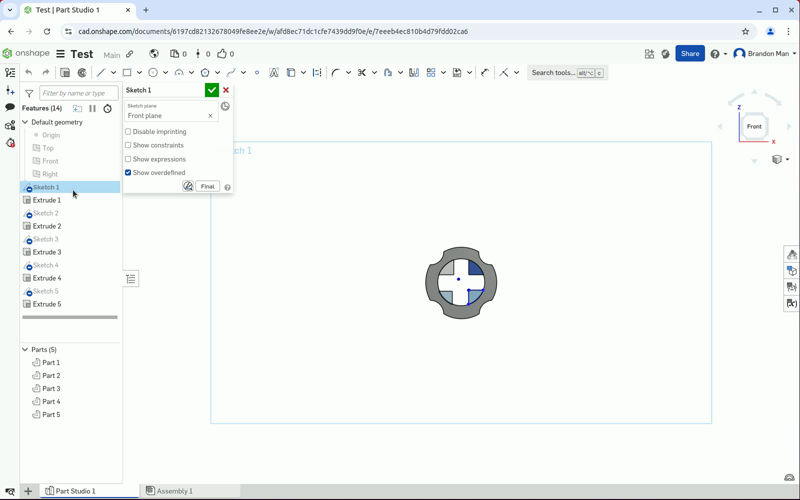
mouse_move(229, 92)
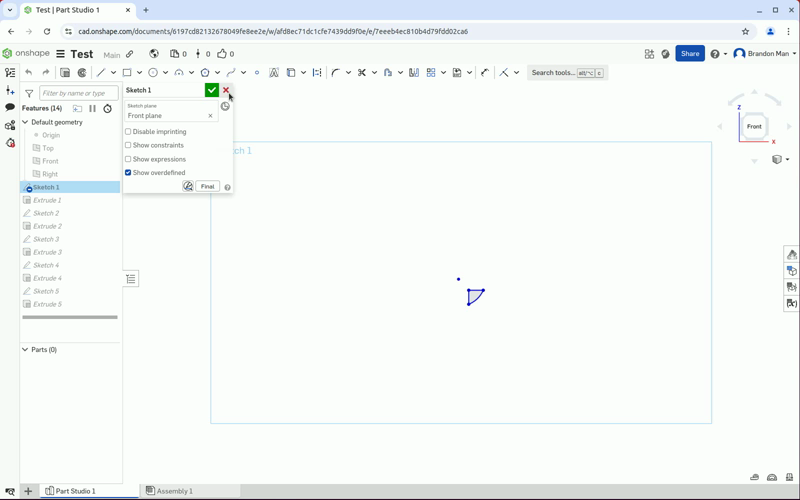
click(229, 92)
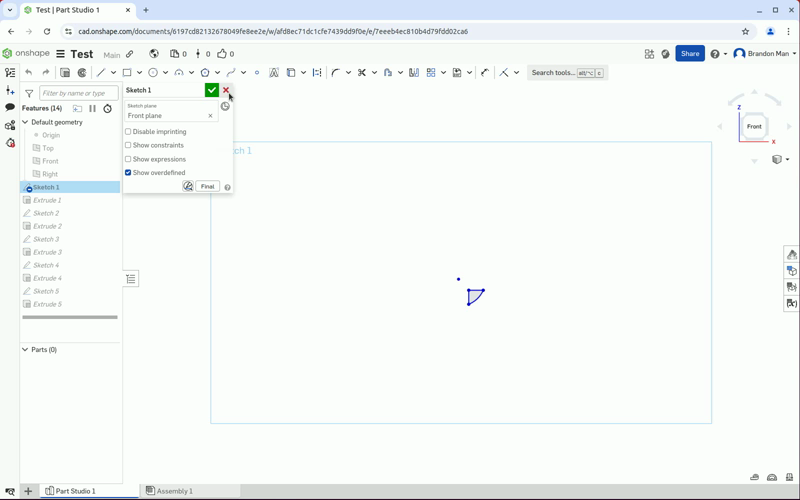
key(shift+s)
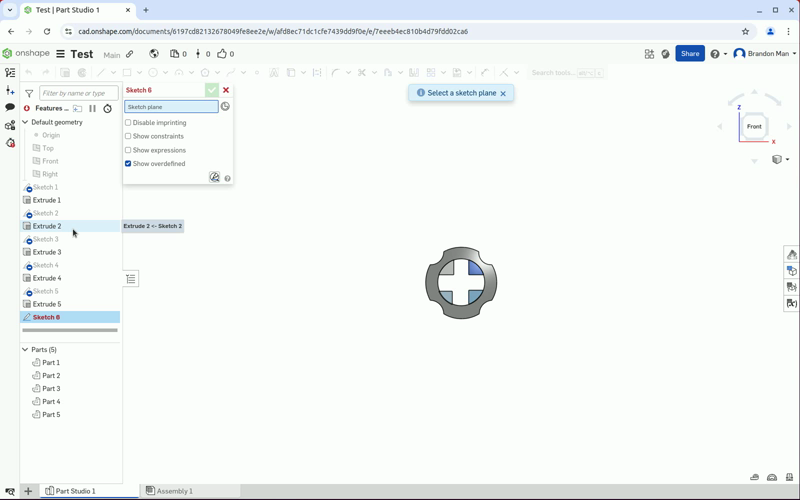
scroll(3)
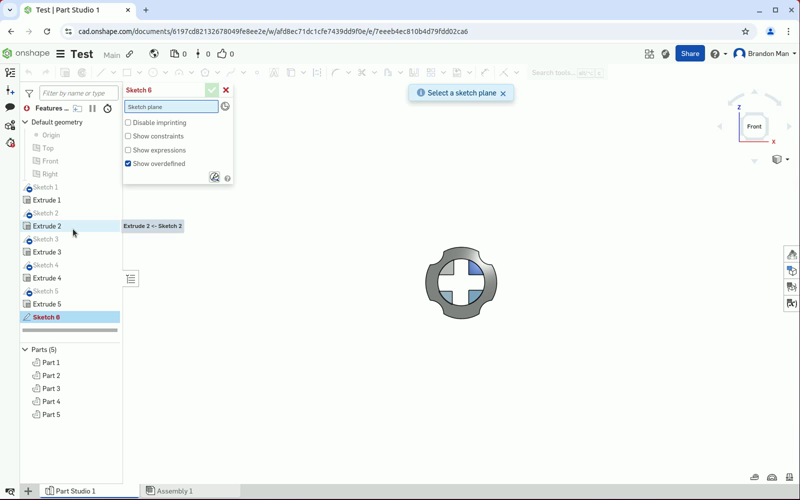
mouse_move(73, 163)
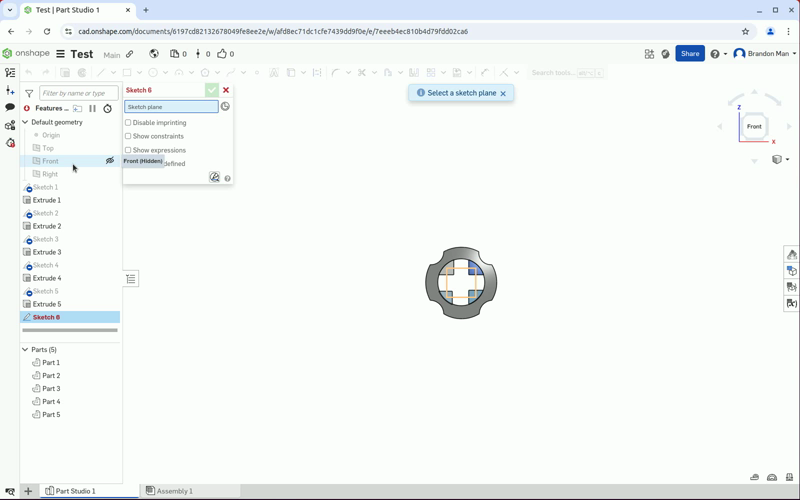
click(73, 163)
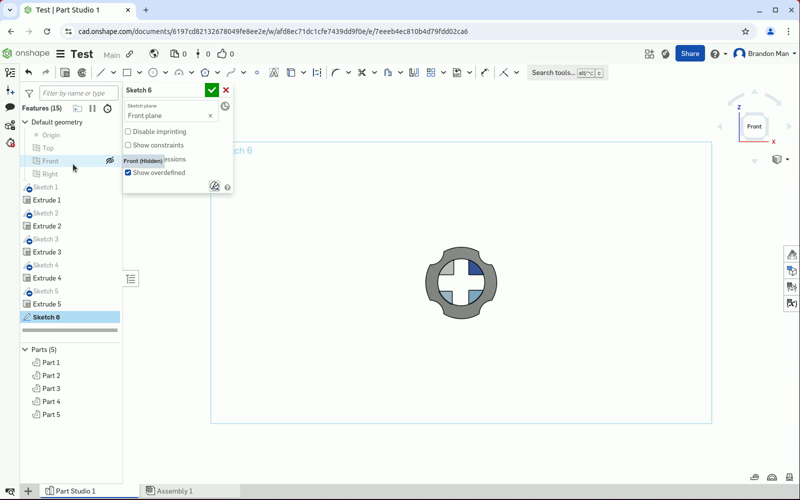
mouse_move(73, 352)
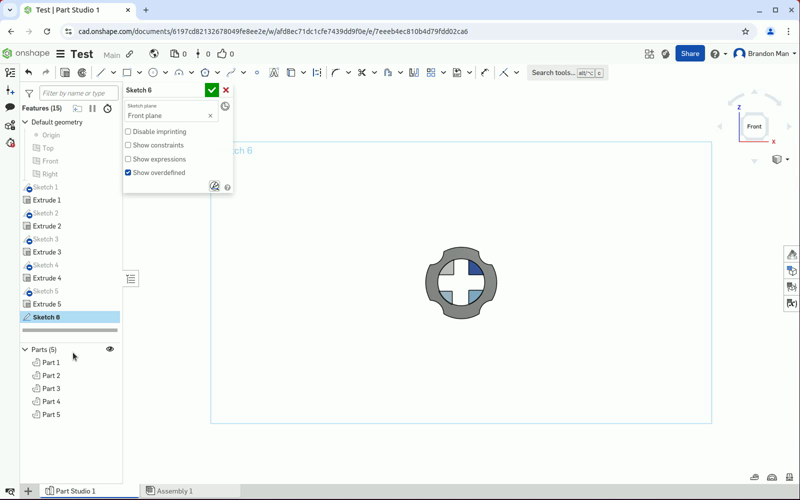
key(y)
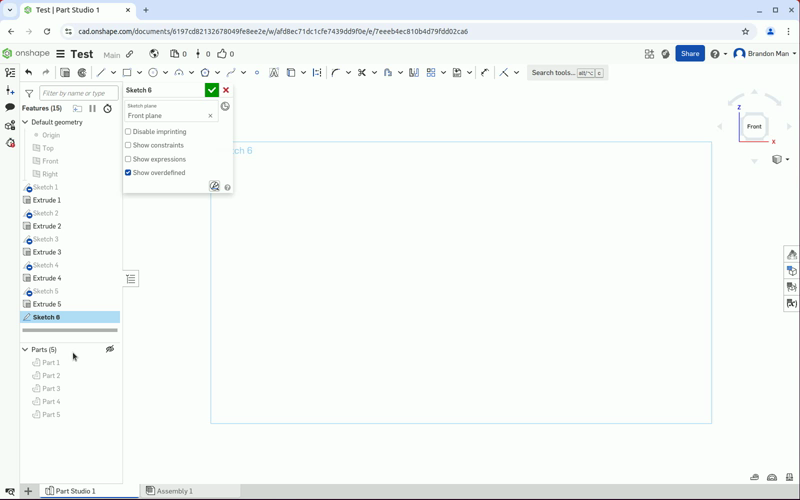
key(l)
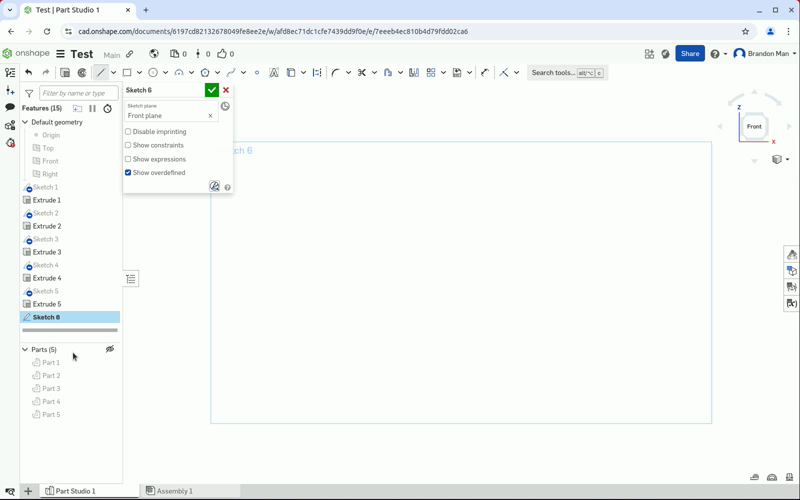
key_down(shift)
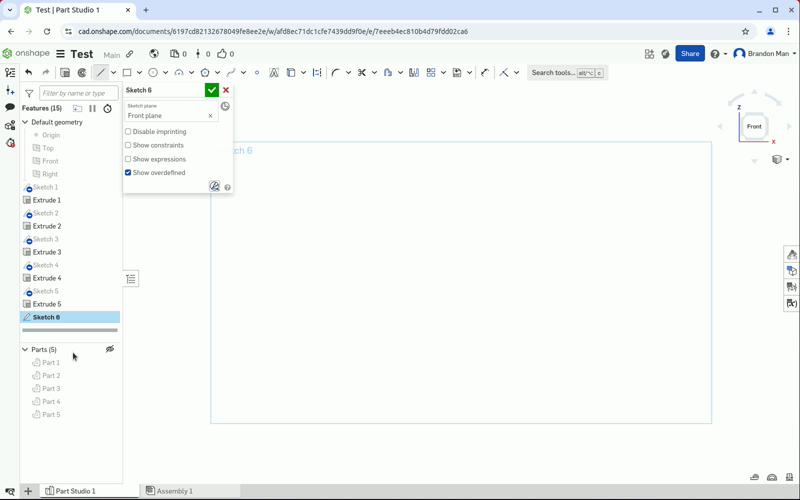
mouse_move(438, 291)
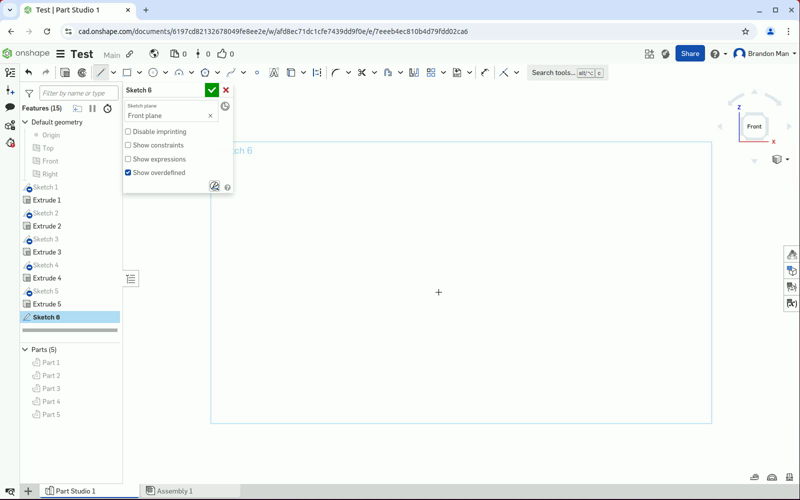
click(438, 291)
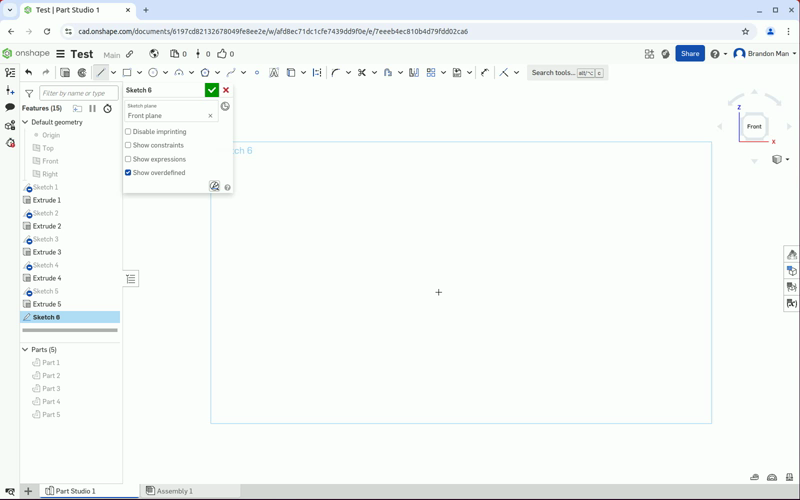
key_up(shift)
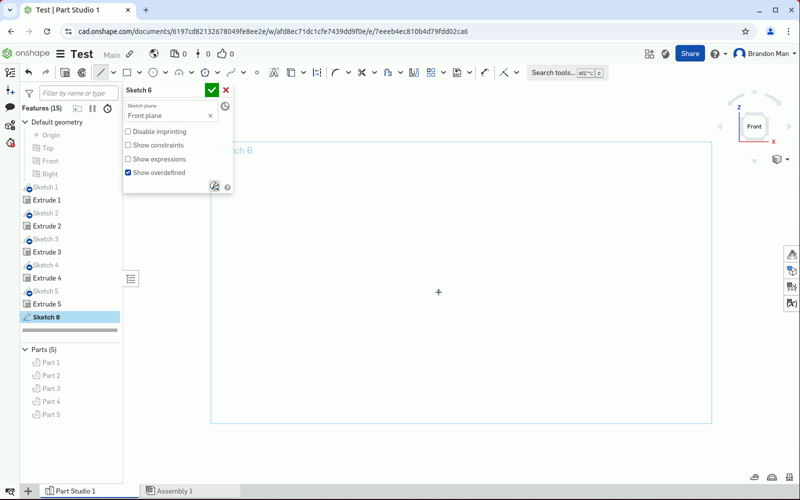
key_down(shift)
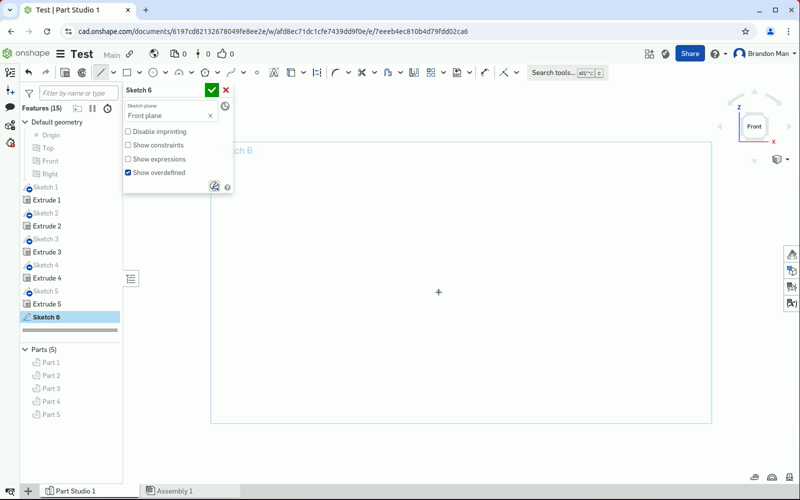
mouse_move(468, 291)
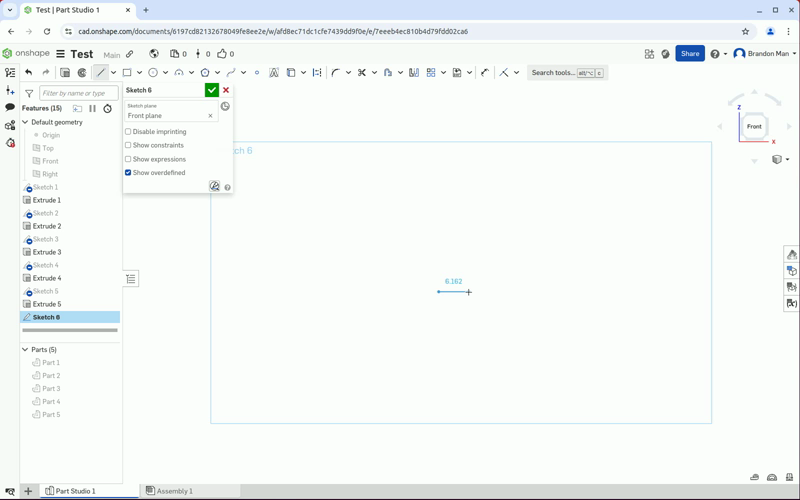
mouse_move(452, 291)
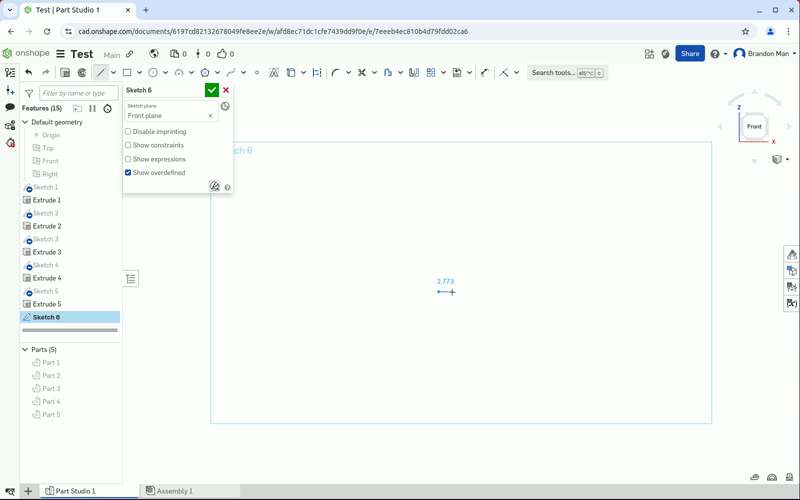
click(452, 291)
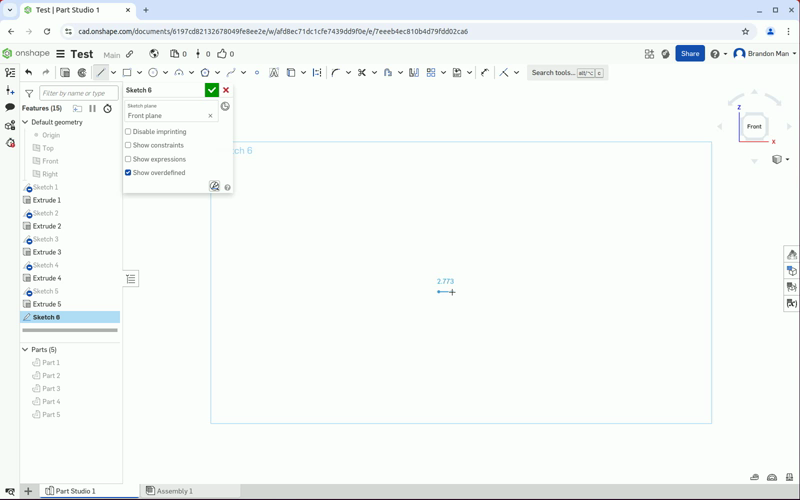
key_up(shift)
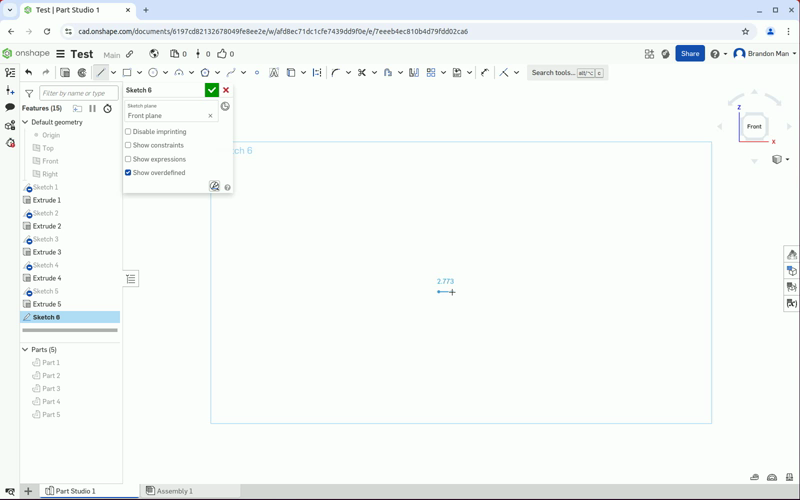
key_down(shift)
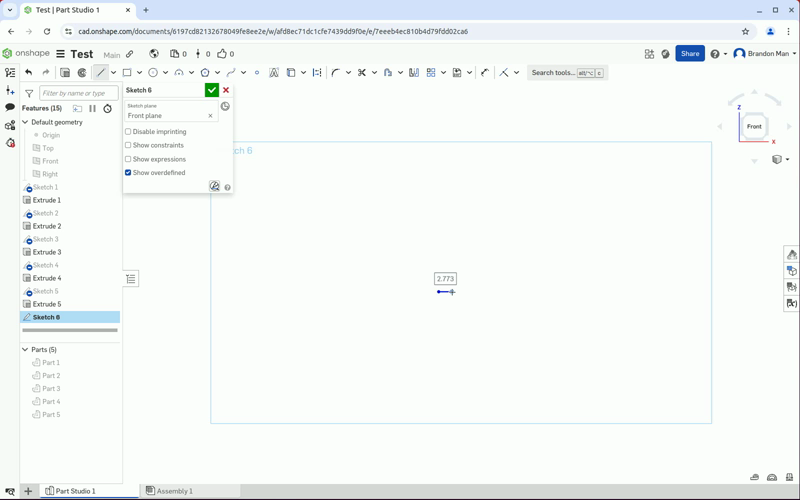
mouse_move(482, 291)
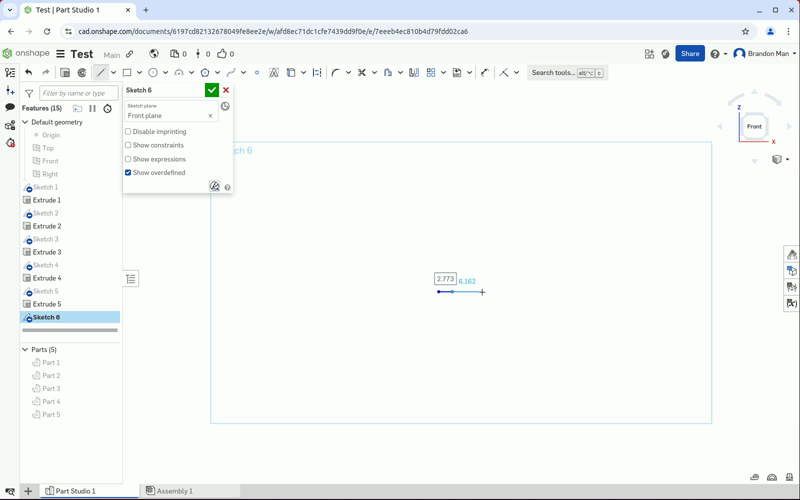
mouse_move(452, 305)
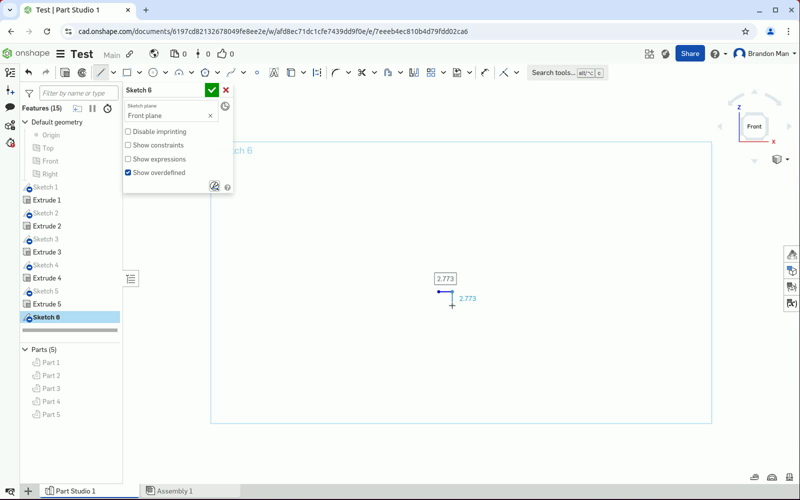
click(452, 305)
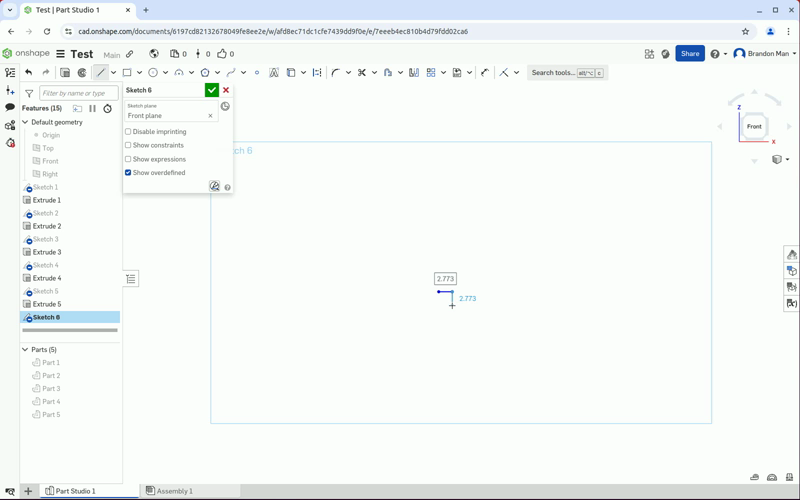
key_up(shift)
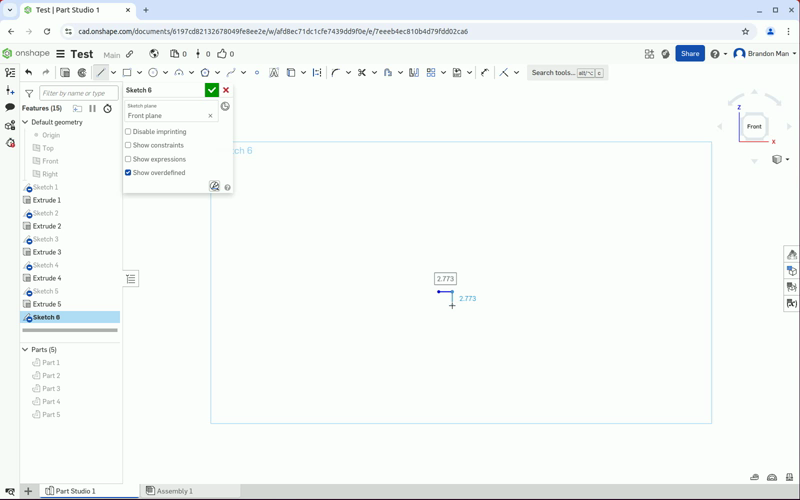
key(esc)
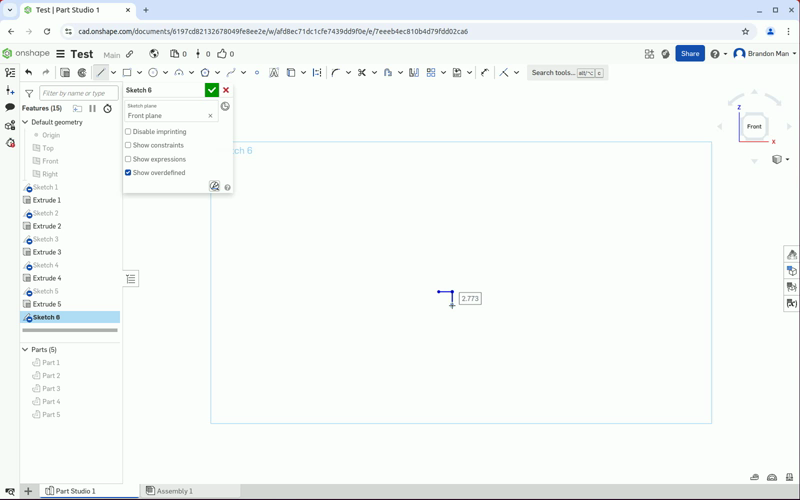
key(a)
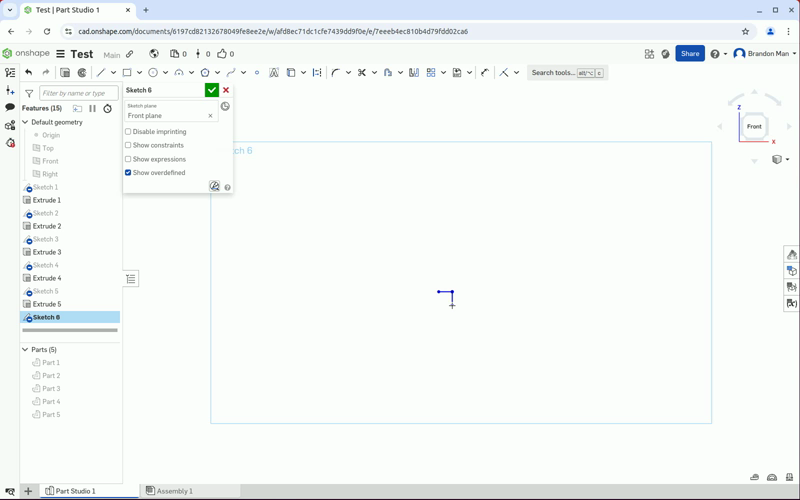
mouse_move(452, 305)
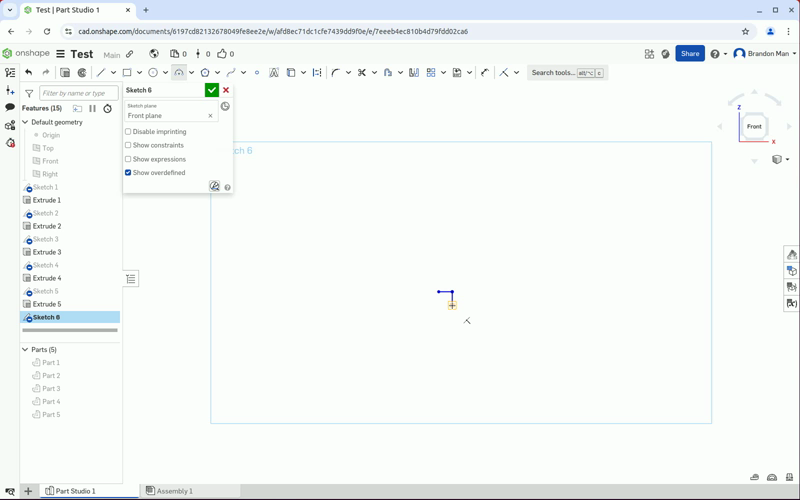
click(452, 305)
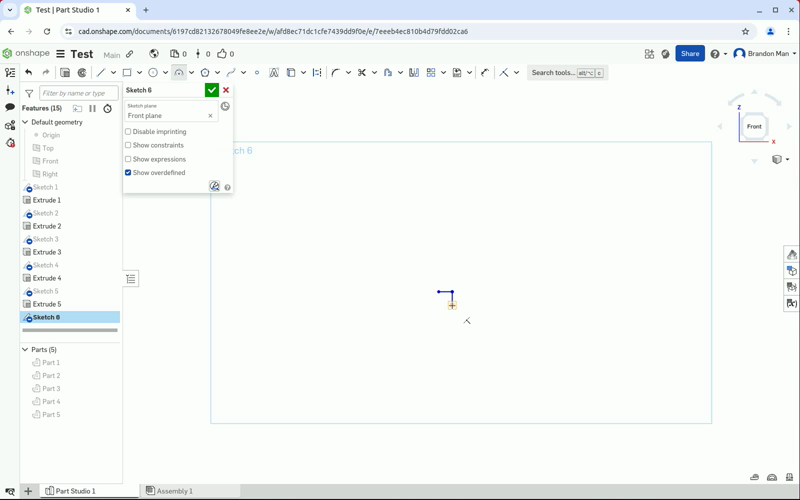
key_down(shift)
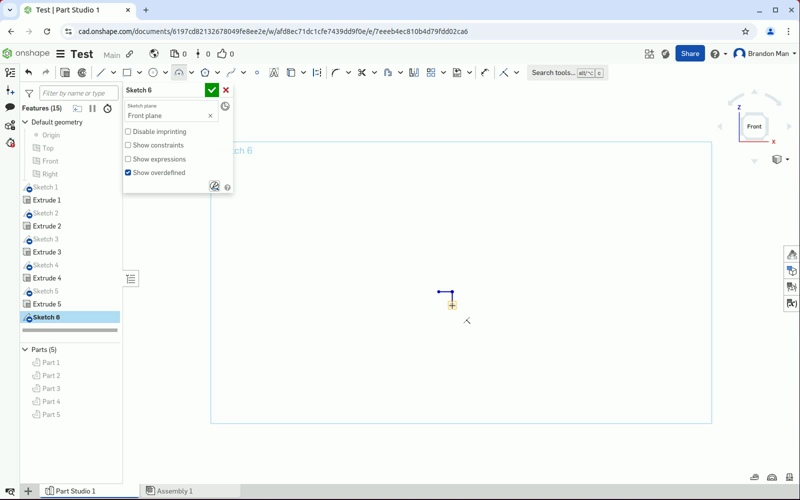
mouse_move(469, 305)
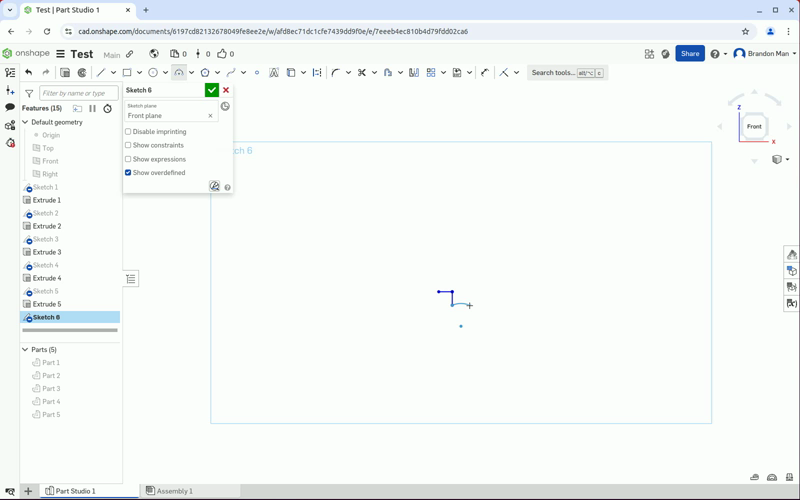
click(469, 305)
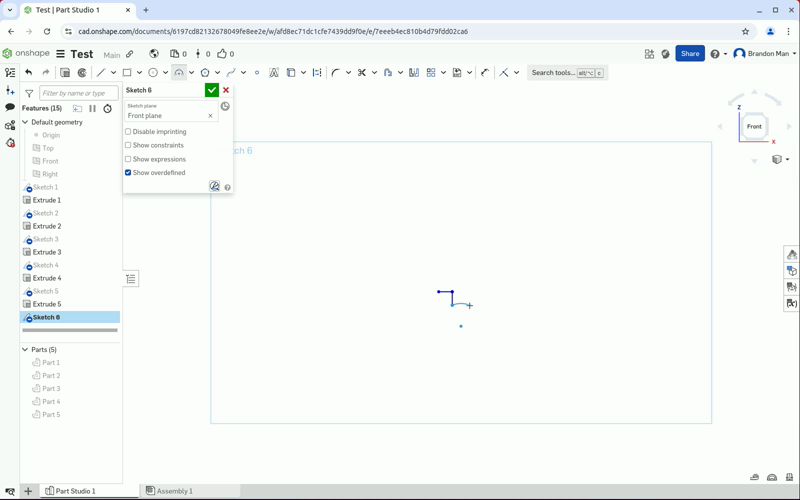
mouse_move(461, 306)
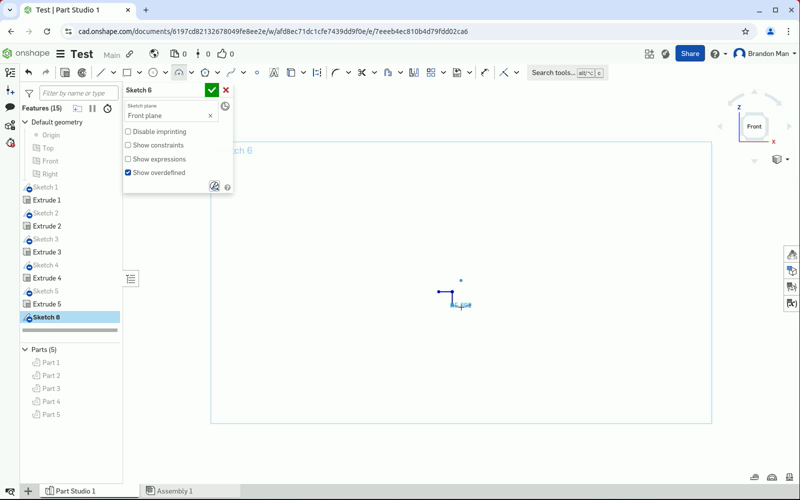
click(461, 306)
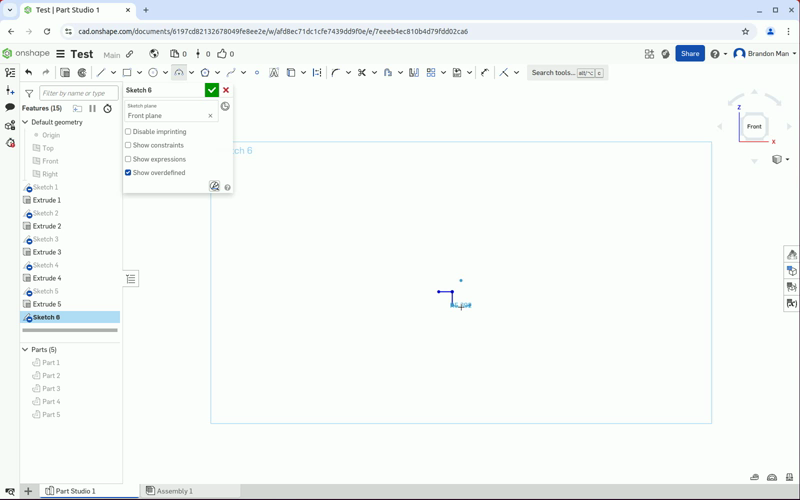
key_up(shift)
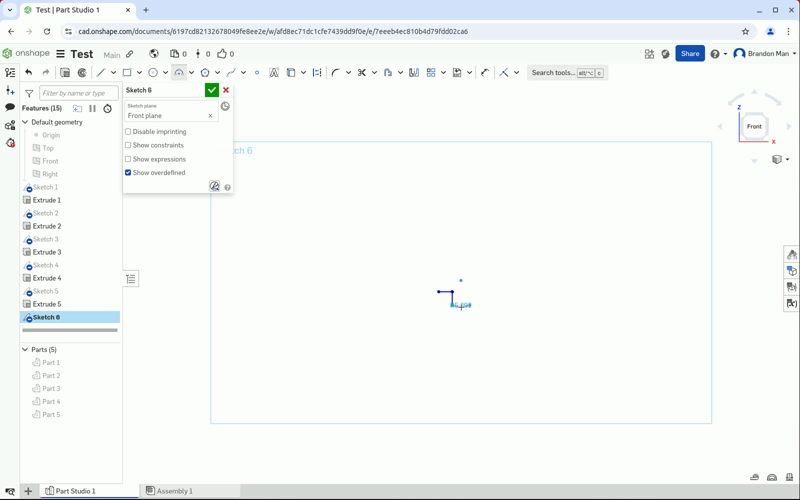
key(esc)
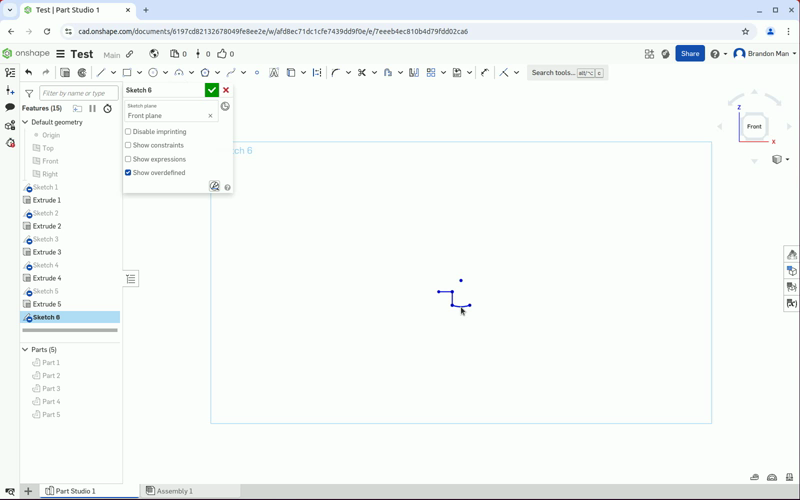
key(l)
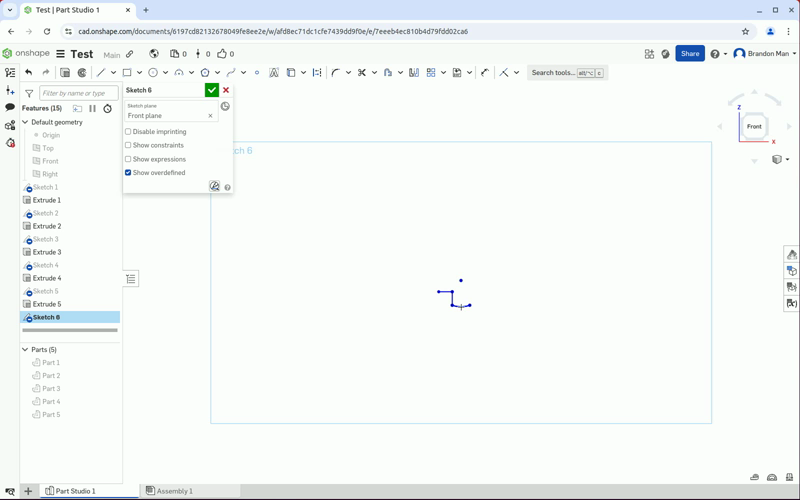
mouse_move(469, 305)
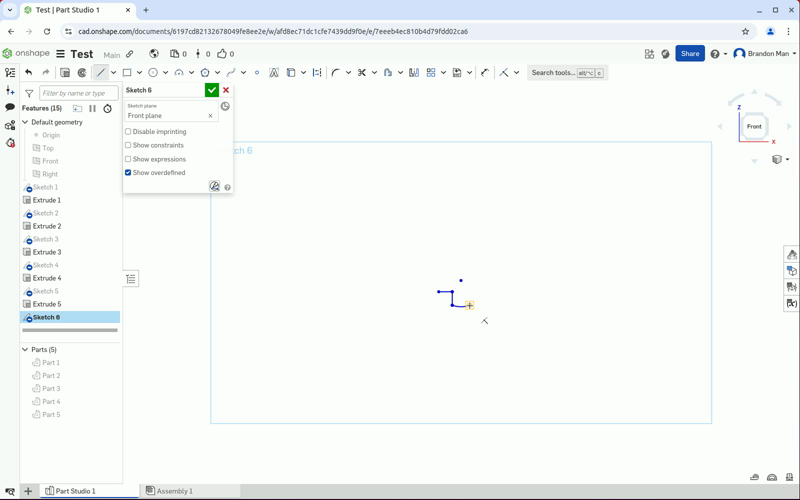
click(469, 305)
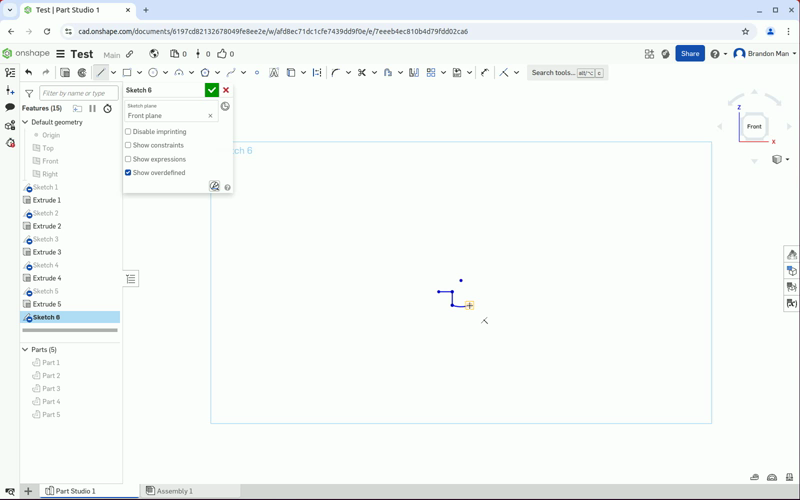
key_down(shift)
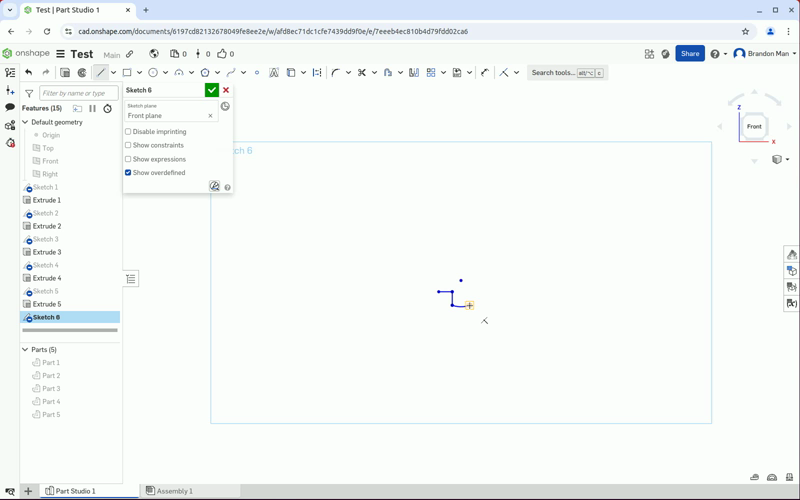
mouse_move(499, 305)
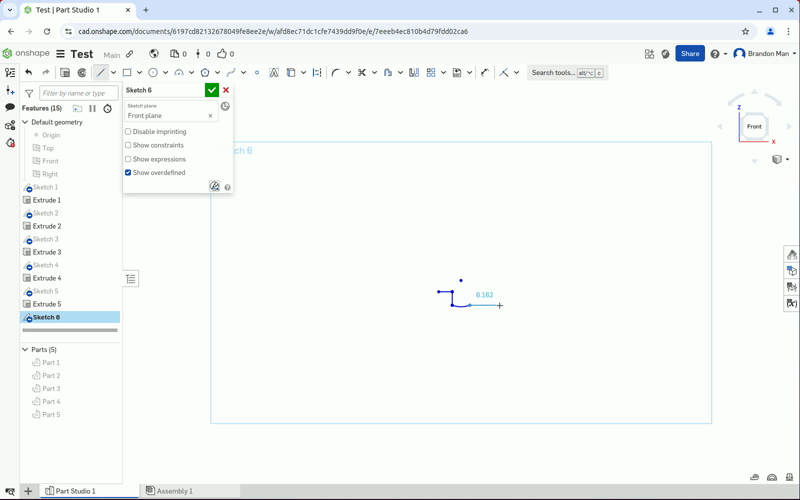
mouse_move(469, 291)
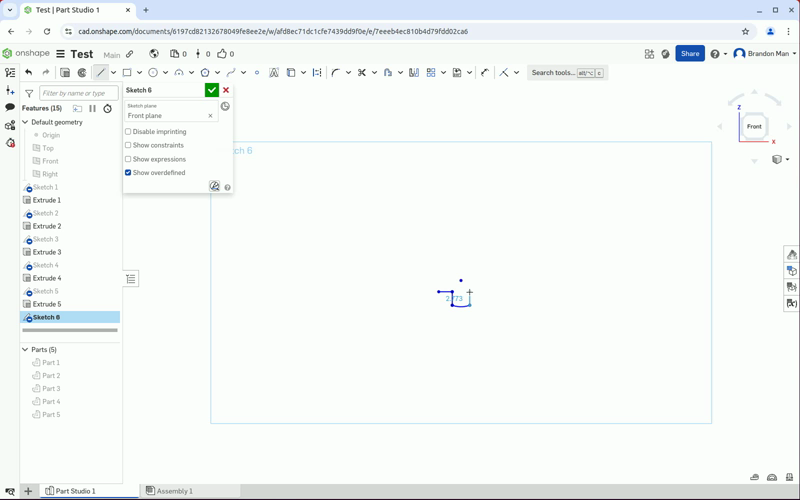
click(469, 291)
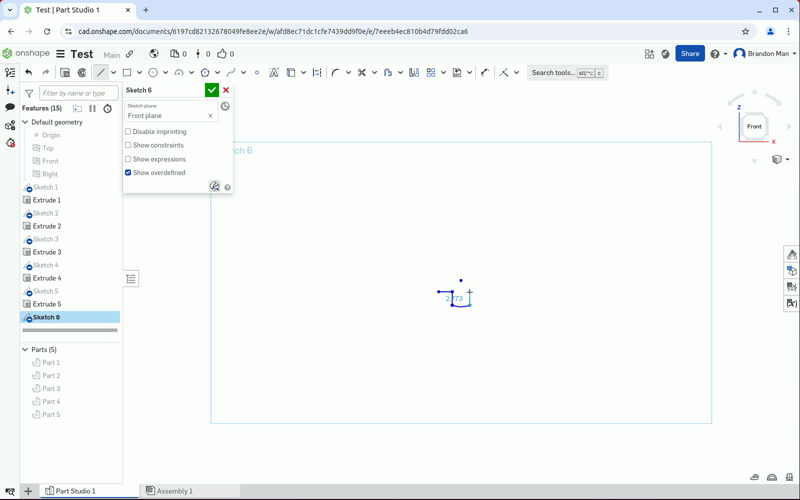
key_up(shift)
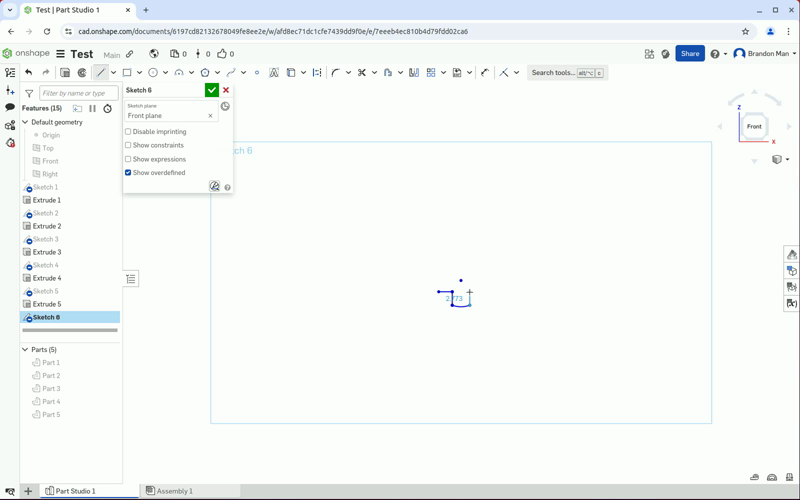
key_down(shift)
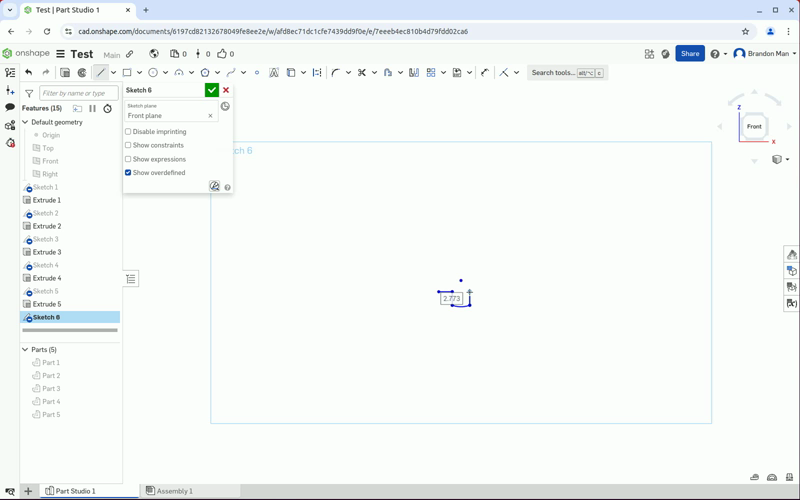
mouse_move(499, 291)
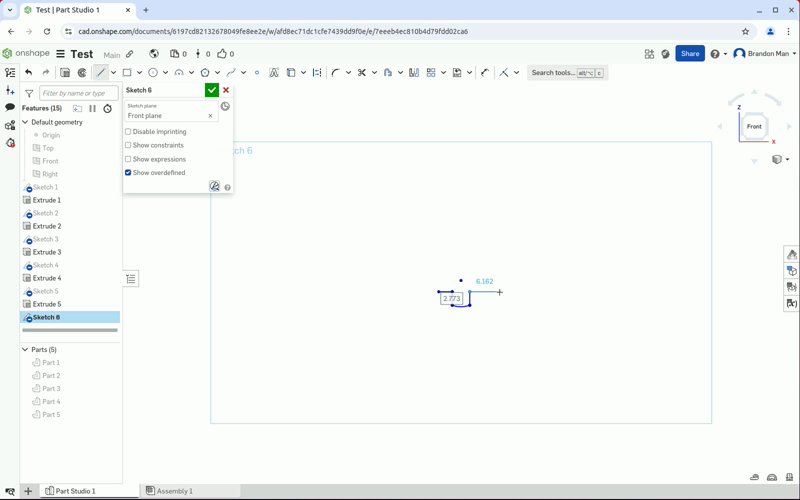
mouse_move(483, 291)
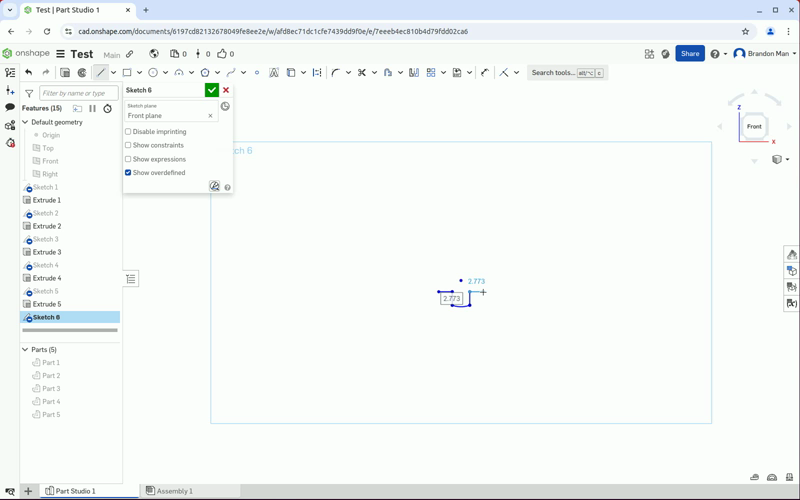
click(483, 291)
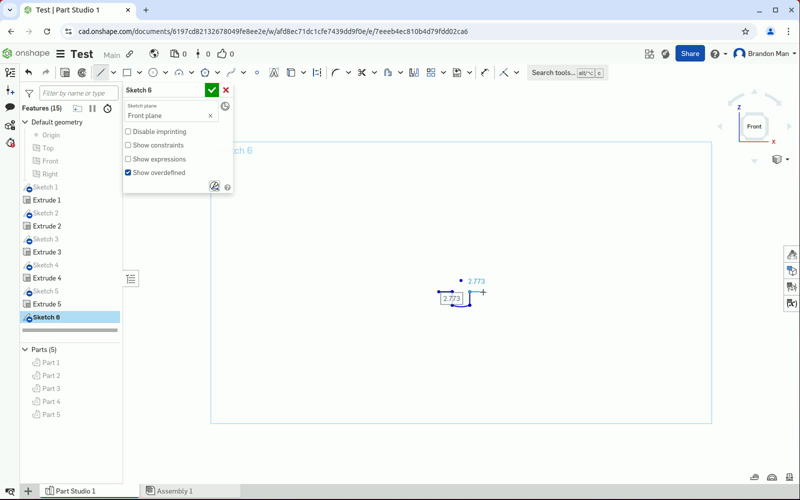
key_up(shift)
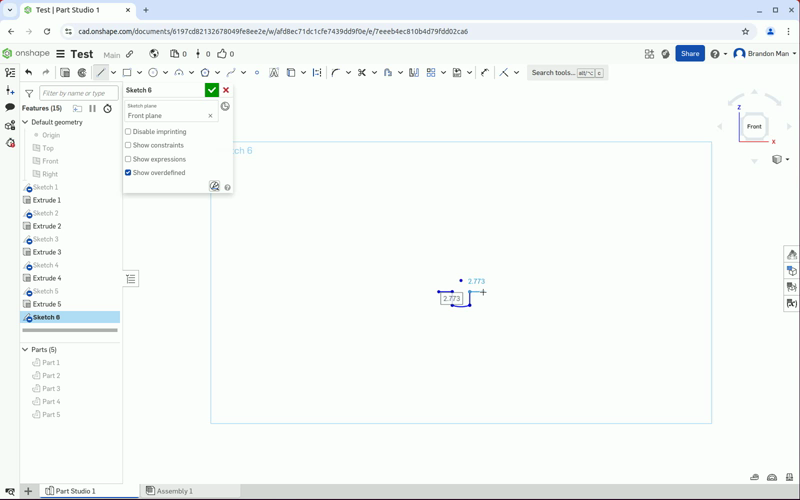
key(esc)
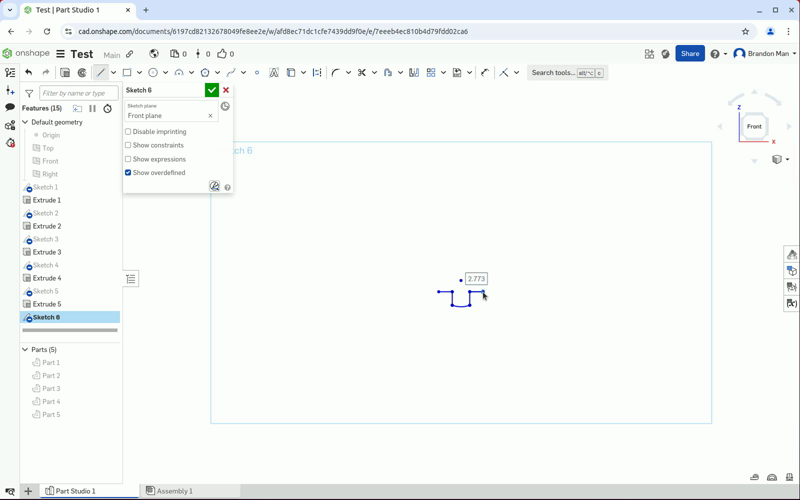
key(a)
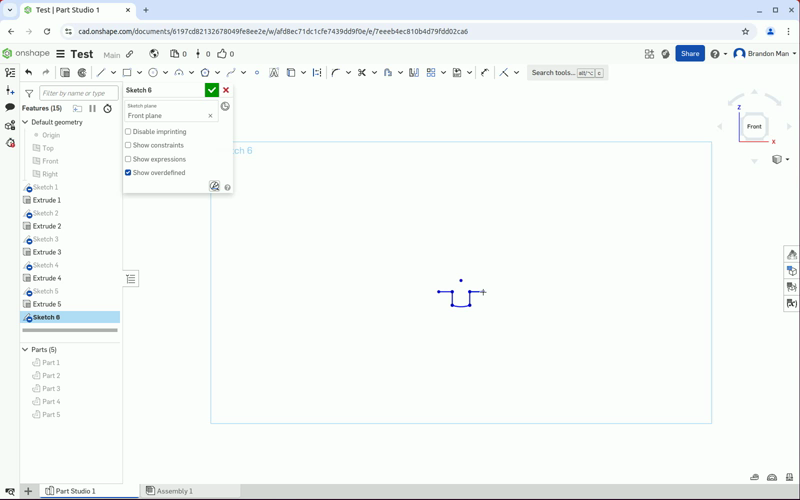
mouse_move(483, 291)
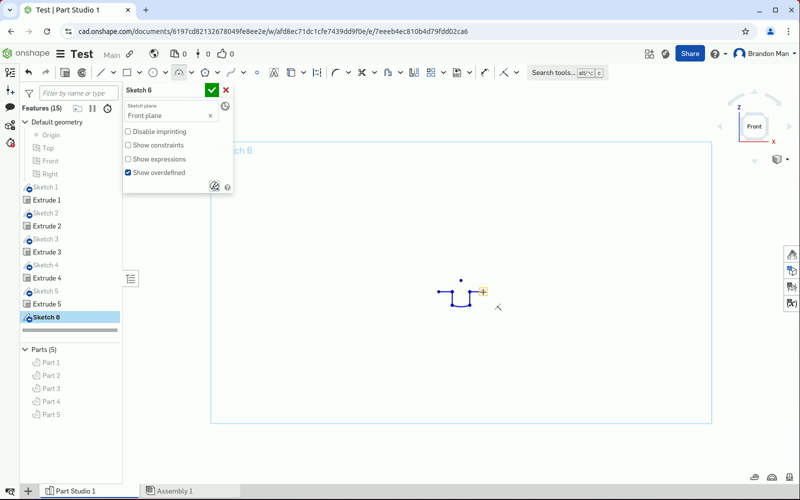
click(483, 291)
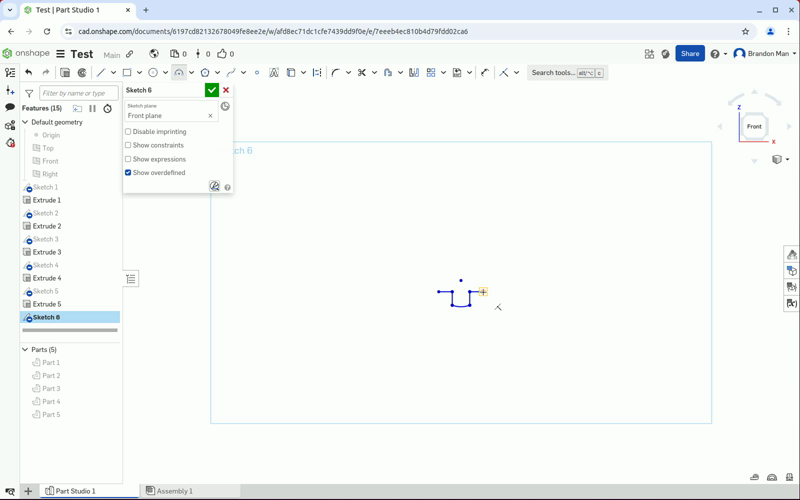
key_down(shift)
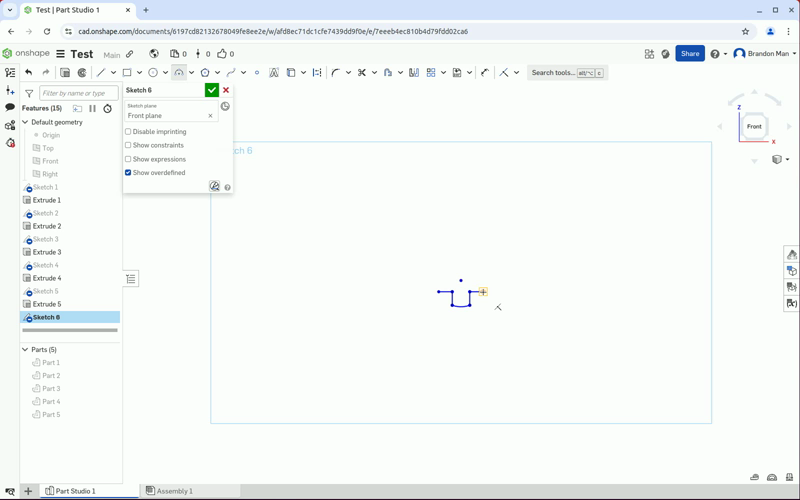
mouse_move(483, 274)
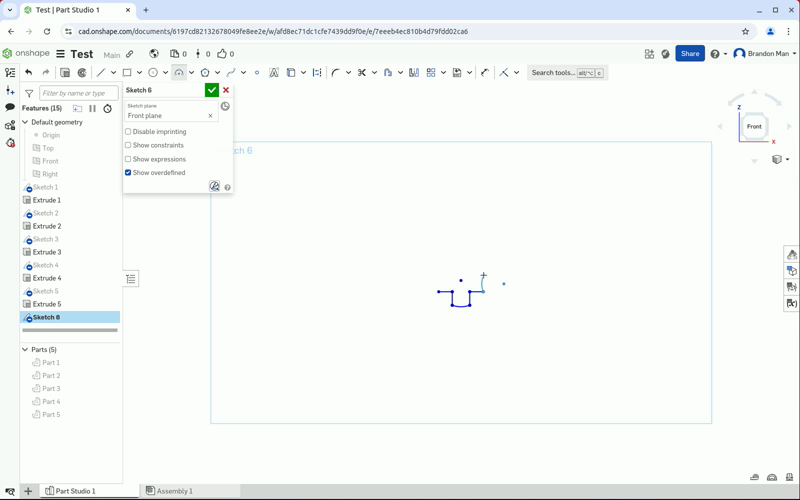
click(483, 274)
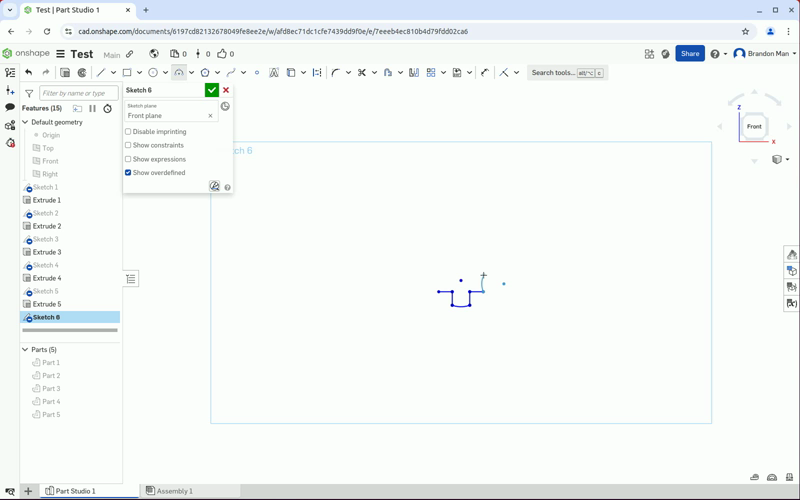
mouse_move(484, 283)
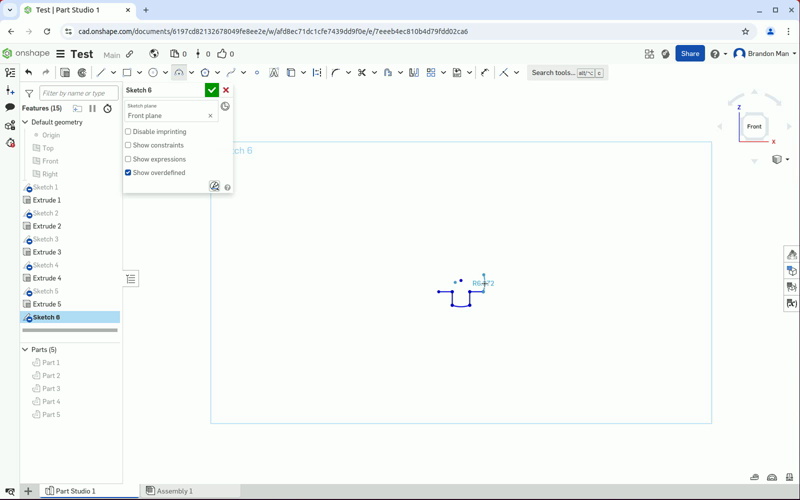
click(484, 283)
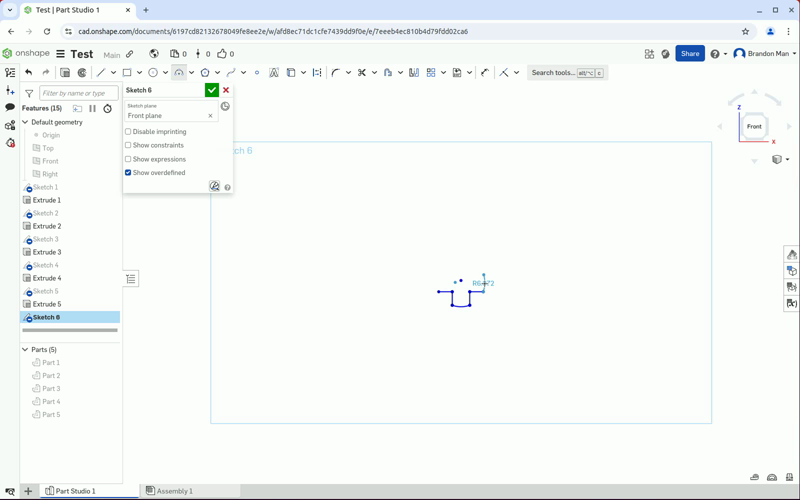
key_up(shift)
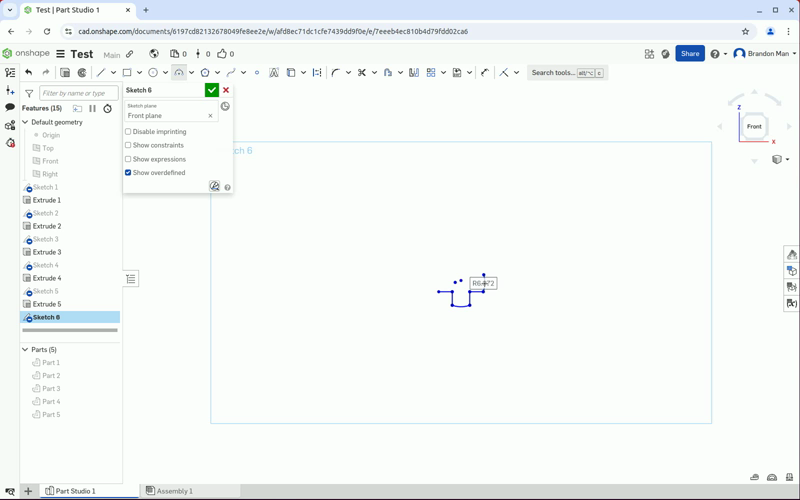
key(esc)
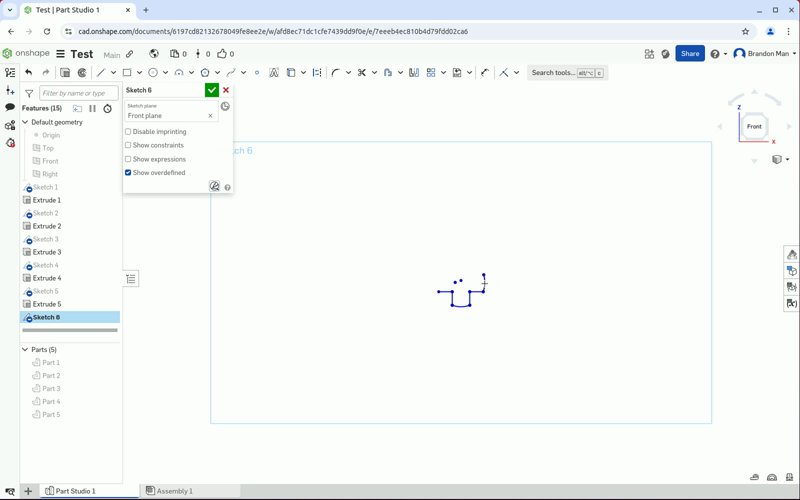
key(l)
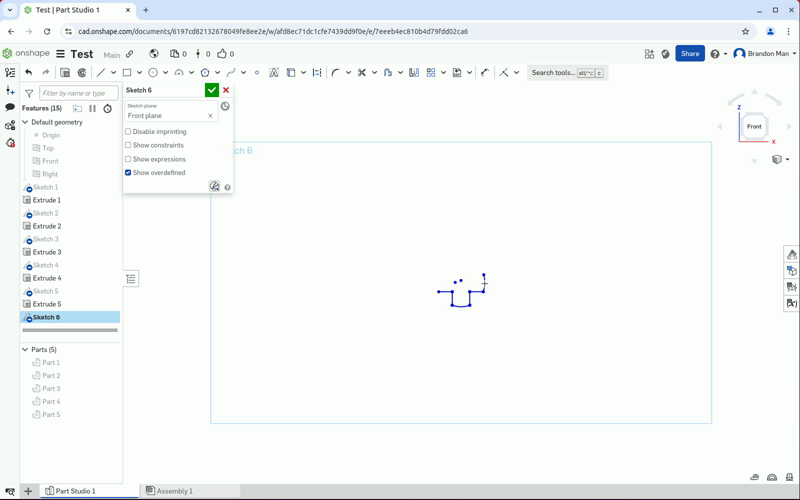
mouse_move(483, 274)
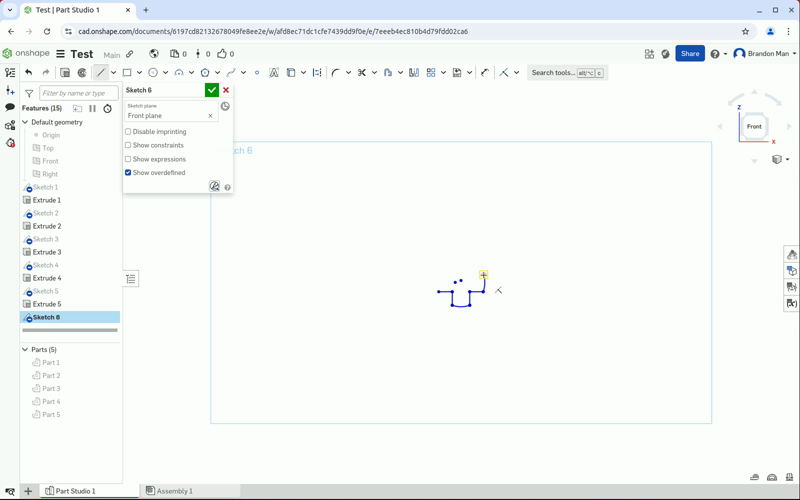
click(483, 274)
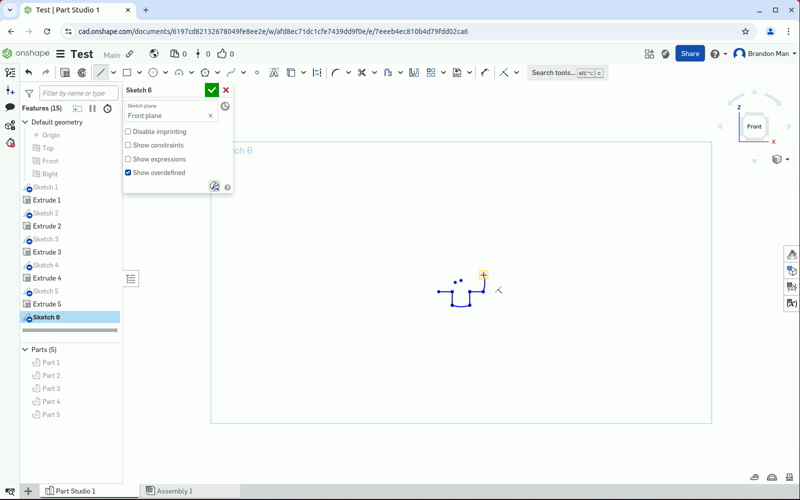
key_down(shift)
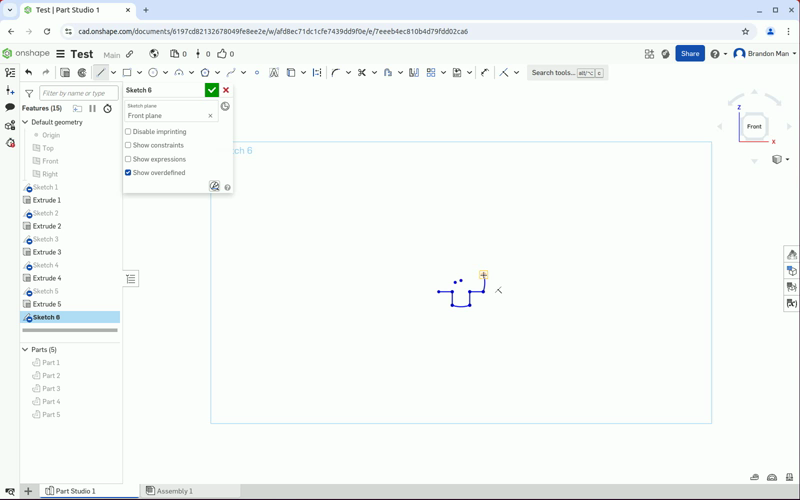
mouse_move(513, 274)
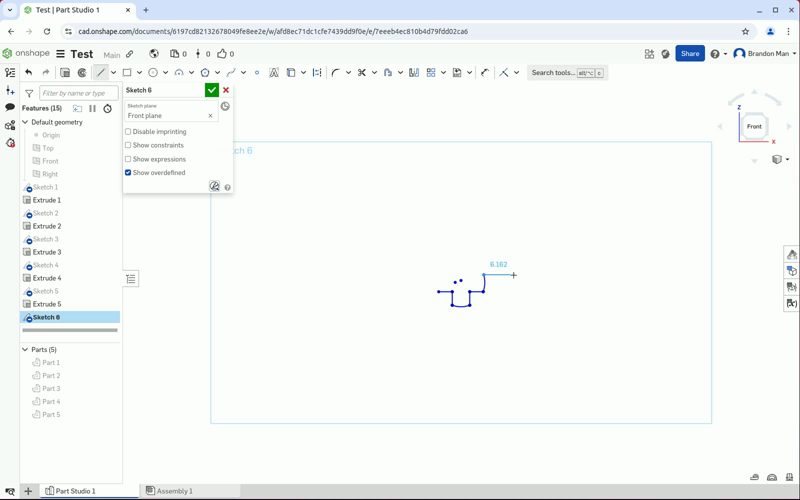
mouse_move(469, 274)
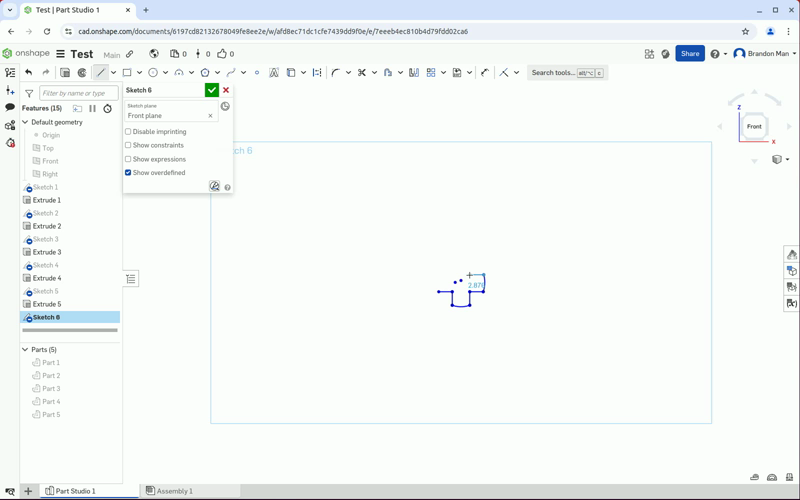
click(469, 274)
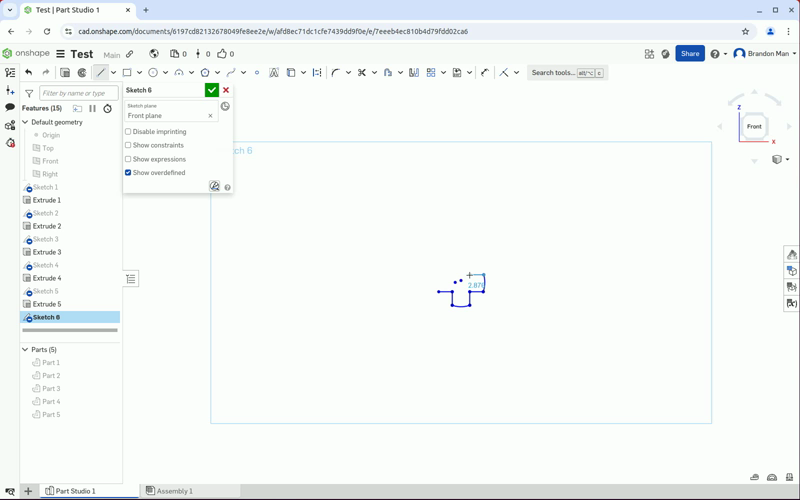
key_up(shift)
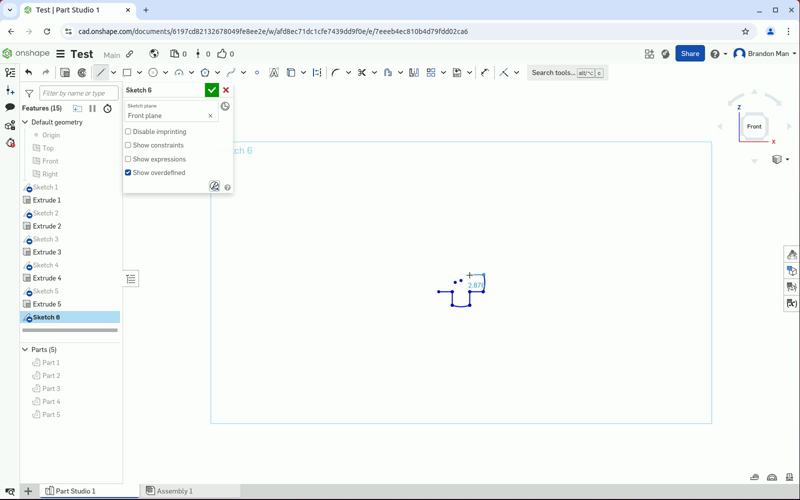
key_down(shift)
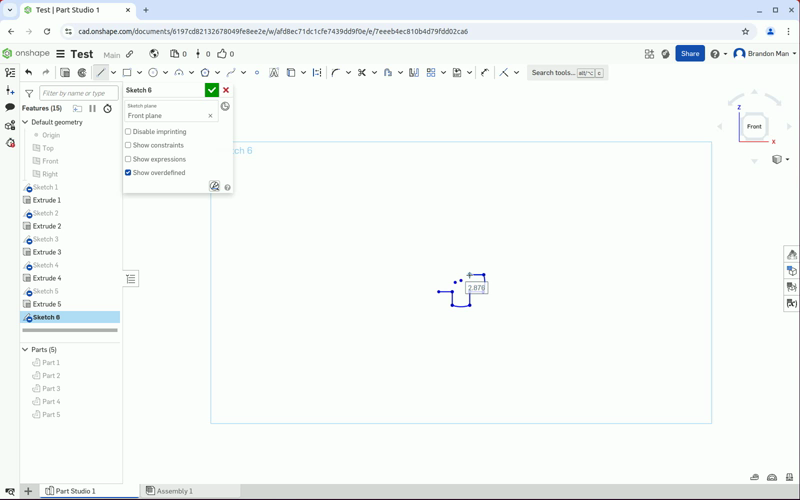
mouse_move(499, 274)
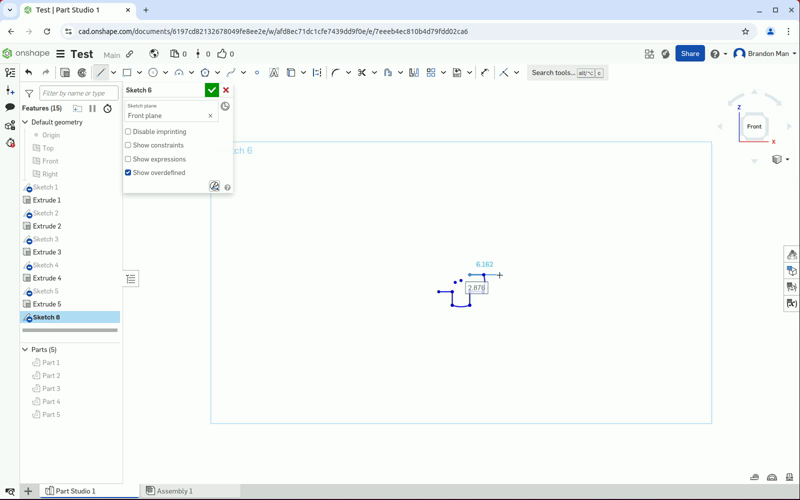
mouse_move(469, 260)
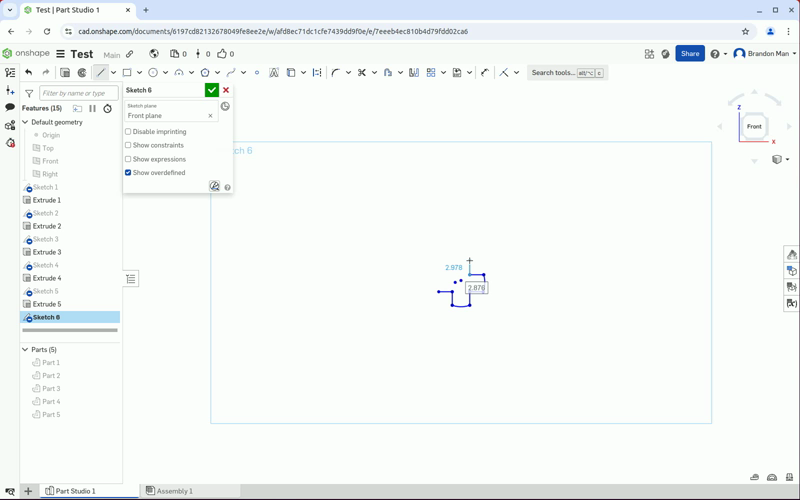
click(469, 260)
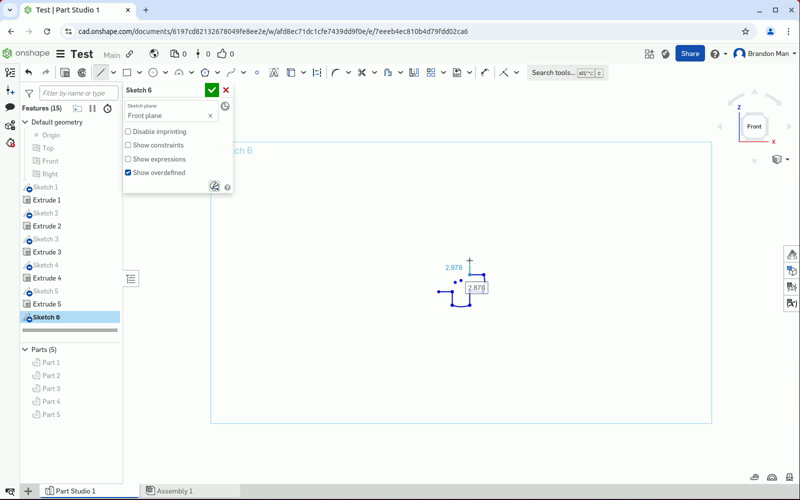
key_up(shift)
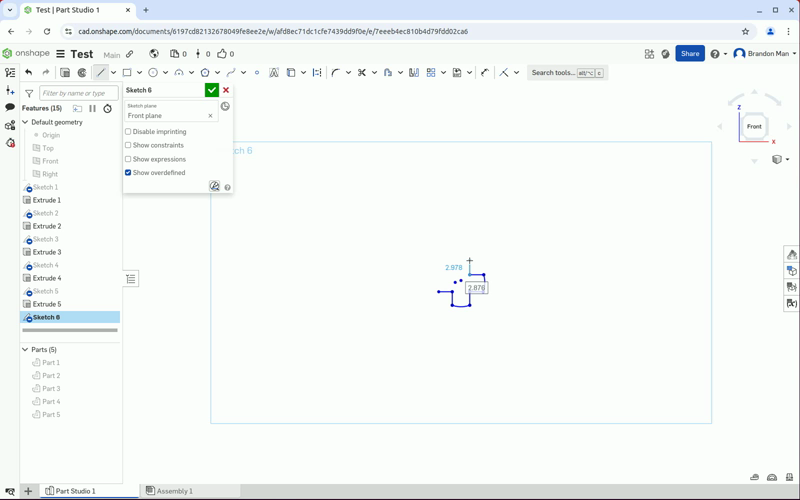
key(esc)
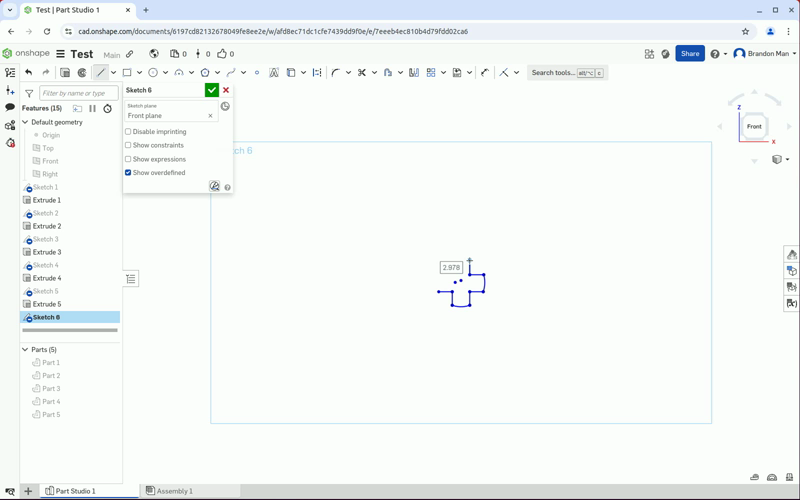
key(a)
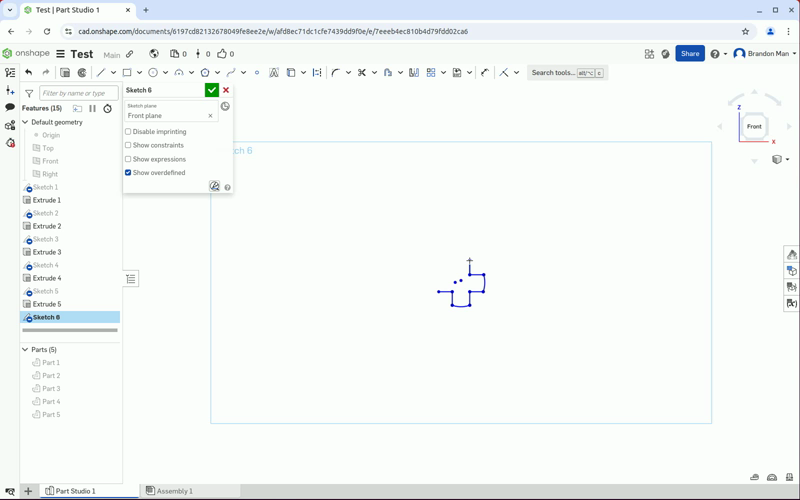
mouse_move(469, 260)
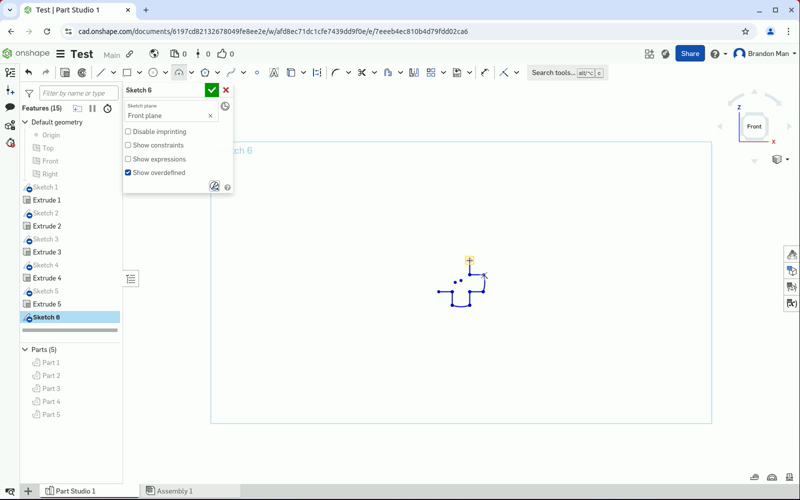
click(469, 260)
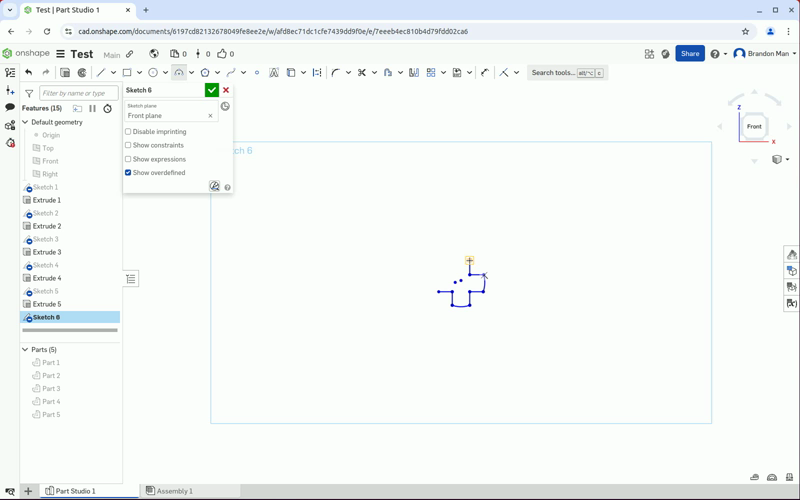
key_down(shift)
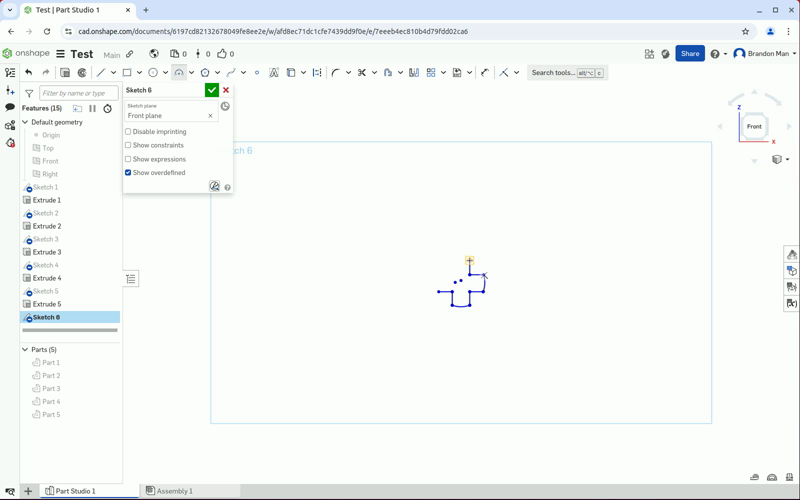
mouse_move(452, 260)
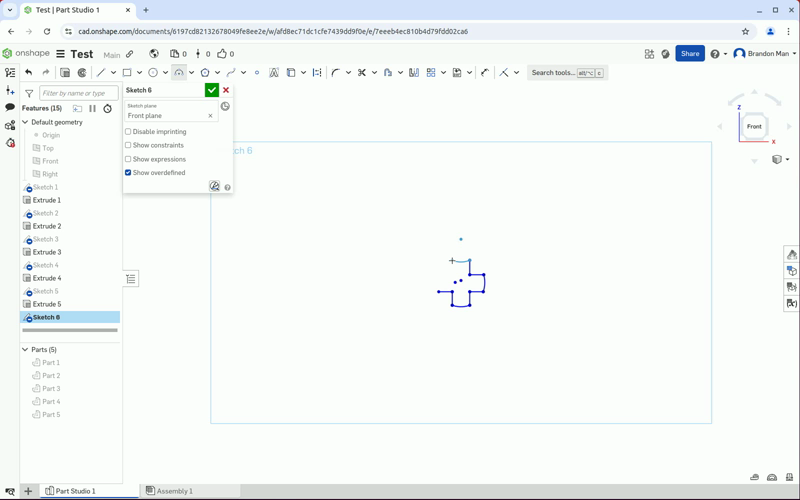
click(452, 260)
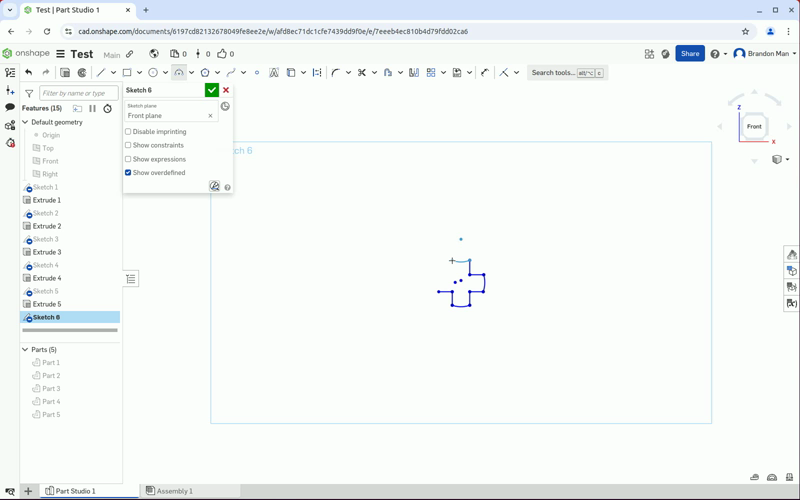
mouse_move(461, 258)
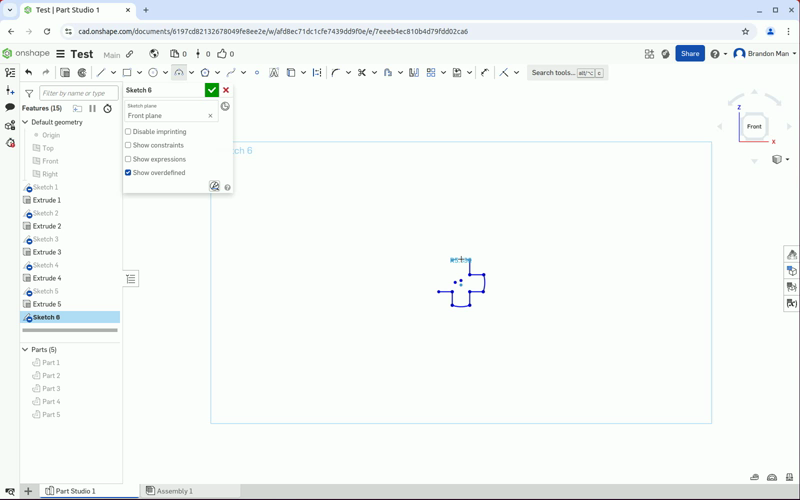
click(461, 258)
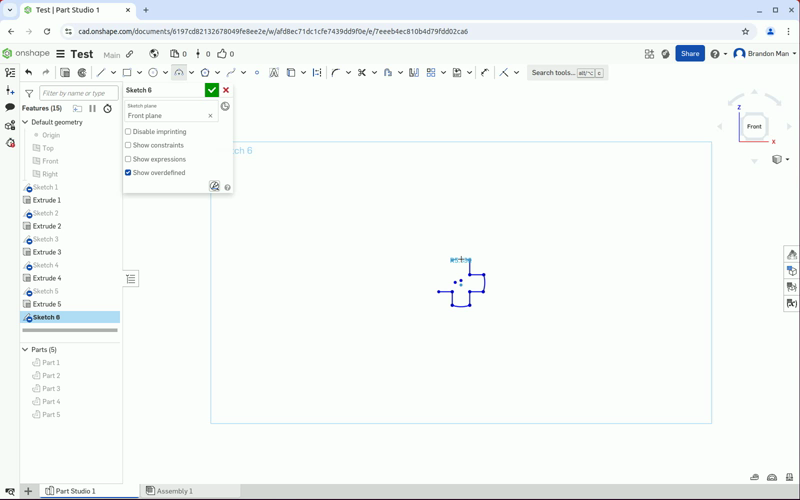
key_up(shift)
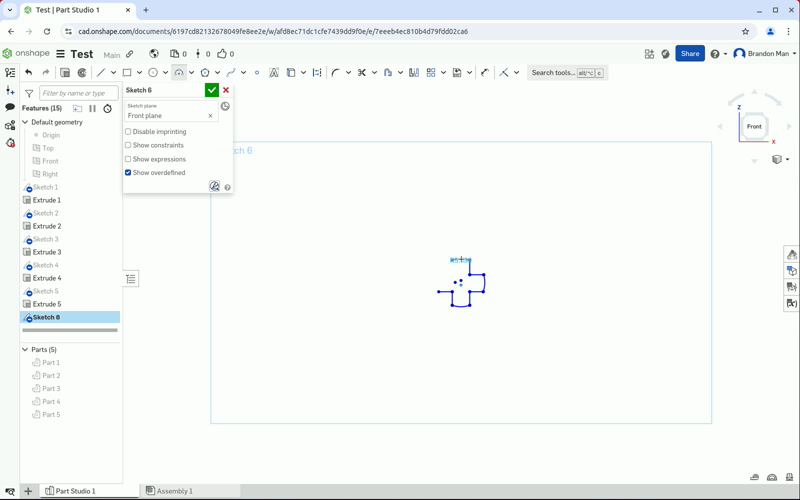
key(esc)
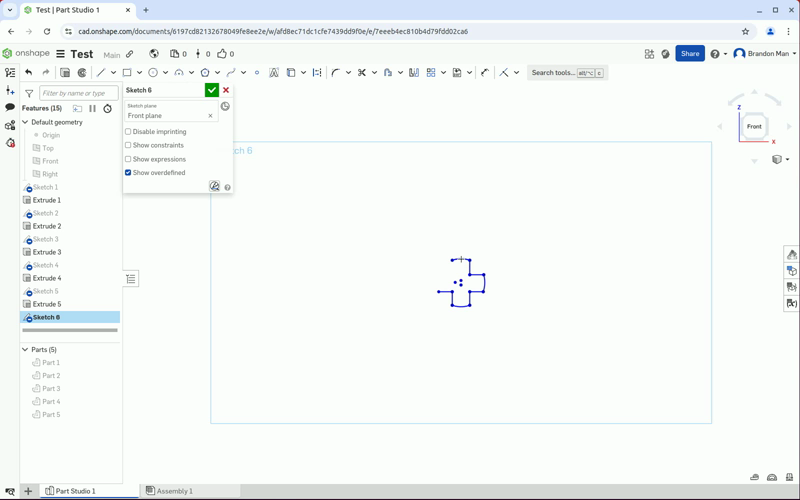
key(l)
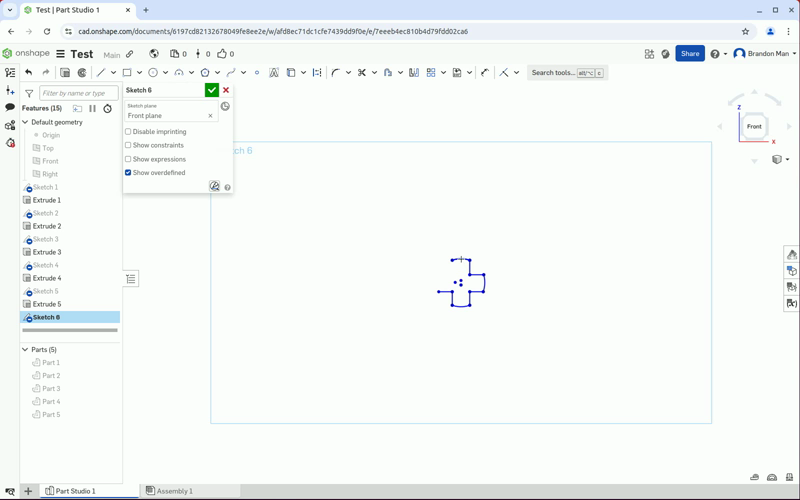
mouse_move(452, 260)
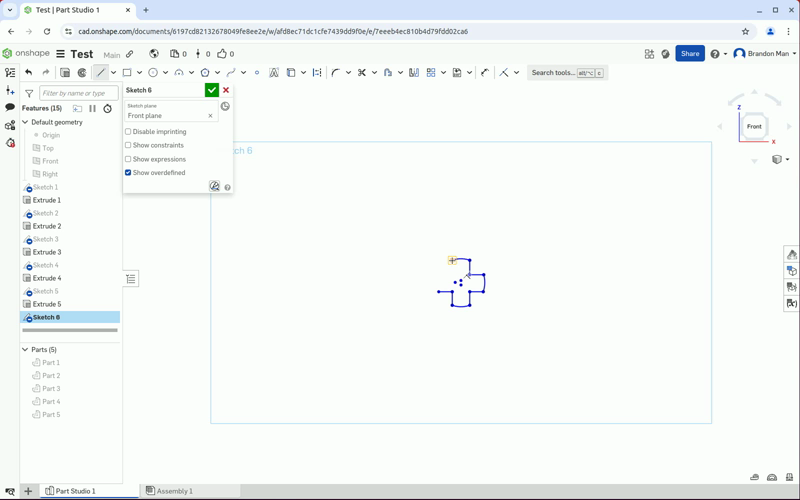
click(452, 260)
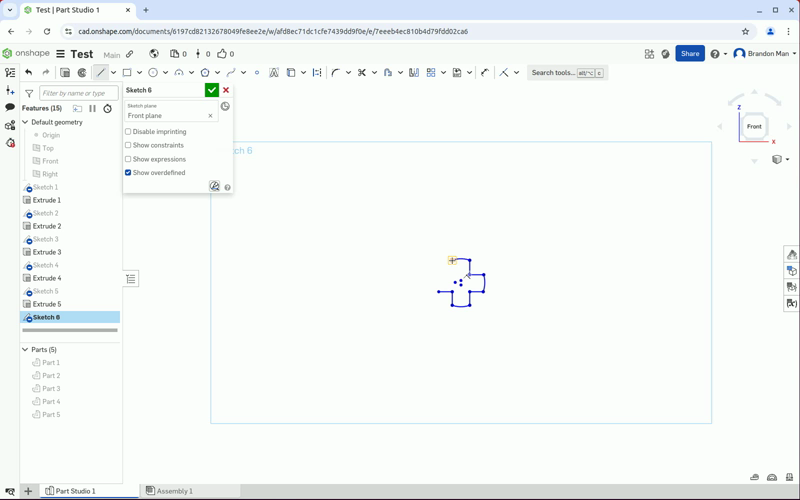
key_down(shift)
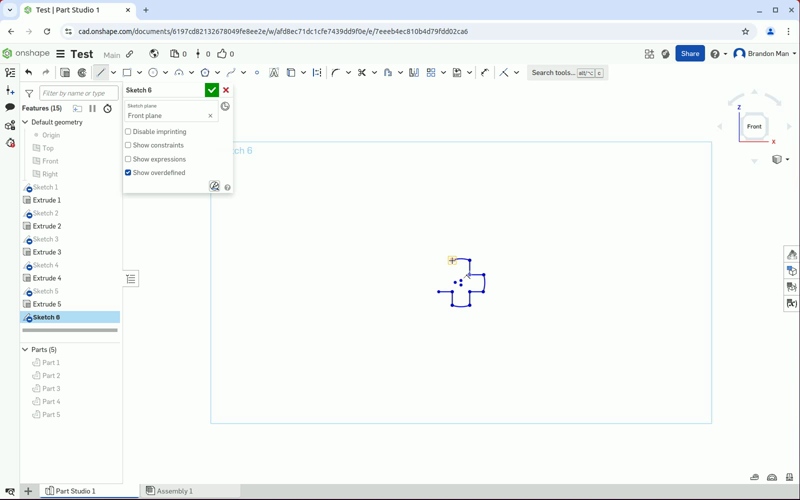
mouse_move(482, 260)
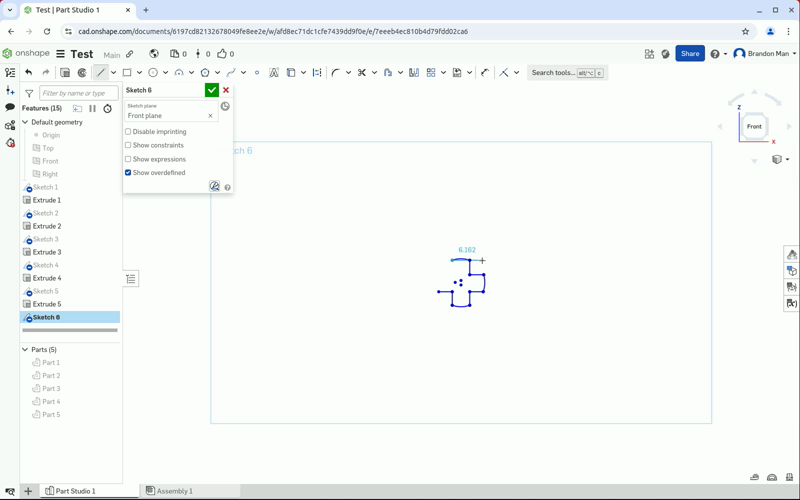
mouse_move(452, 274)
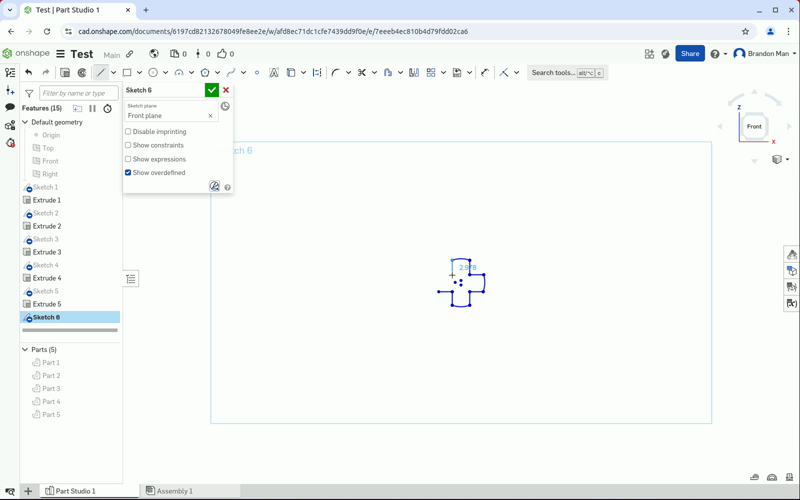
click(452, 274)
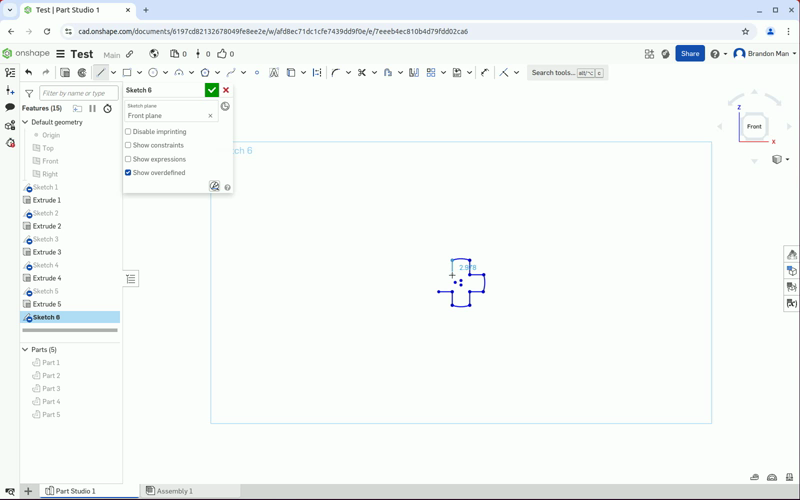
key_up(shift)
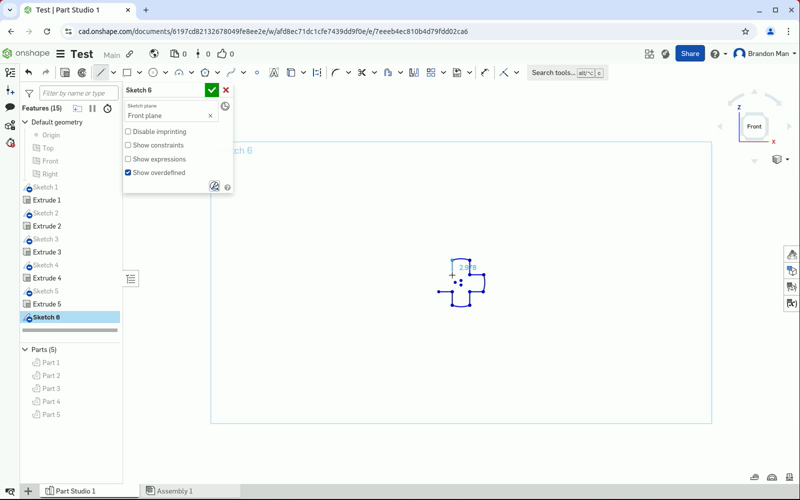
key_down(shift)
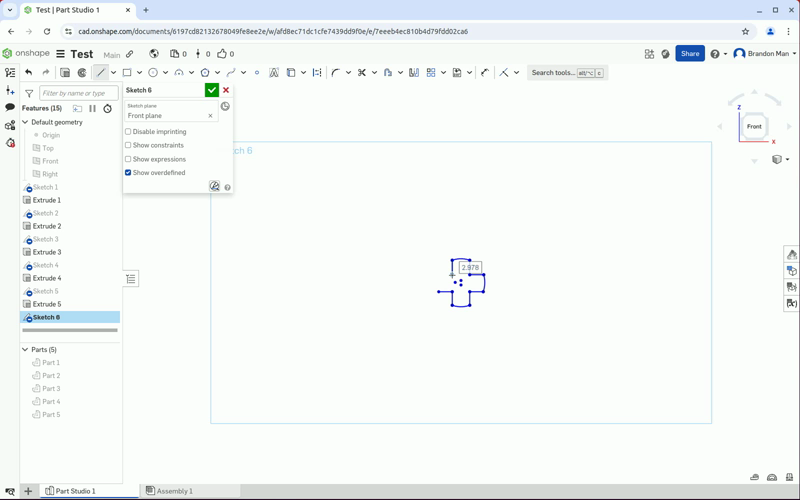
mouse_move(482, 274)
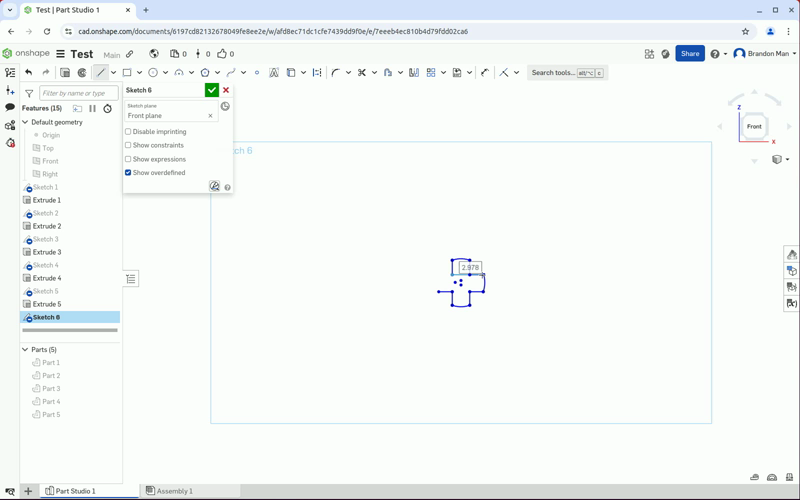
mouse_move(438, 274)
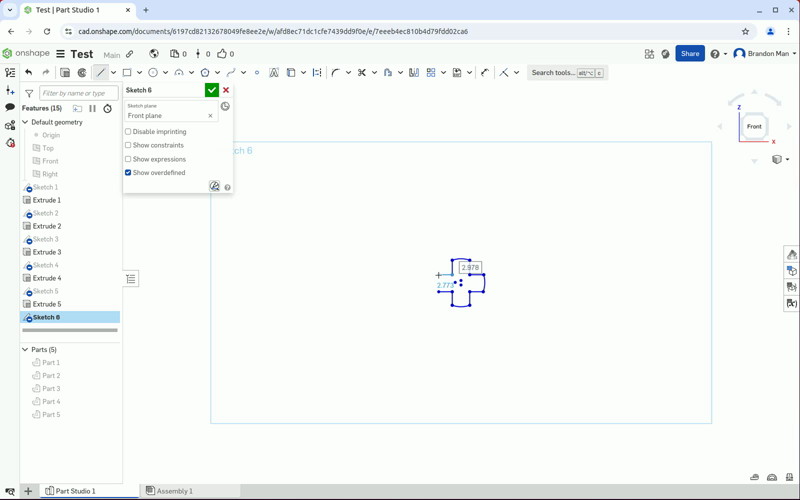
click(438, 274)
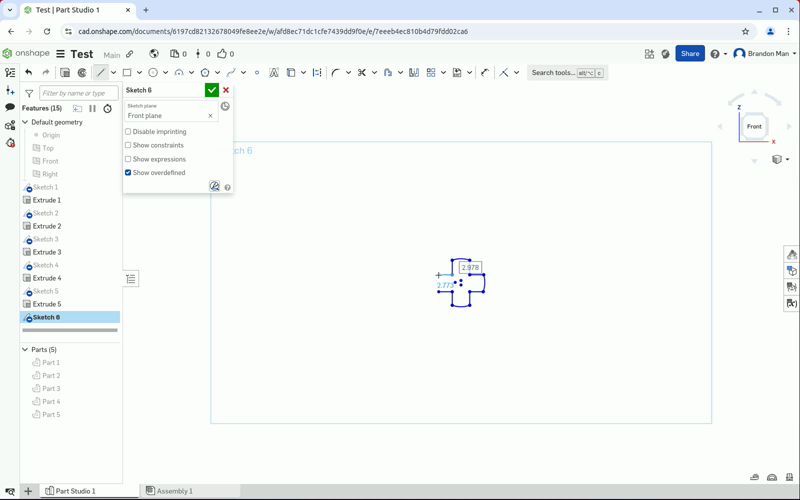
key_up(shift)
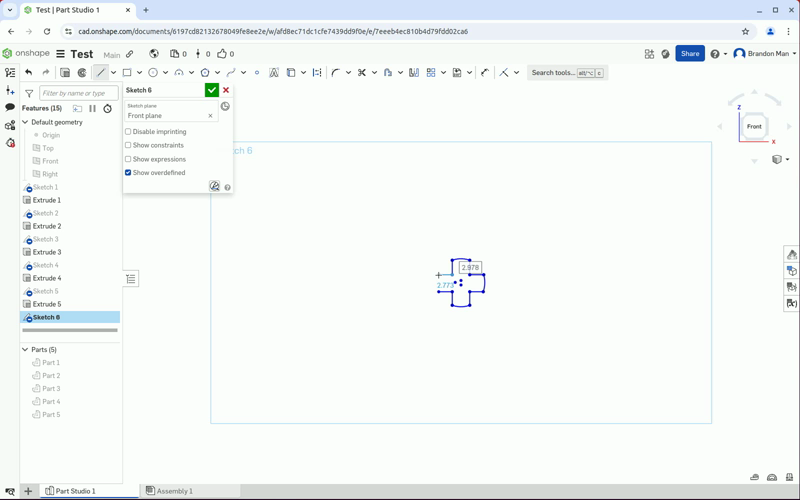
key(esc)
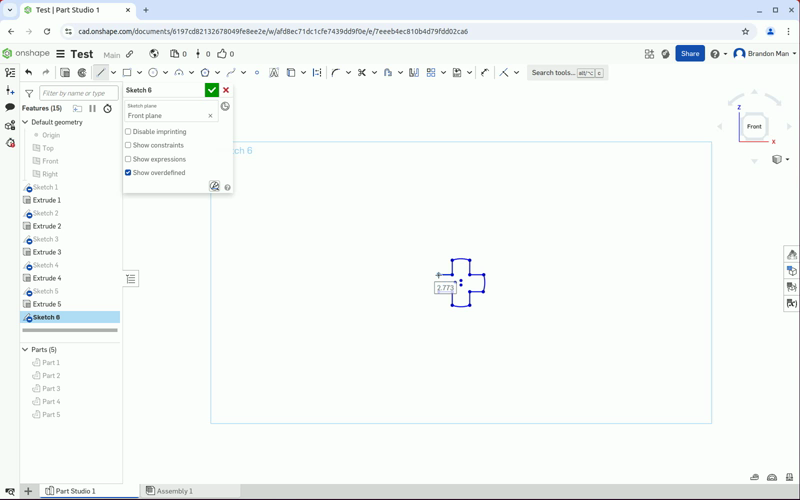
key(a)
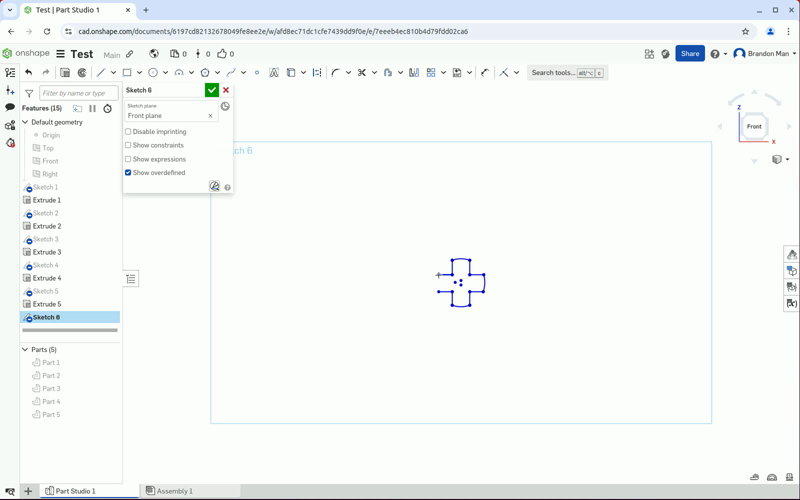
mouse_move(438, 274)
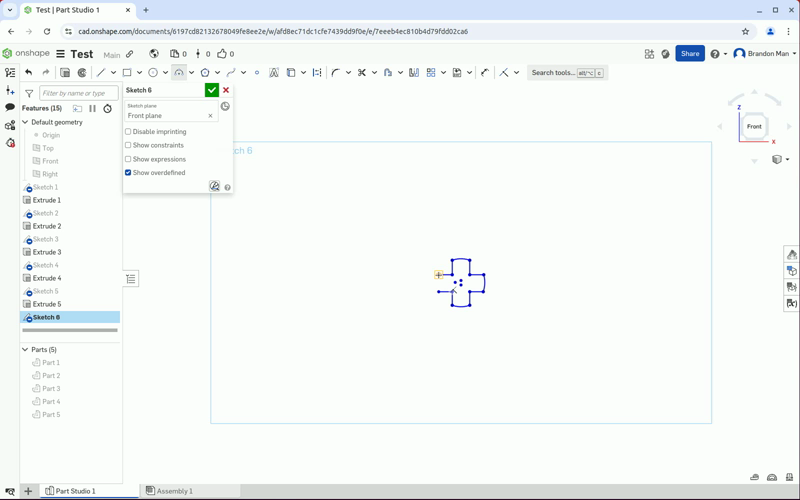
click(438, 274)
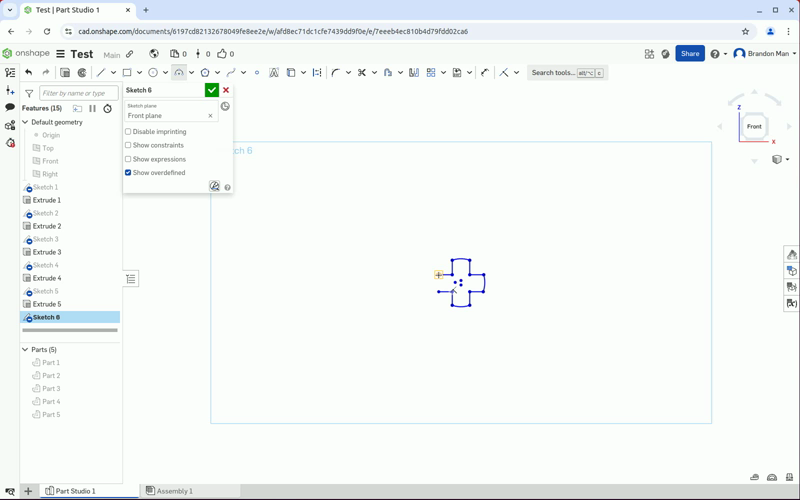
mouse_move(438, 291)
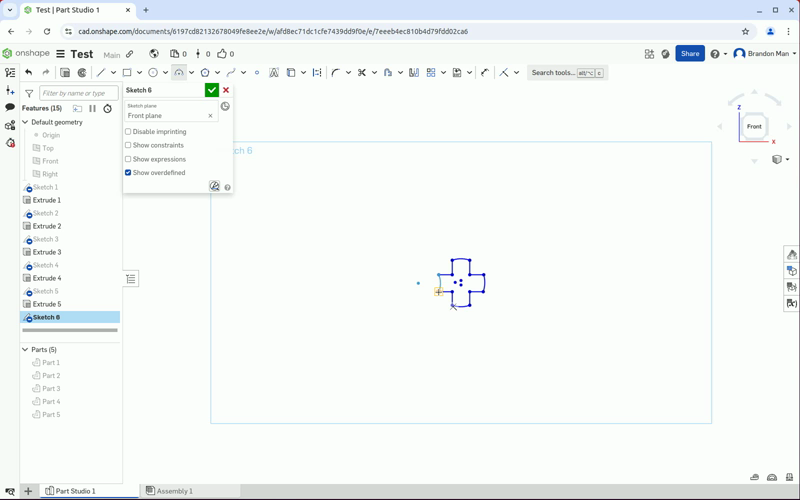
click(438, 291)
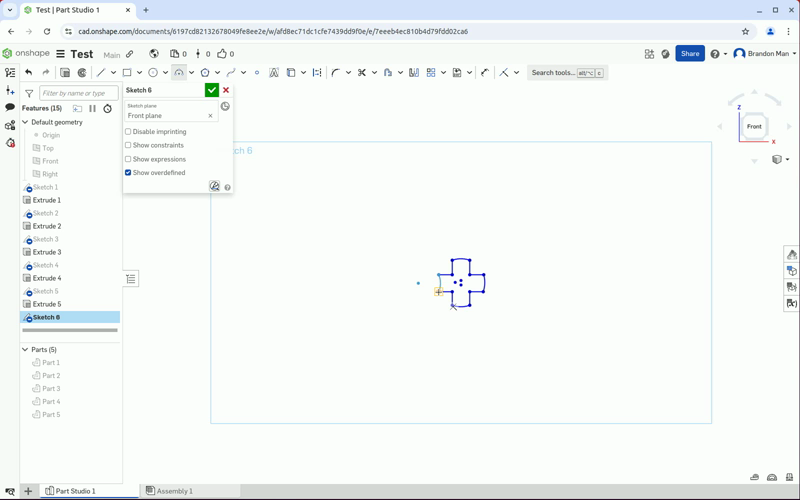
key_down(shift)
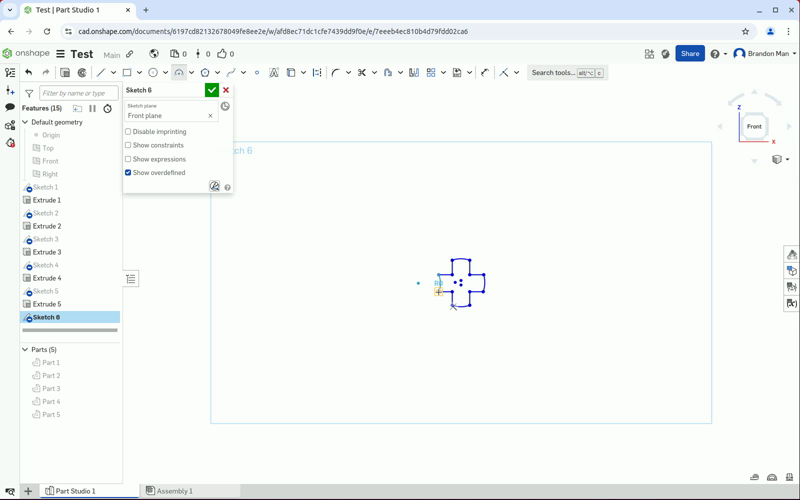
mouse_move(437, 283)
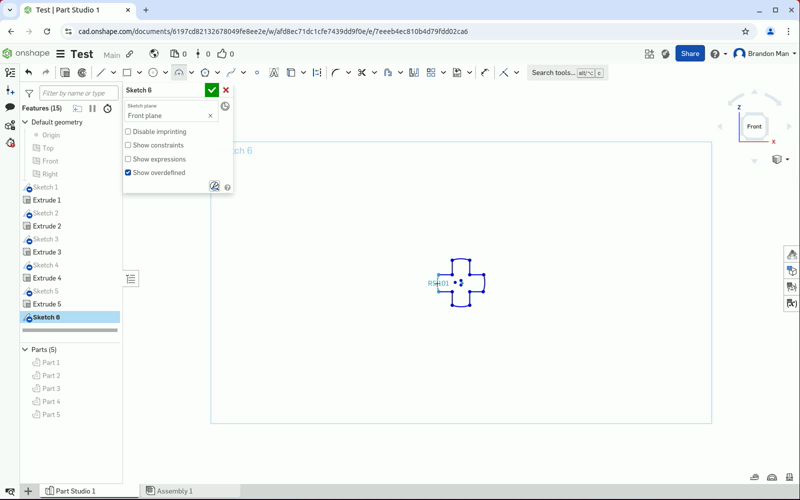
click(437, 283)
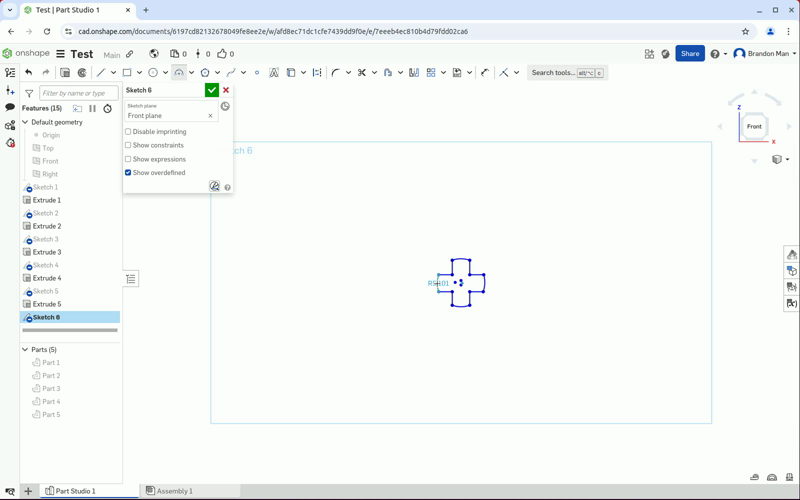
key_up(shift)
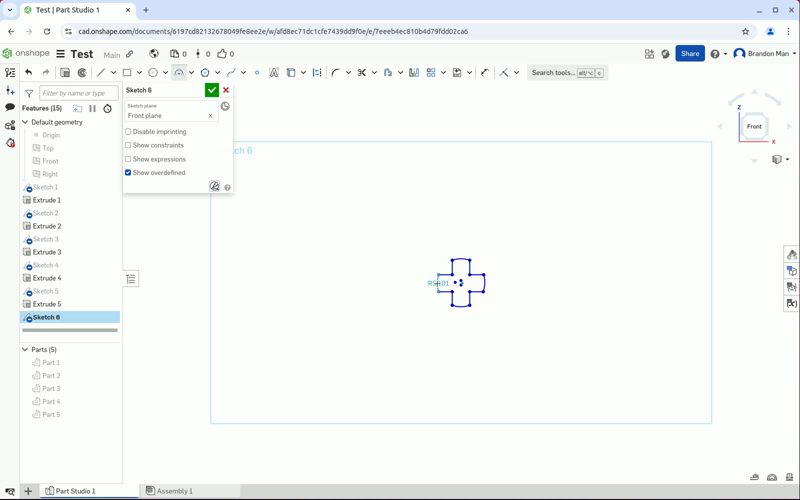
key(esc)
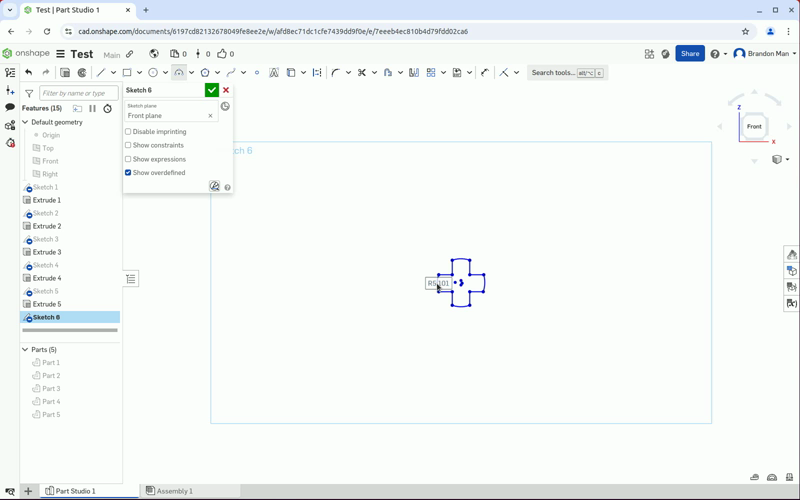
mouse_move(453, 278)
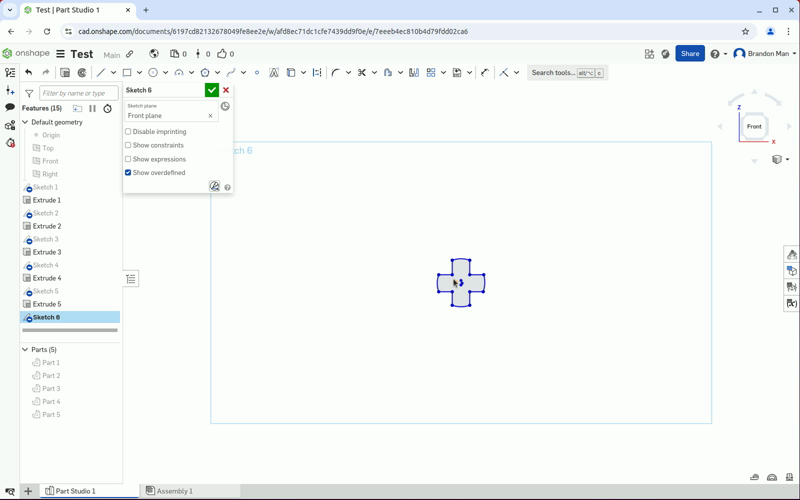
scroll(6)
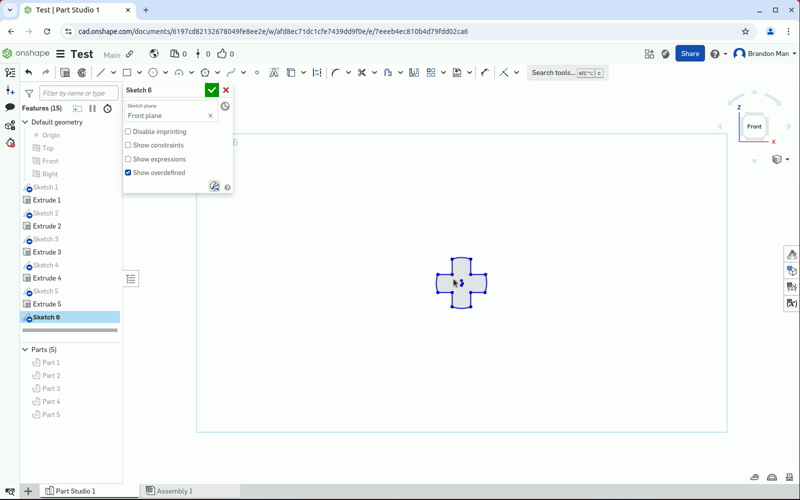
scroll(6)
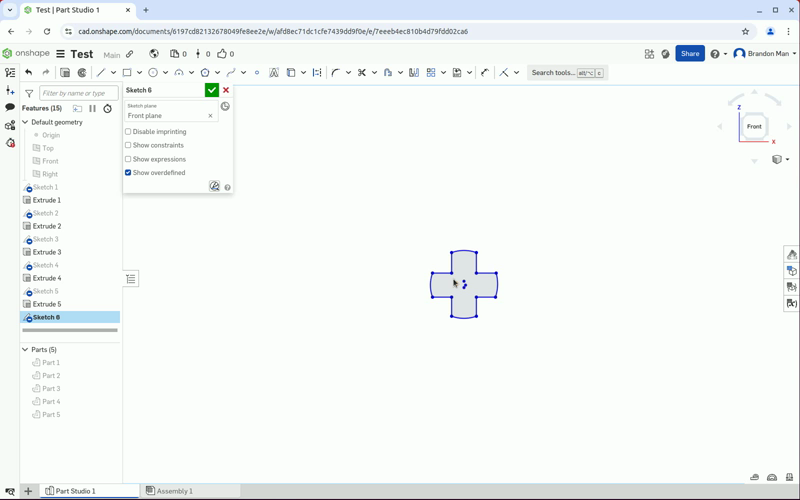
scroll(6)
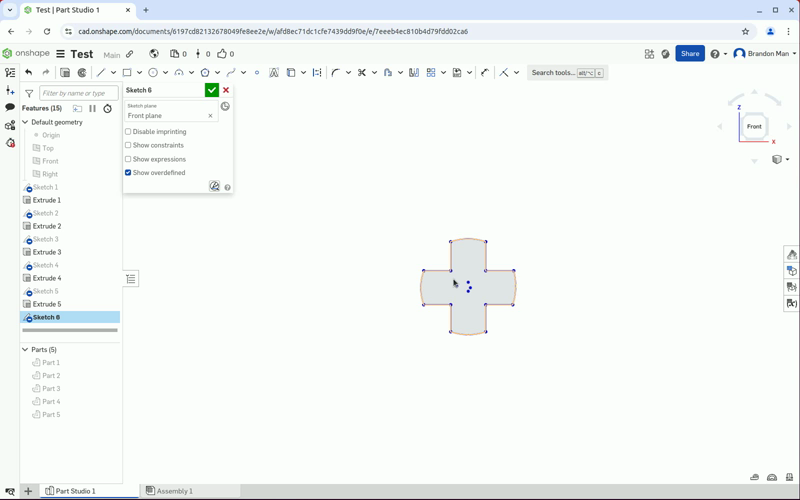
scroll(6)
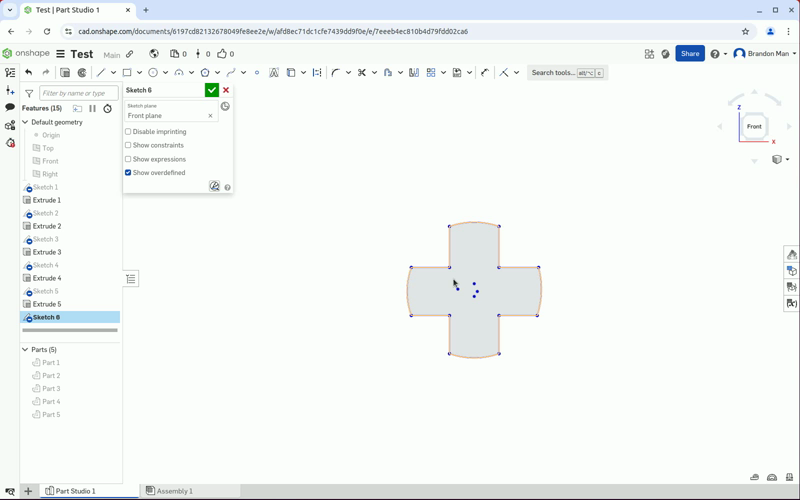
scroll(6)
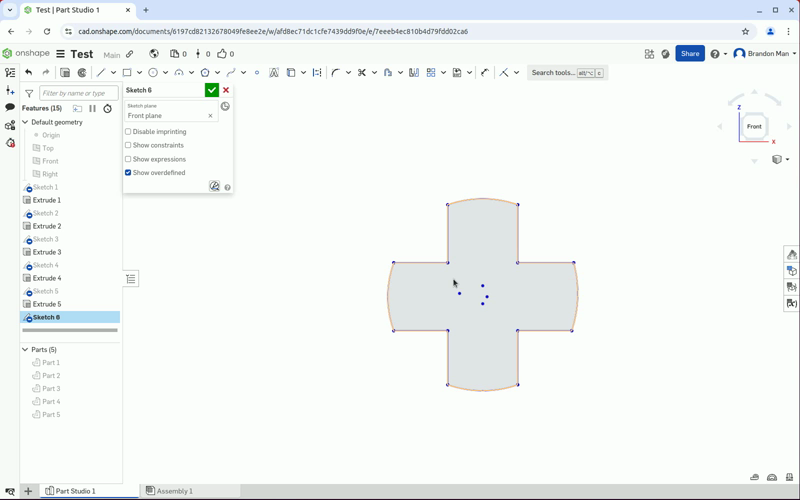
scroll(6)
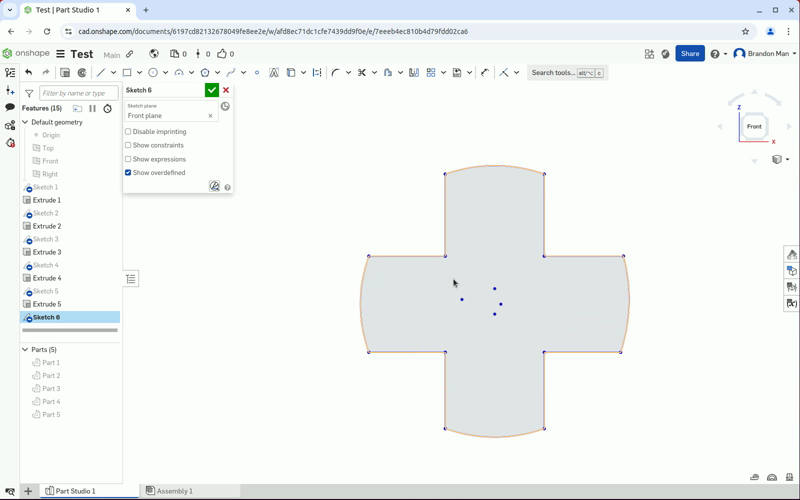
scroll(6)
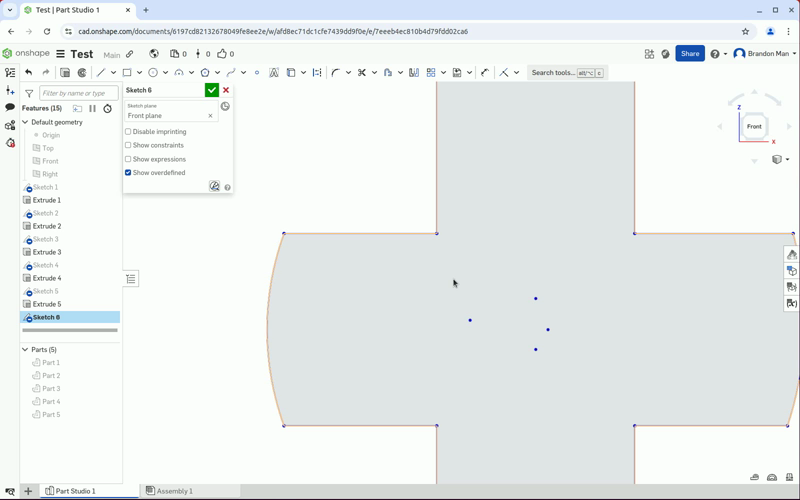
click(453, 278)
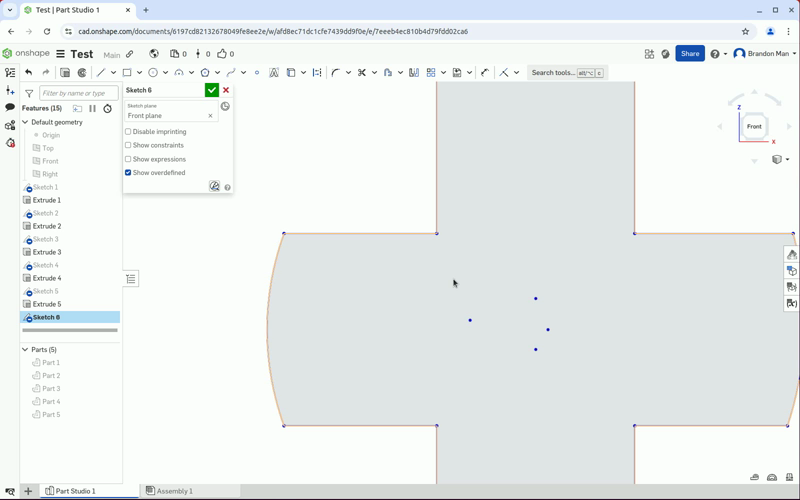
scroll(-6)
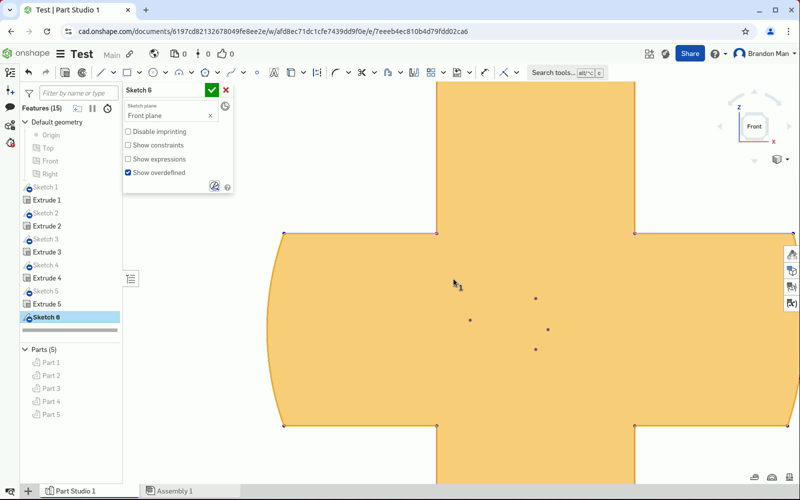
scroll(-6)
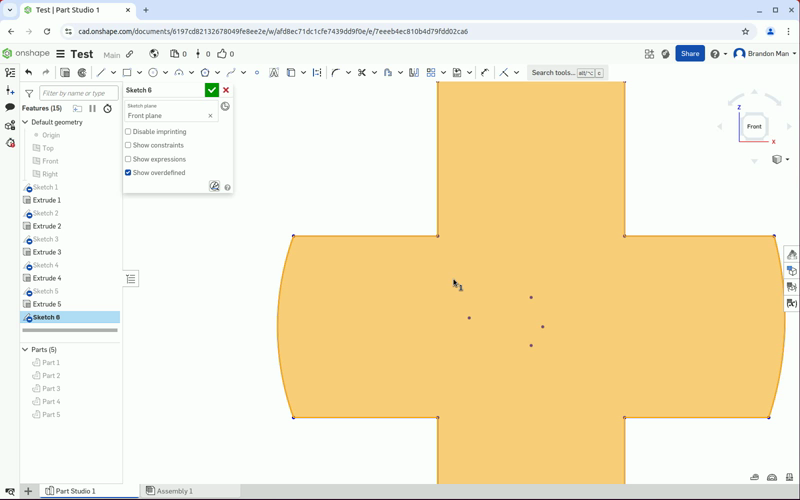
scroll(-6)
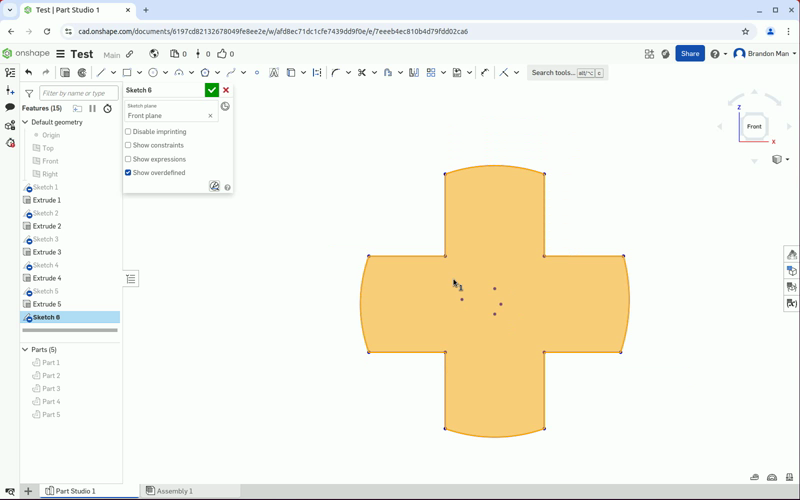
scroll(-6)
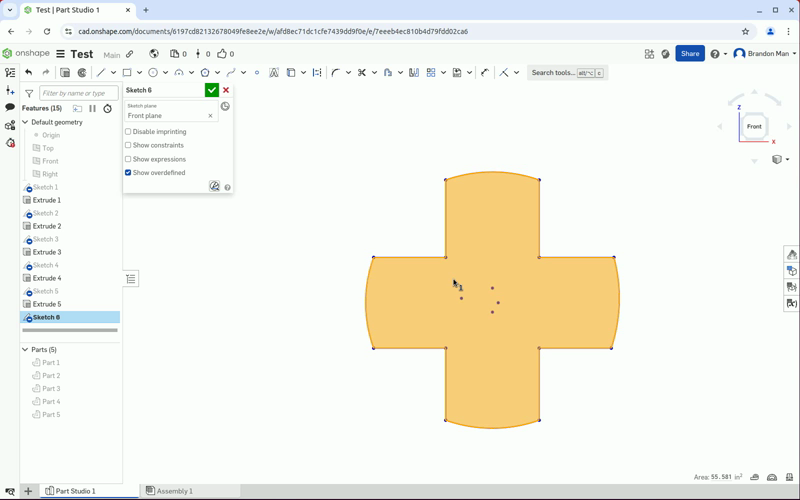
scroll(-6)
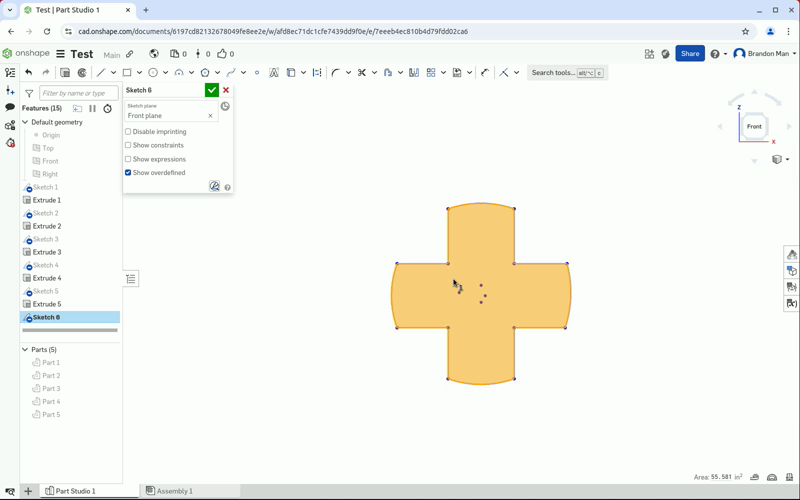
scroll(-6)
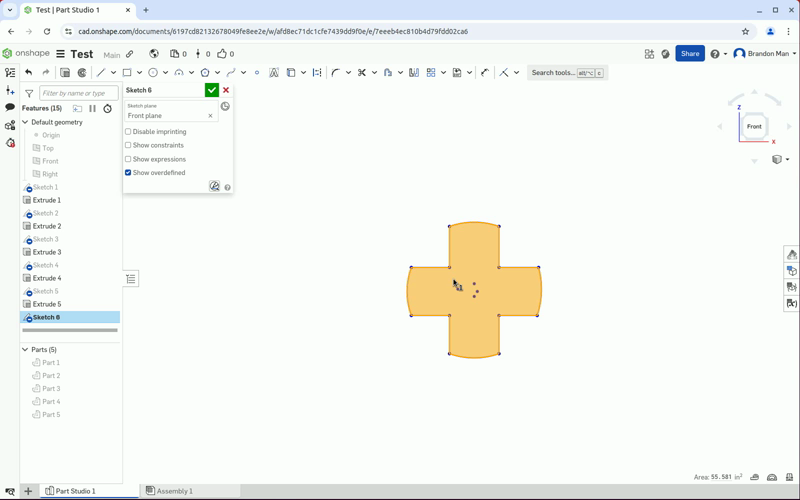
scroll(-6)
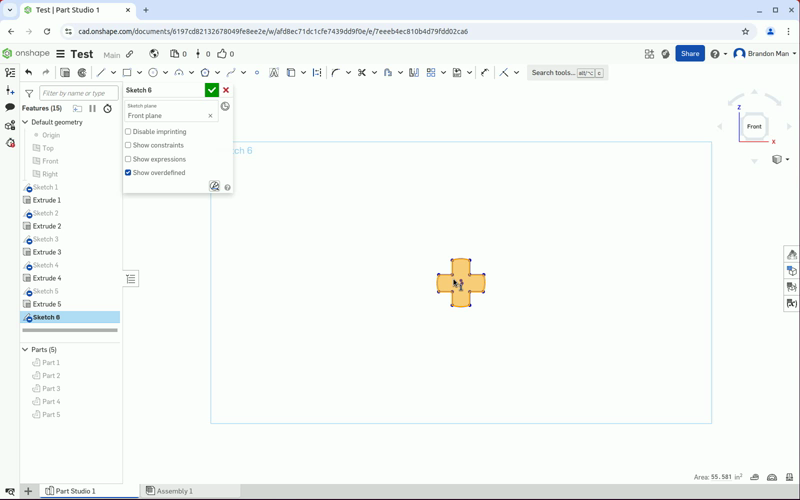
mouse_move(73, 352)
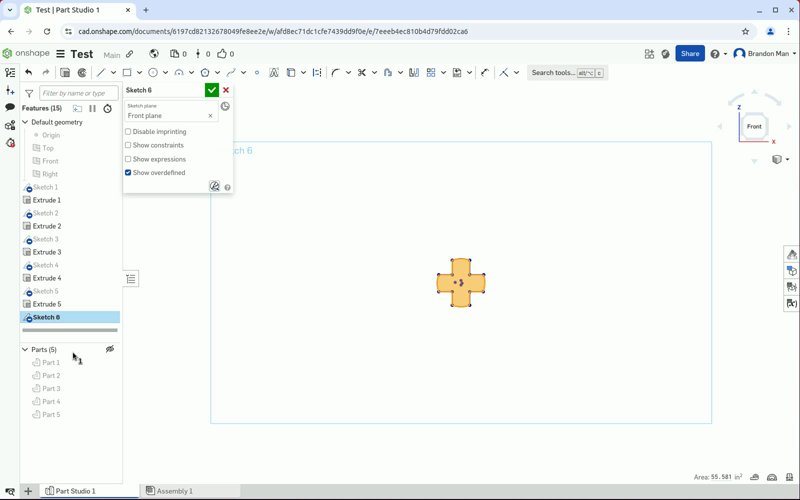
key(shift+y)
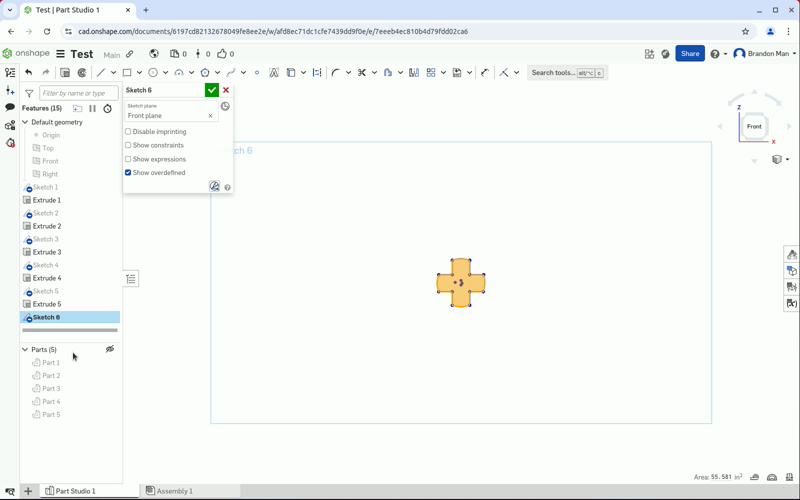
key(shift+e)
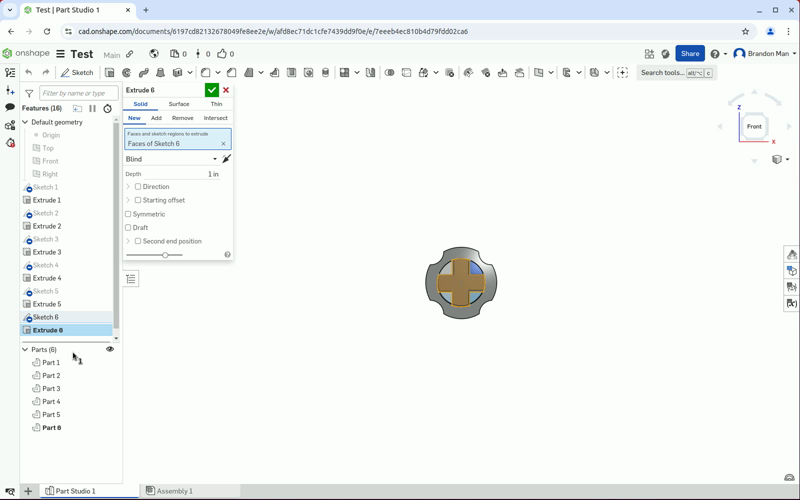
mouse_move(143, 106)
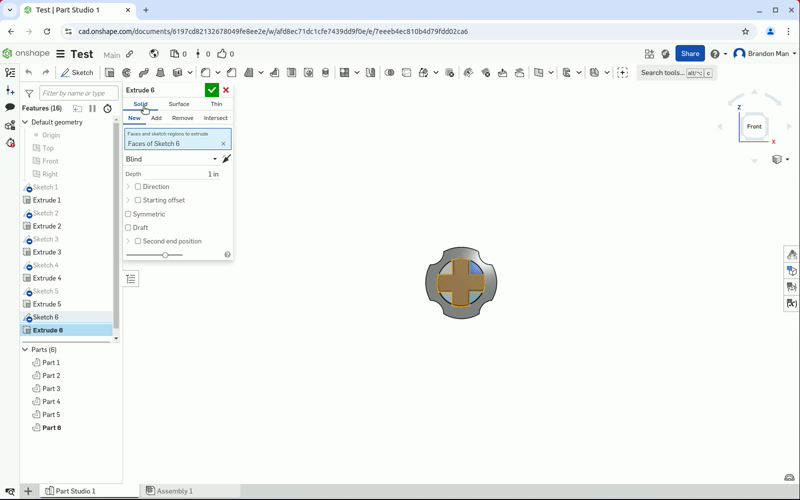
click(143, 106)
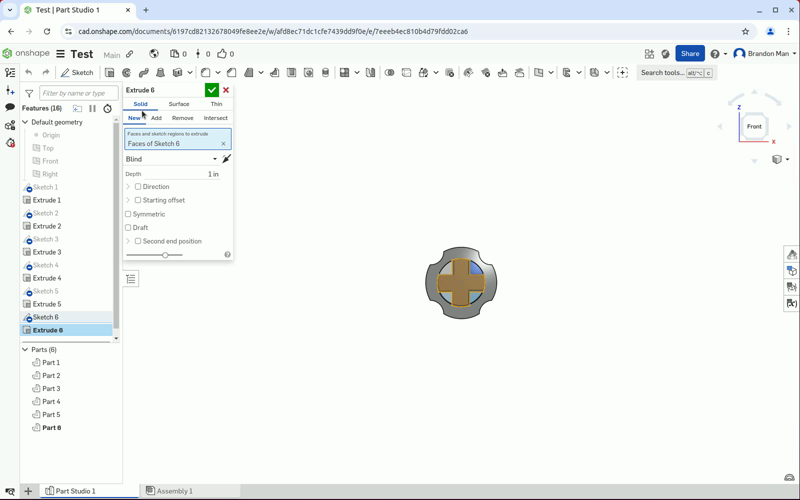
mouse_move(137, 120)
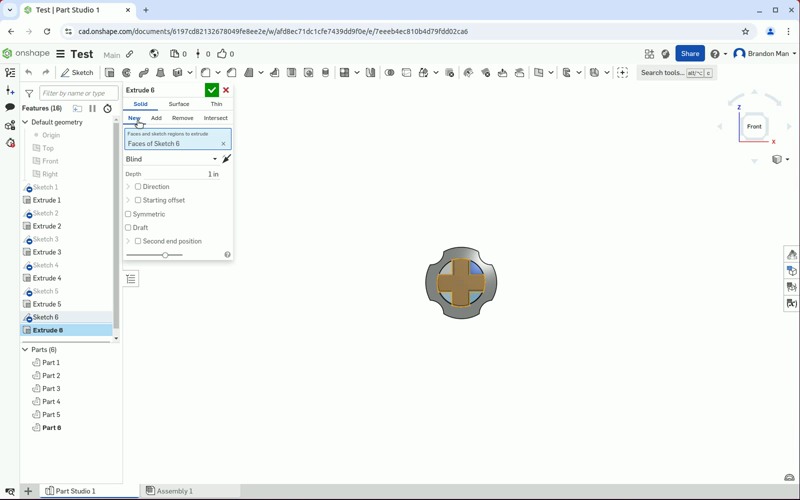
click(137, 120)
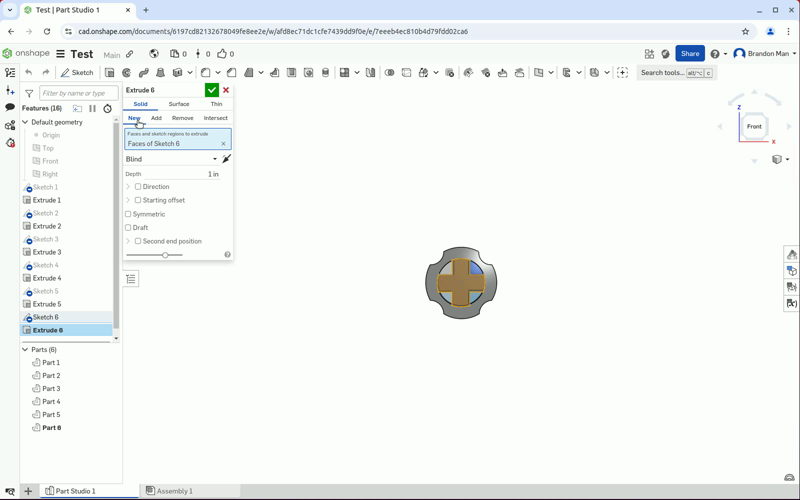
key(tab, 4)
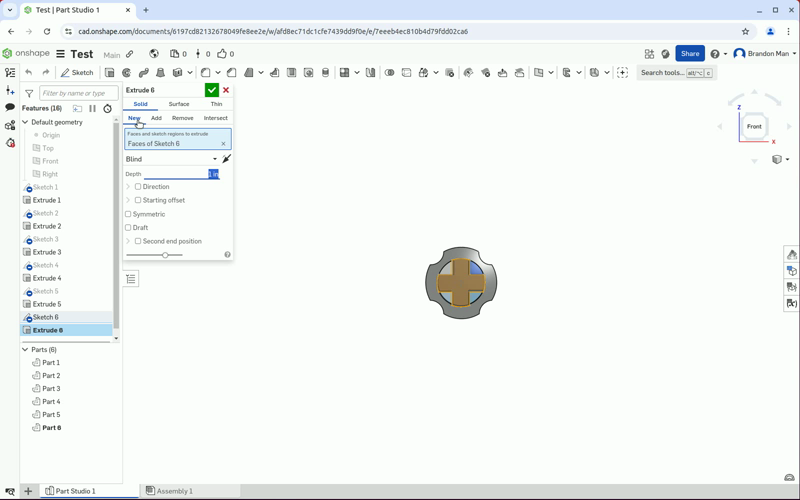
text(15.406)
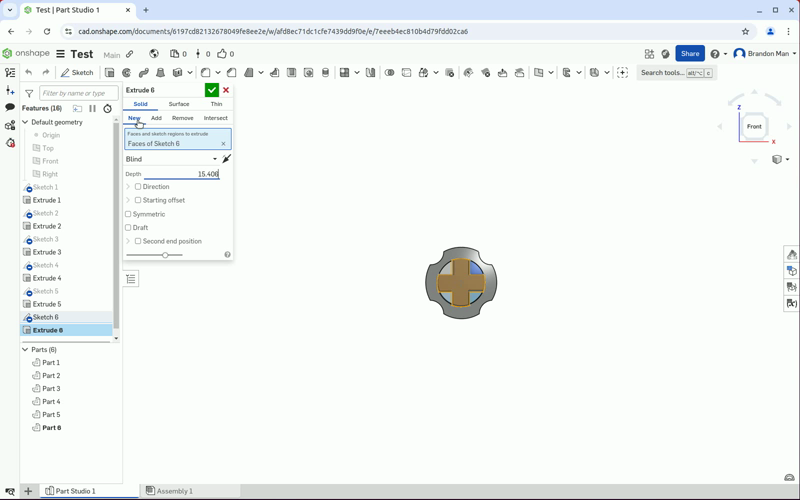
key(tab, 3)
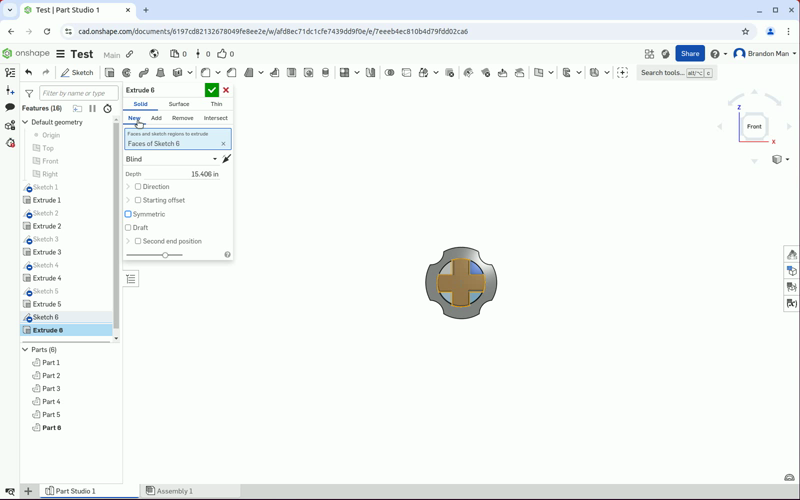
key(space)
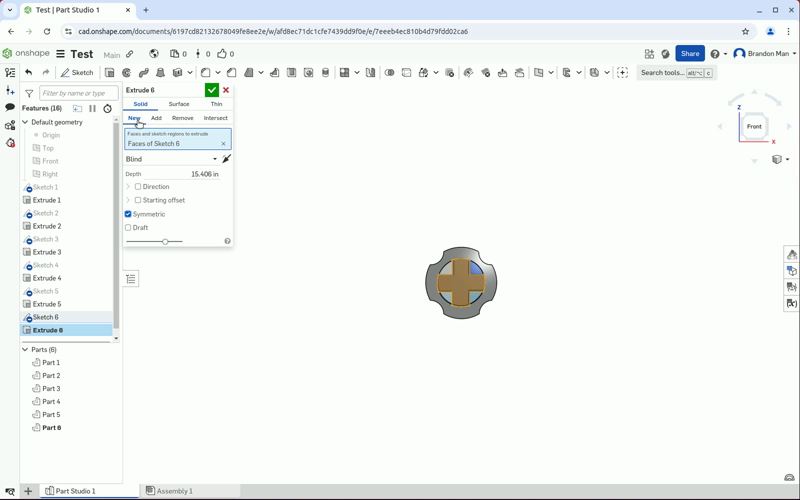
key(enter)
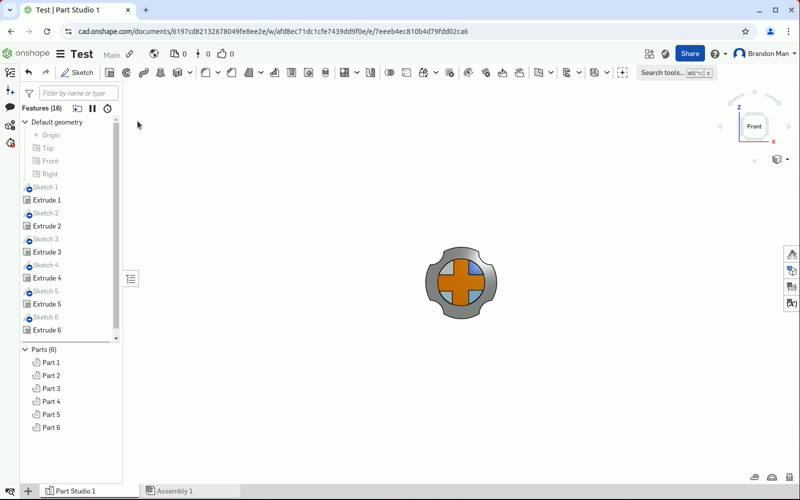
key(shift+h)
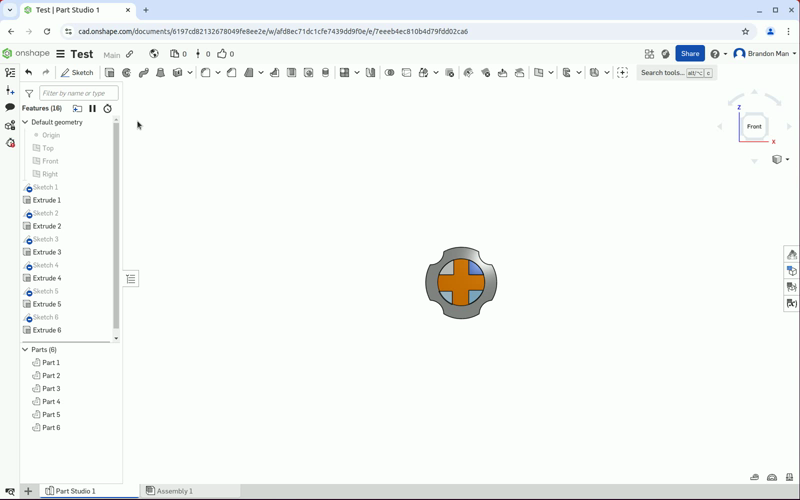
key(shift+h)
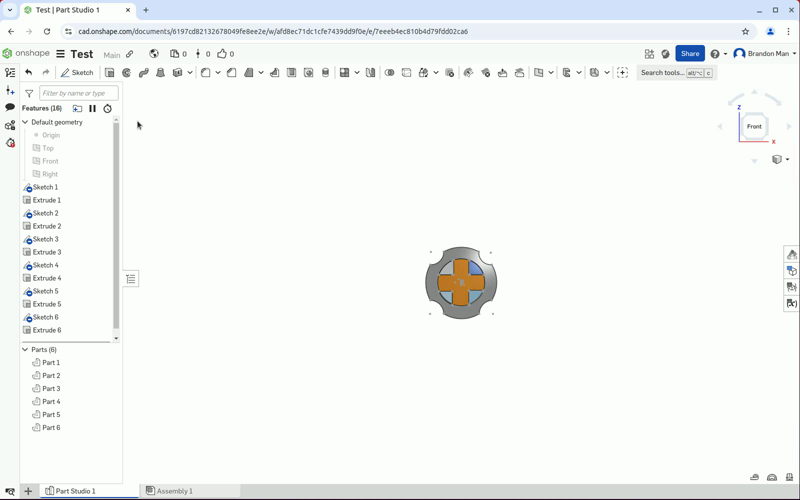
key(shift+7)
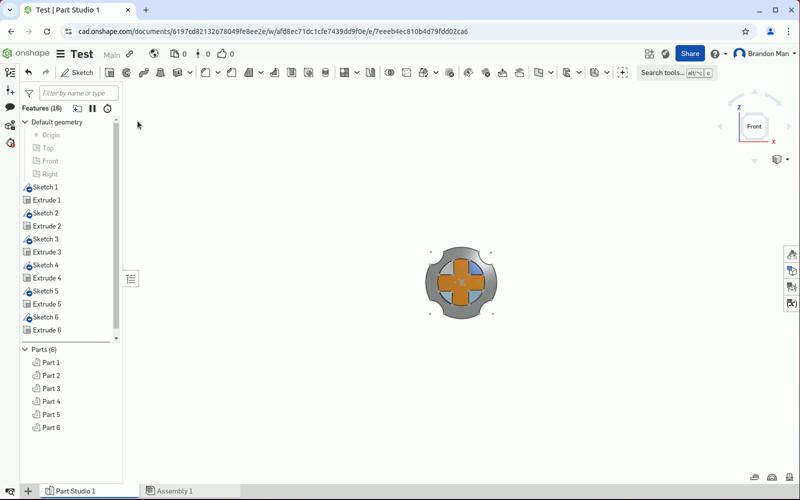
key(left, 2)
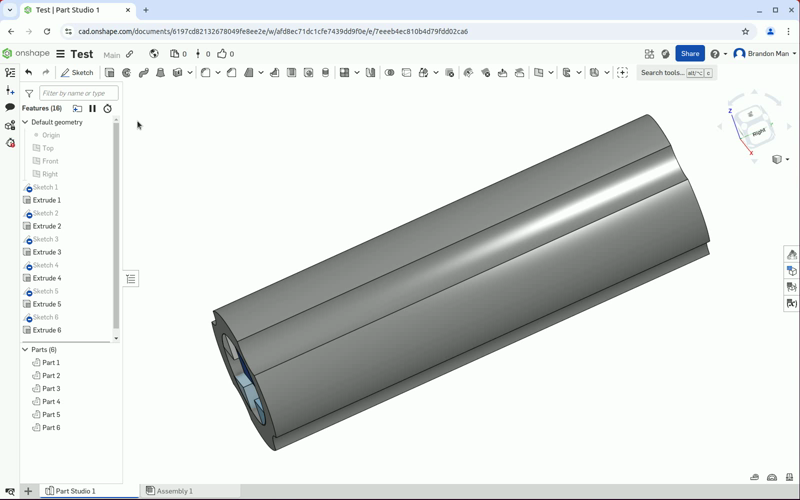
key(down, 2)
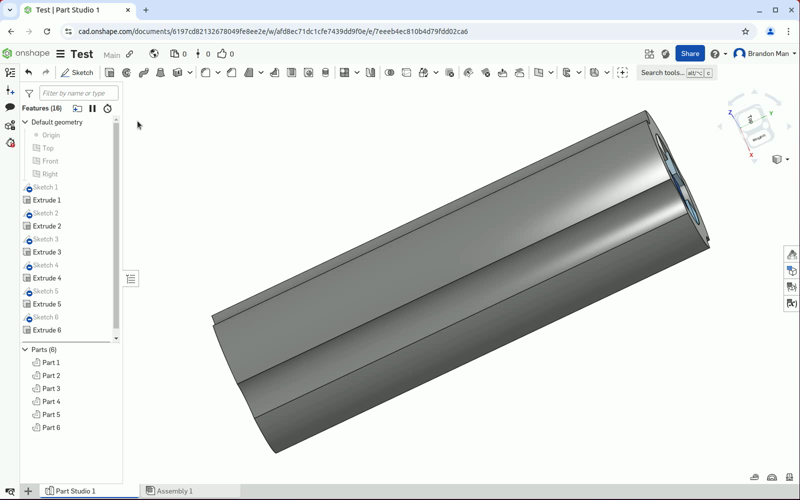
key(up, 2)
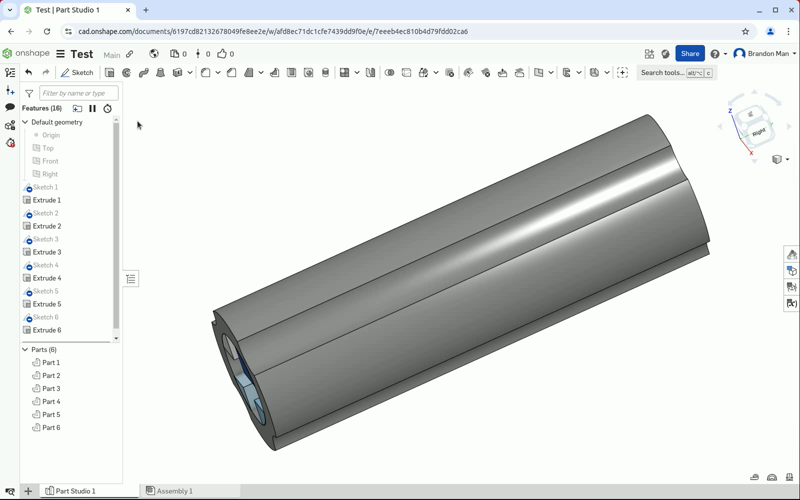
key(right, 2)
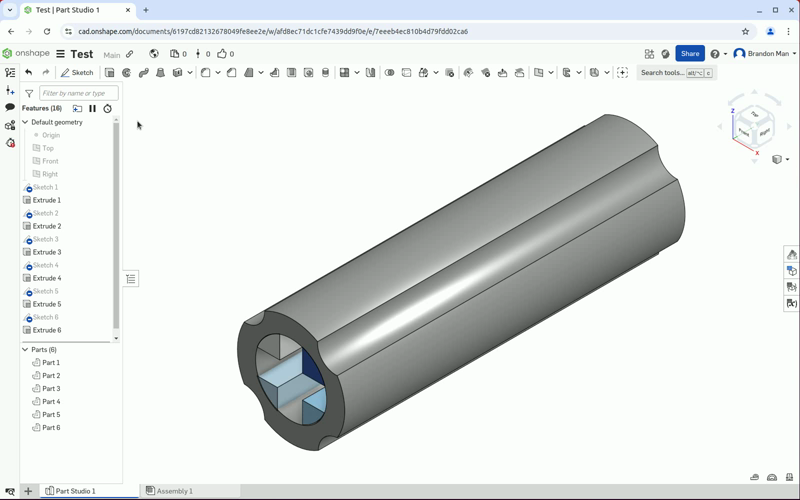
mouse_move(69, 189)
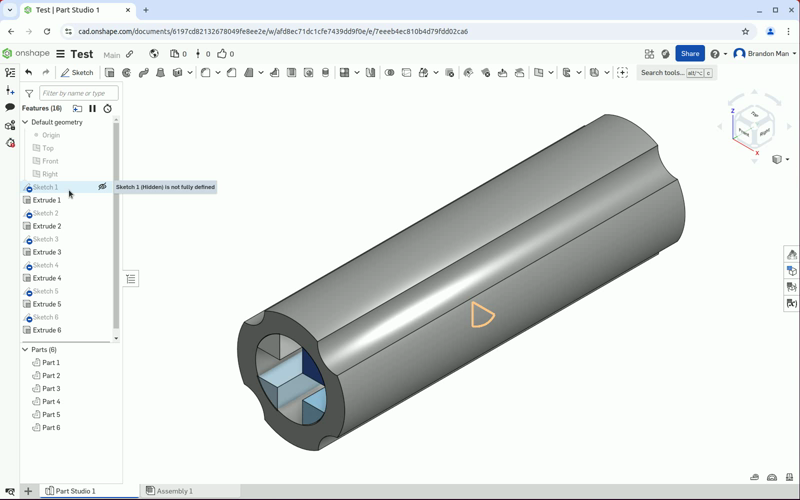
click(69, 189)